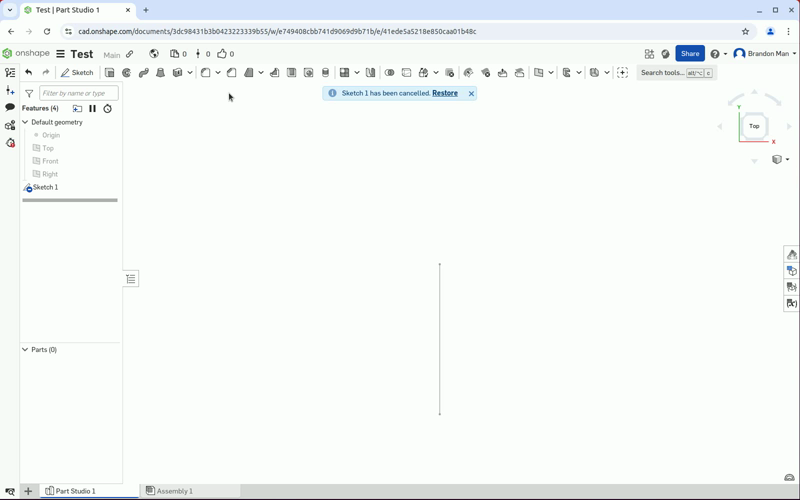
key(shift+h)
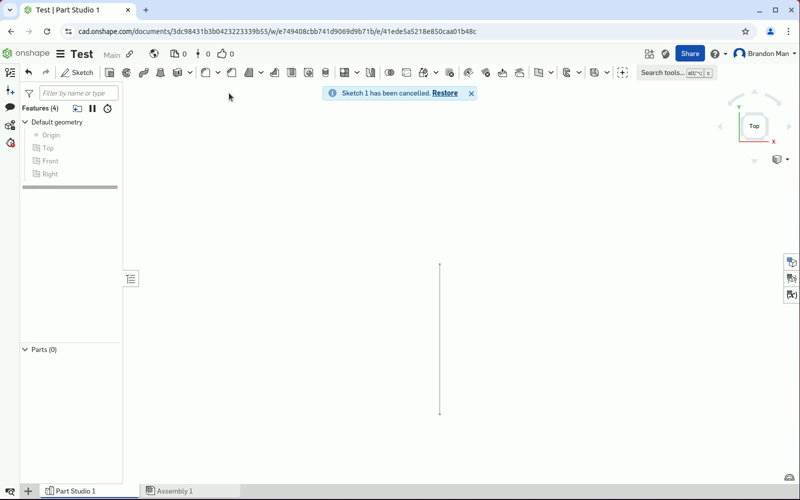
key(shift+s)
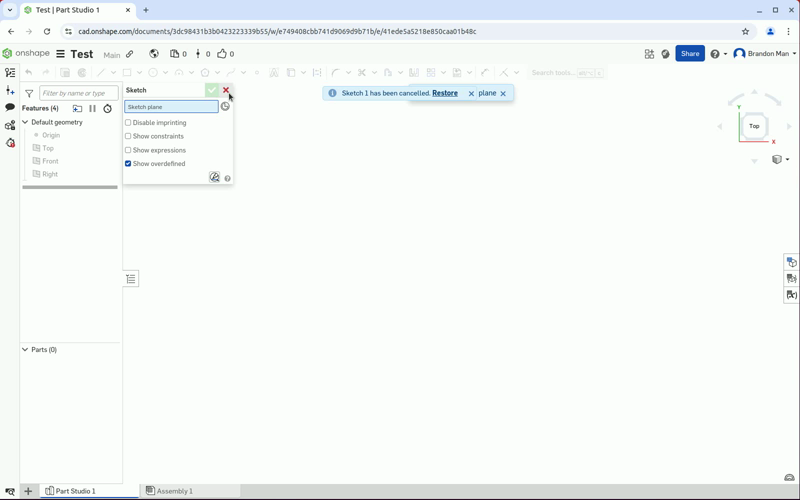
mouse_move(73, 150)
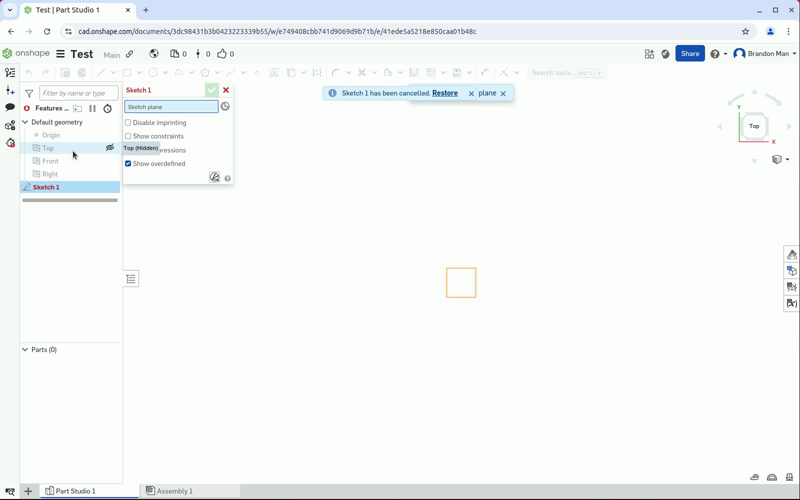
click(73, 150)
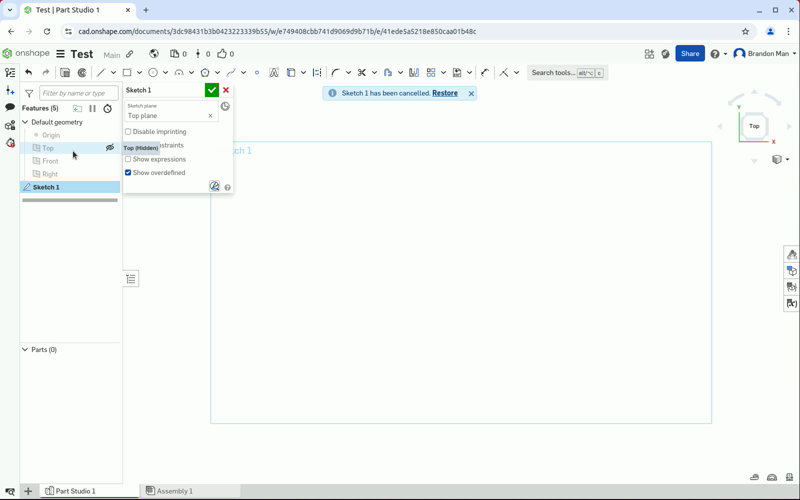
mouse_move(73, 352)
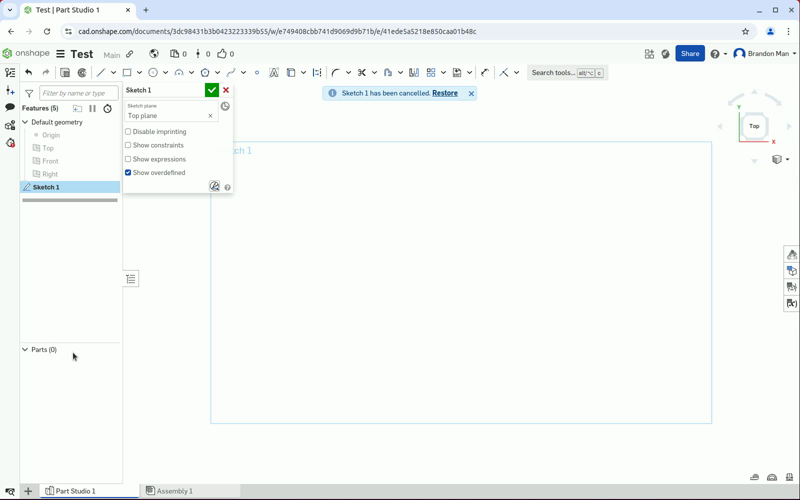
key(y)
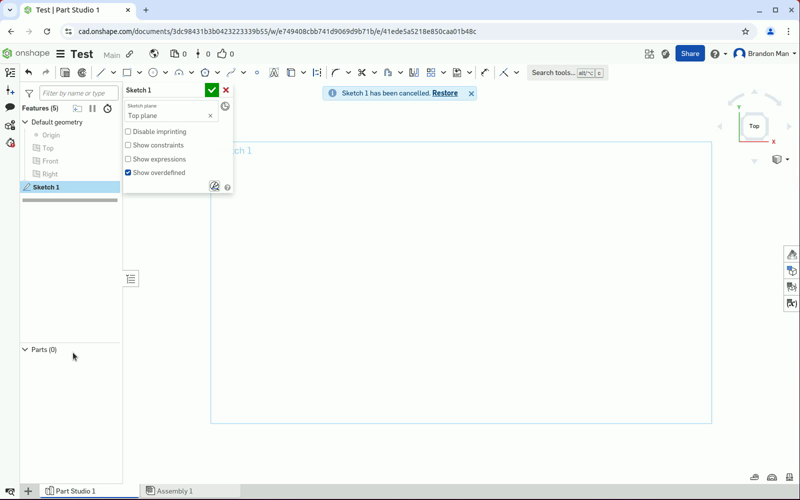
key(l)
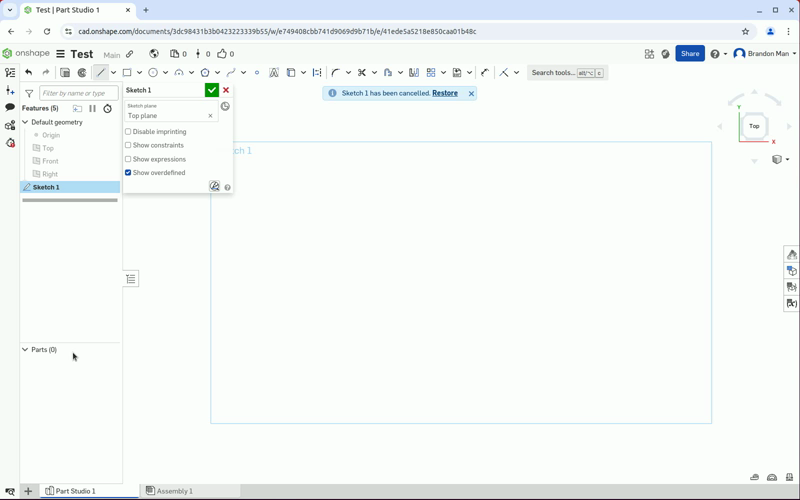
key_down(shift)
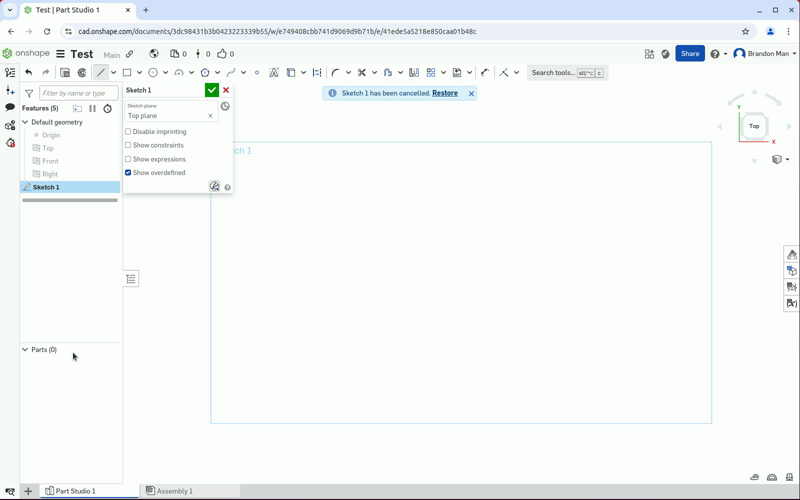
mouse_move(430, 285)
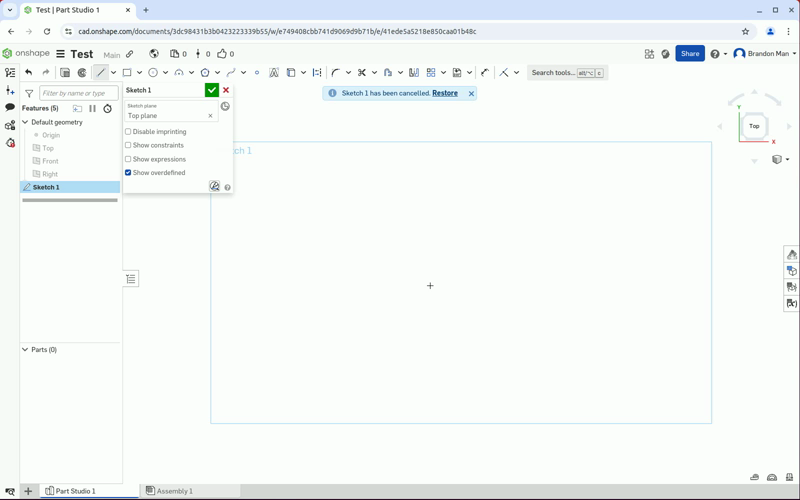
click(430, 285)
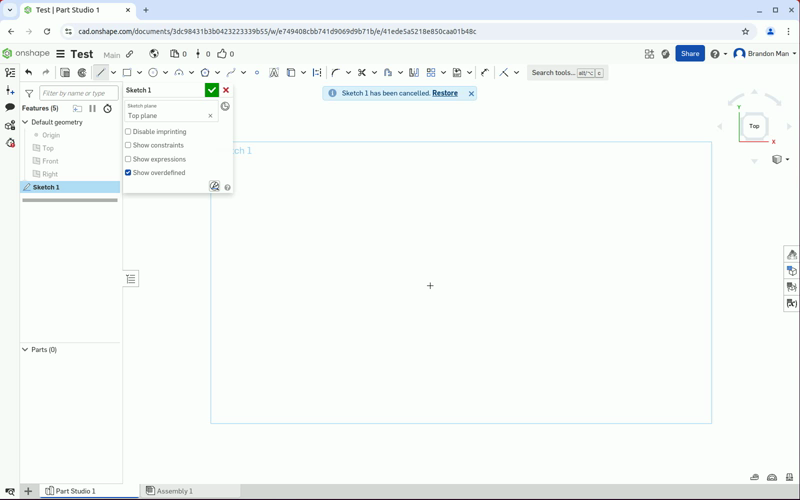
key_up(shift)
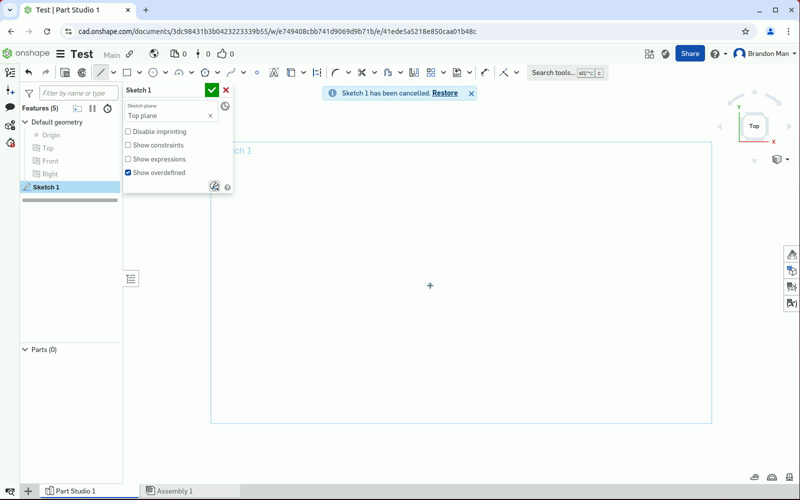
key_down(shift)
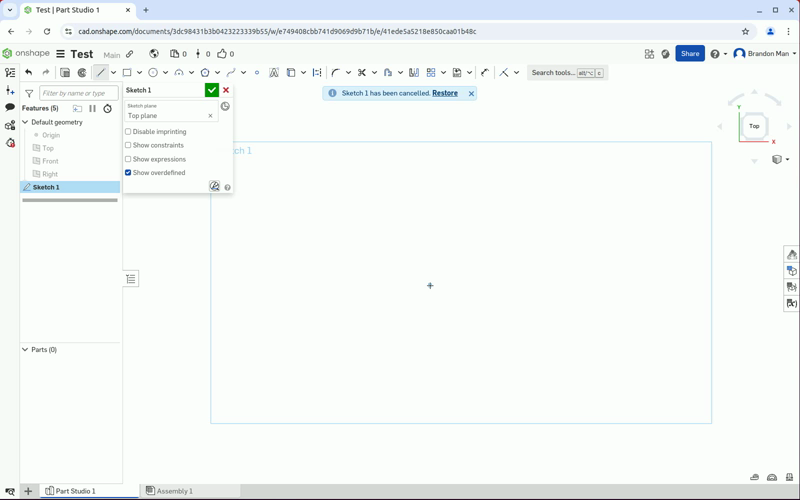
mouse_move(460, 285)
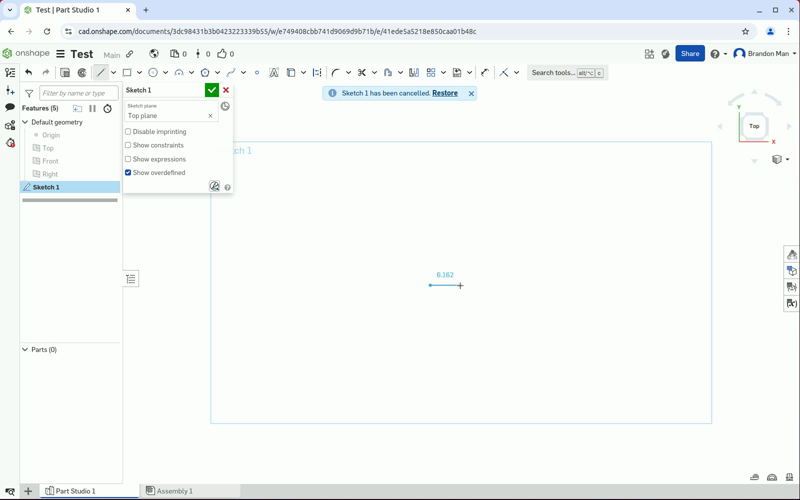
mouse_move(431, 285)
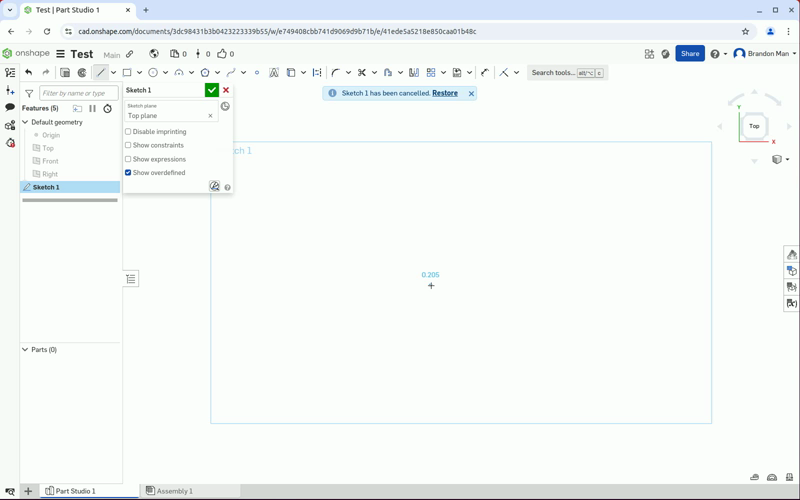
scroll(6)
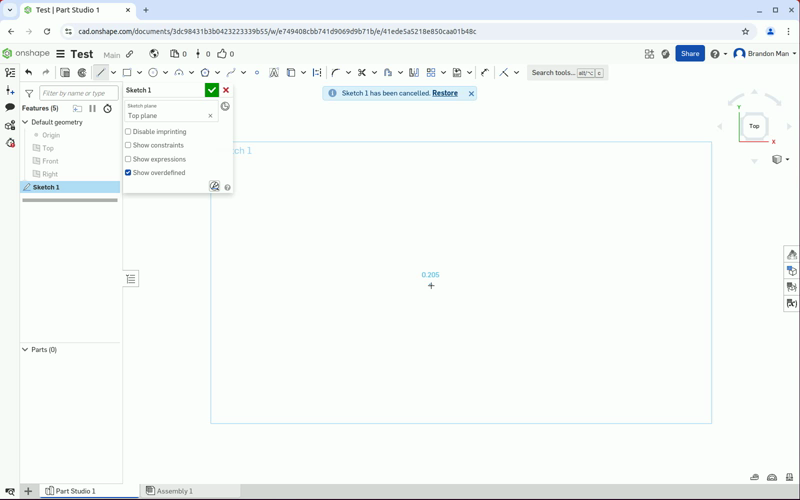
scroll(6)
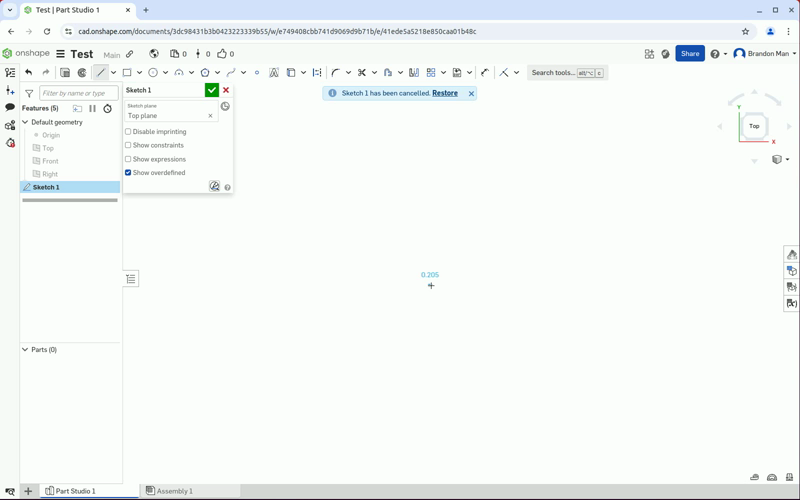
scroll(6)
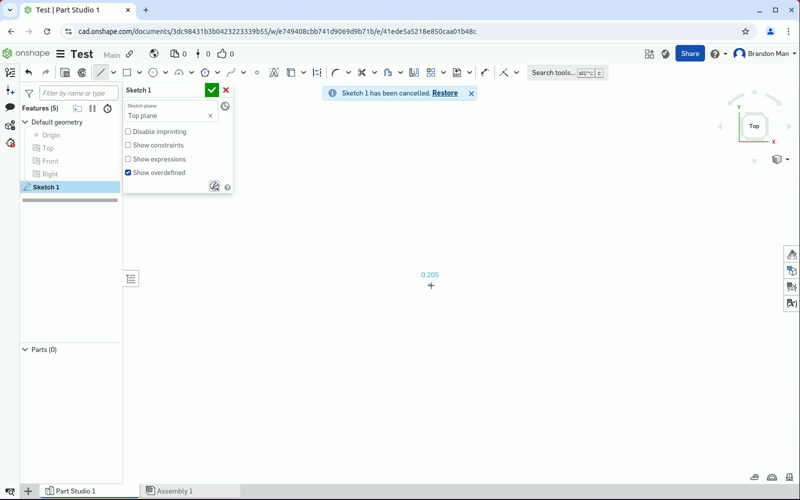
scroll(6)
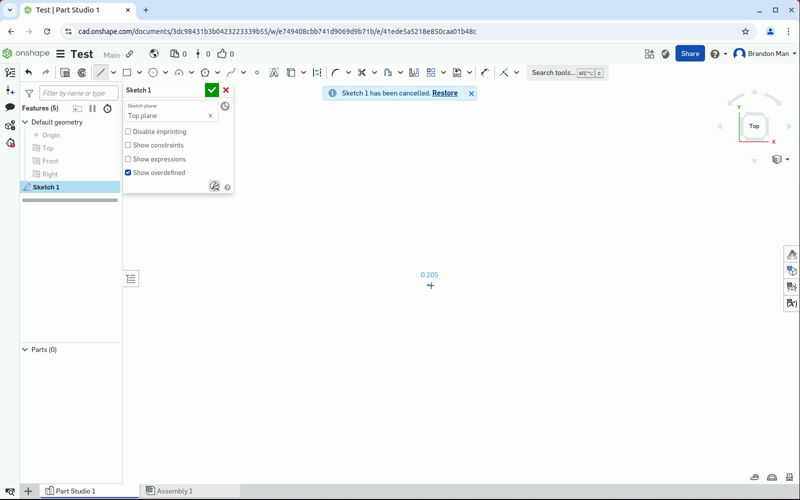
scroll(6)
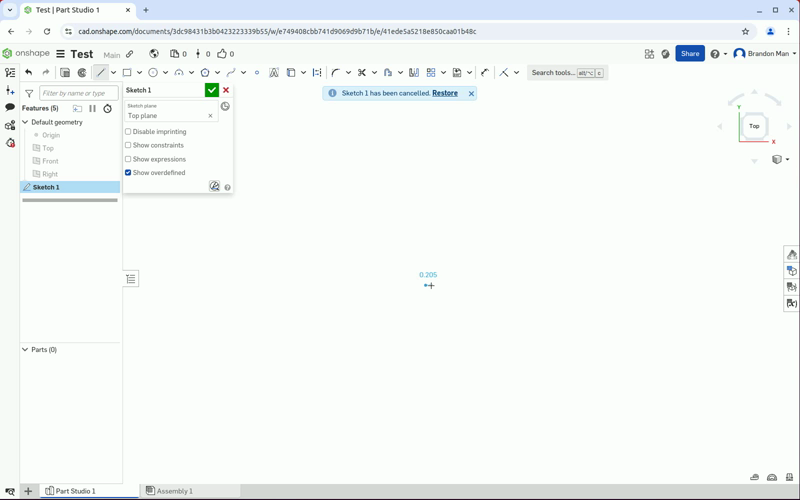
scroll(6)
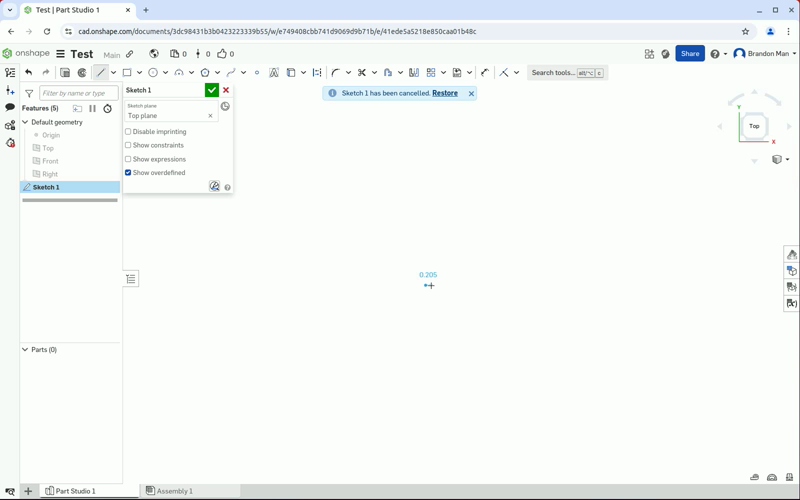
scroll(6)
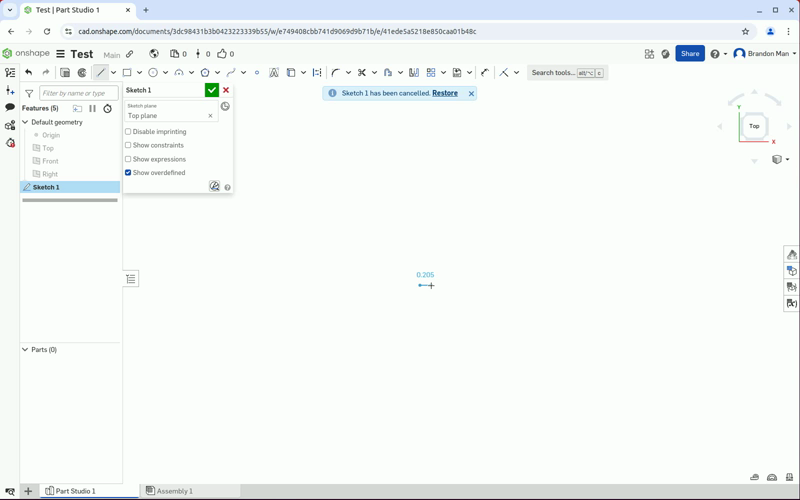
click(431, 285)
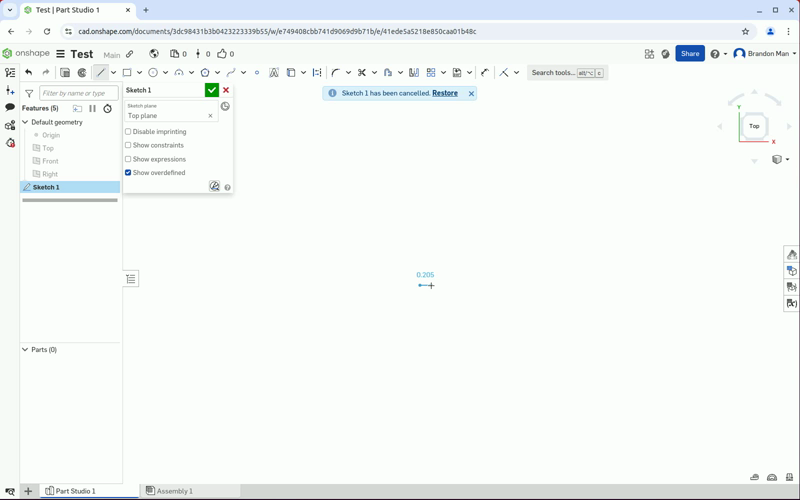
scroll(-6)
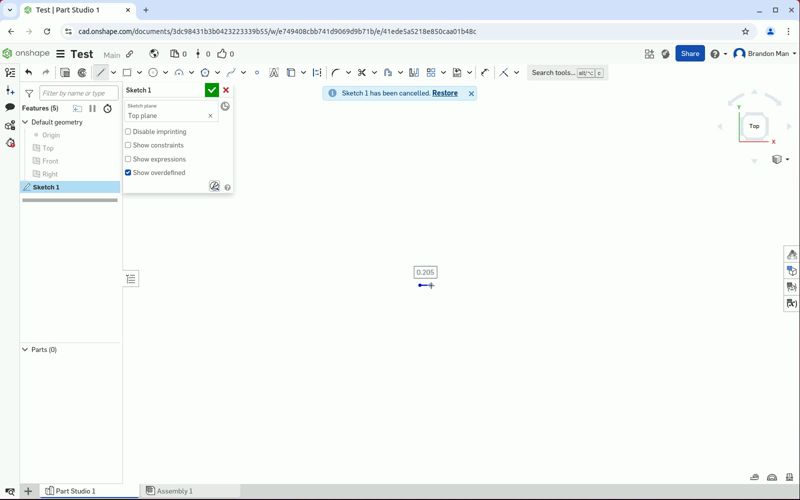
scroll(-6)
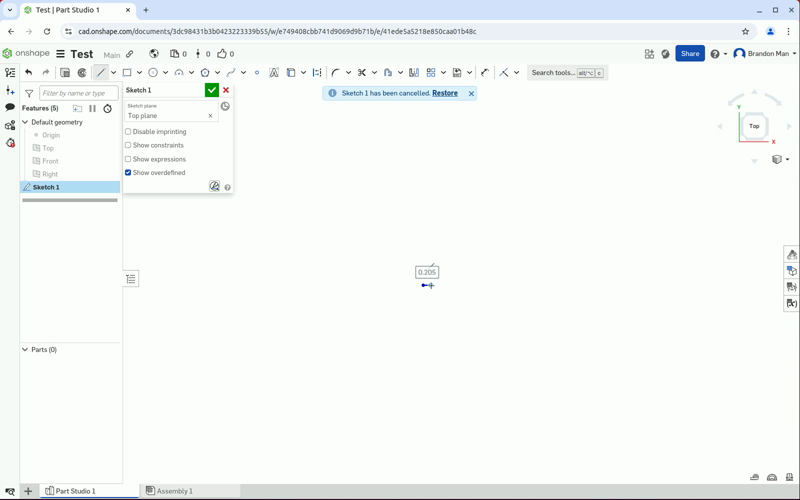
scroll(-6)
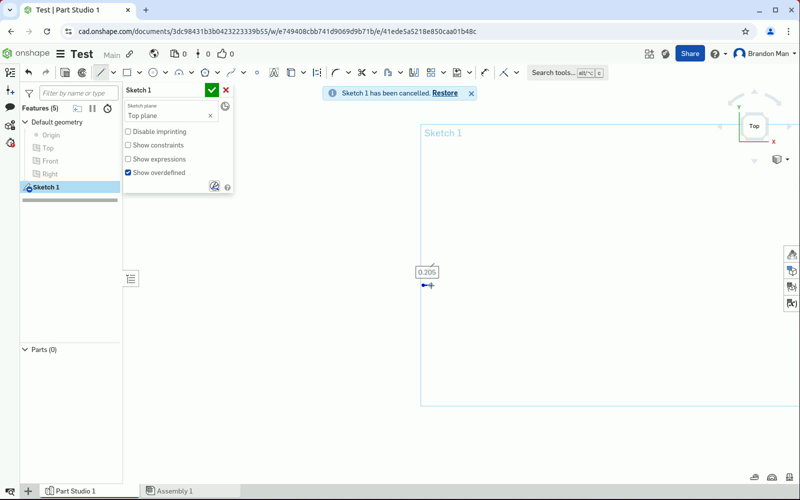
scroll(-6)
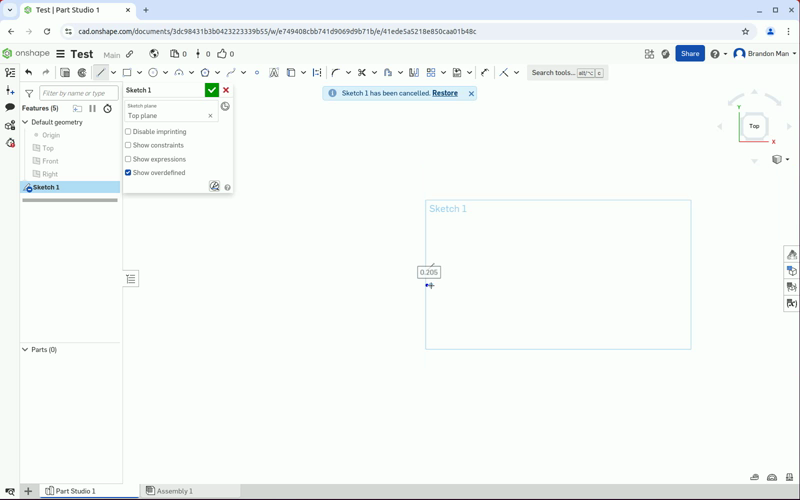
scroll(-6)
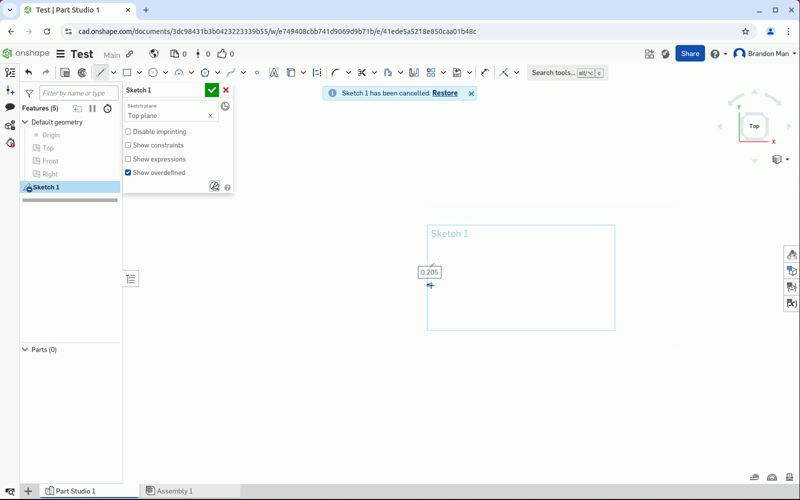
scroll(-6)
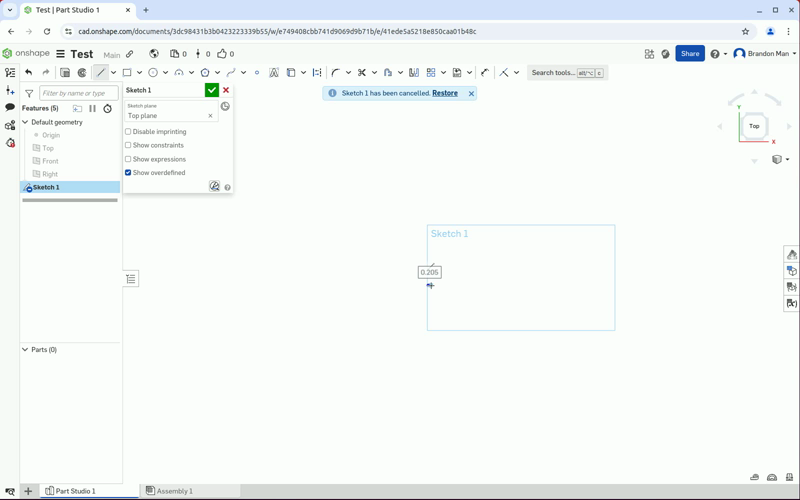
scroll(-6)
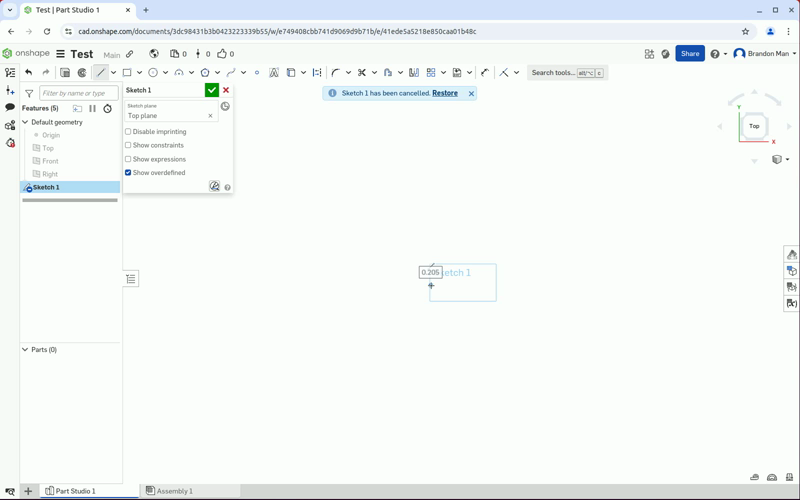
key_up(shift)
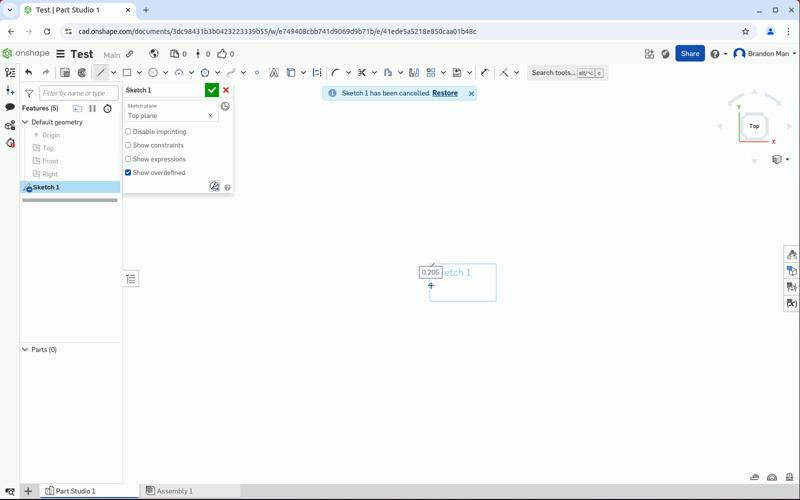
key_down(shift)
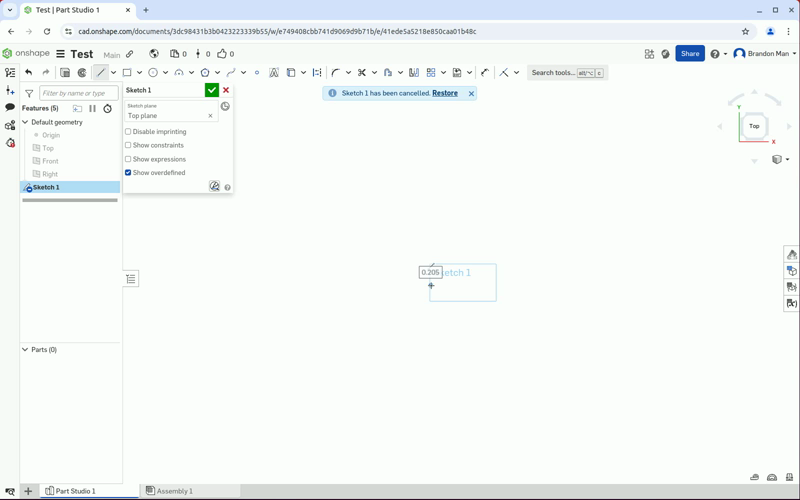
mouse_move(461, 285)
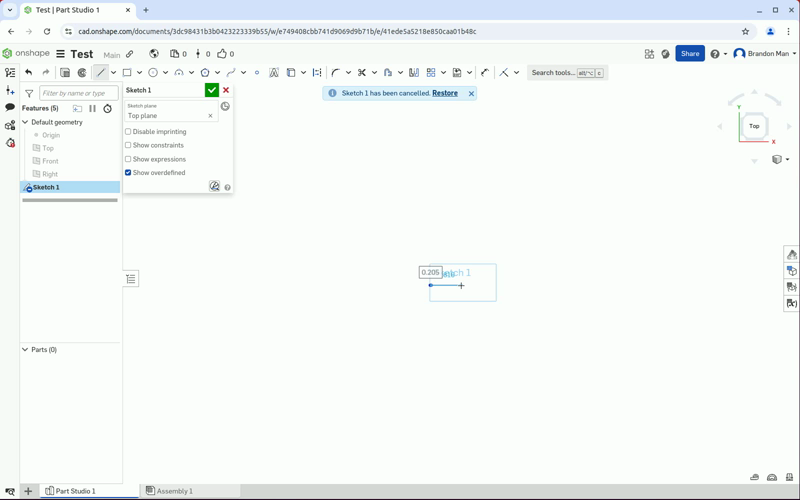
mouse_move(431, 262)
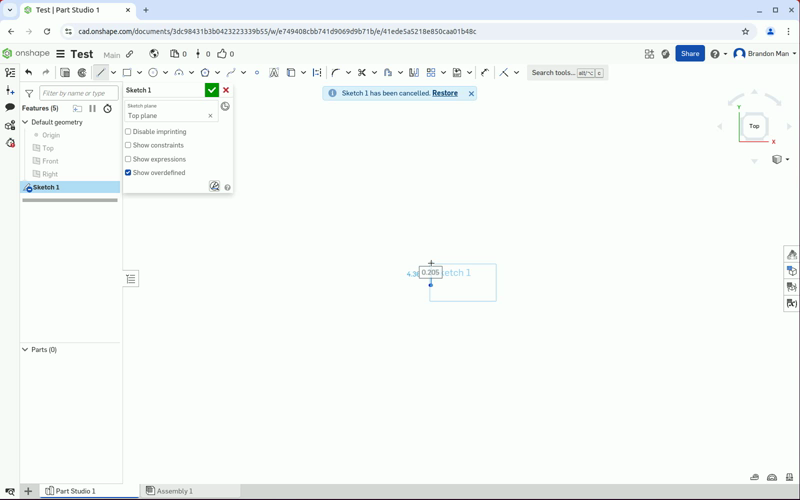
click(431, 262)
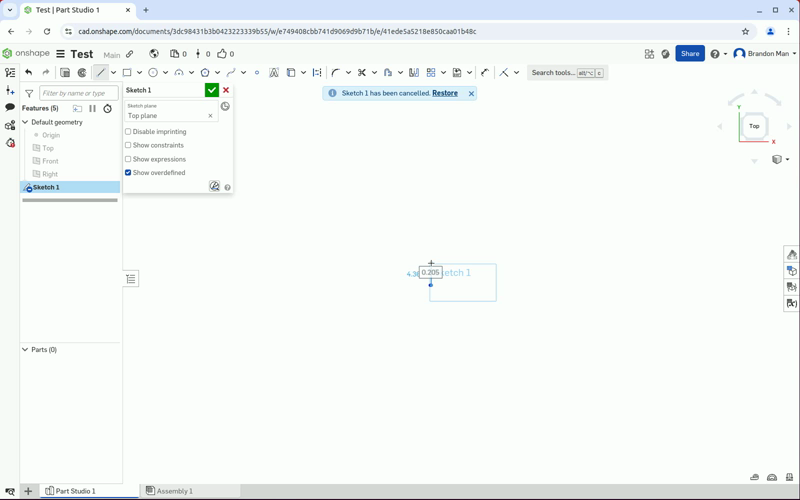
key_up(shift)
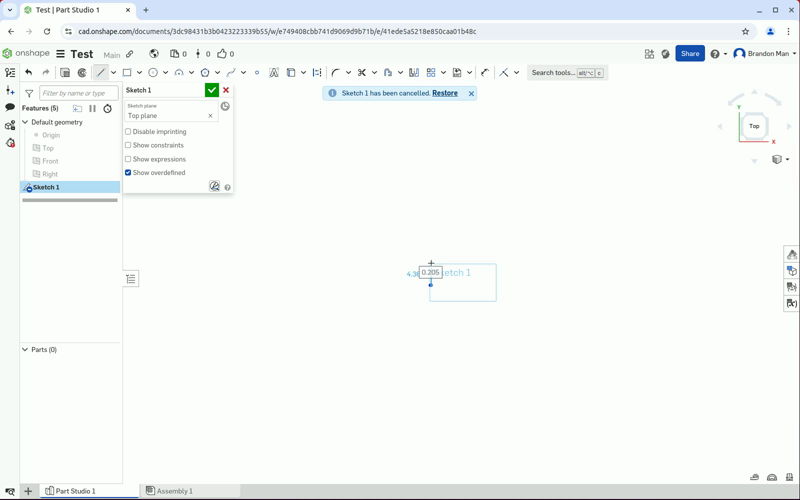
key_down(shift)
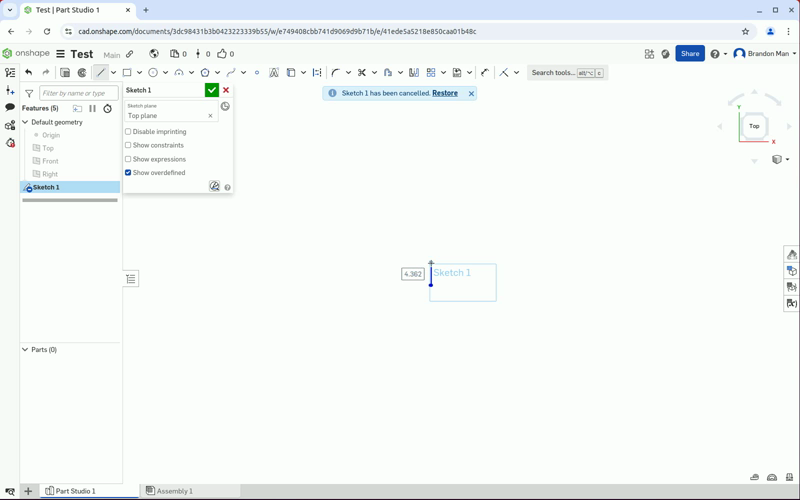
mouse_move(461, 262)
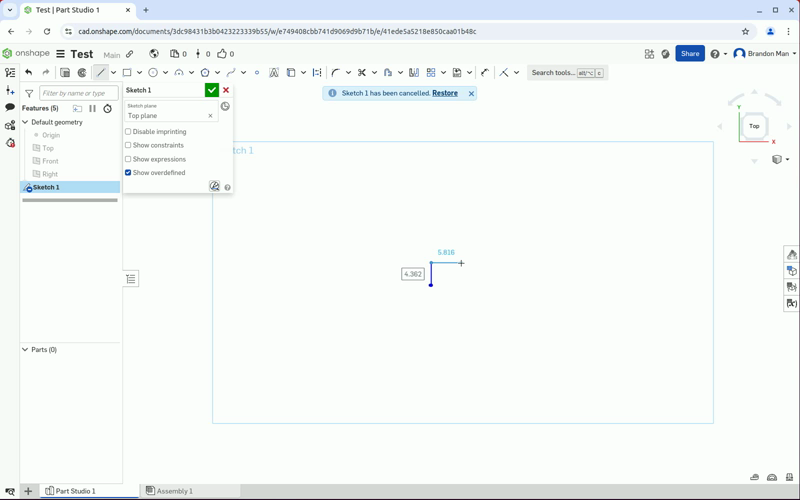
mouse_move(465, 262)
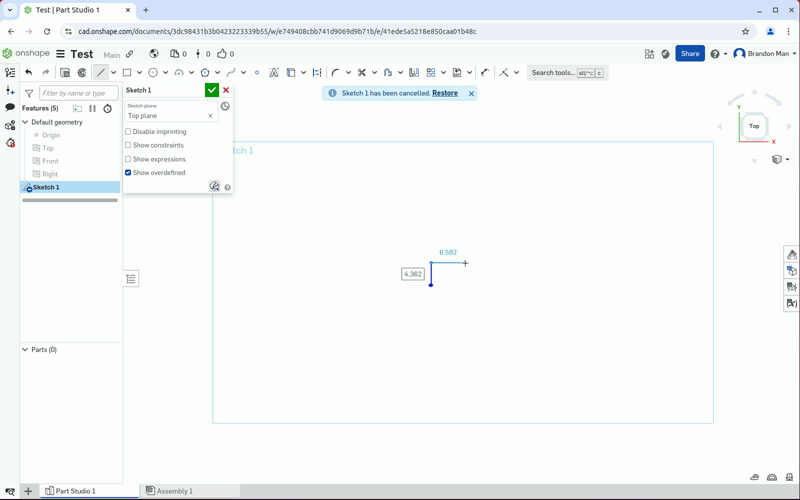
click(465, 262)
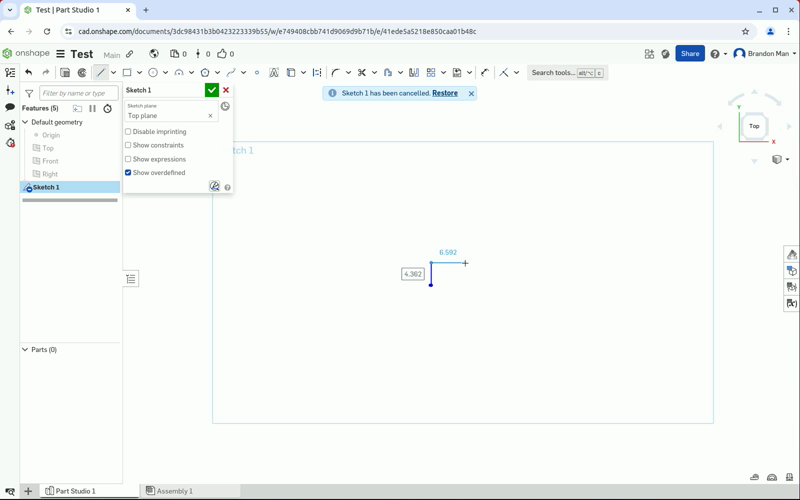
key_up(shift)
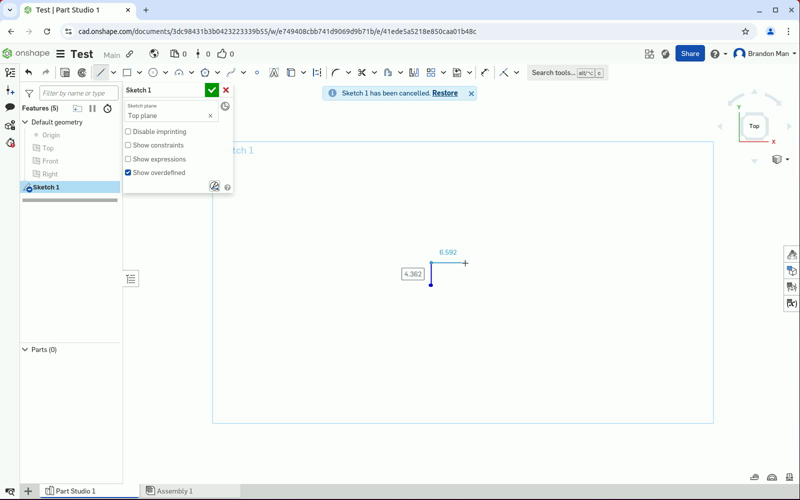
key_down(shift)
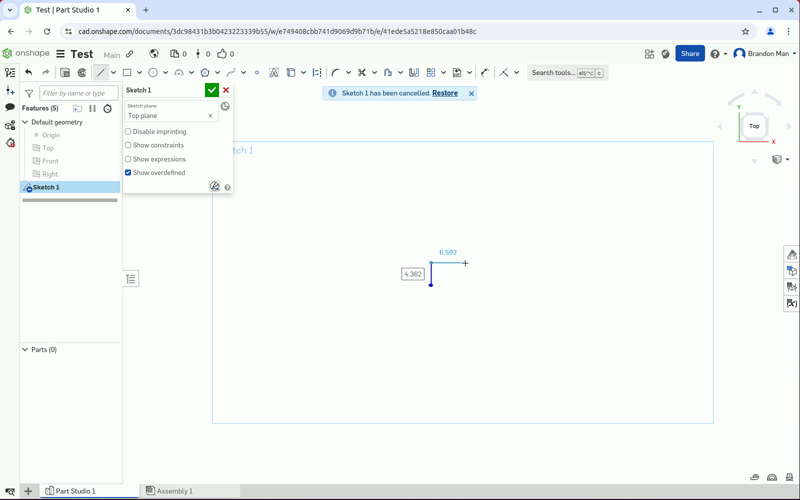
mouse_move(495, 262)
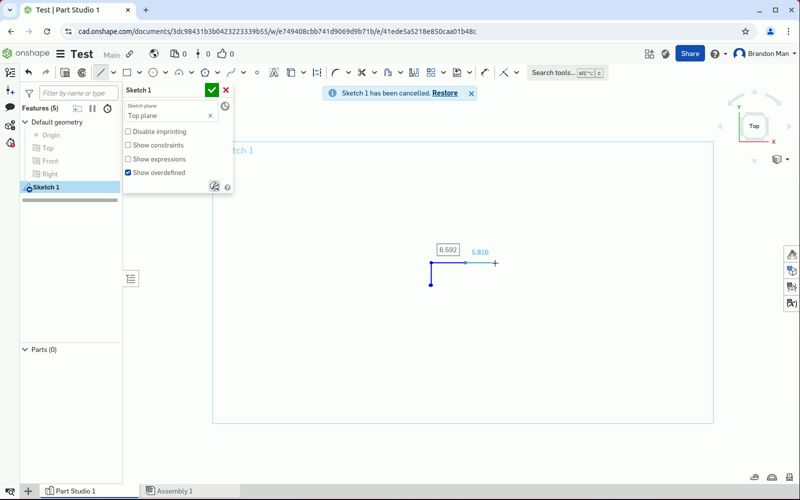
mouse_move(465, 285)
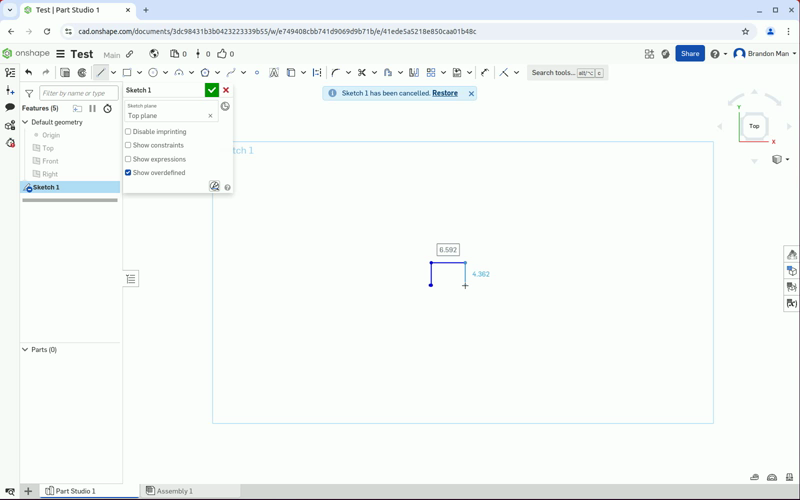
click(465, 285)
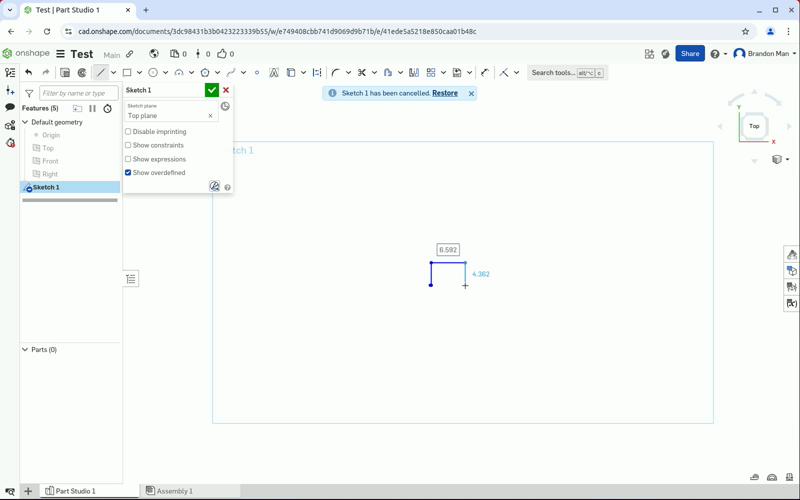
key_up(shift)
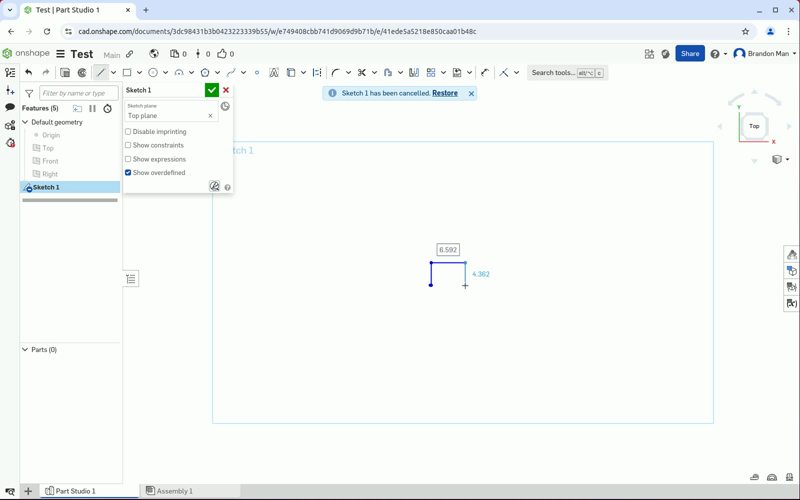
key_down(shift)
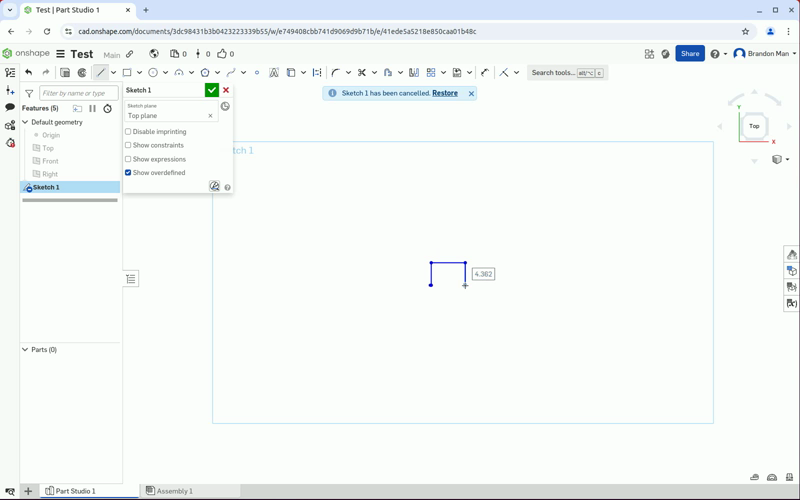
mouse_move(495, 285)
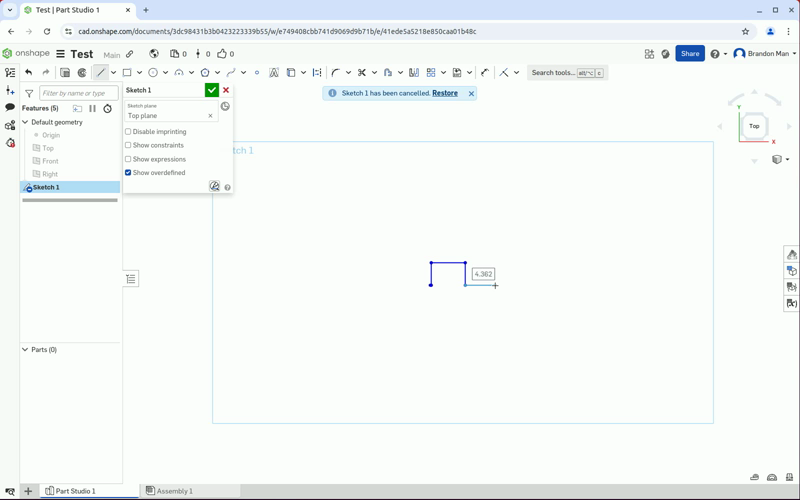
mouse_move(466, 285)
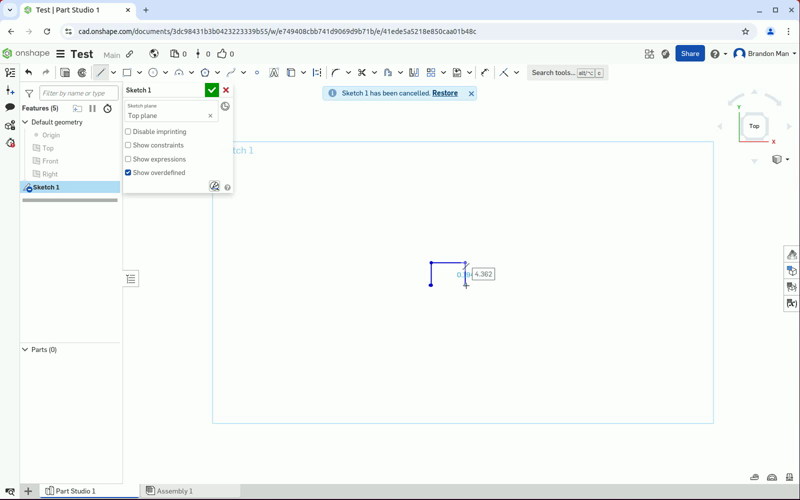
scroll(6)
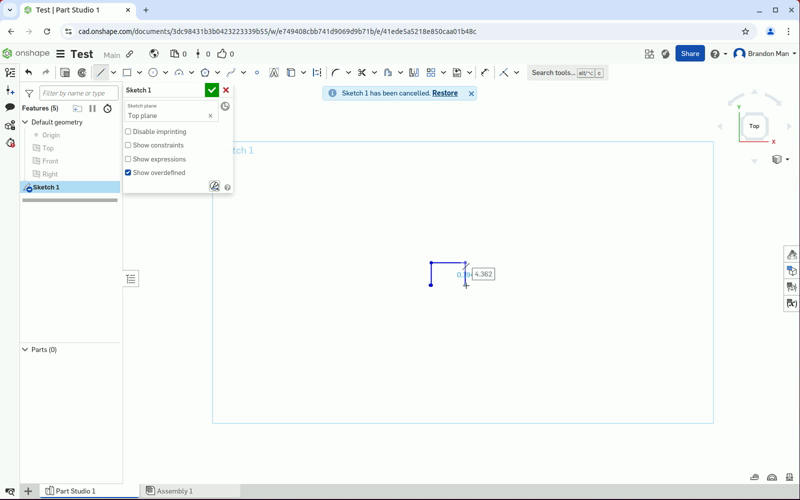
scroll(6)
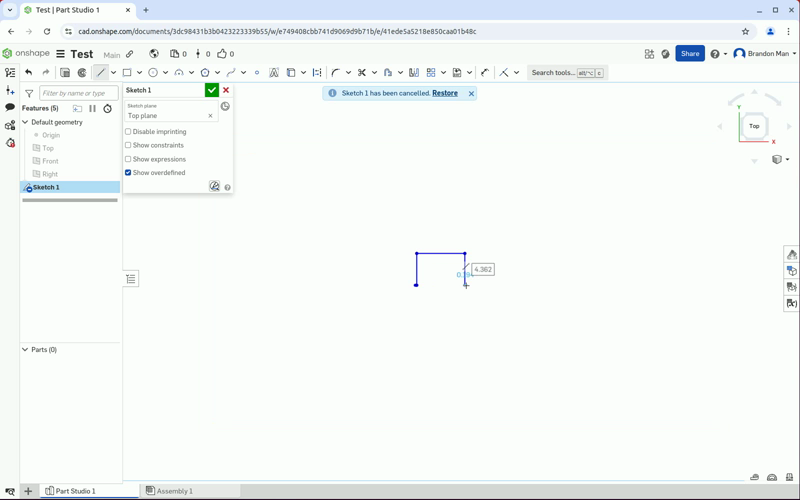
scroll(6)
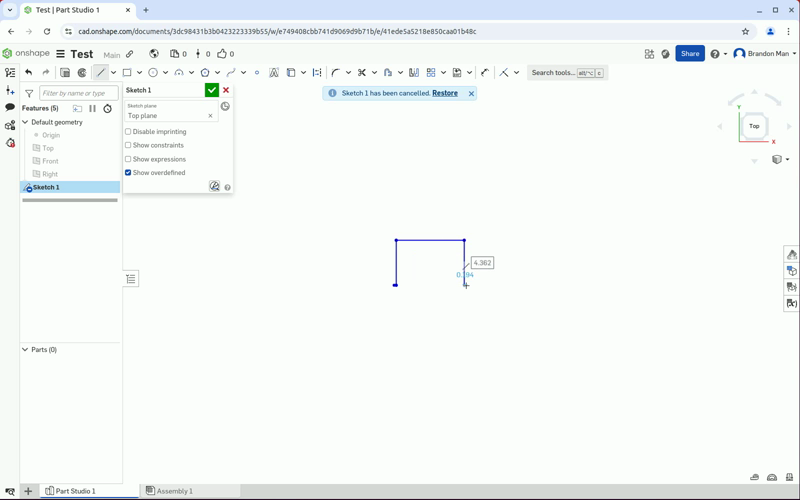
scroll(6)
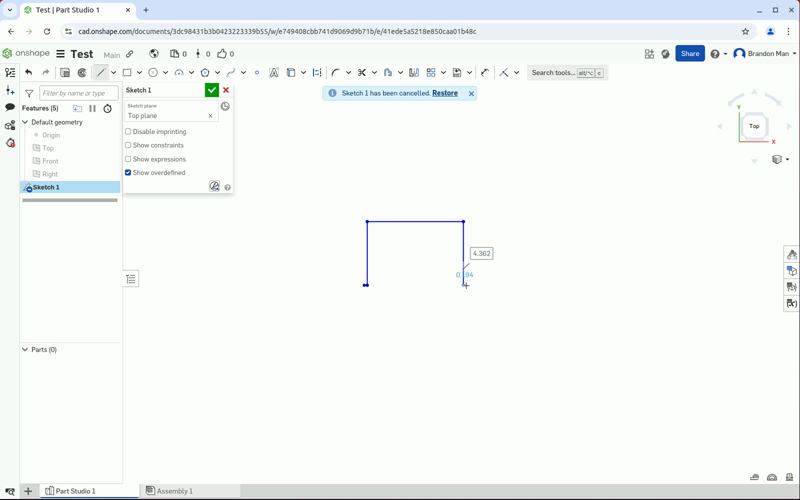
scroll(6)
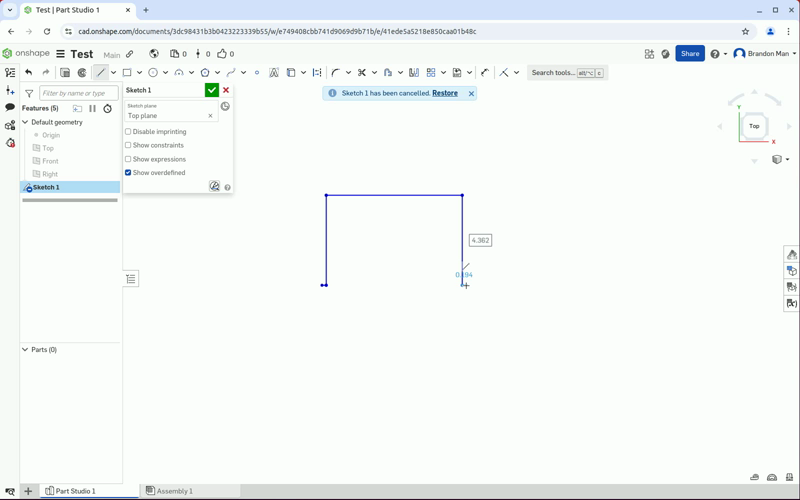
scroll(6)
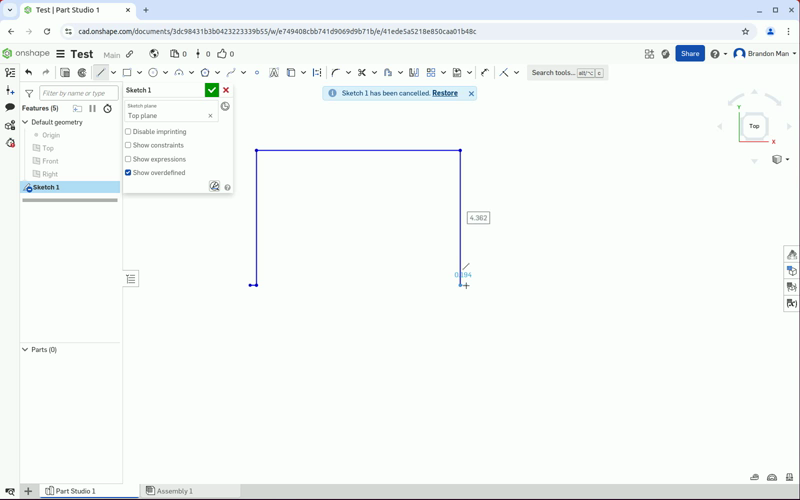
scroll(6)
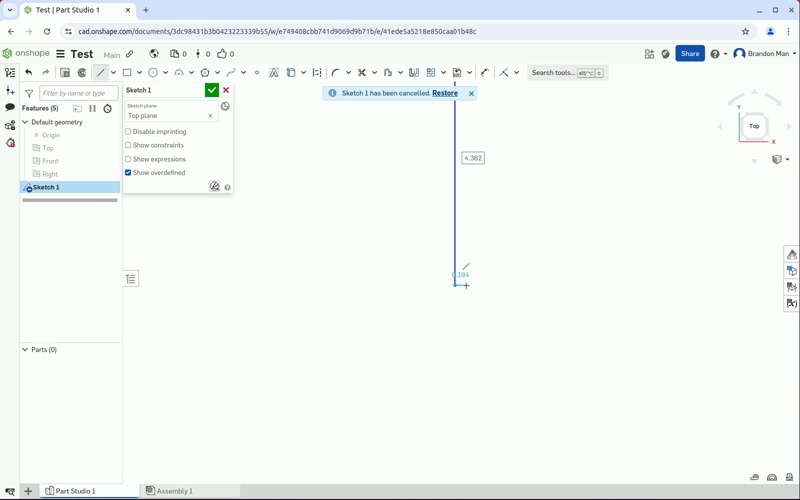
click(466, 285)
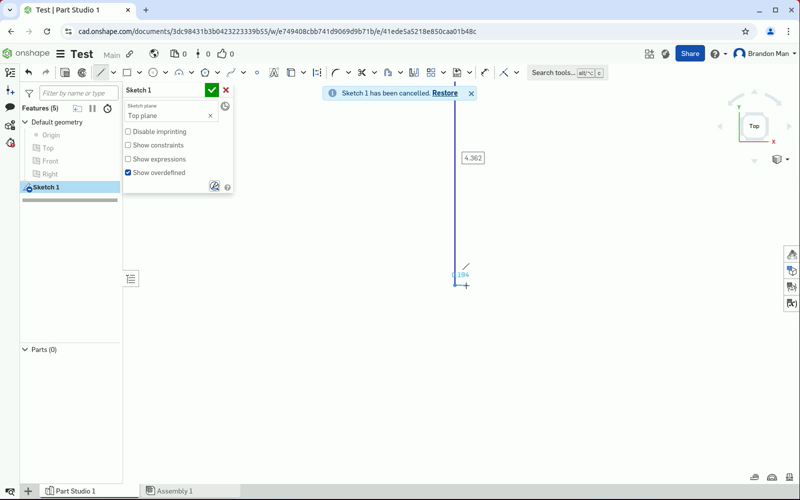
scroll(-6)
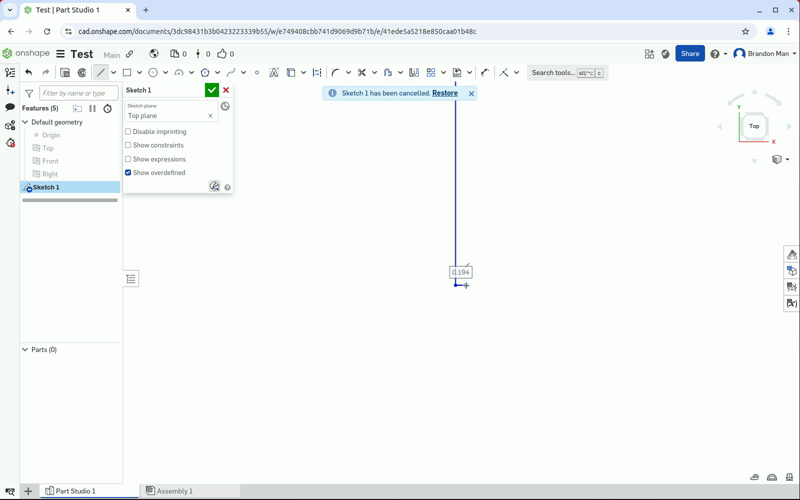
scroll(-6)
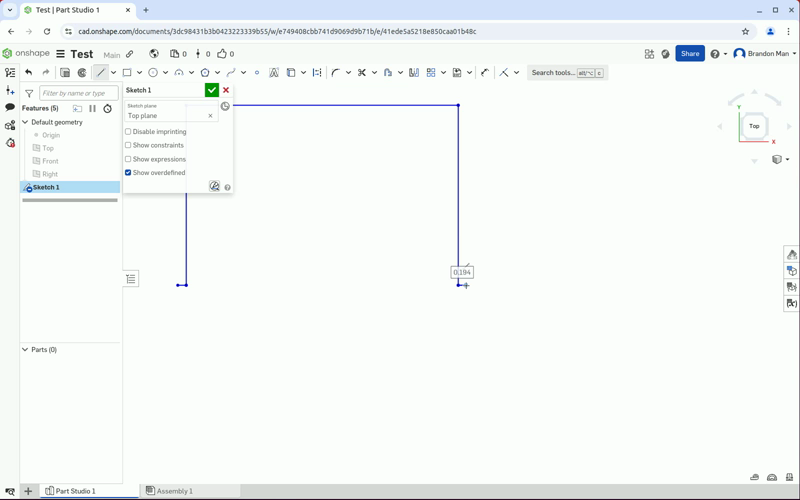
scroll(-6)
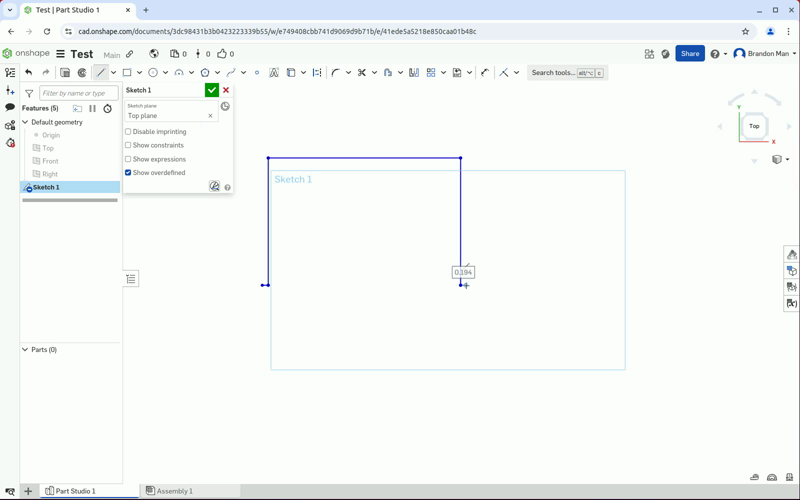
scroll(-6)
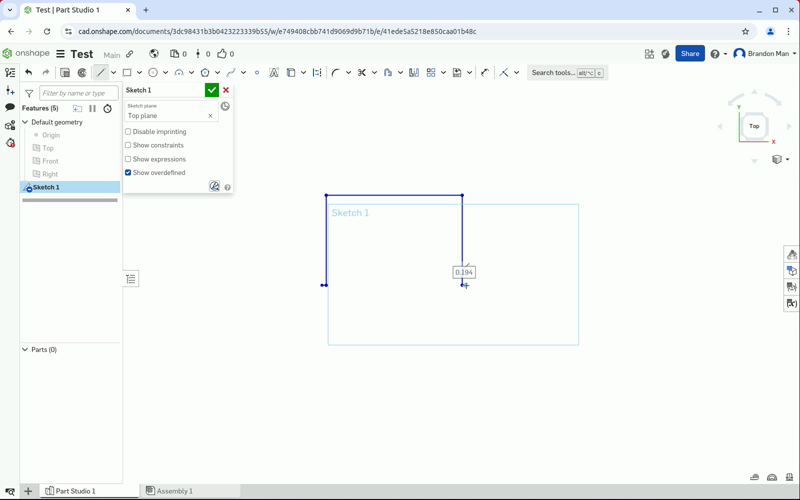
scroll(-6)
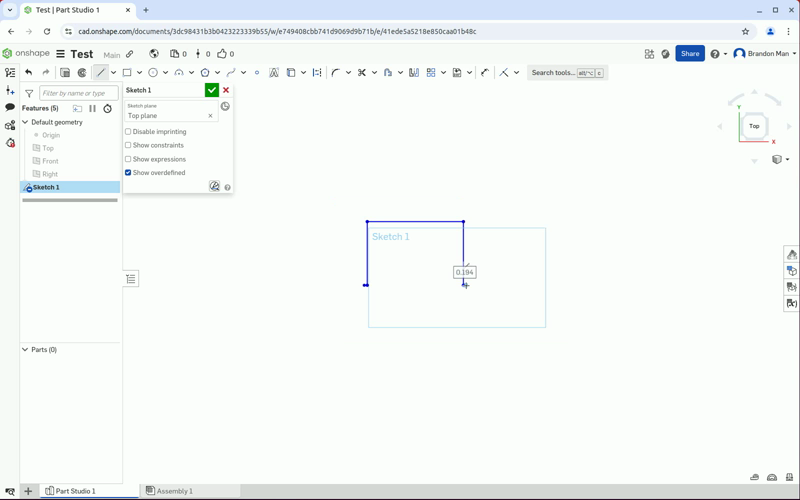
scroll(-6)
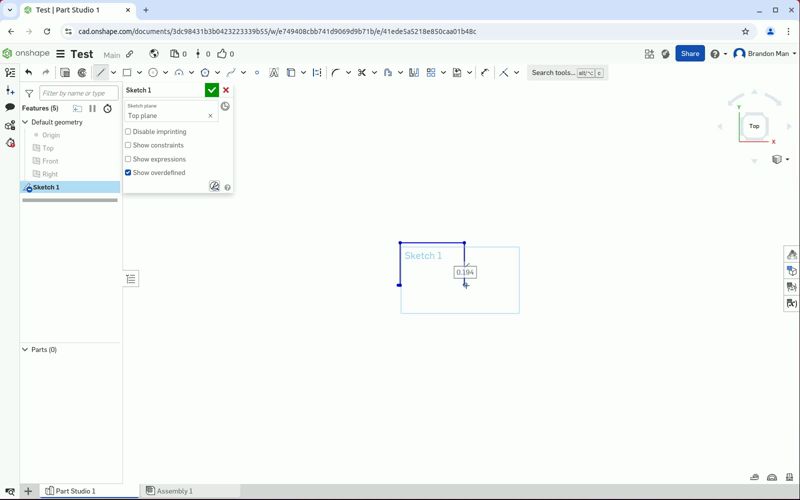
scroll(-6)
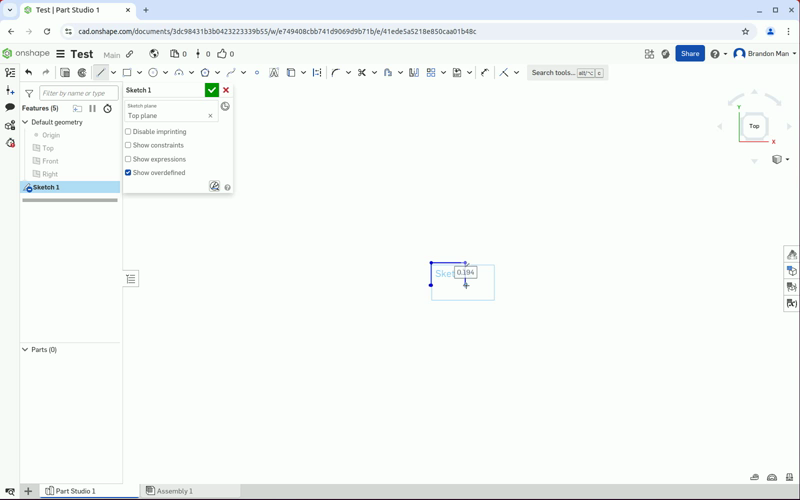
key_up(shift)
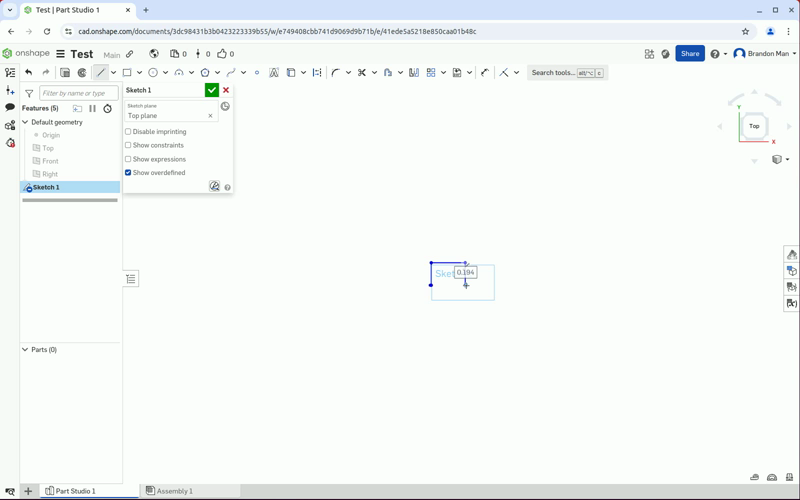
key_down(shift)
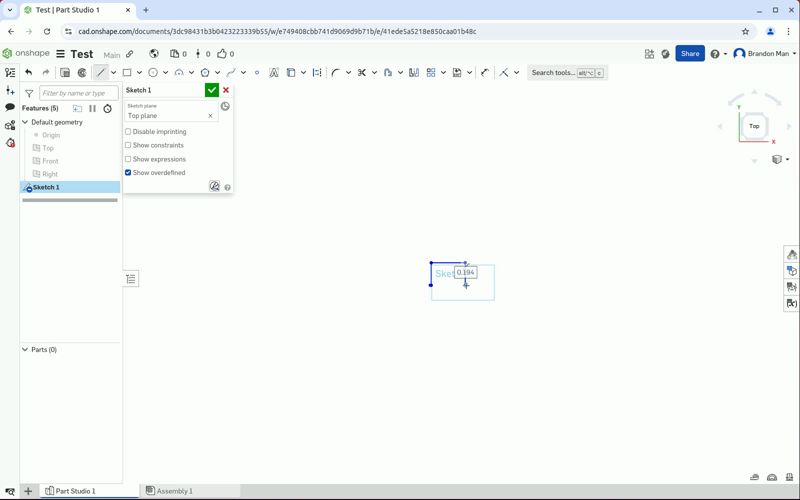
mouse_move(496, 285)
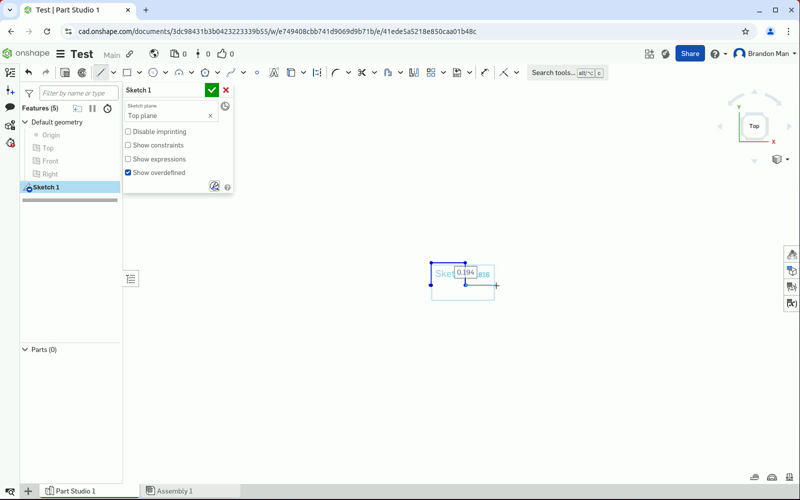
mouse_move(466, 262)
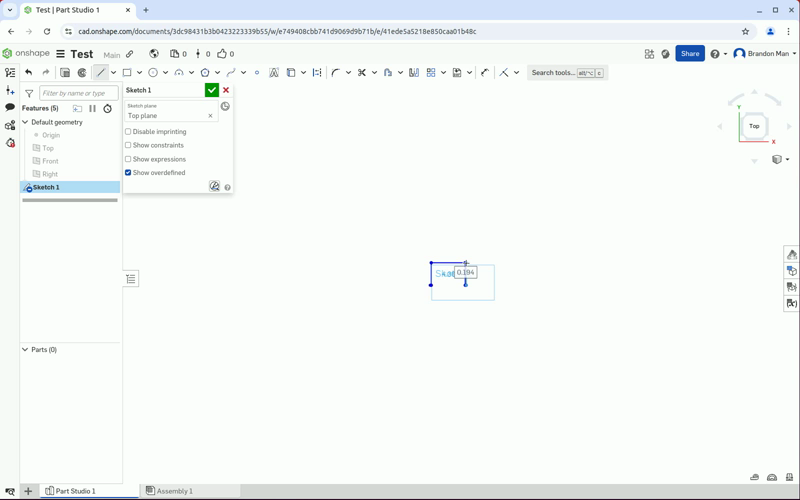
scroll(6)
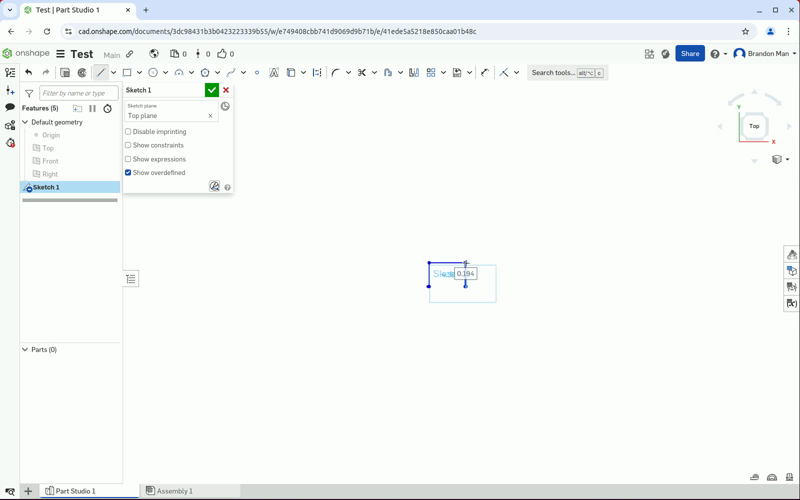
scroll(6)
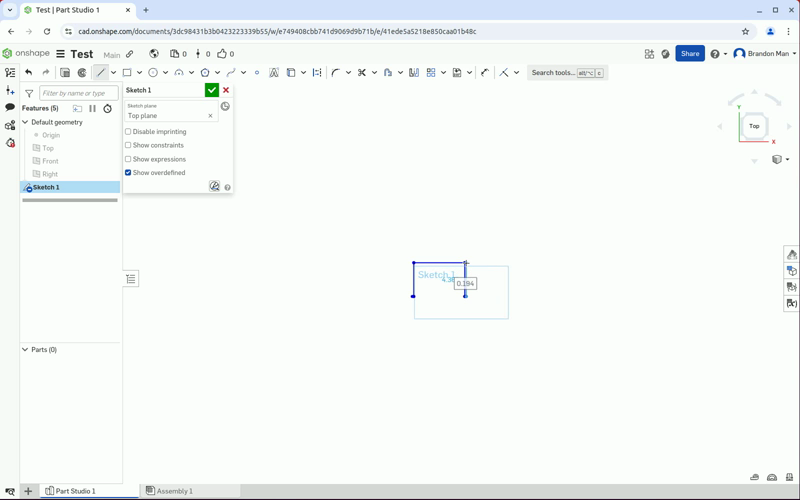
scroll(6)
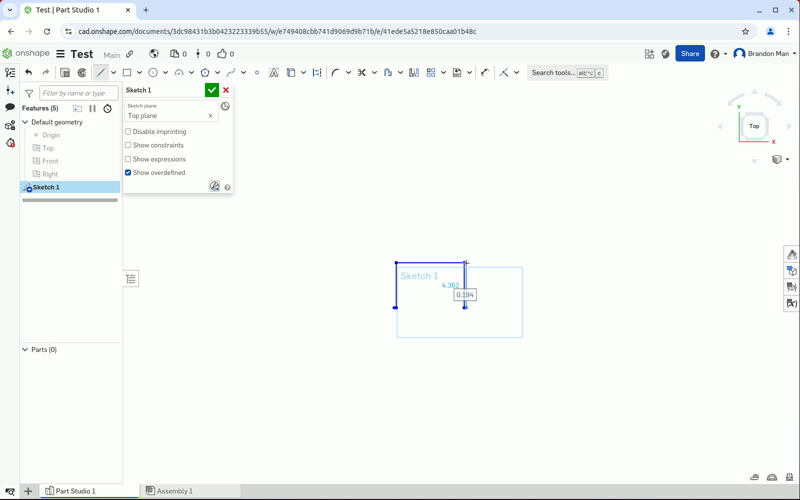
scroll(6)
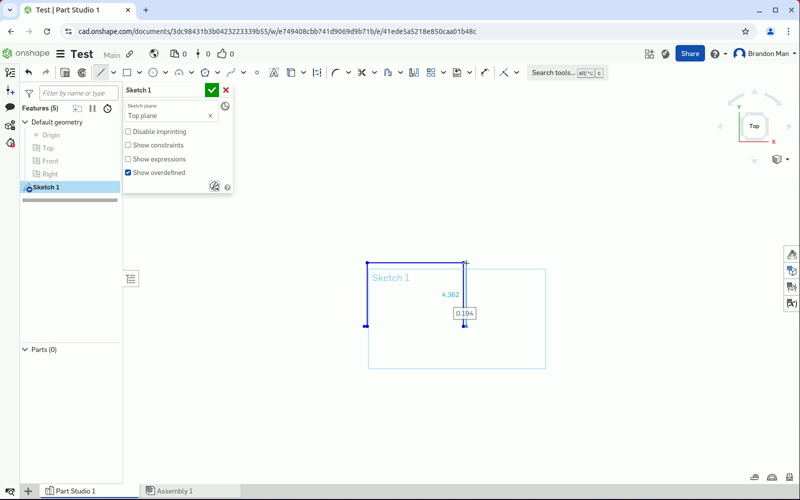
scroll(6)
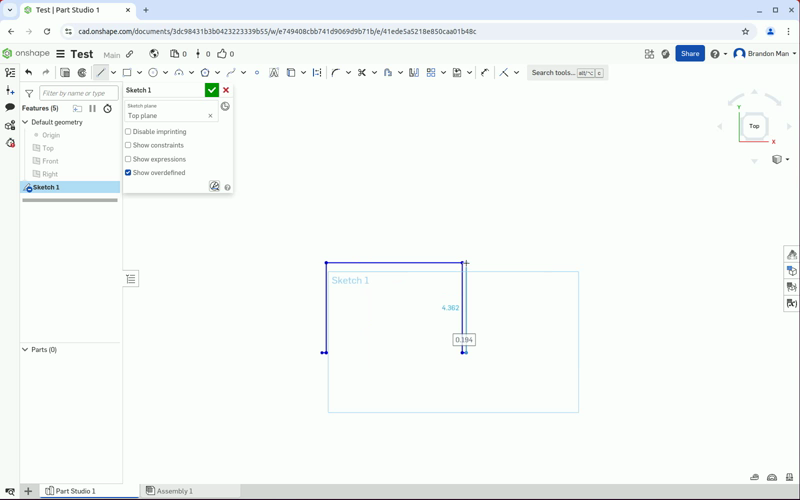
scroll(6)
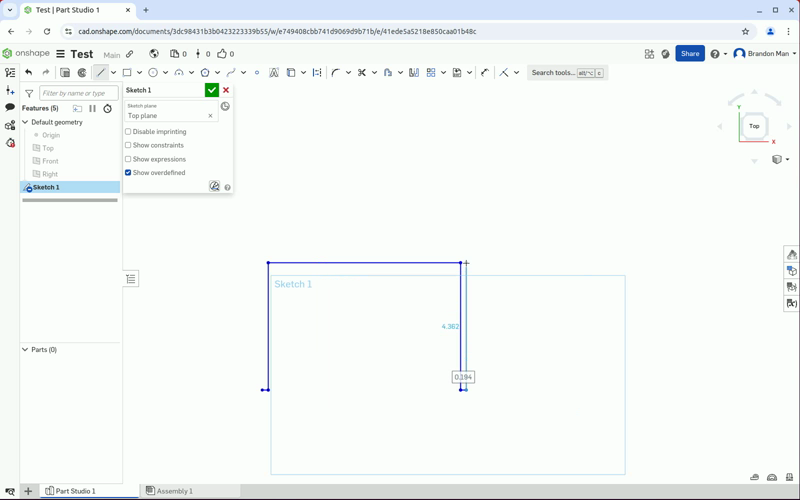
scroll(6)
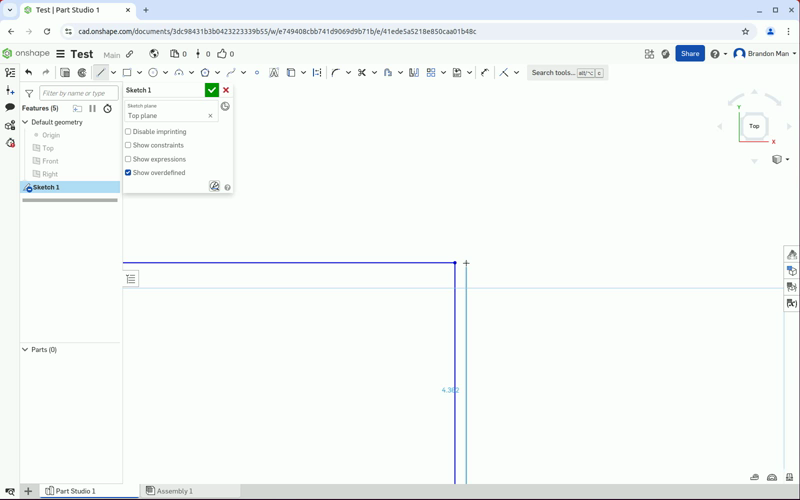
click(466, 262)
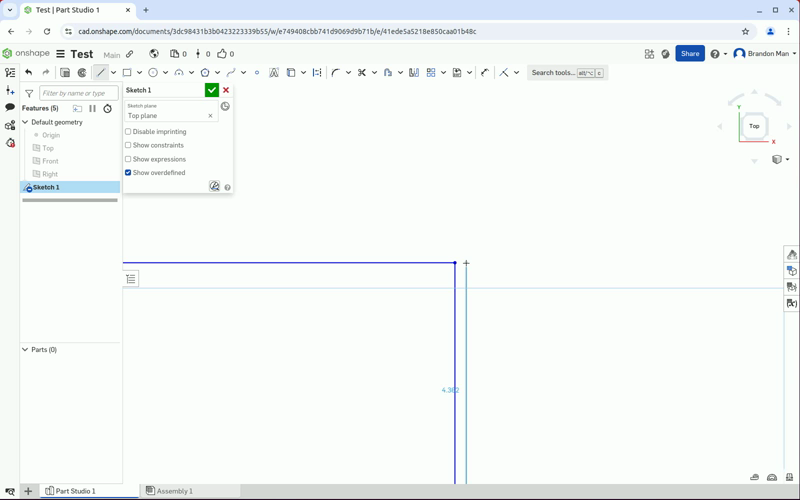
scroll(-6)
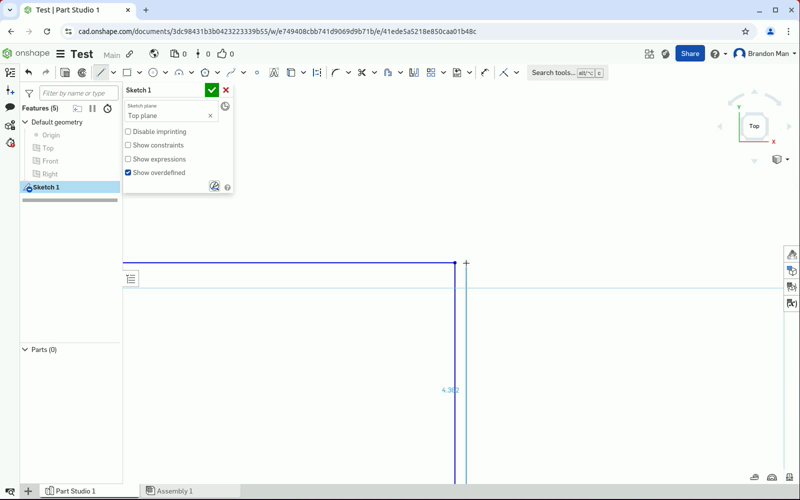
scroll(-6)
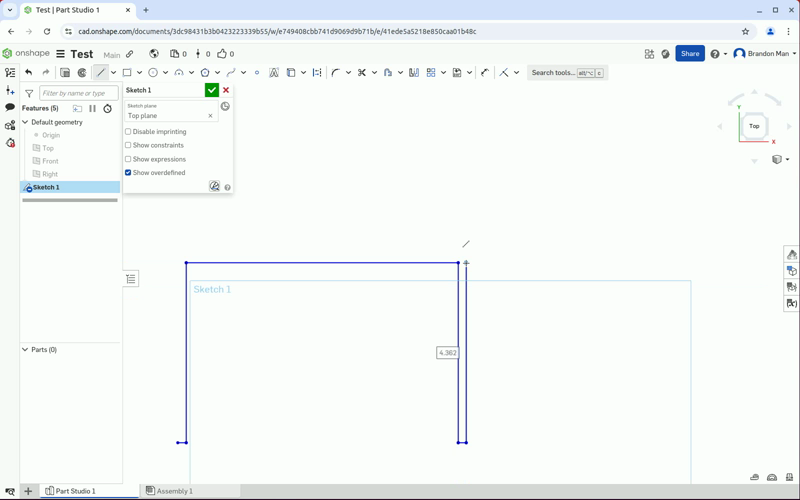
scroll(-6)
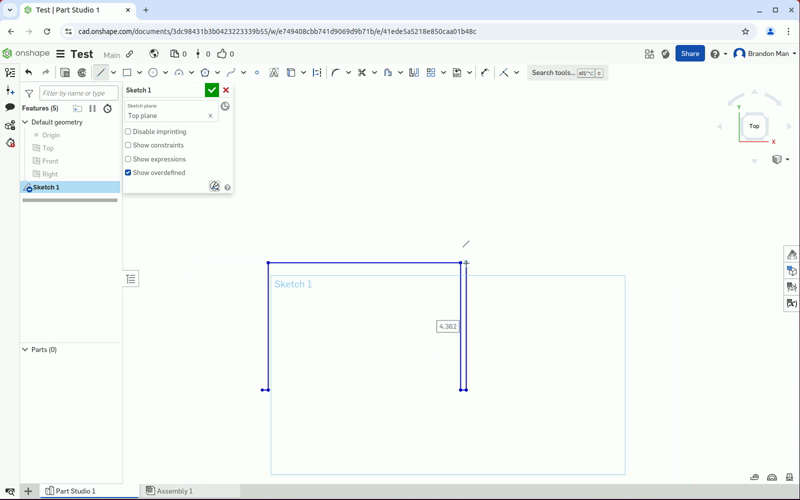
scroll(-6)
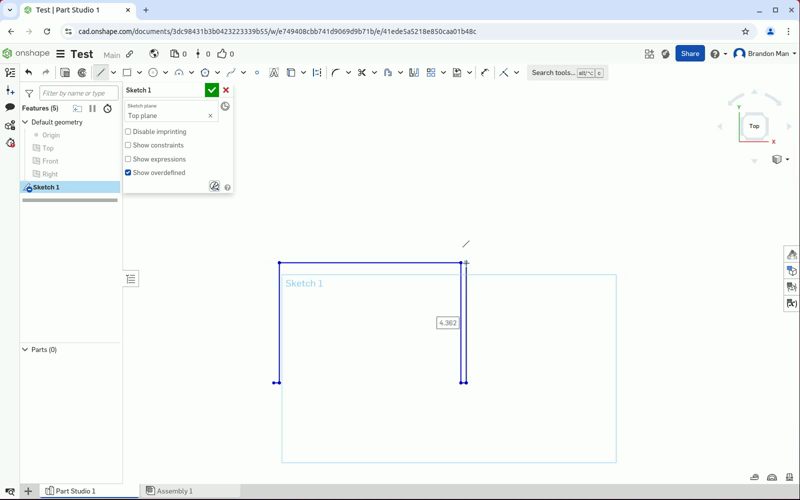
scroll(-6)
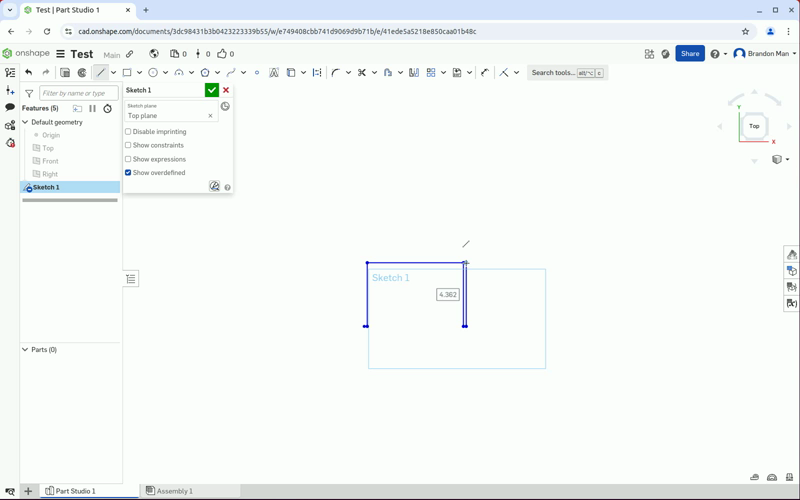
scroll(-6)
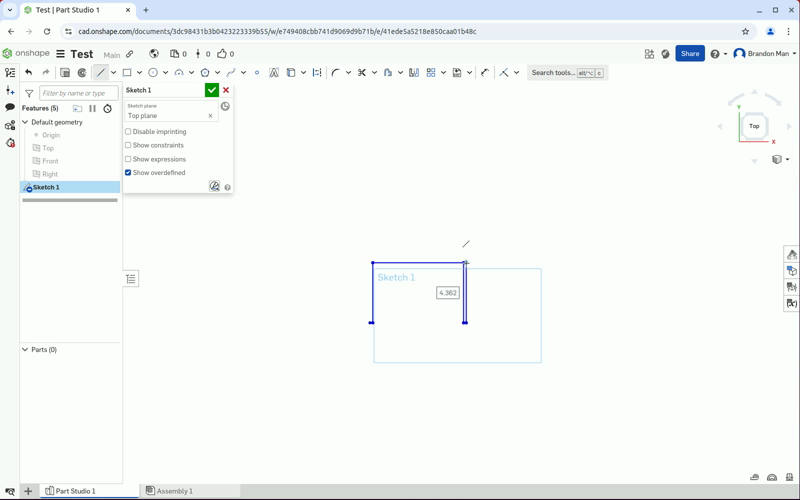
scroll(-6)
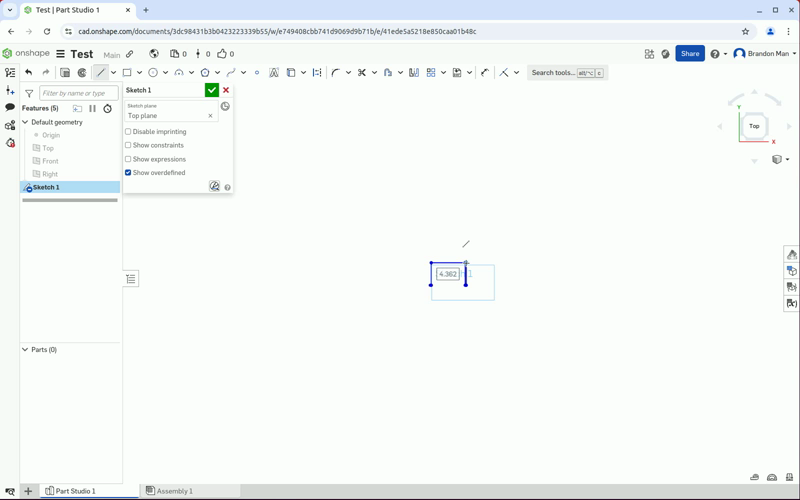
key_up(shift)
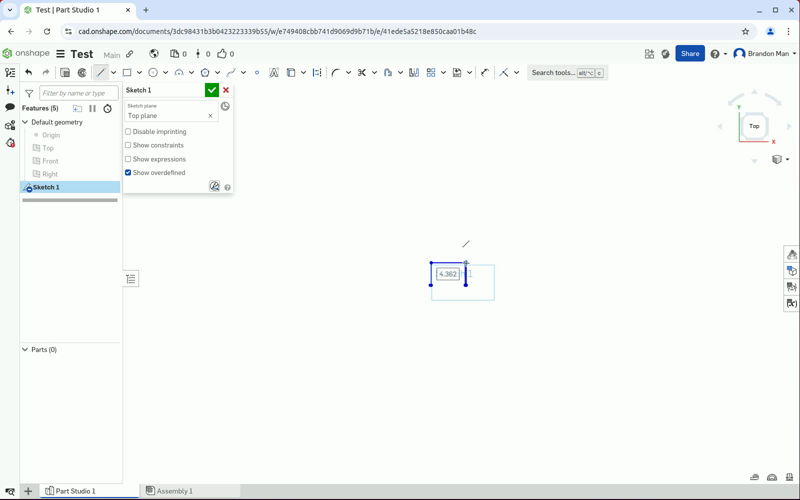
key_down(shift)
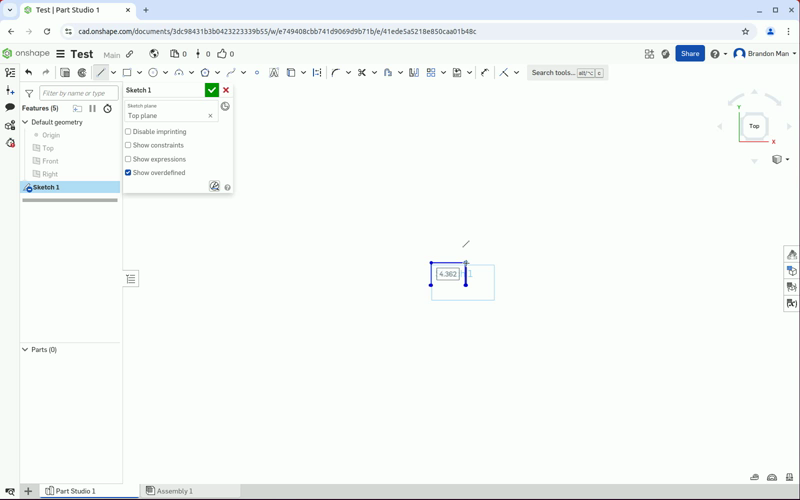
mouse_move(496, 262)
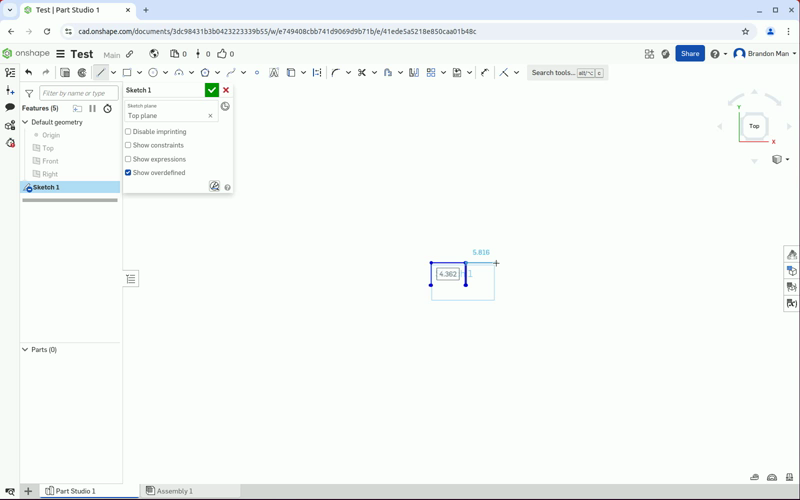
mouse_move(430, 262)
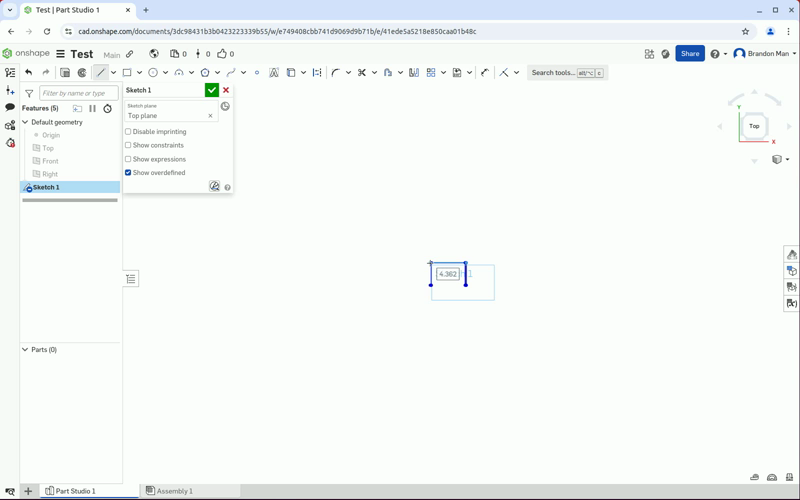
scroll(6)
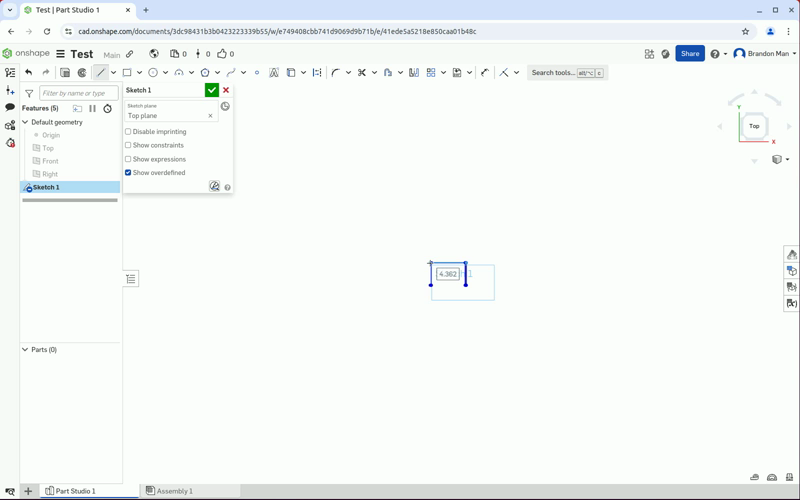
scroll(6)
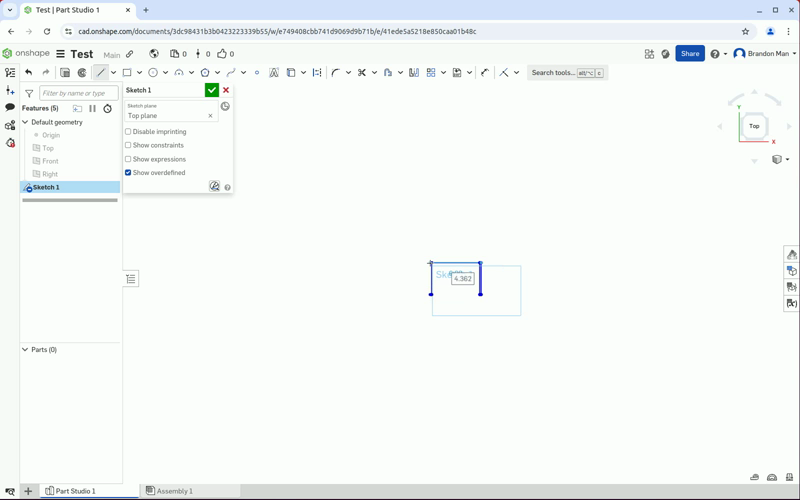
scroll(6)
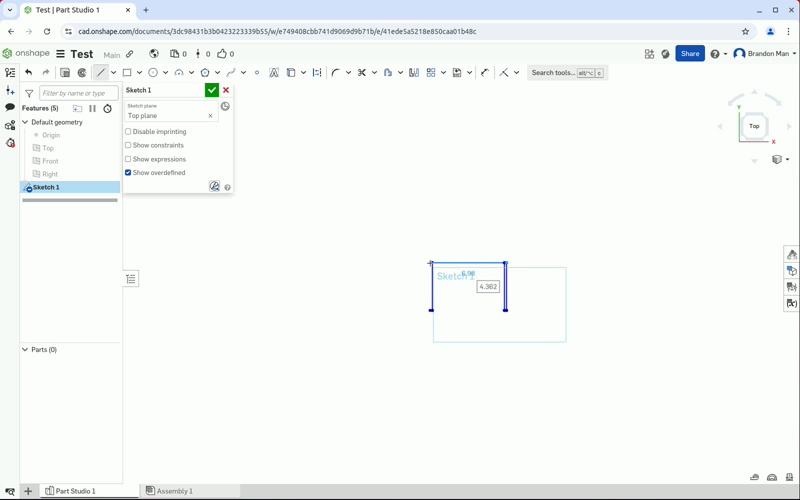
scroll(6)
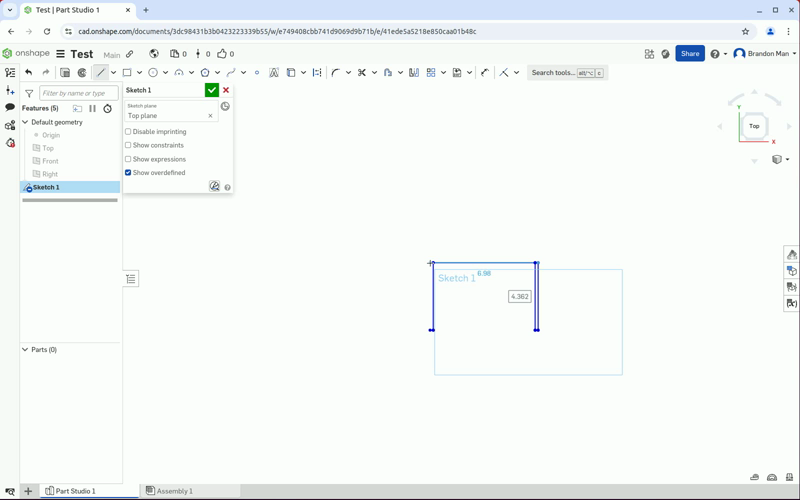
scroll(6)
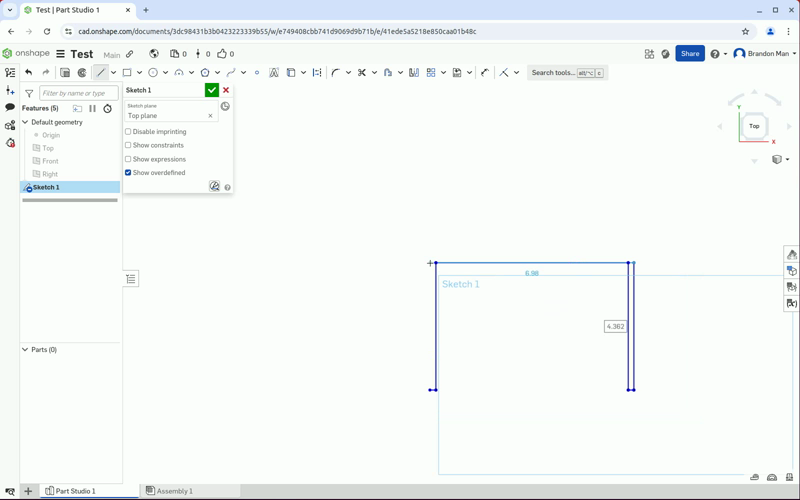
scroll(6)
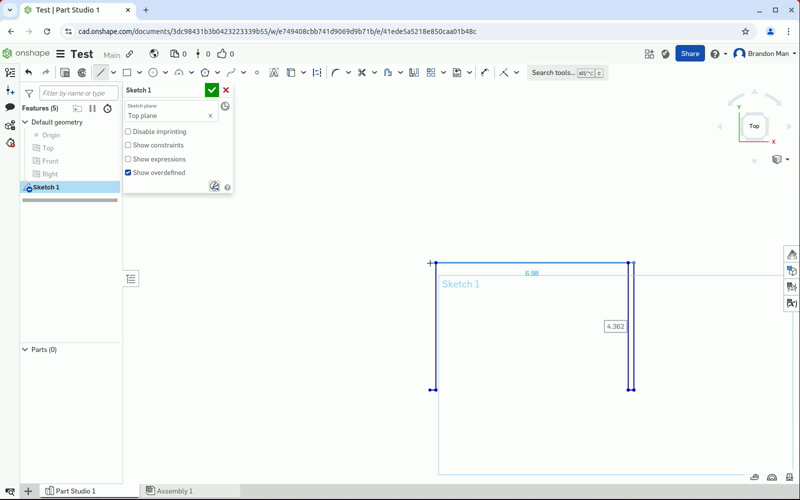
scroll(6)
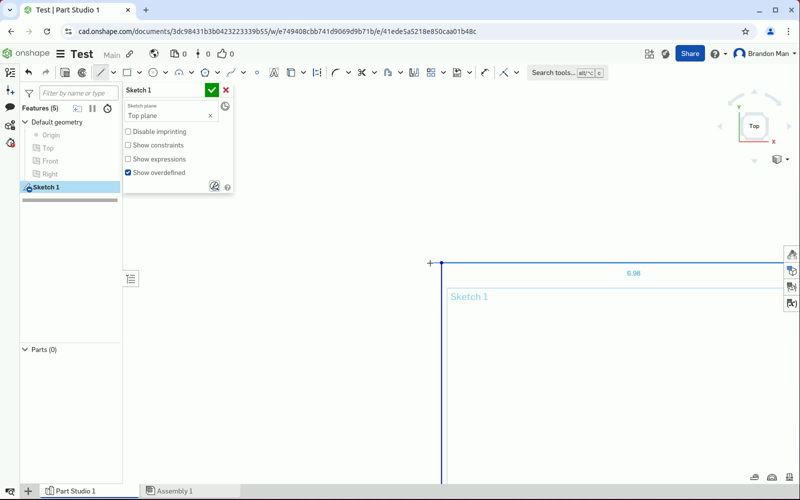
click(430, 262)
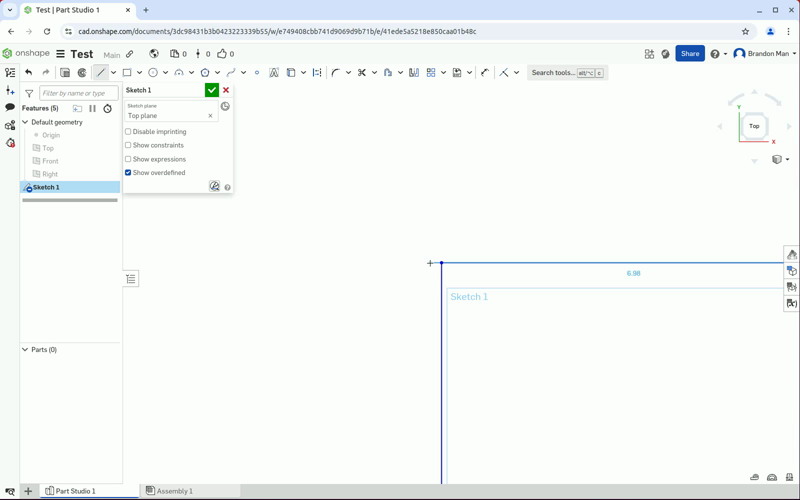
scroll(-6)
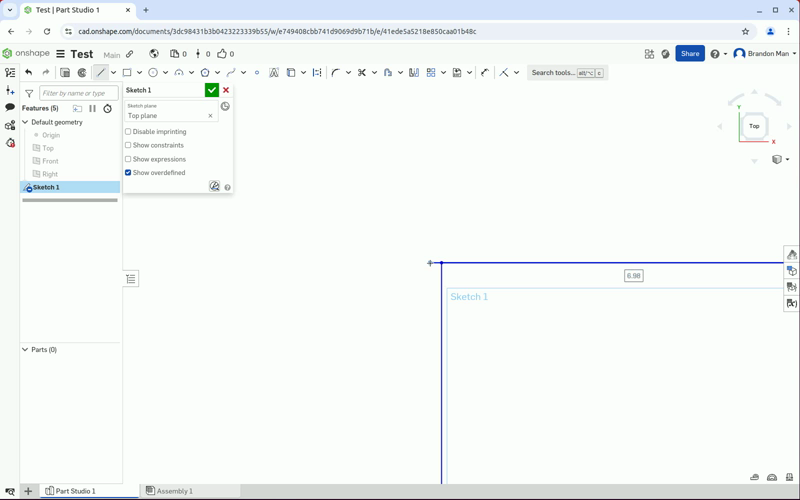
scroll(-6)
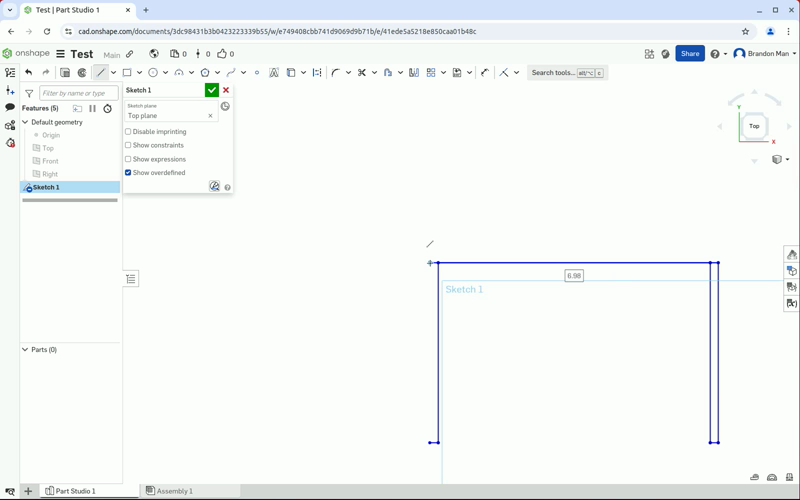
scroll(-6)
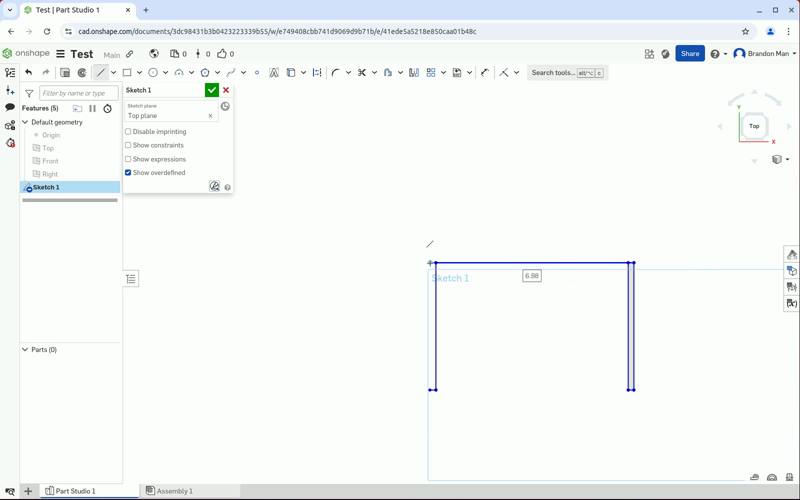
scroll(-6)
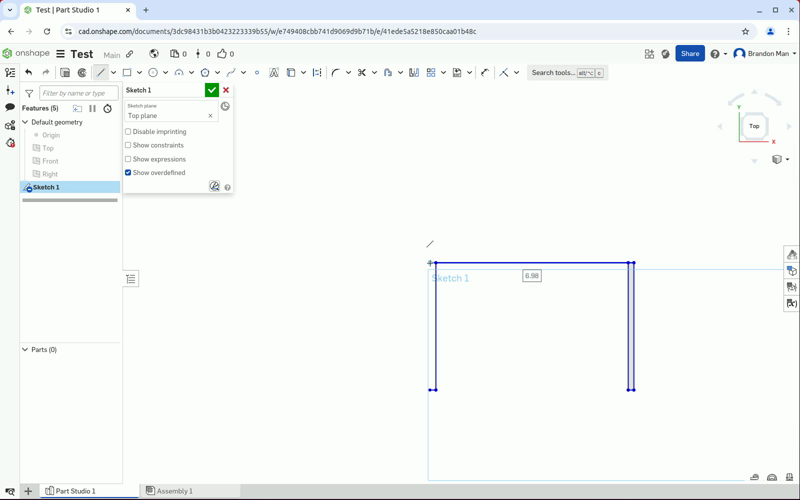
scroll(-6)
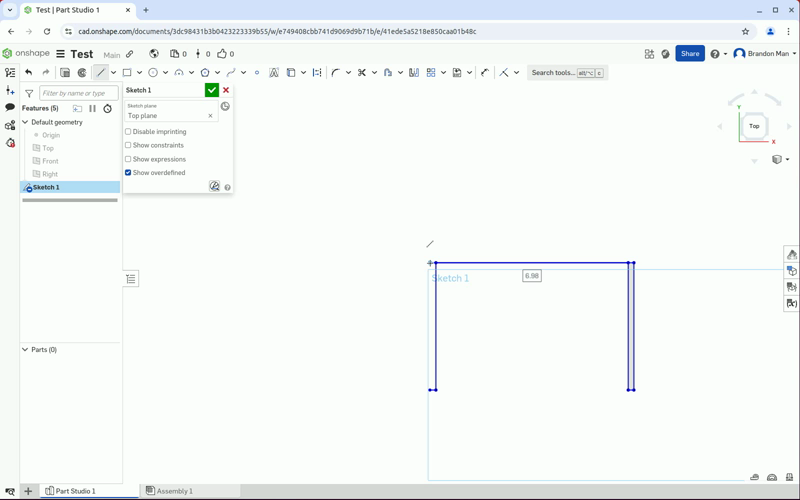
scroll(-6)
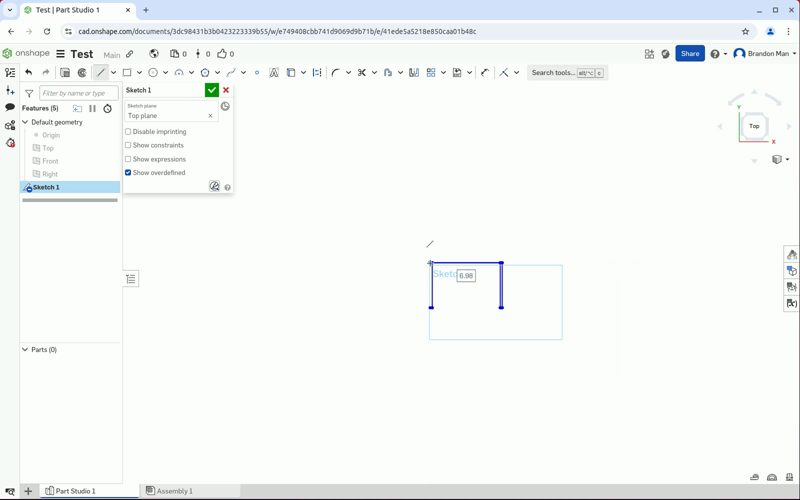
scroll(-6)
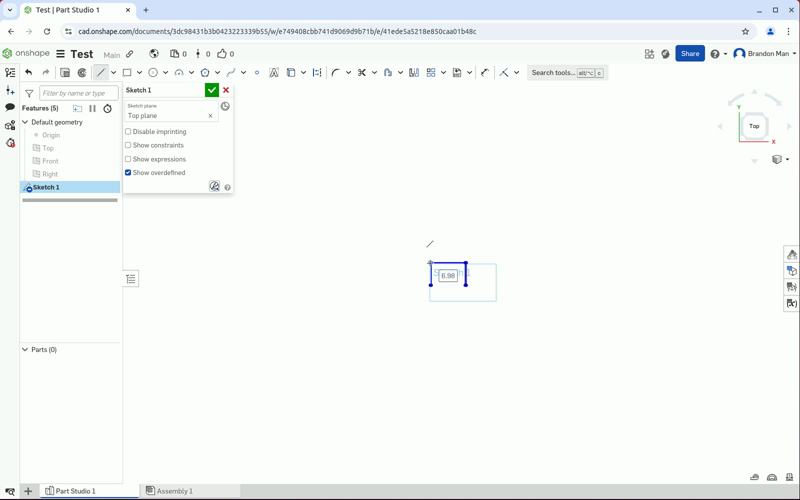
key_up(shift)
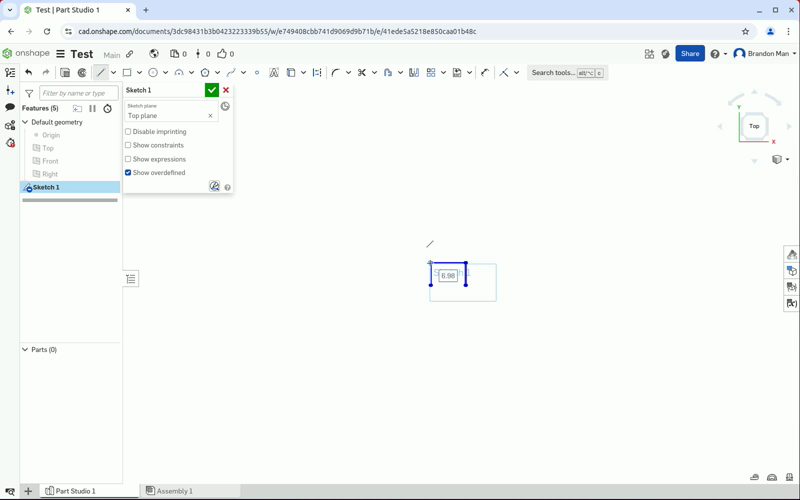
mouse_move(460, 262)
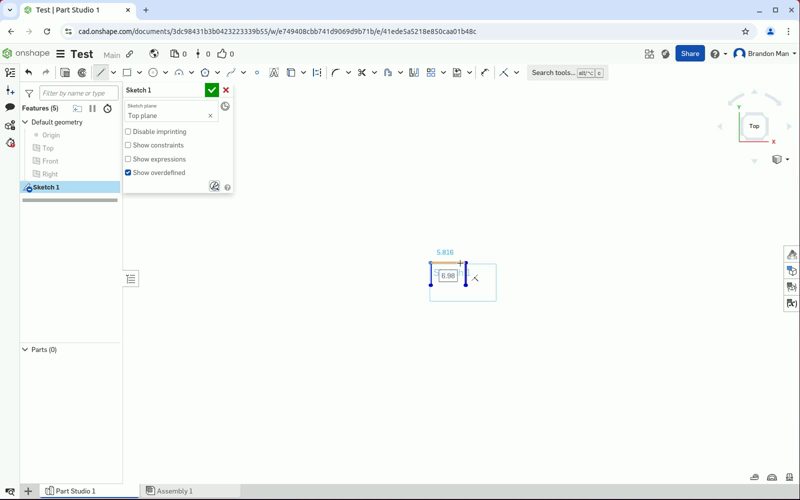
key_down(shift)
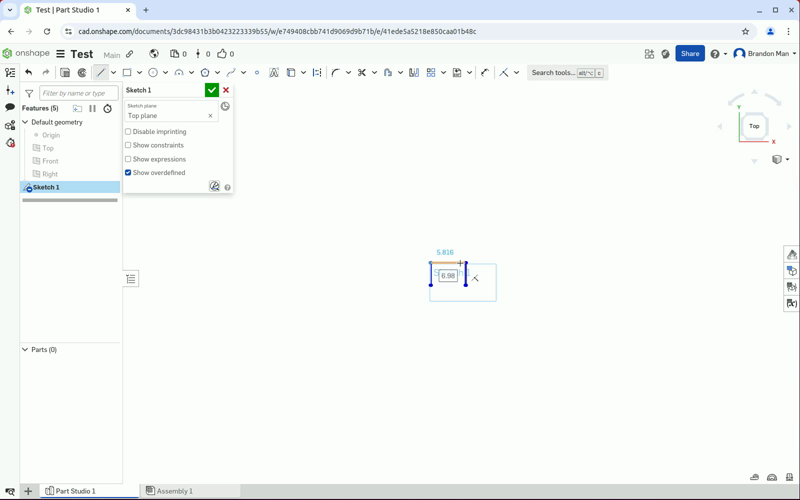
mouse_move(430, 285)
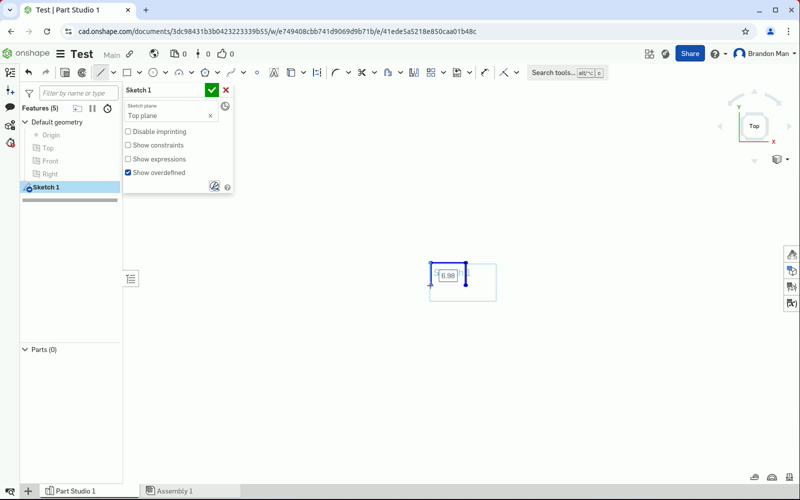
scroll(6)
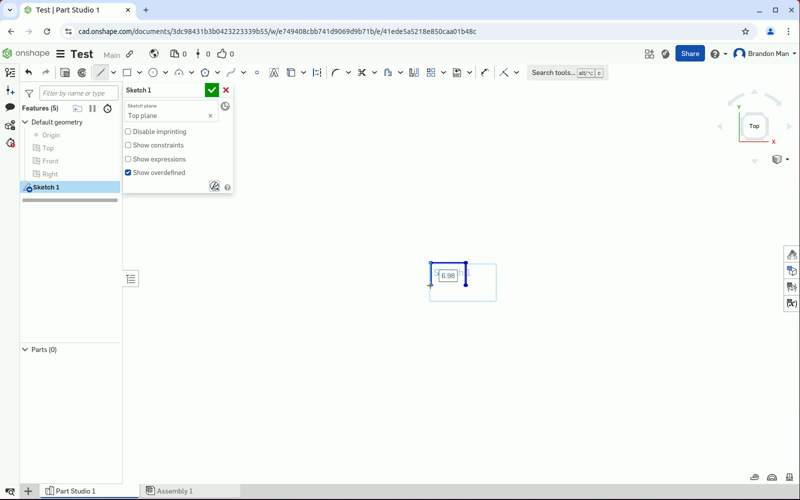
scroll(6)
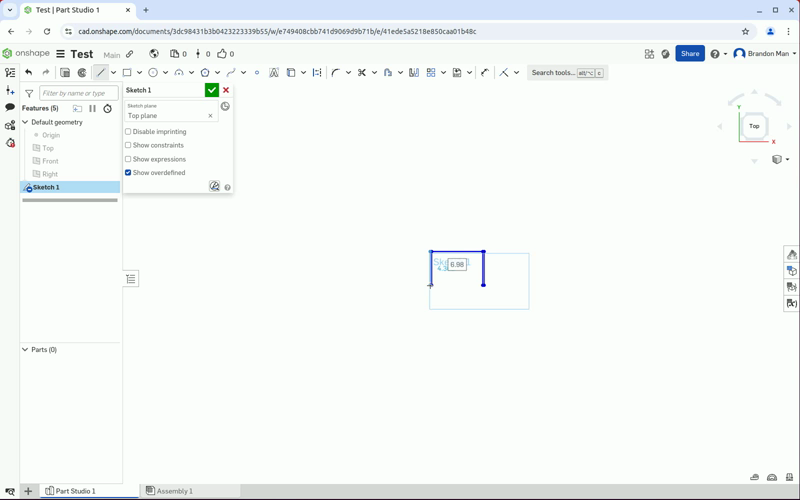
scroll(6)
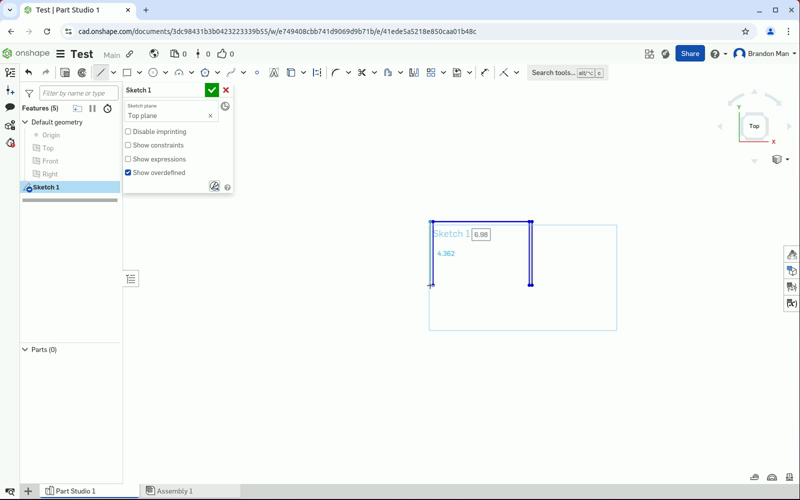
scroll(6)
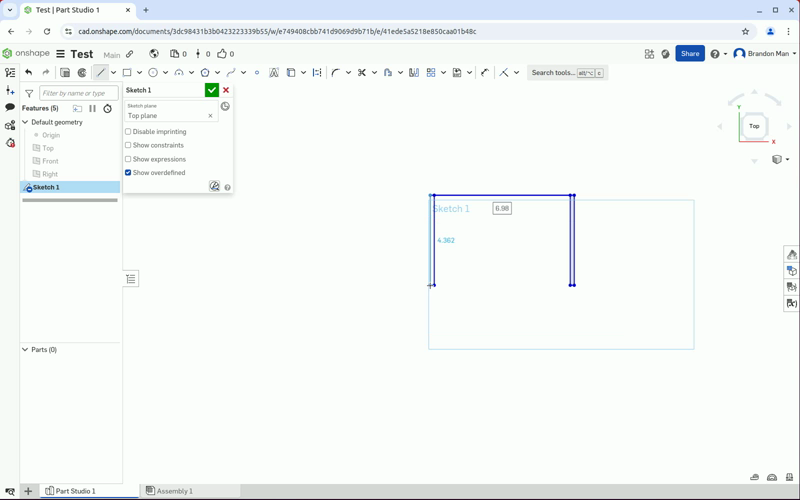
scroll(6)
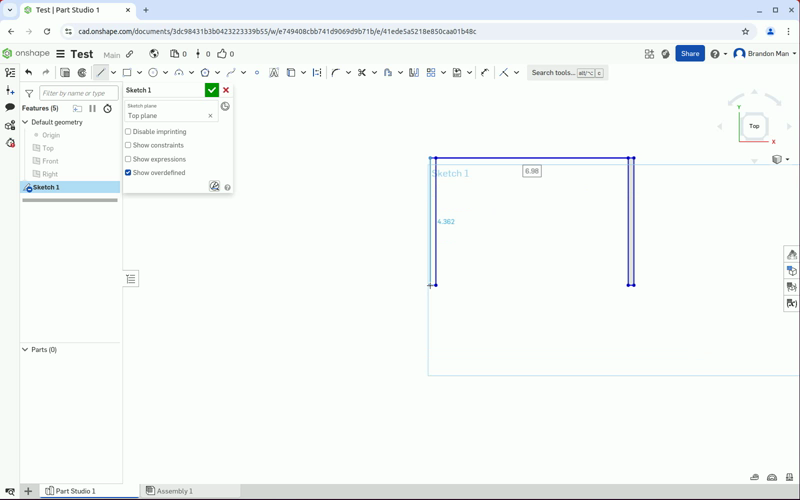
scroll(6)
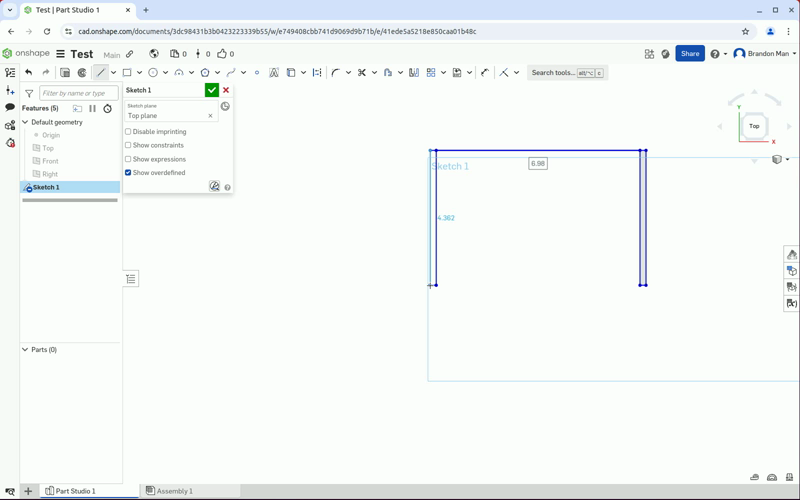
scroll(6)
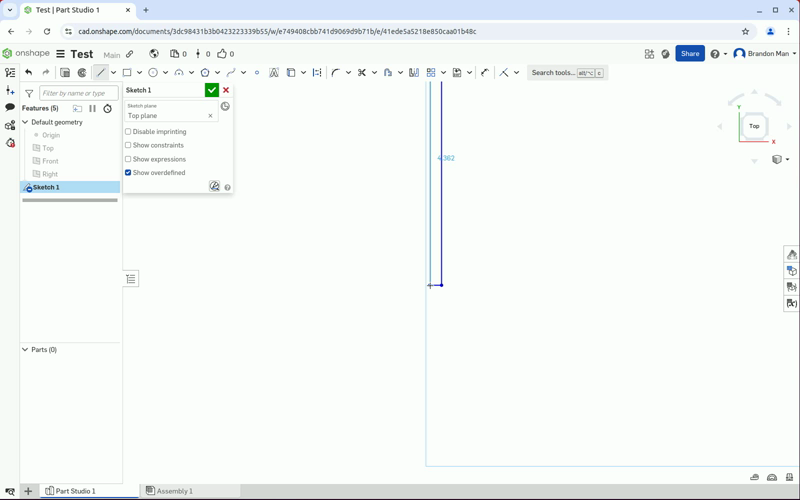
key_up(shift)
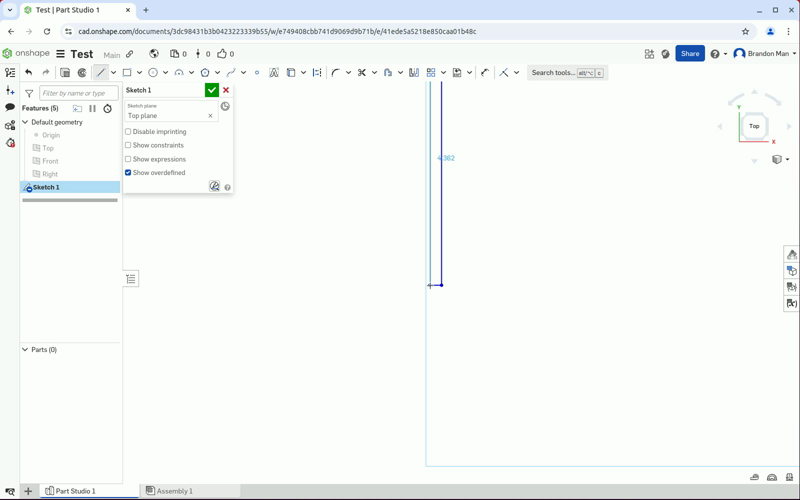
click(430, 285)
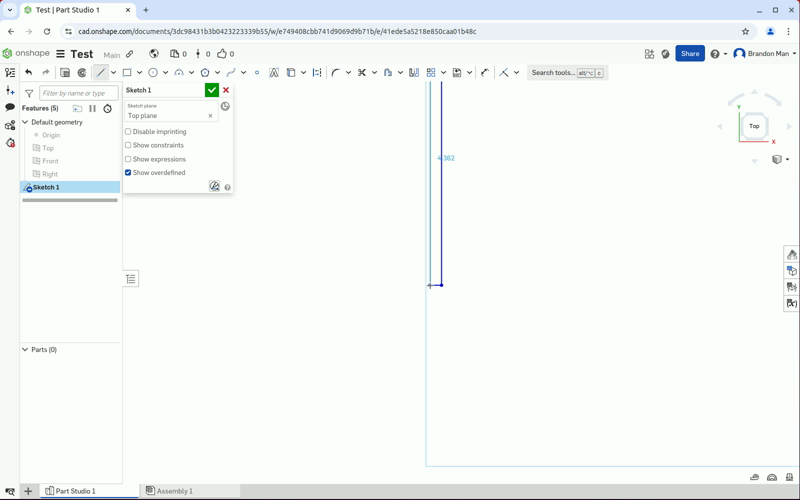
scroll(-6)
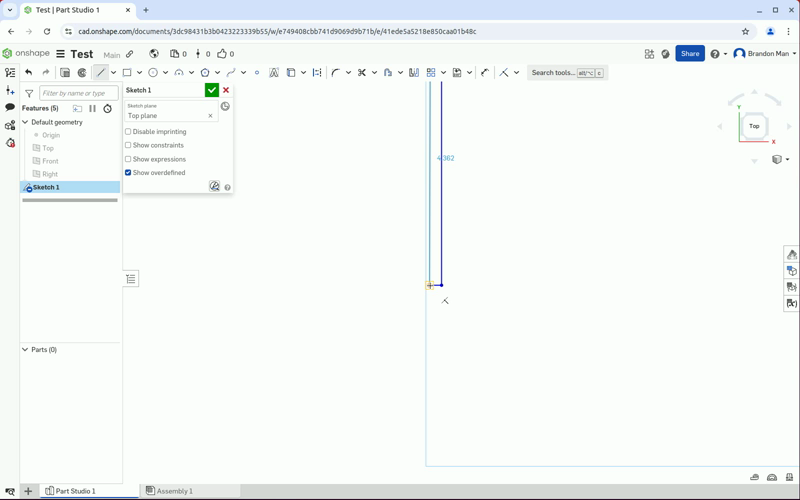
scroll(-6)
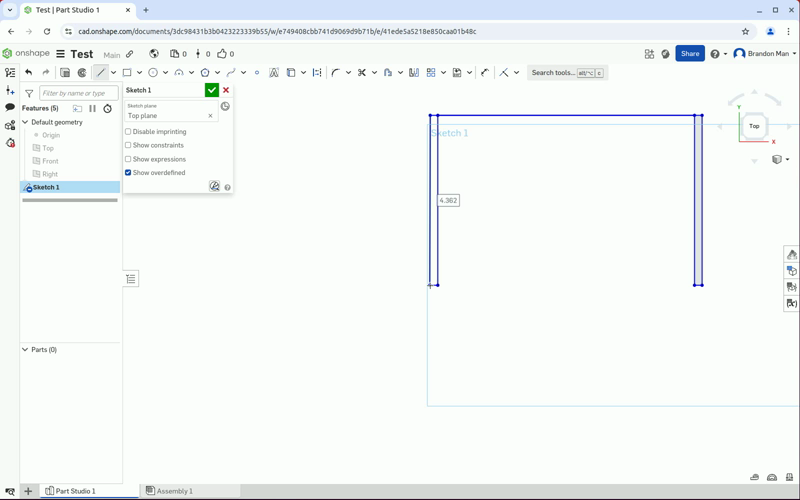
scroll(-6)
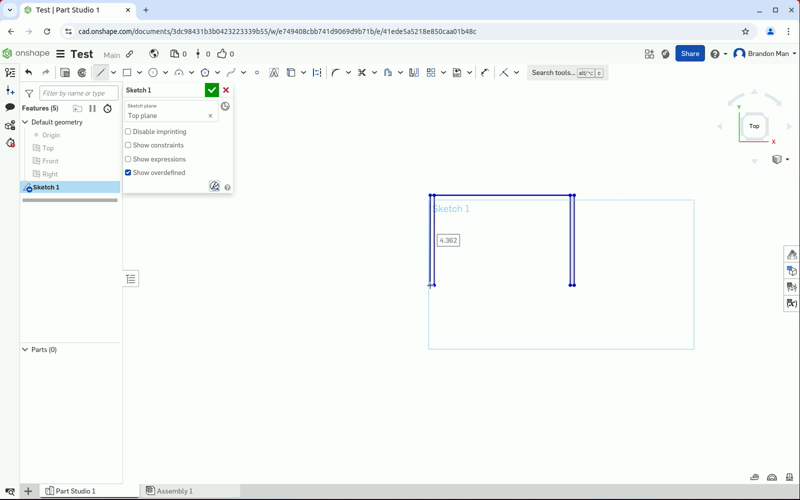
scroll(-6)
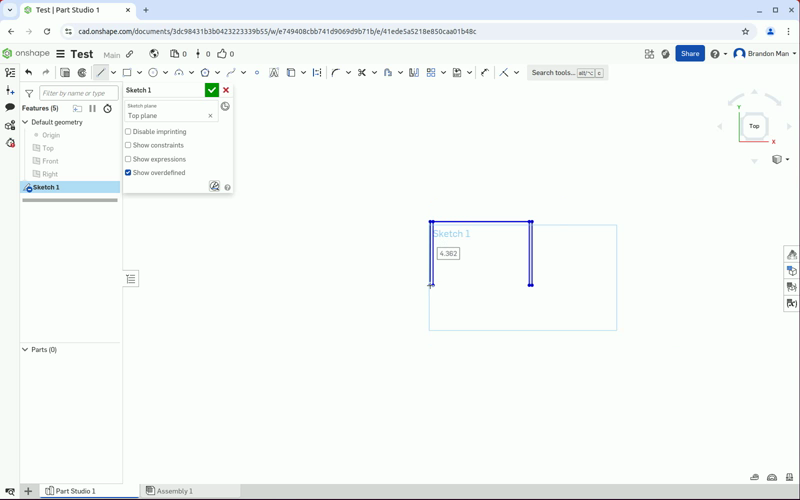
scroll(-6)
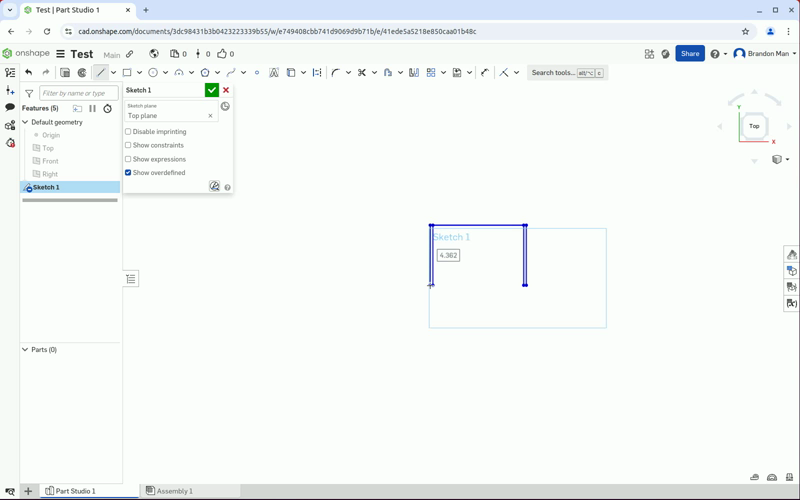
scroll(-6)
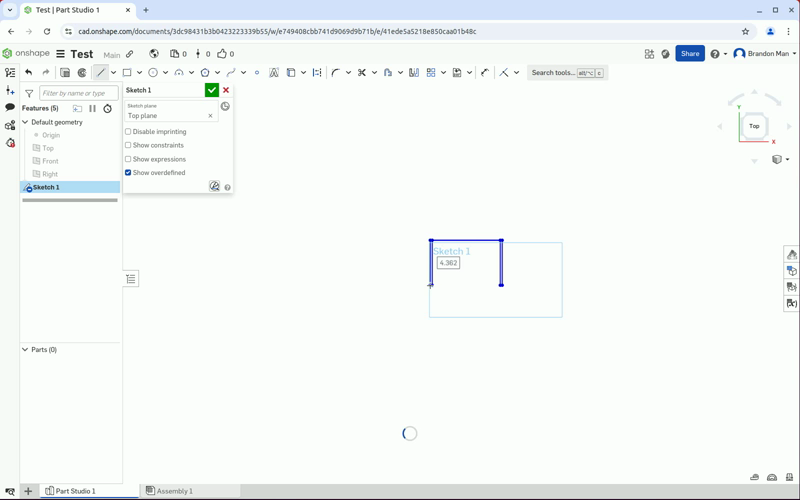
scroll(-6)
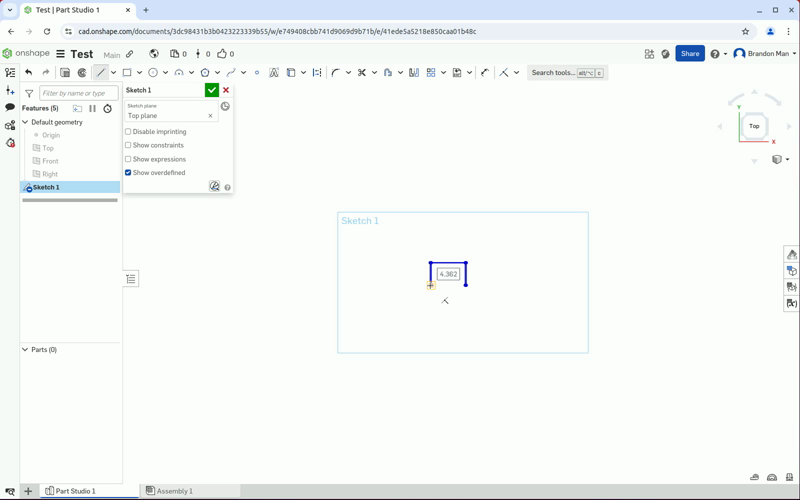
key(esc)
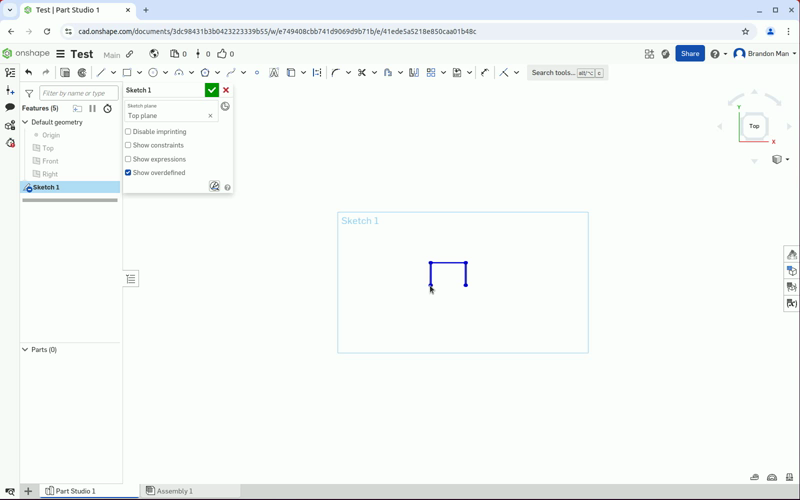
mouse_move(430, 274)
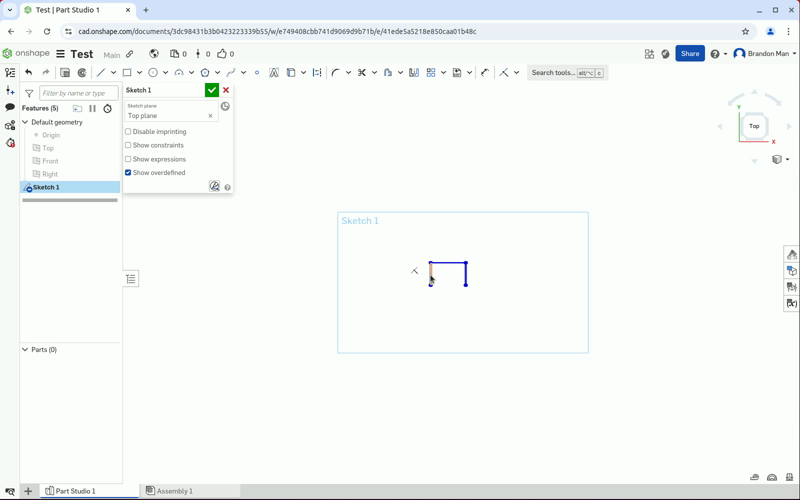
scroll(6)
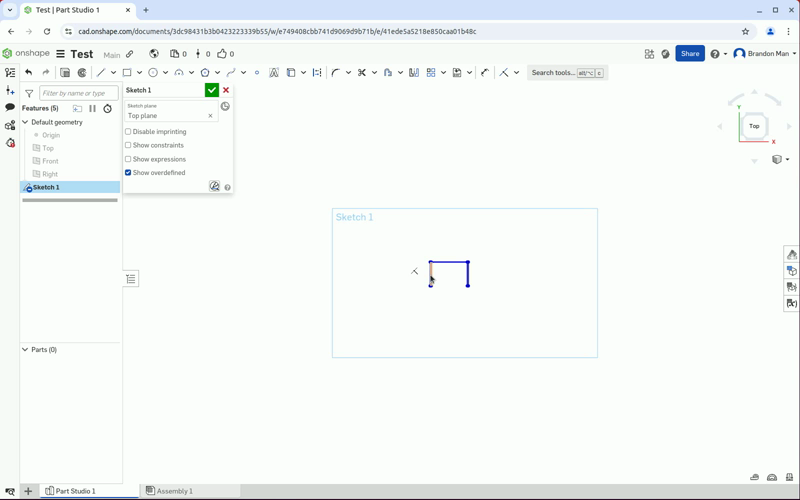
scroll(6)
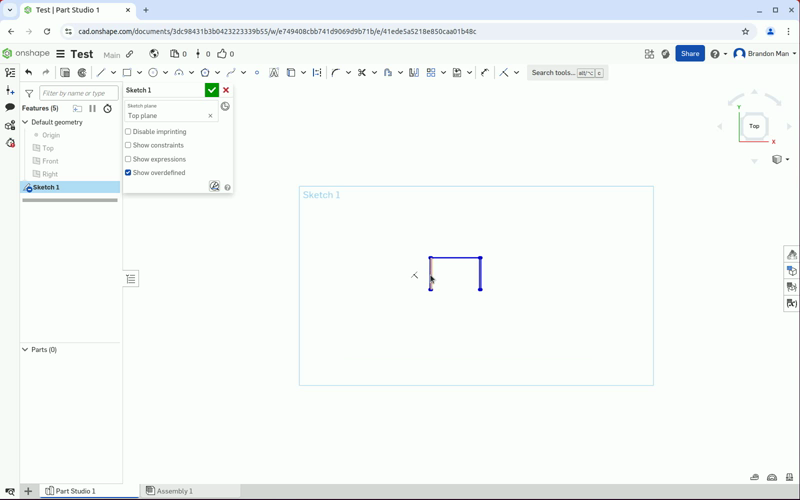
scroll(6)
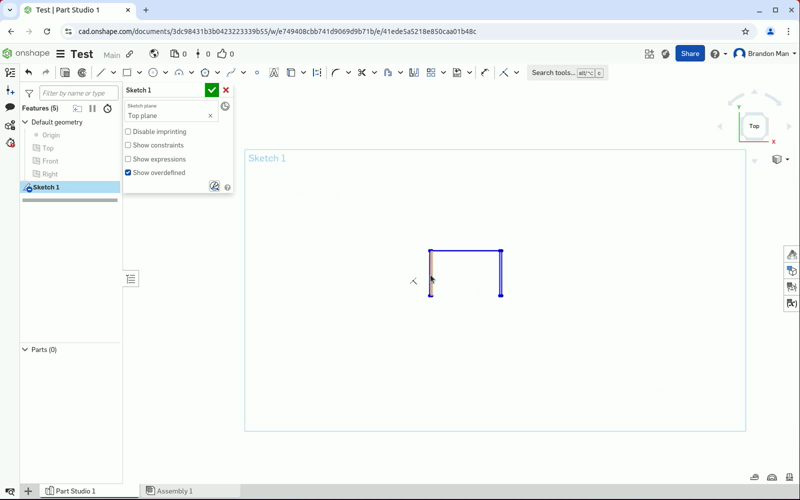
scroll(6)
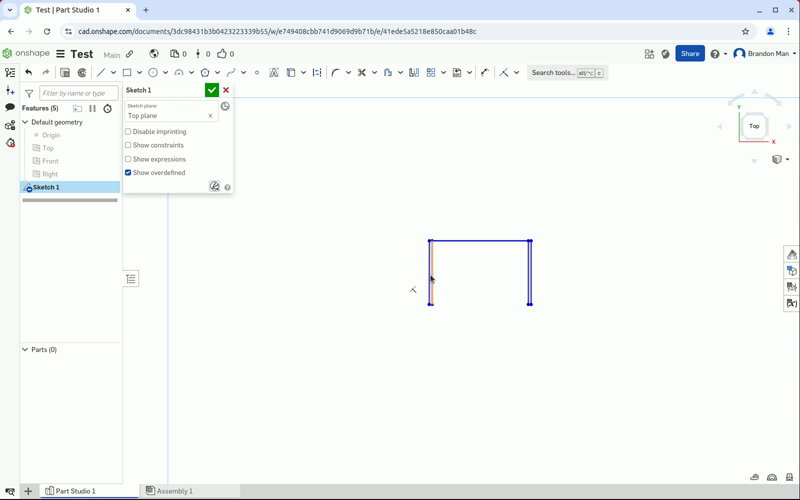
scroll(6)
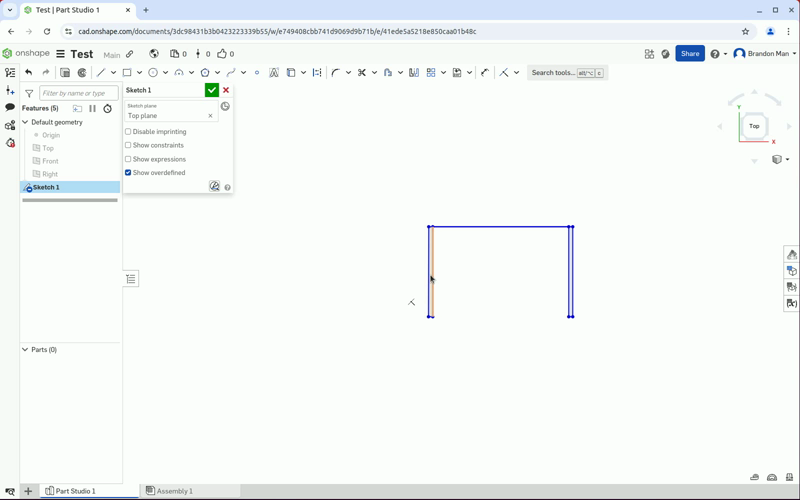
scroll(6)
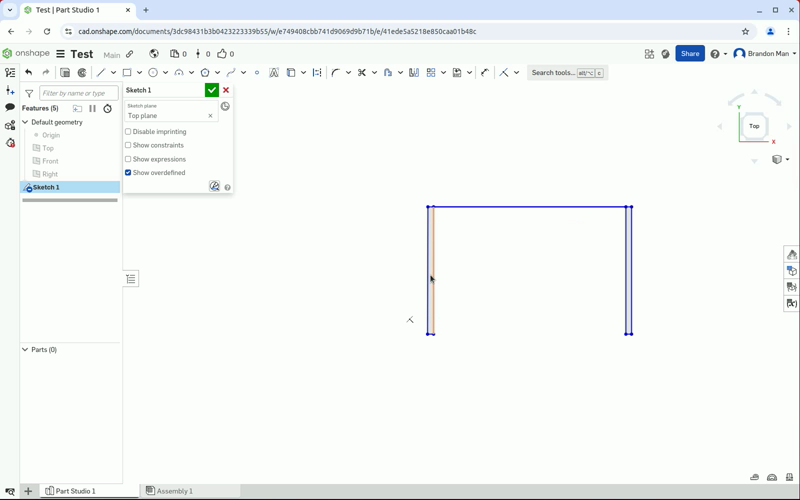
scroll(6)
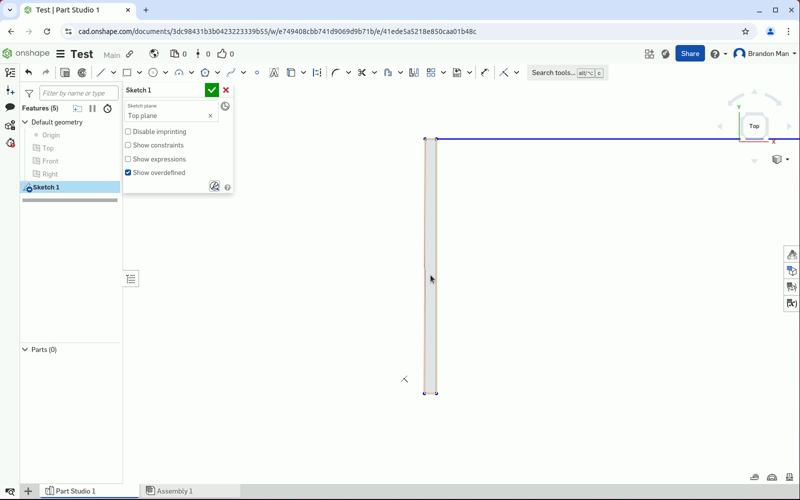
click(430, 274)
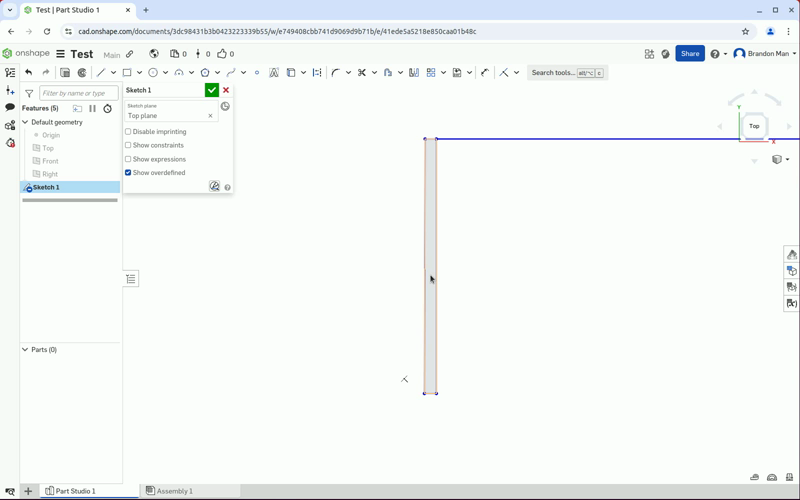
scroll(-6)
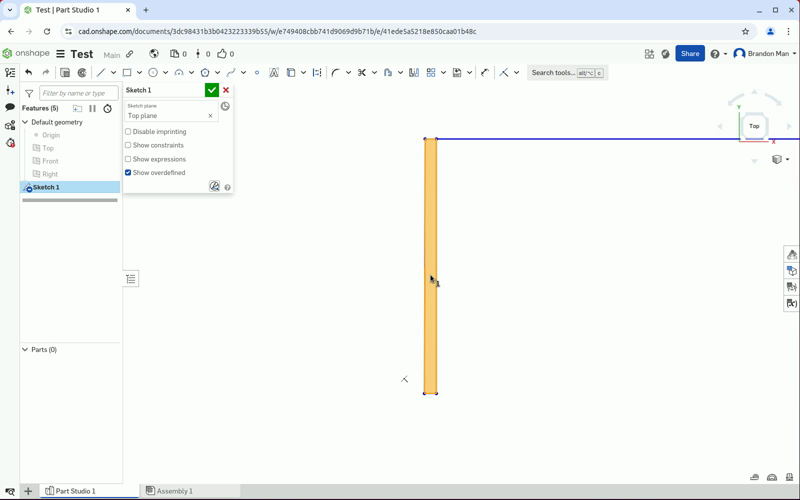
scroll(-6)
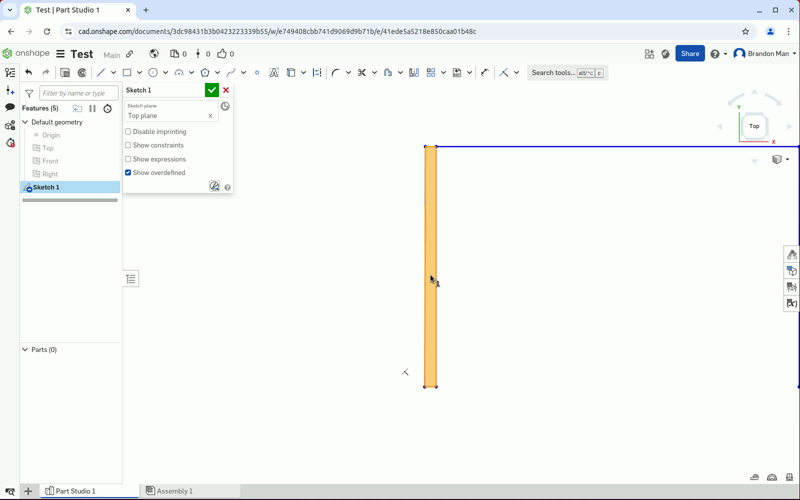
scroll(-6)
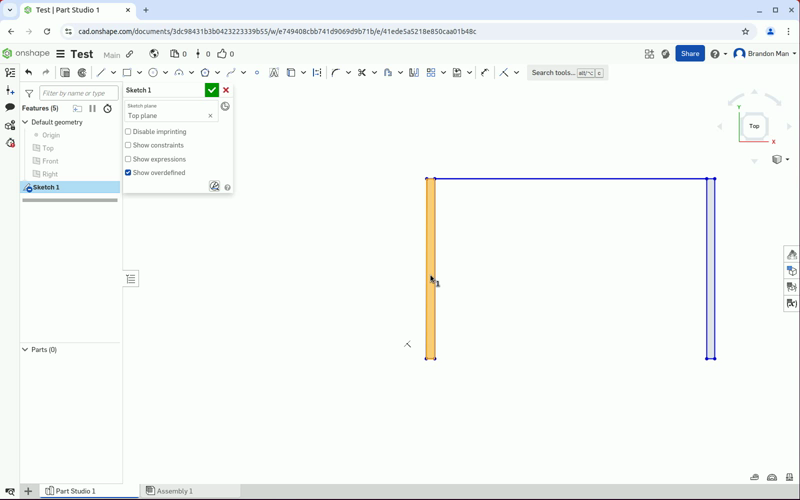
scroll(-6)
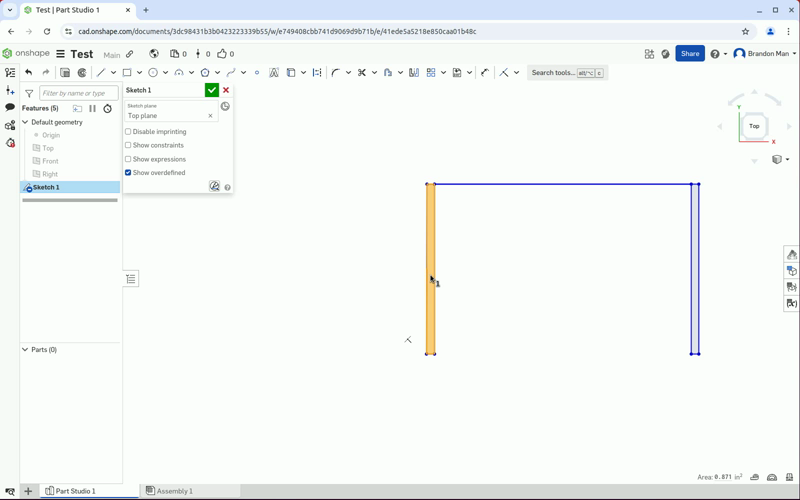
scroll(-6)
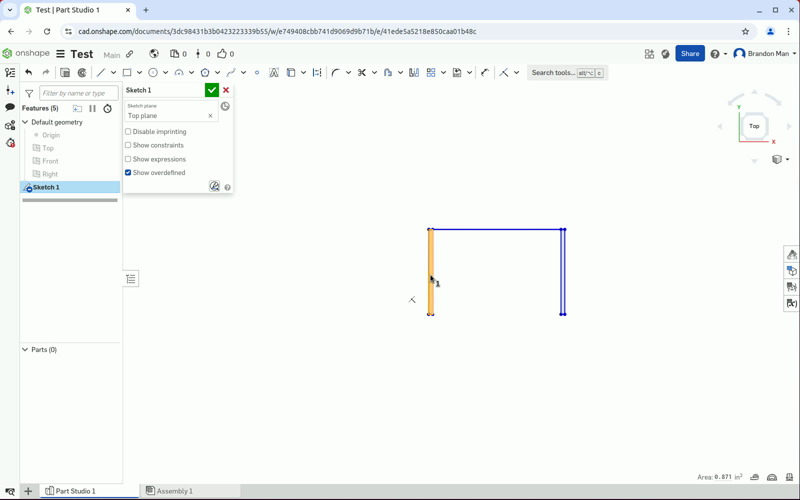
scroll(-6)
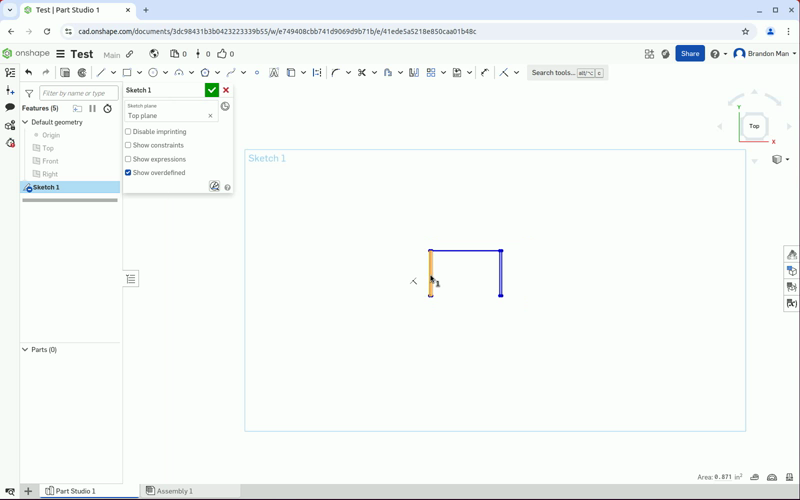
scroll(-6)
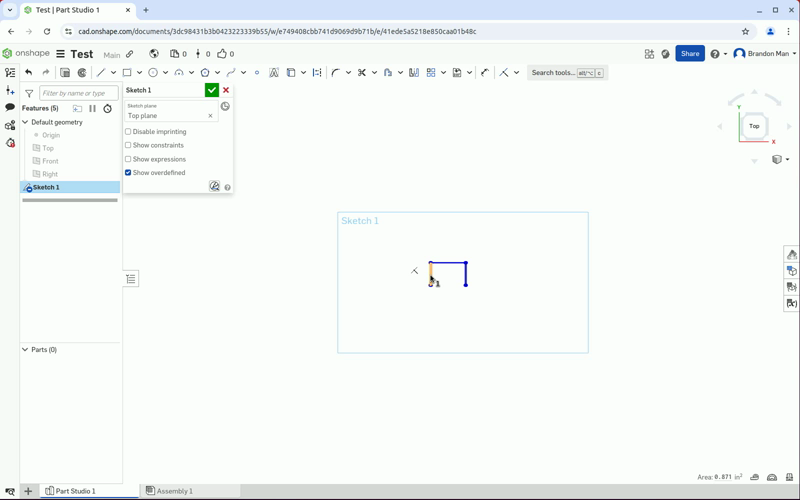
mouse_move(73, 352)
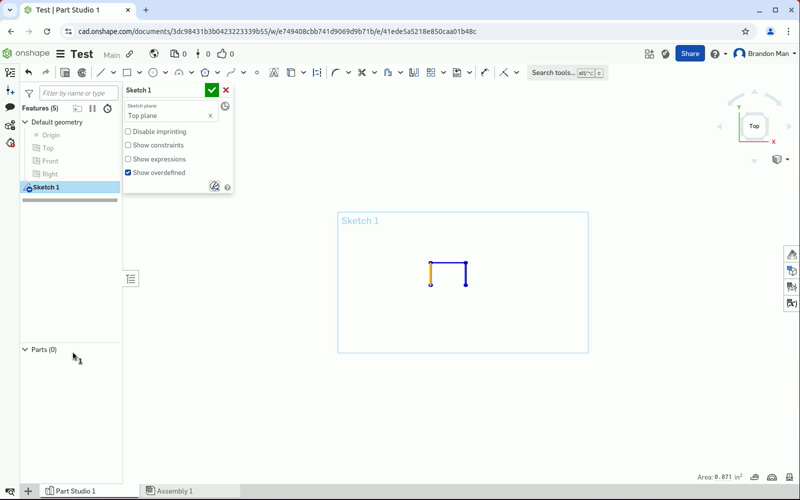
key(shift+y)
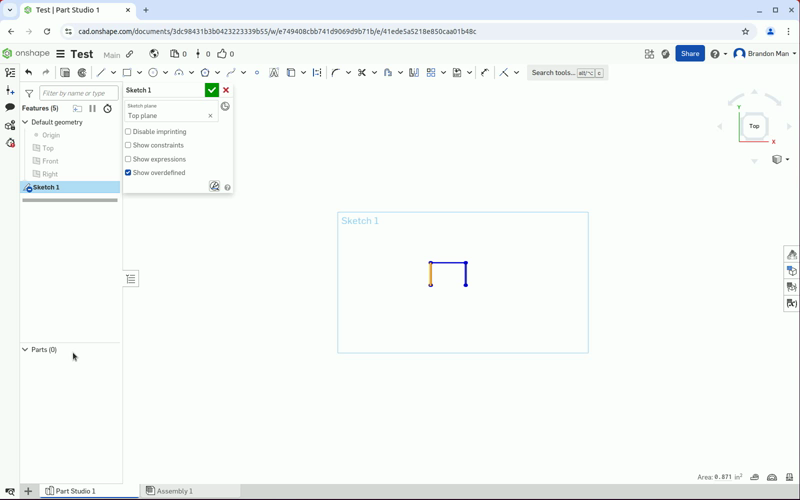
key(shift+e)
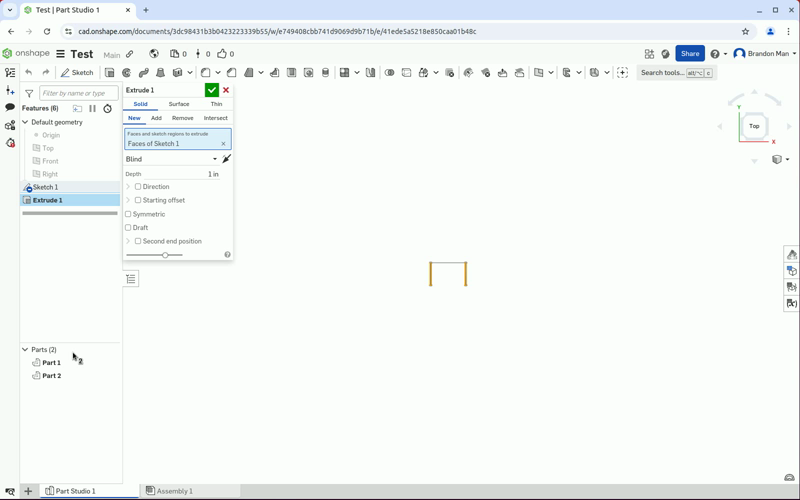
mouse_move(143, 106)
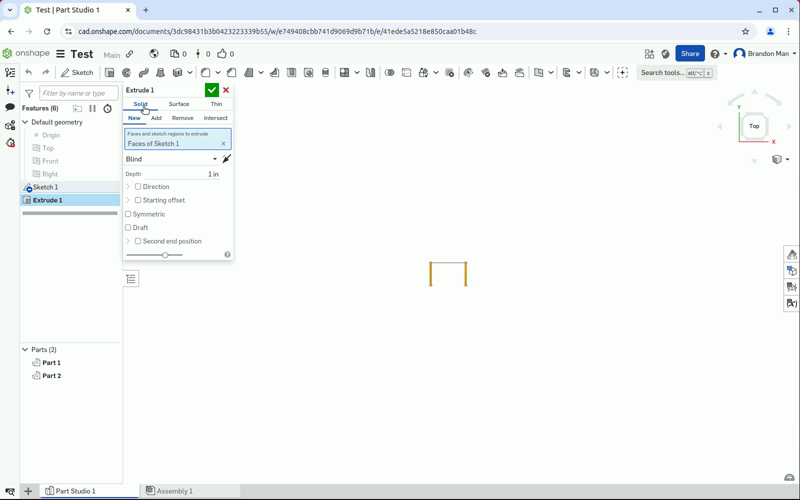
click(143, 106)
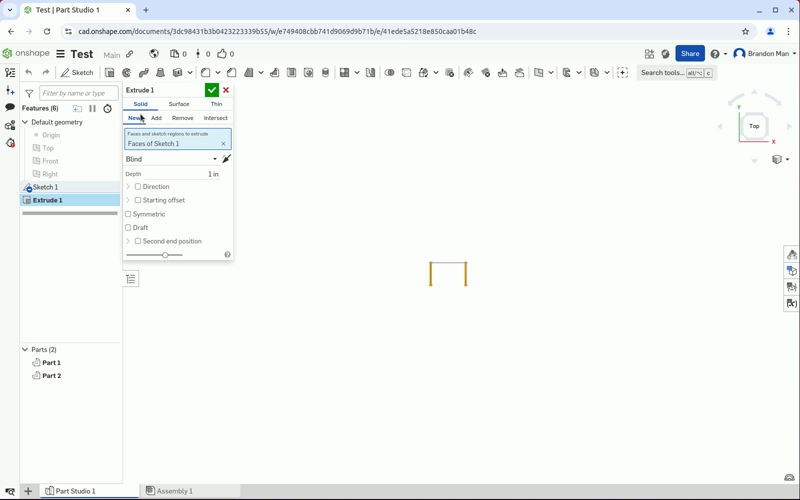
mouse_move(137, 120)
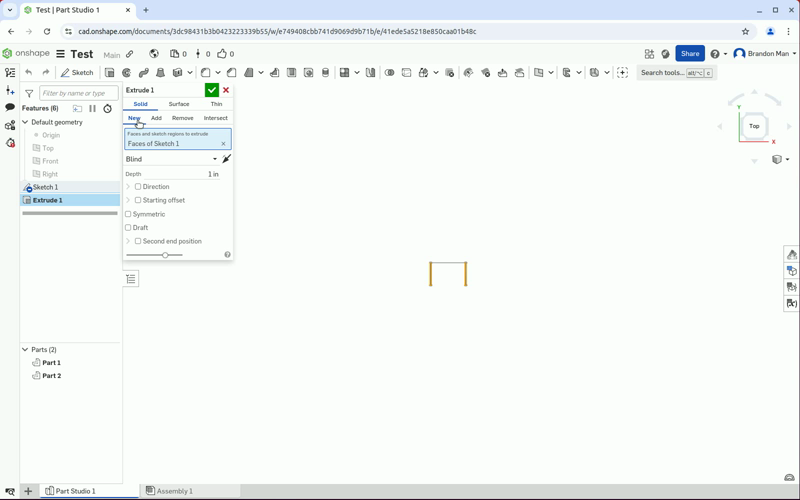
click(137, 120)
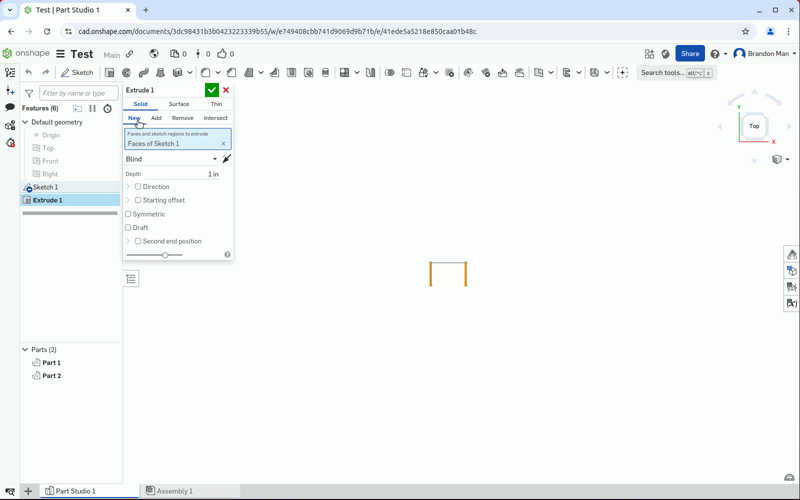
key(tab, 4)
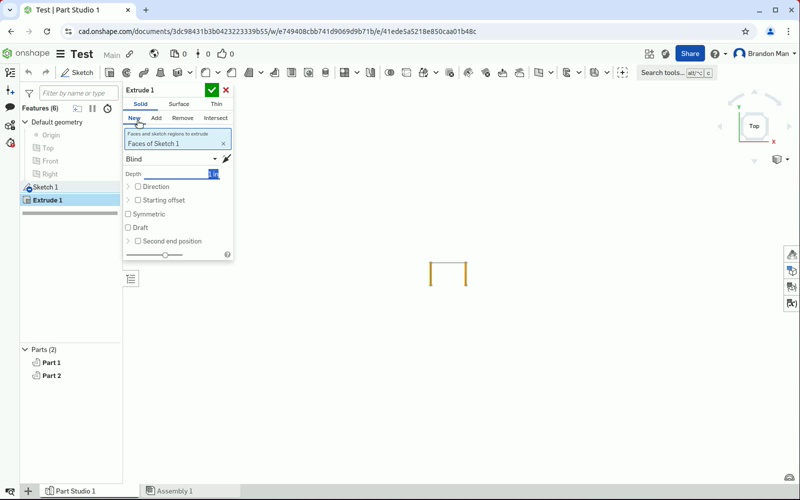
text(23.108)
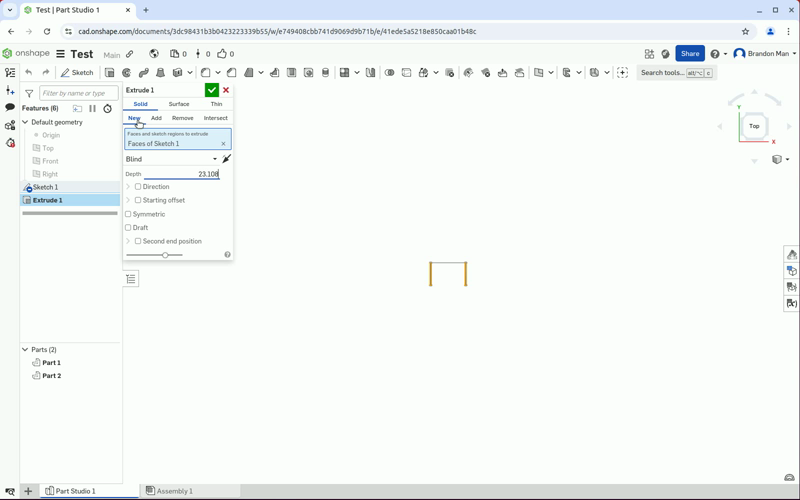
key(enter)
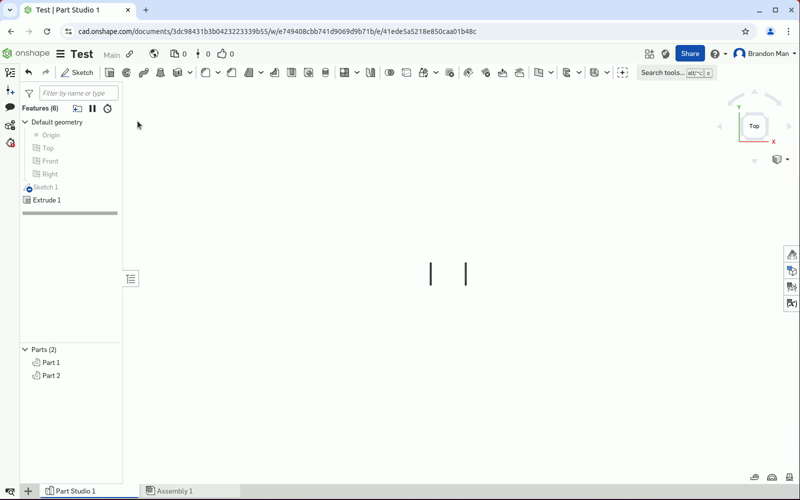
key(shift+h)
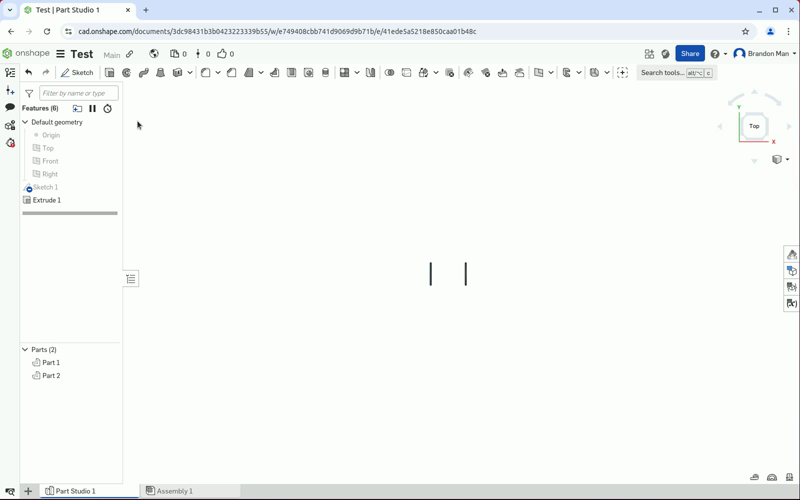
key(shift+h)
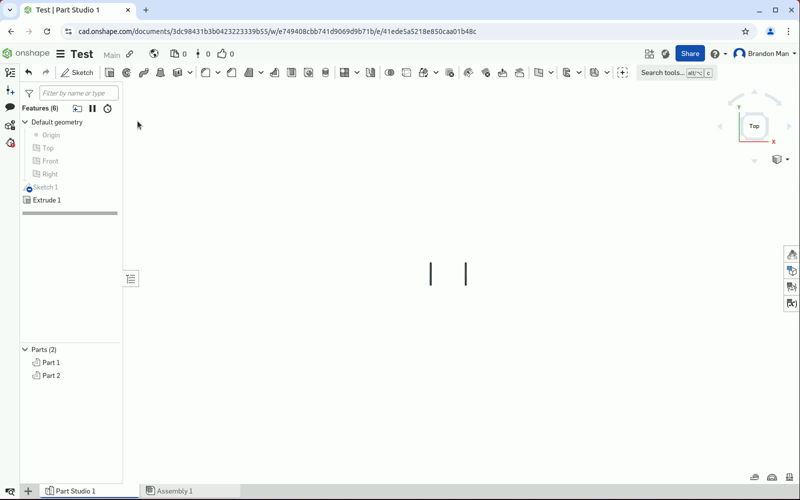
mouse_move(73, 189)
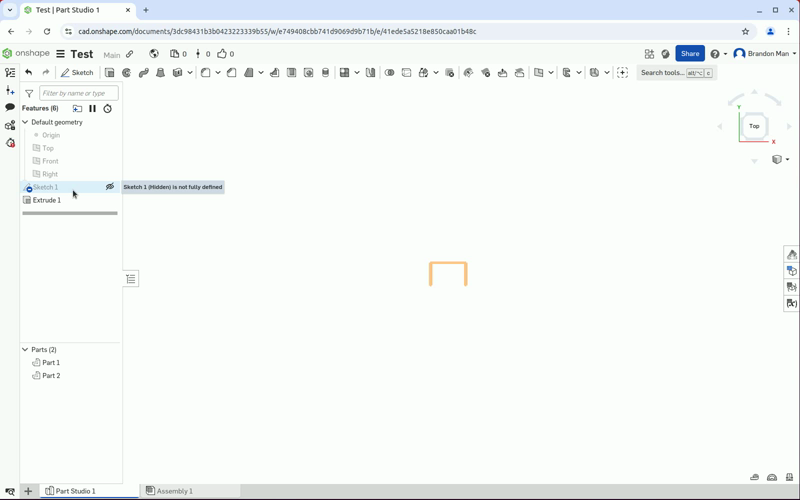
click(73, 189)
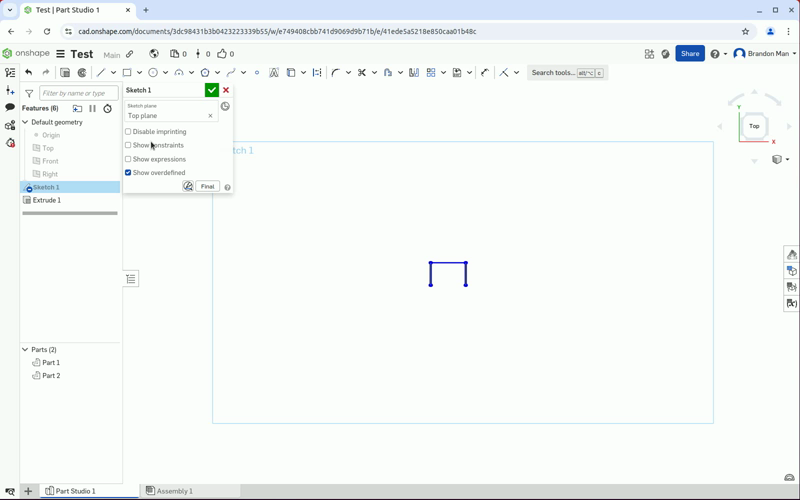
mouse_move(229, 92)
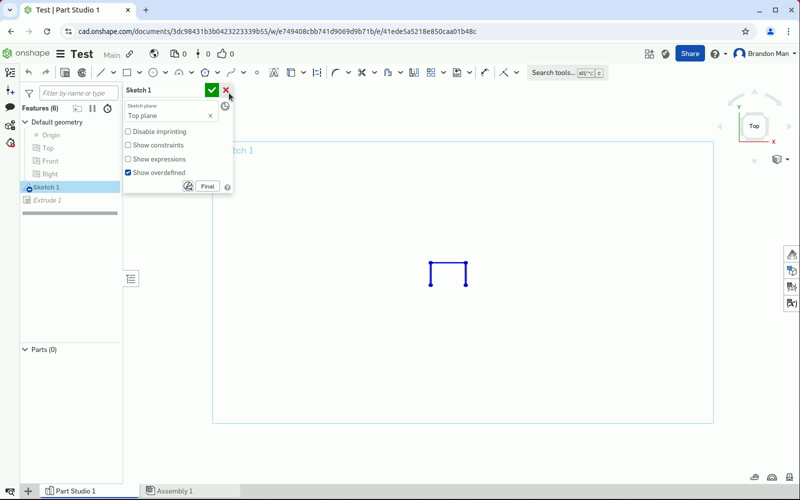
click(229, 92)
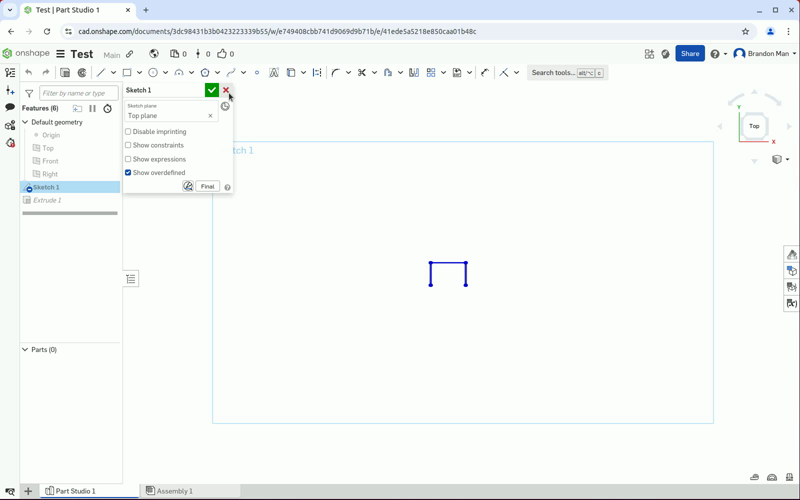
key(shift+s)
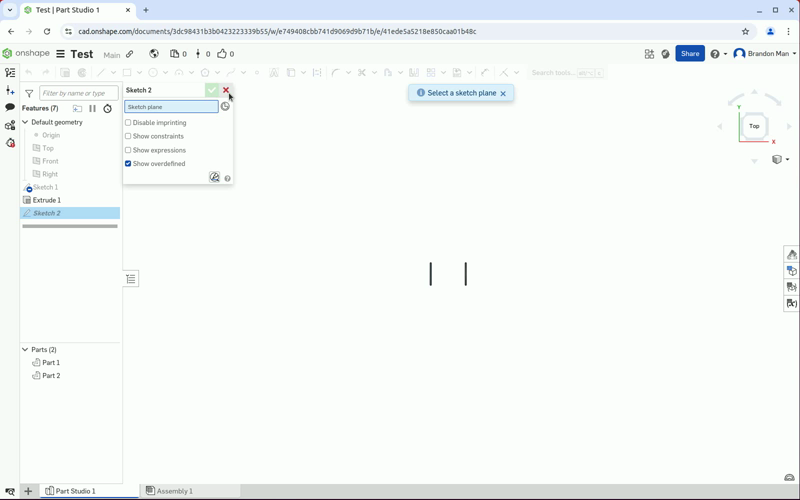
mouse_move(73, 150)
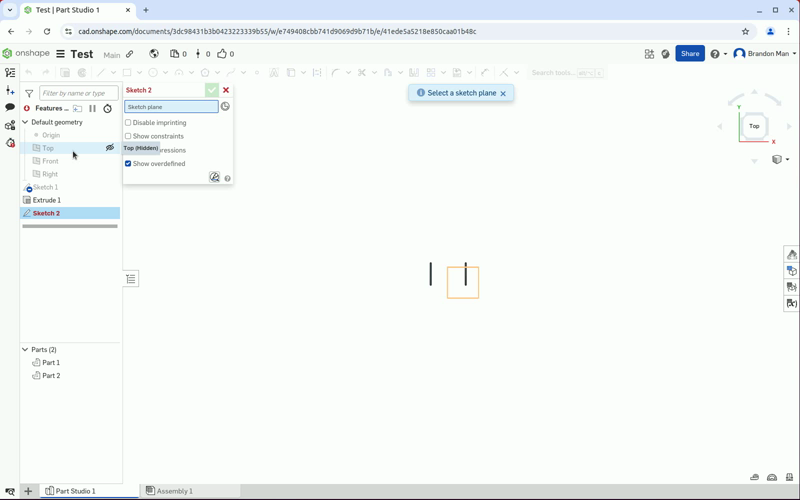
click(73, 150)
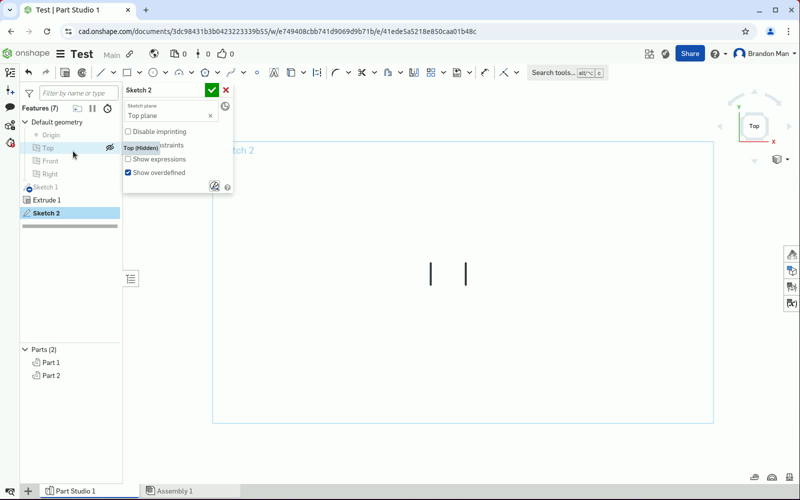
mouse_move(73, 352)
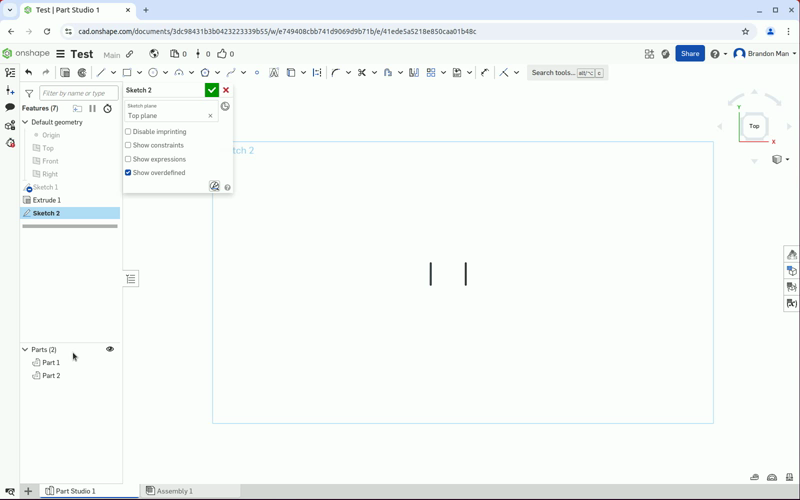
key(y)
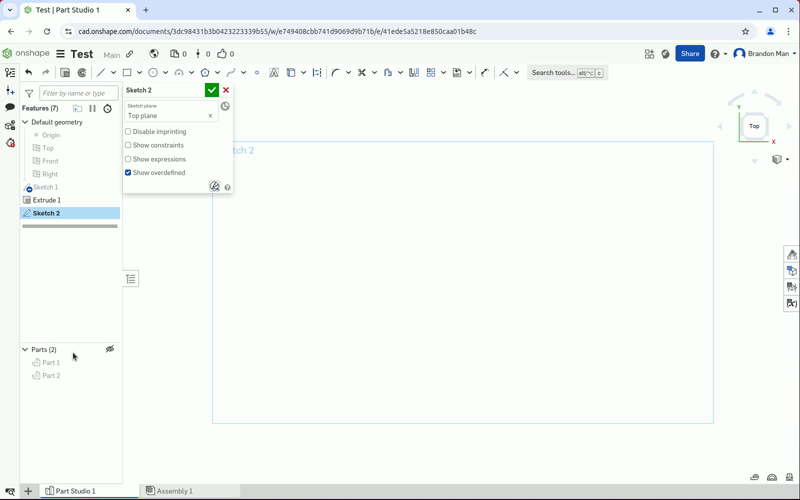
key(l)
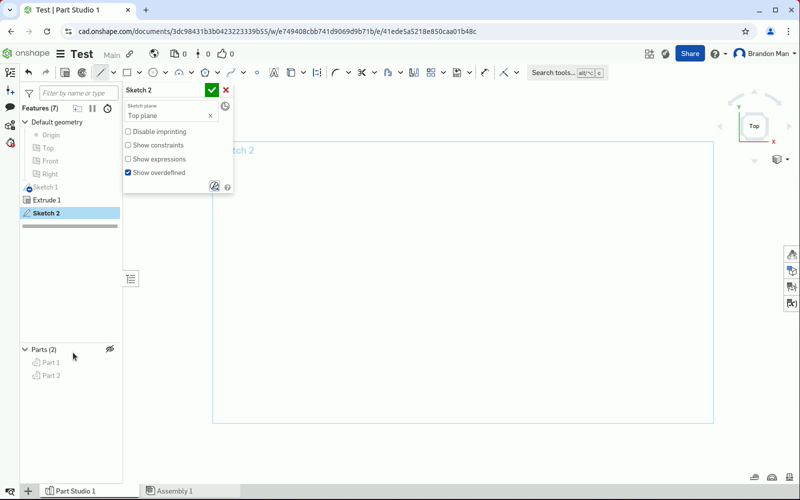
key_down(shift)
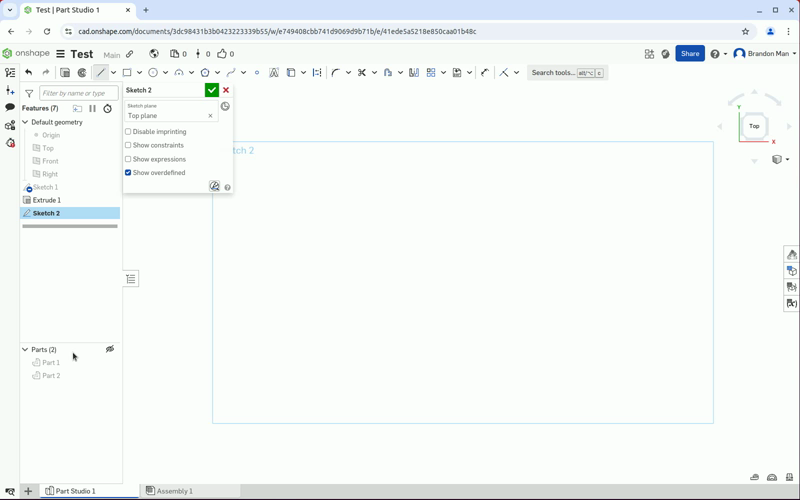
mouse_move(430, 285)
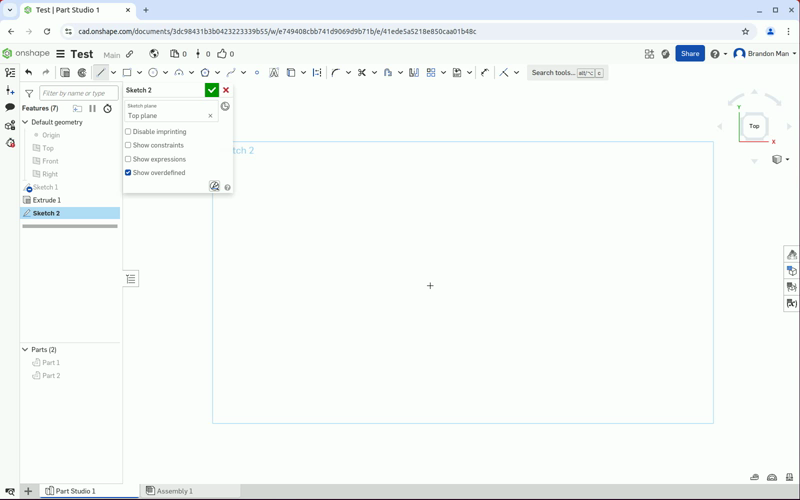
click(430, 285)
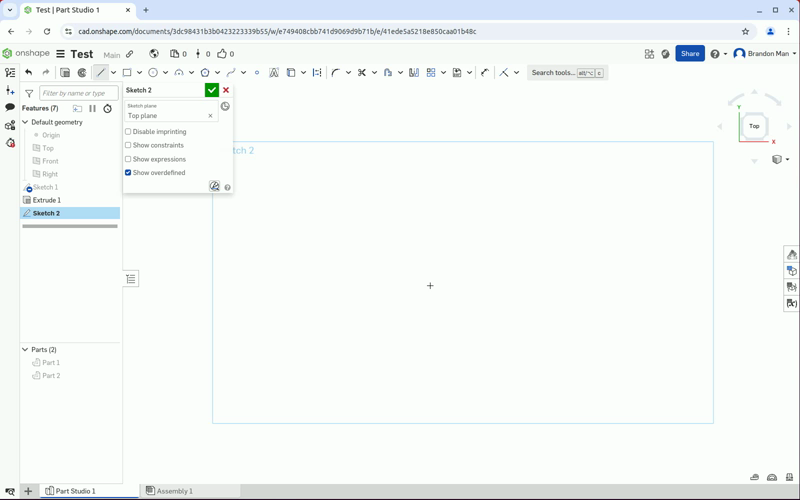
key_up(shift)
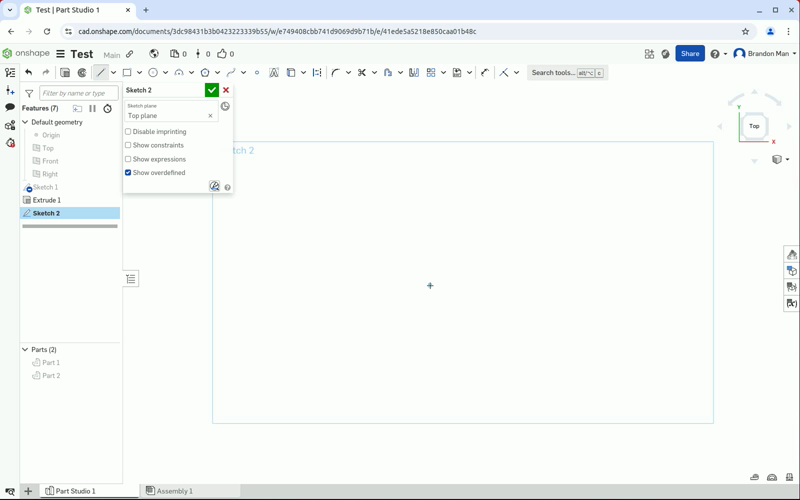
key_down(shift)
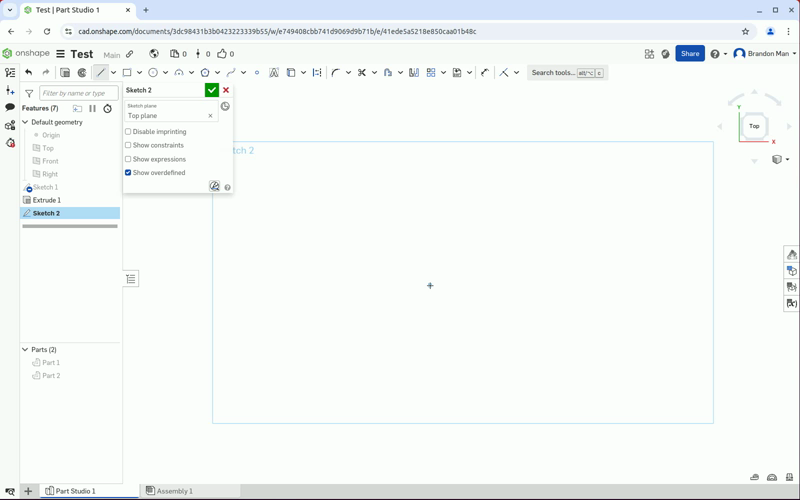
mouse_move(460, 285)
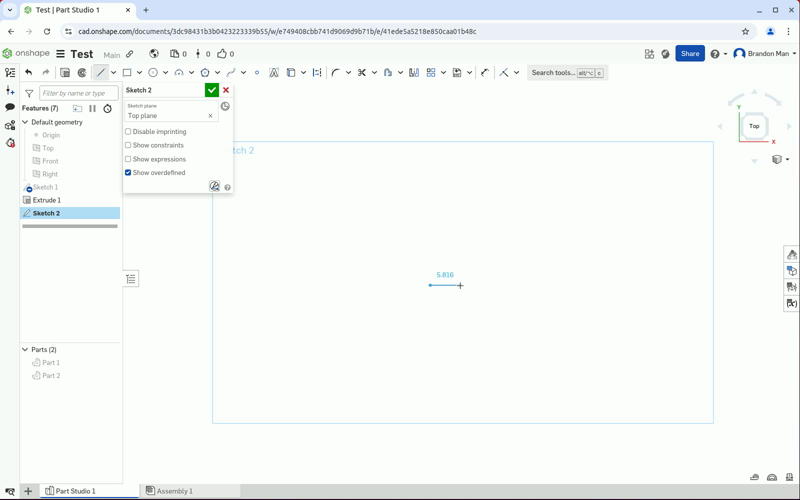
mouse_move(466, 285)
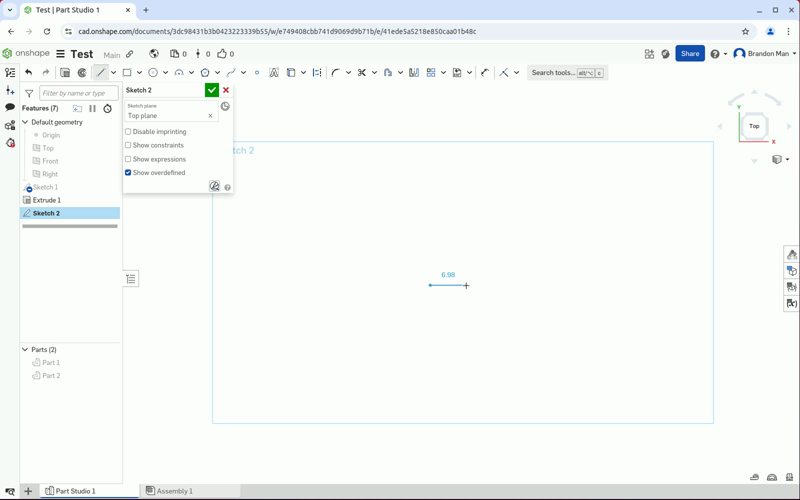
click(466, 285)
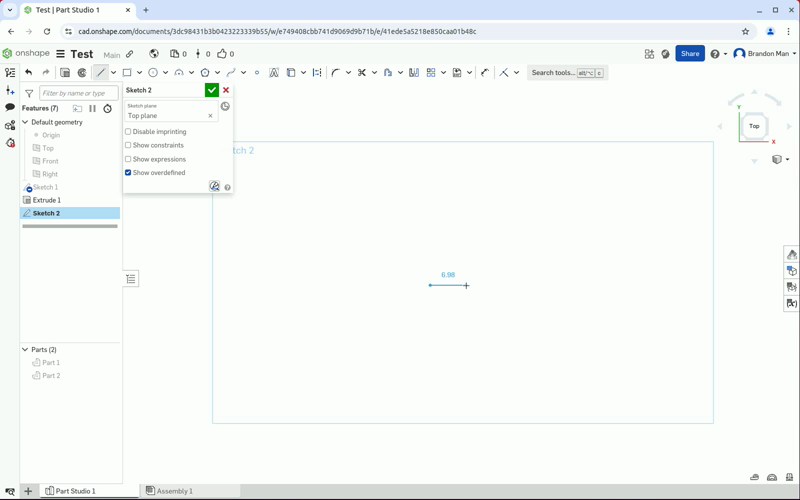
key_up(shift)
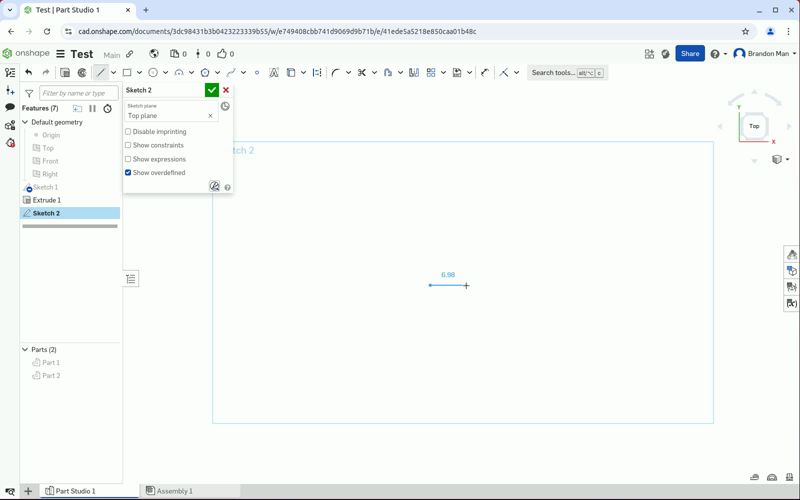
key_down(shift)
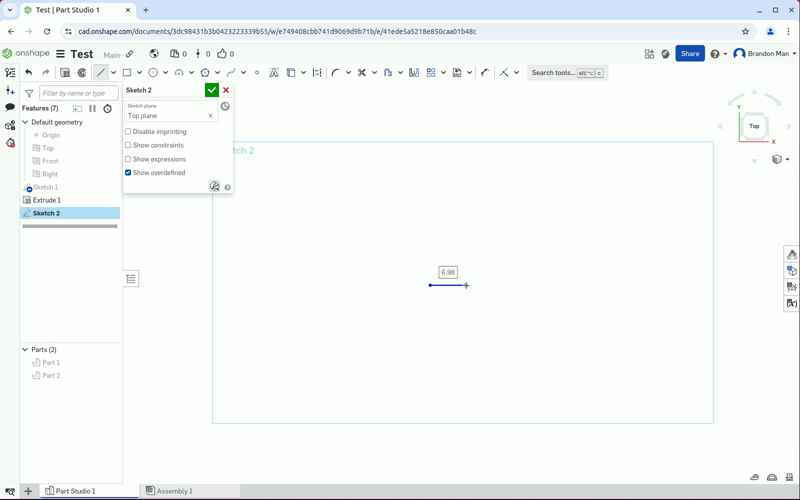
mouse_move(496, 285)
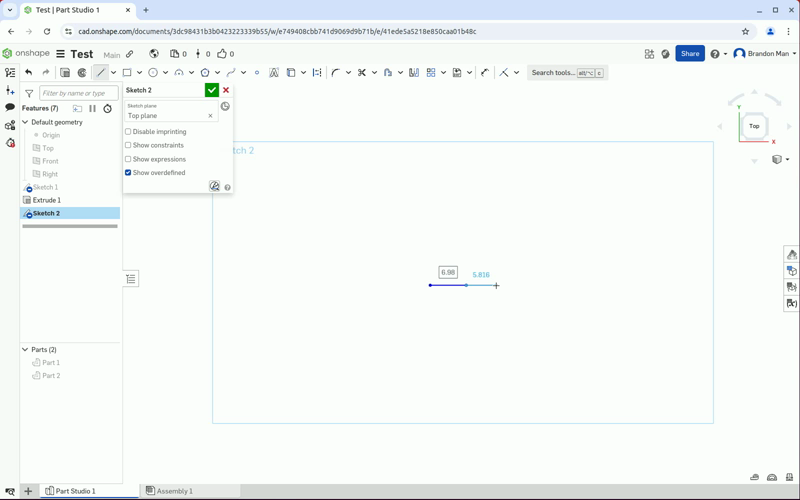
mouse_move(466, 262)
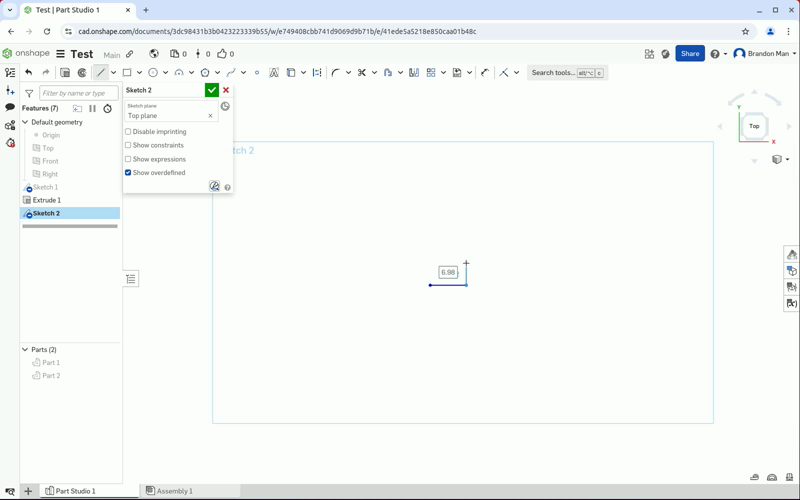
click(466, 262)
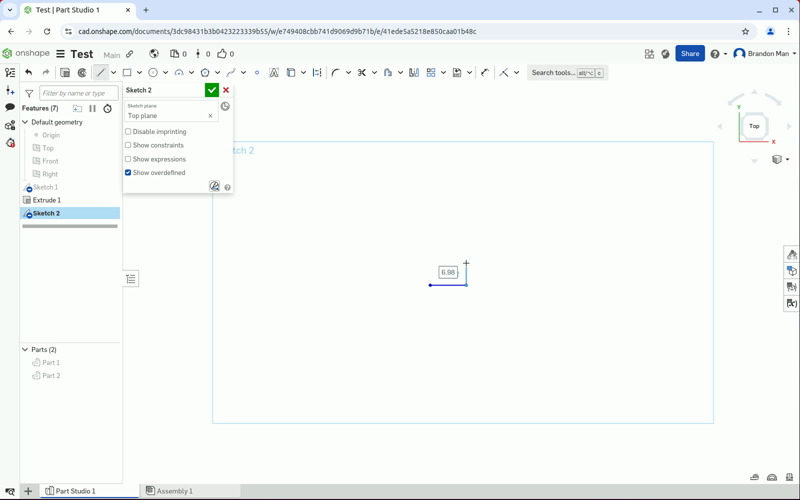
key_up(shift)
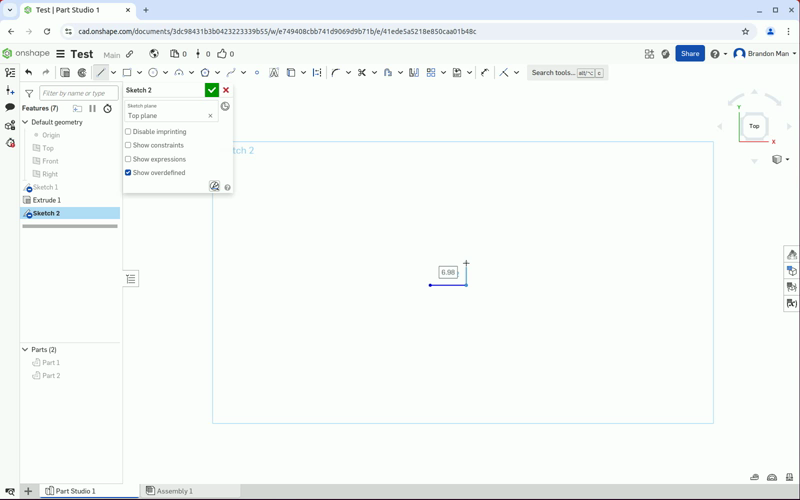
key_down(shift)
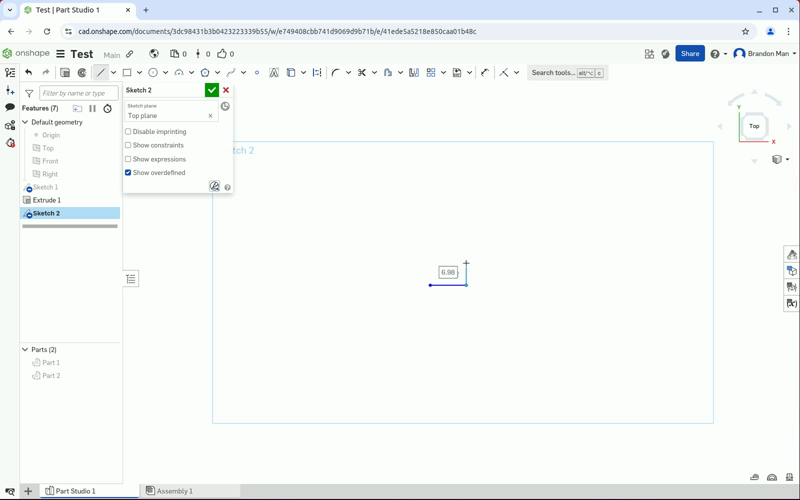
mouse_move(496, 262)
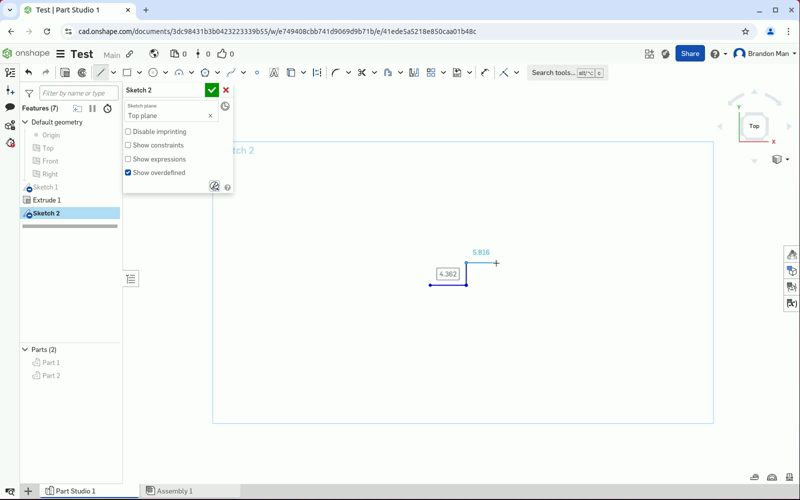
mouse_move(430, 262)
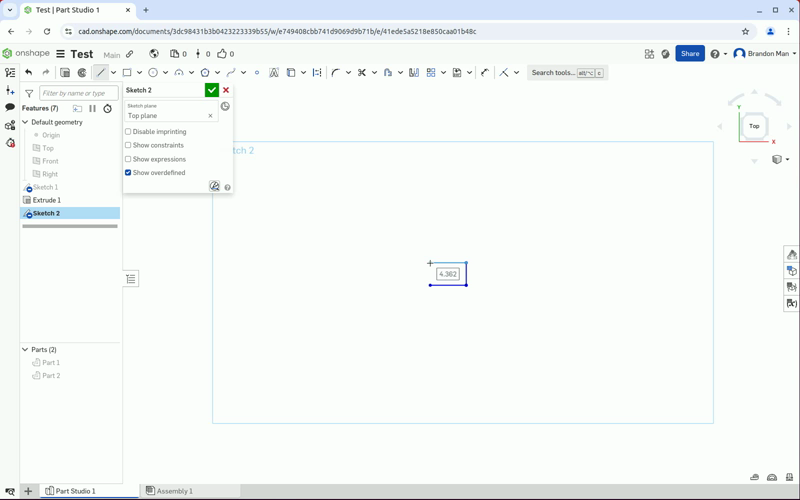
click(430, 262)
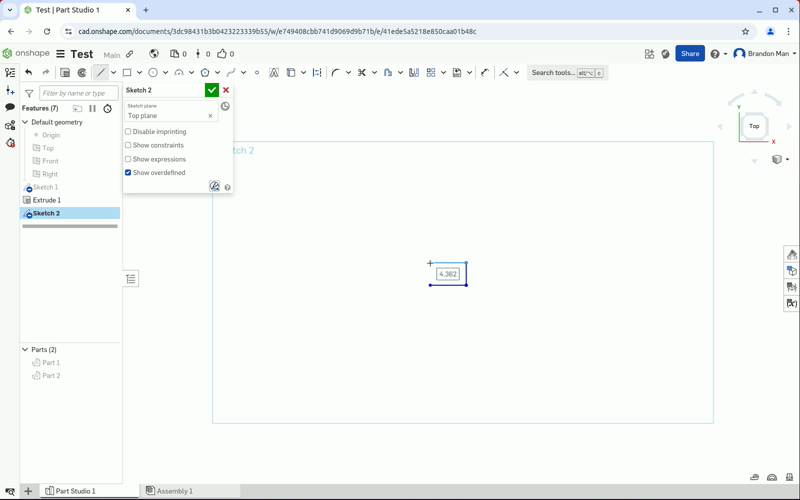
key_up(shift)
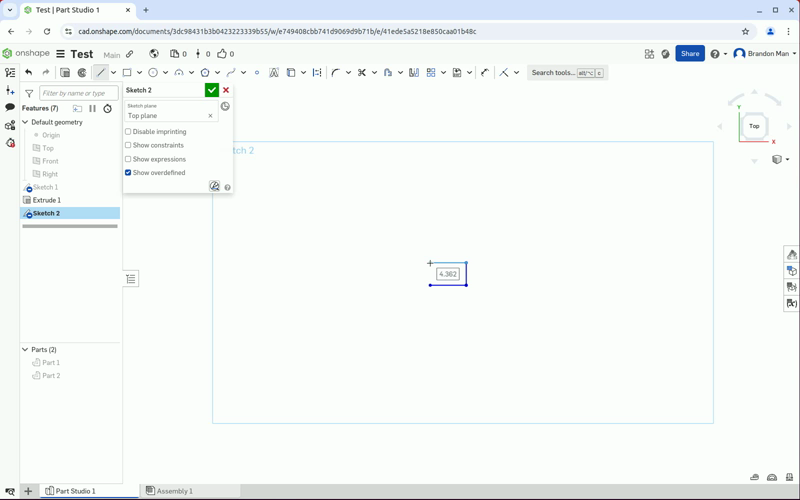
mouse_move(460, 262)
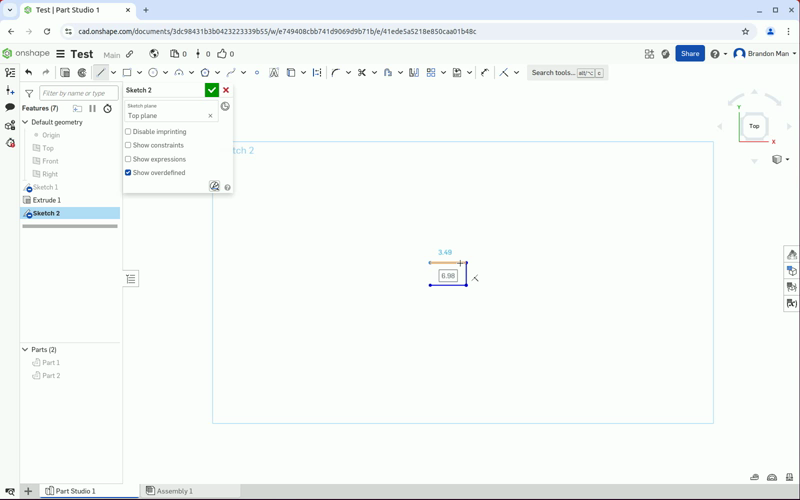
key_down(shift)
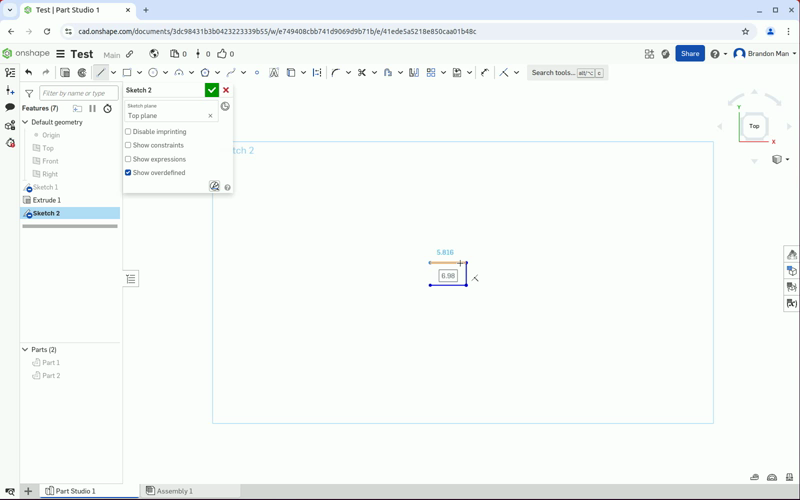
mouse_move(430, 285)
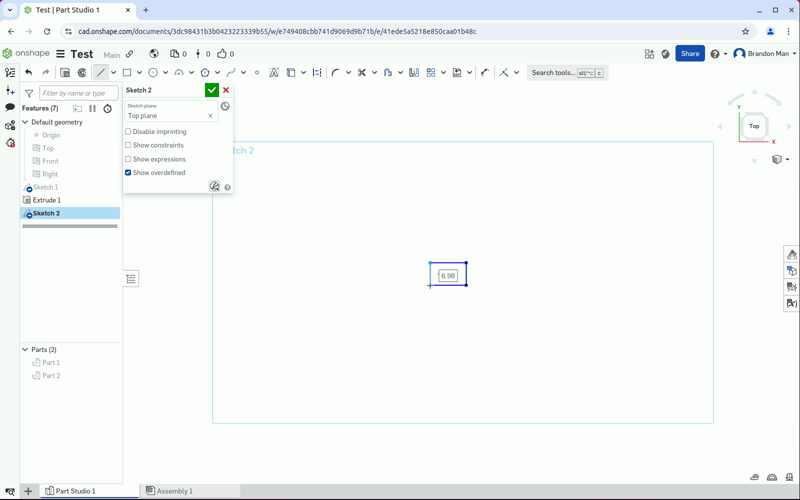
key_up(shift)
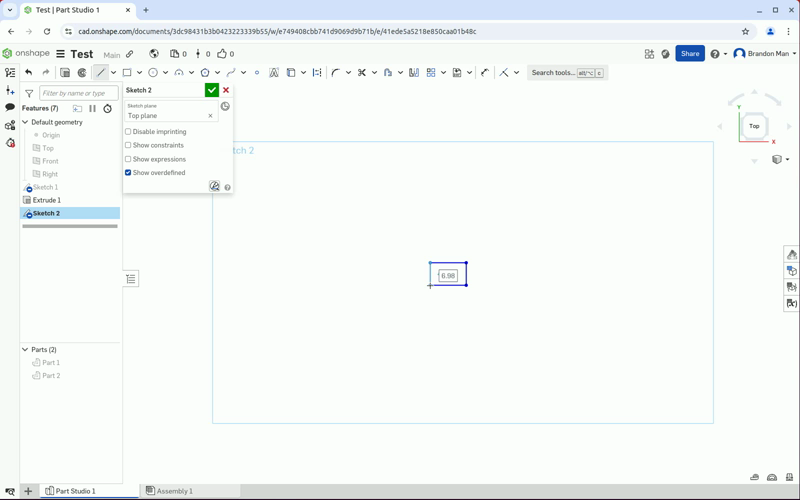
click(430, 285)
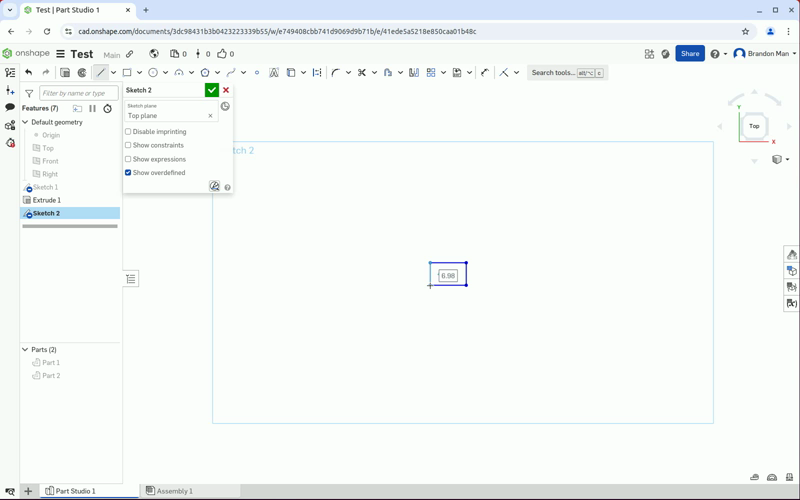
key(esc)
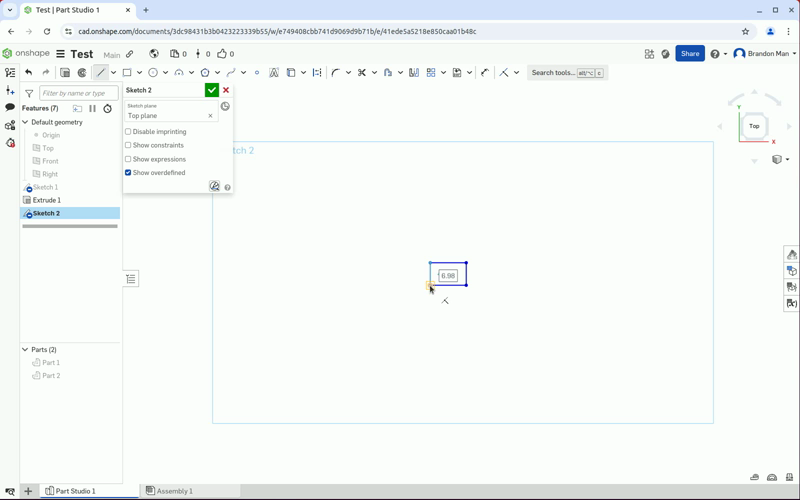
mouse_move(453, 277)
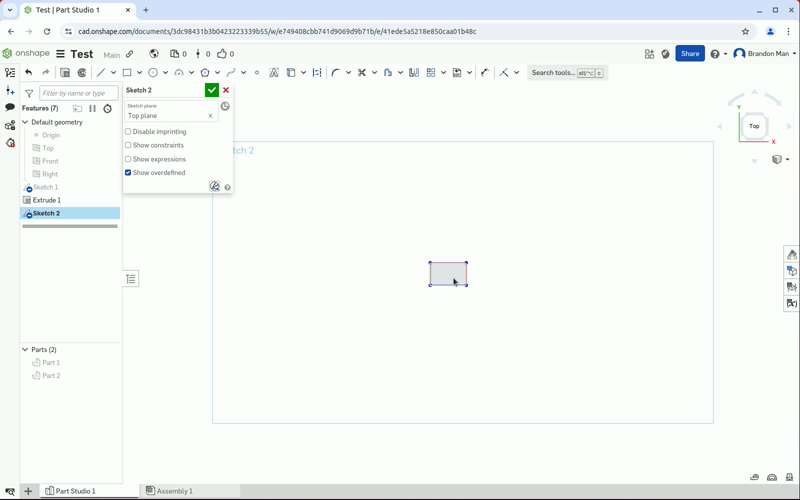
scroll(6)
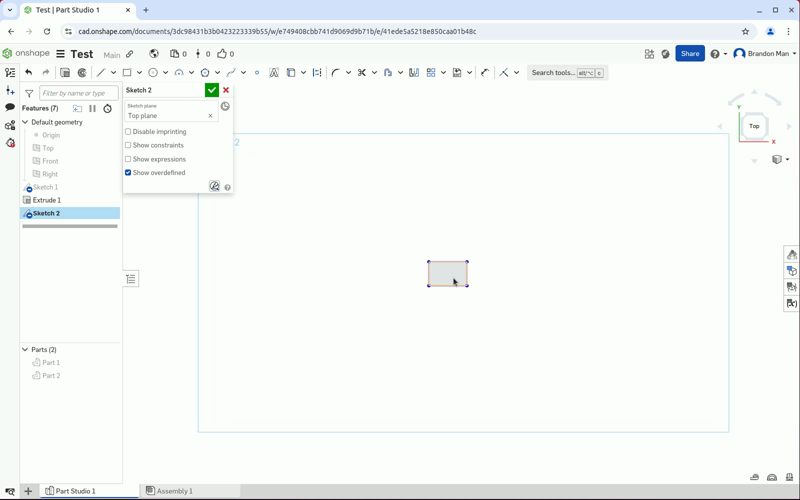
scroll(6)
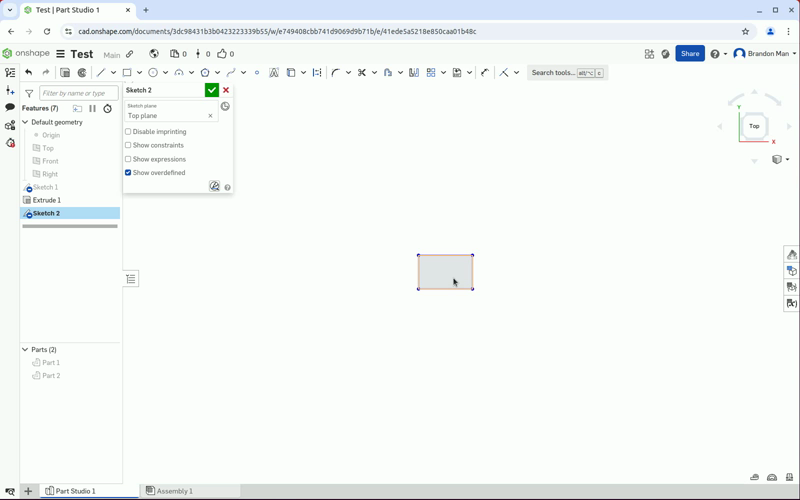
scroll(6)
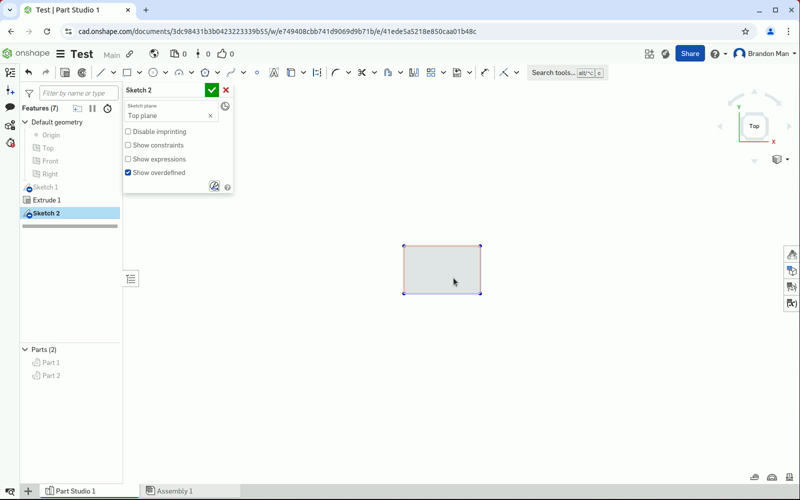
scroll(6)
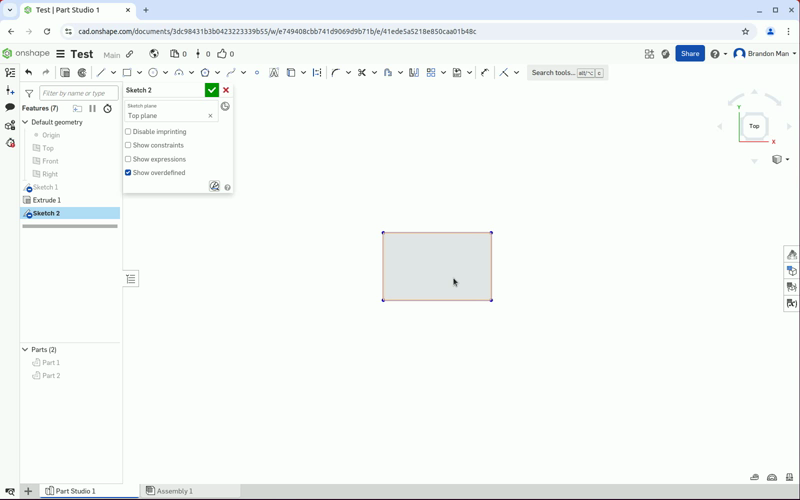
scroll(6)
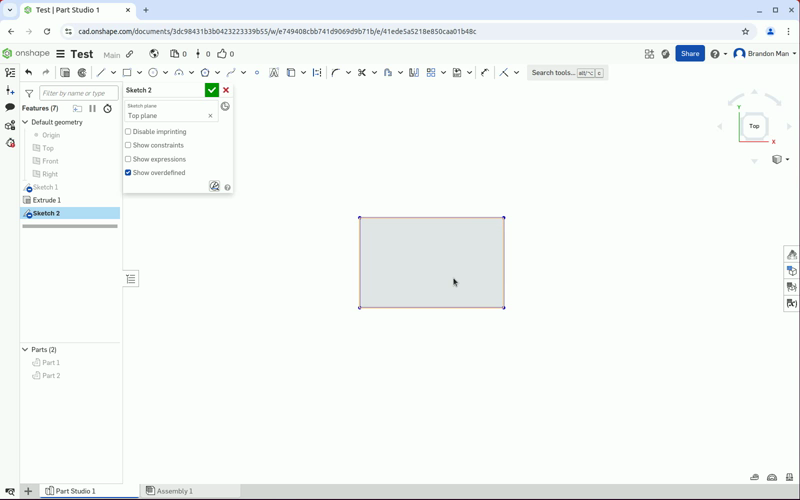
scroll(6)
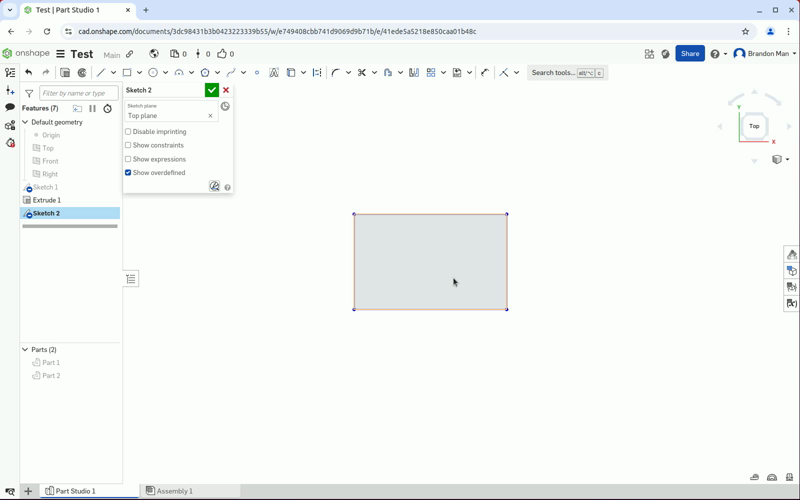
scroll(6)
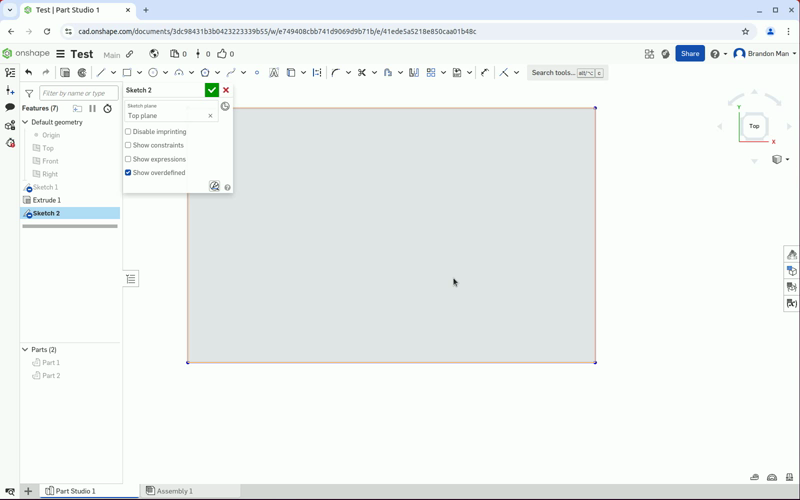
click(453, 277)
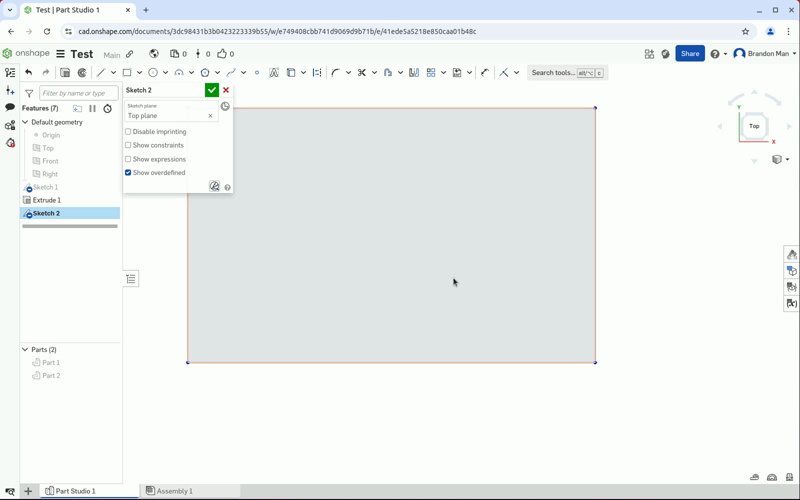
scroll(-6)
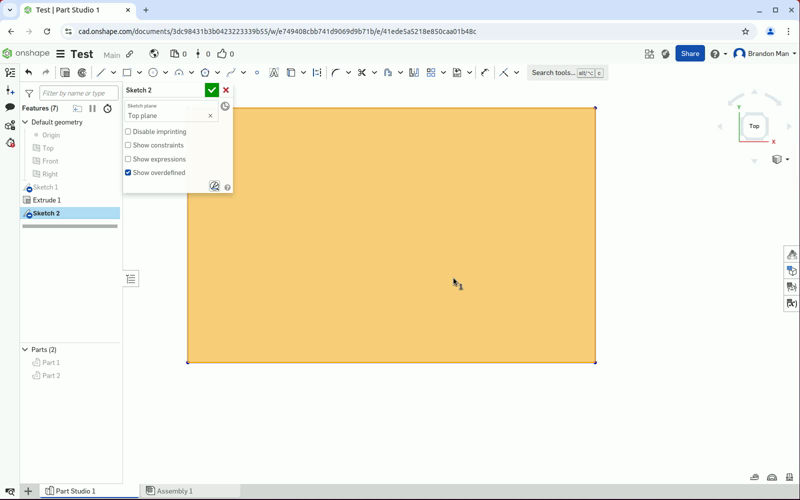
scroll(-6)
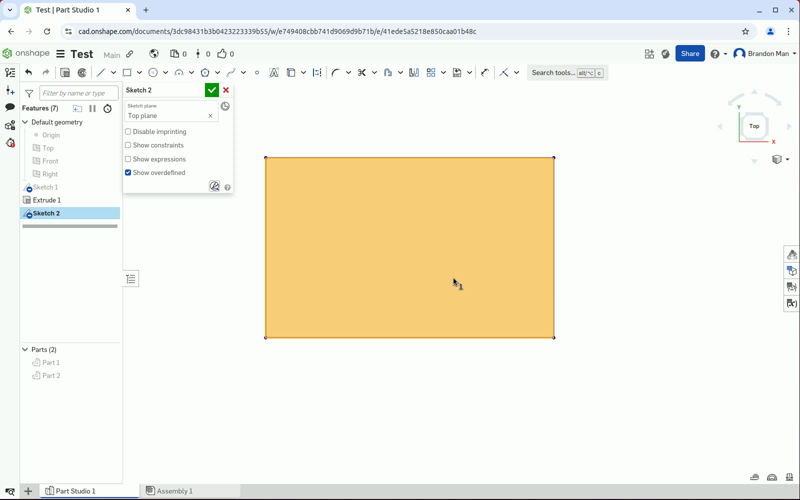
scroll(-6)
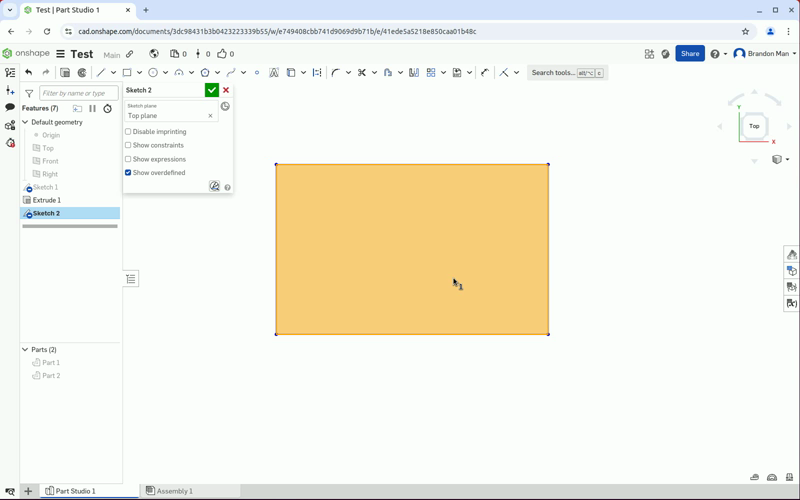
scroll(-6)
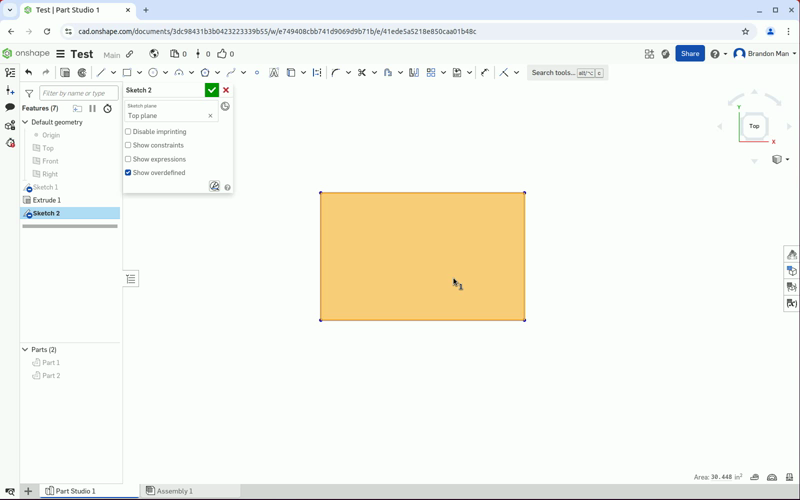
scroll(-6)
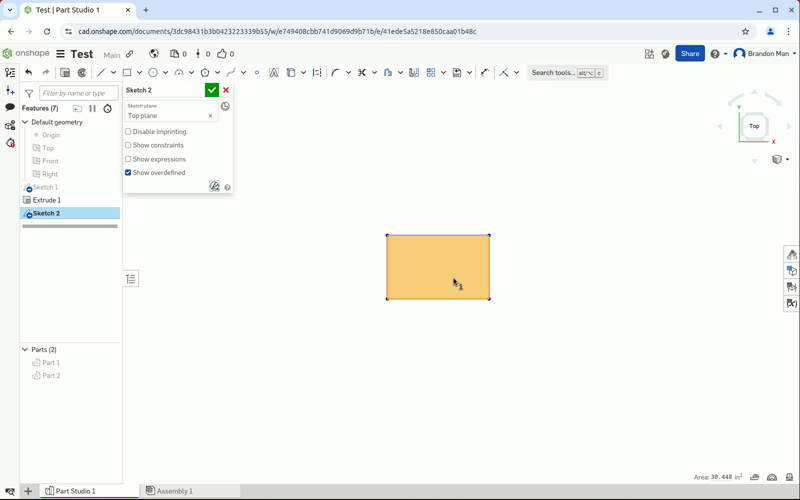
scroll(-6)
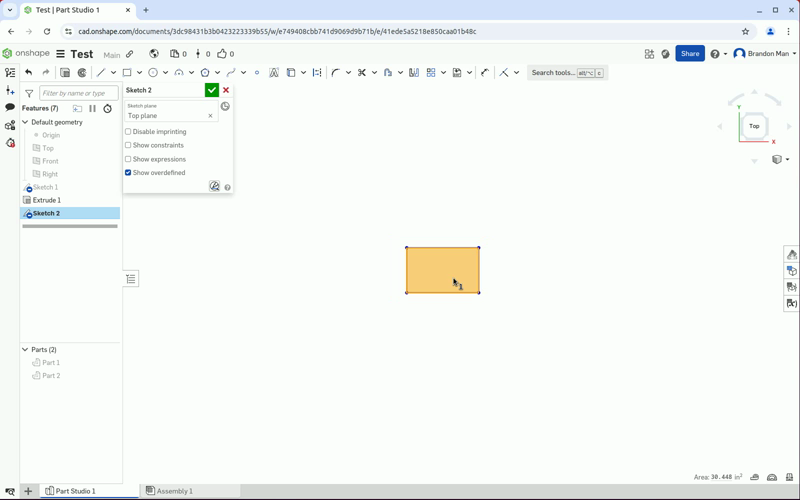
scroll(-6)
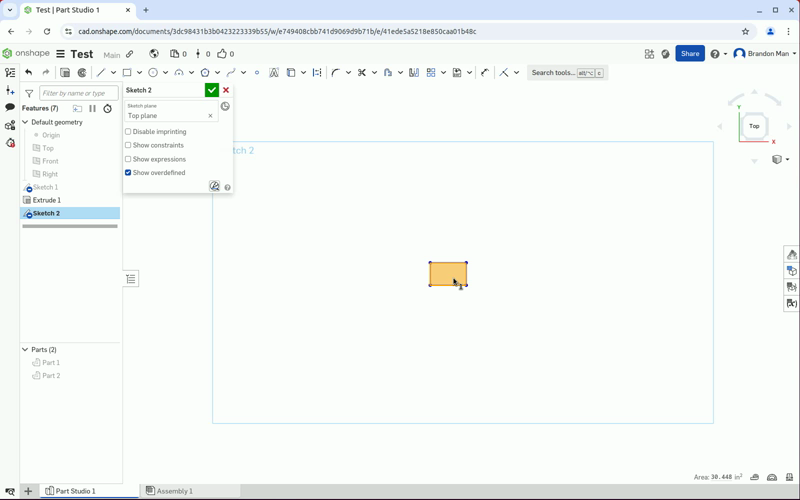
mouse_move(73, 352)
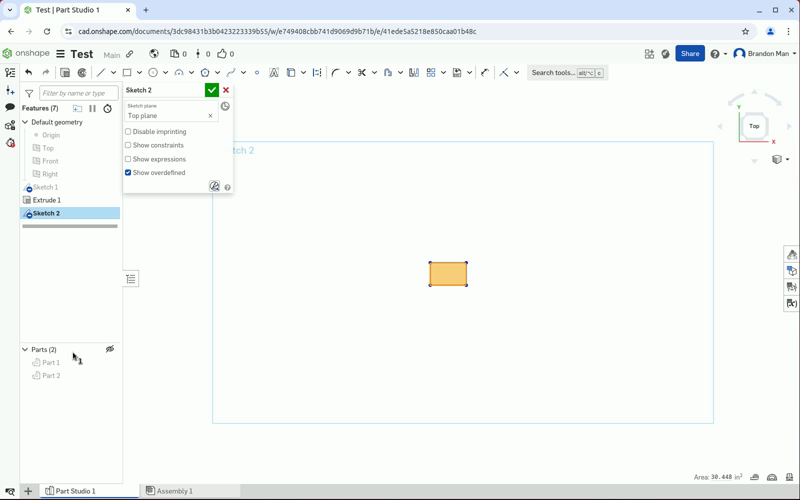
key(shift+y)
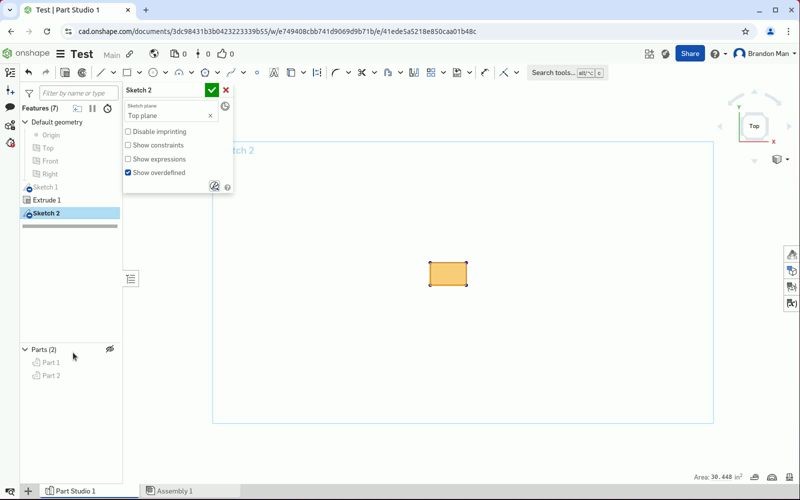
key(shift+e)
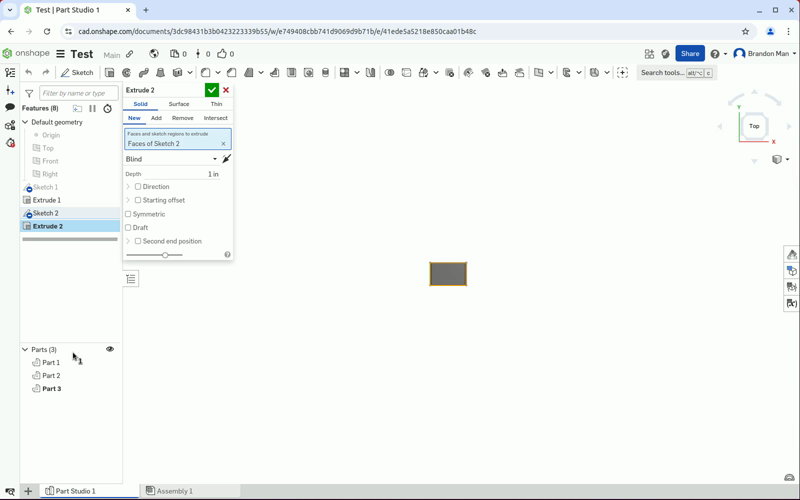
mouse_move(143, 106)
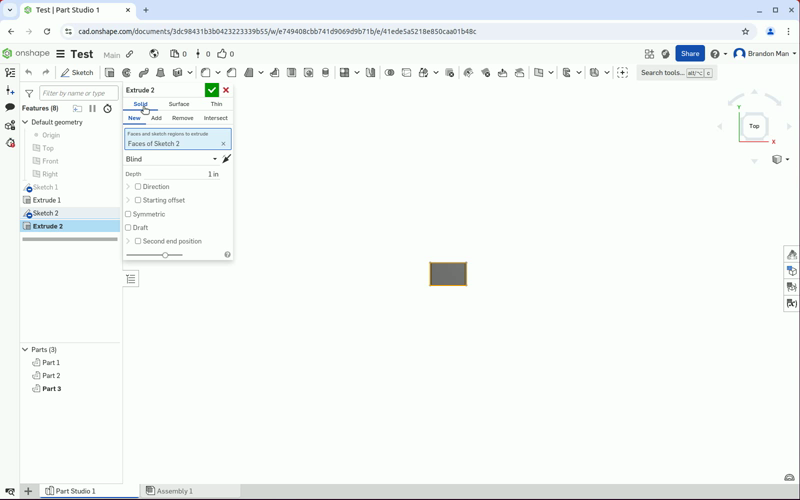
click(143, 106)
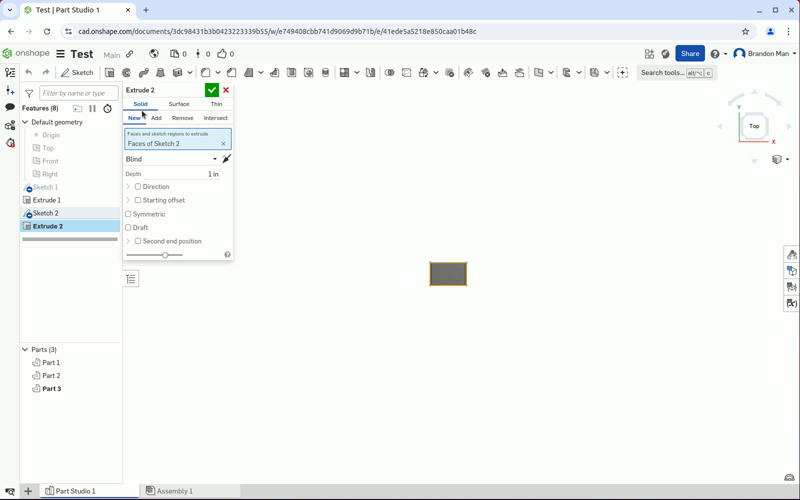
mouse_move(137, 120)
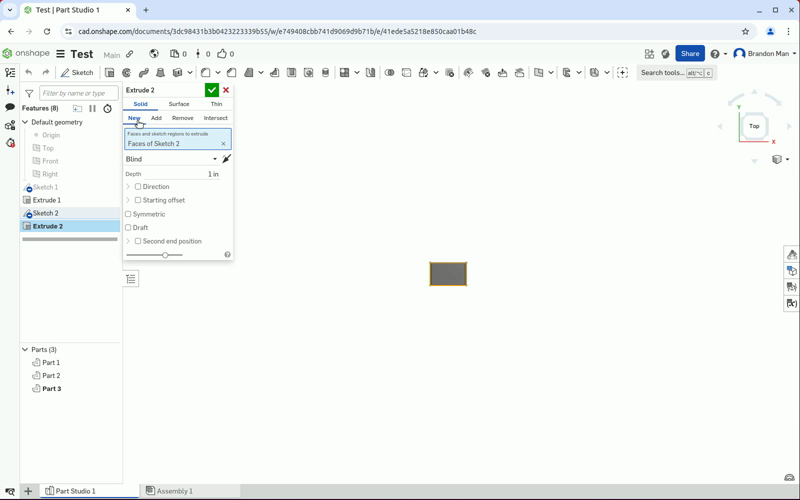
click(137, 120)
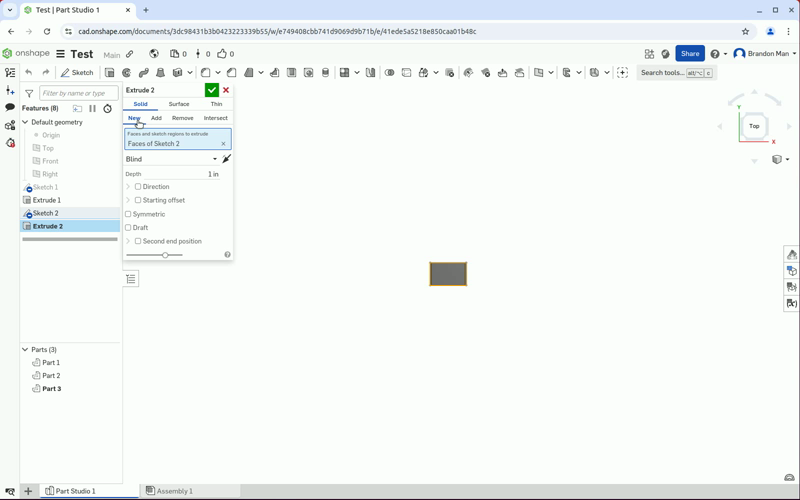
key(tab, 4)
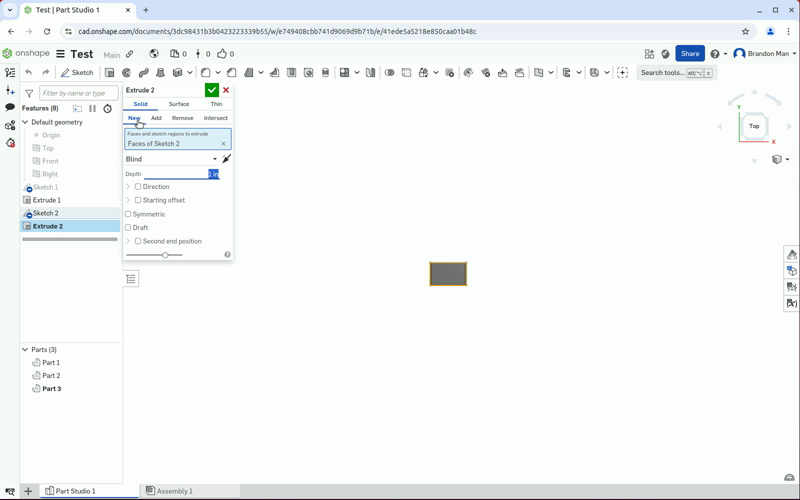
text(0.241)
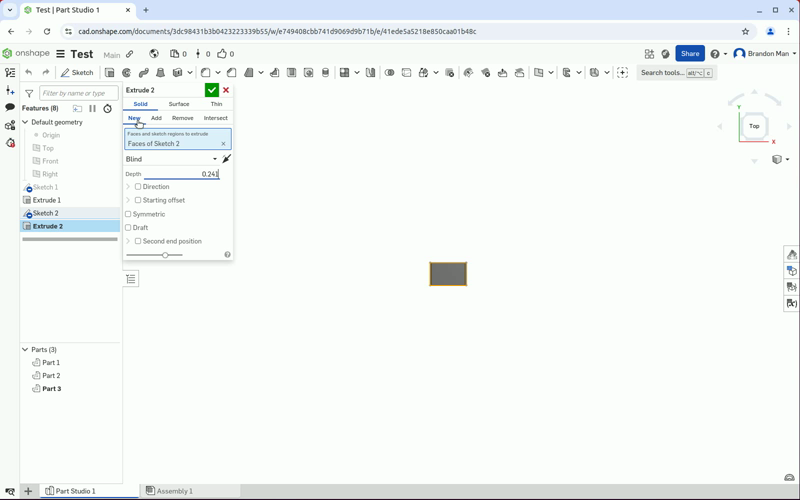
key(enter)
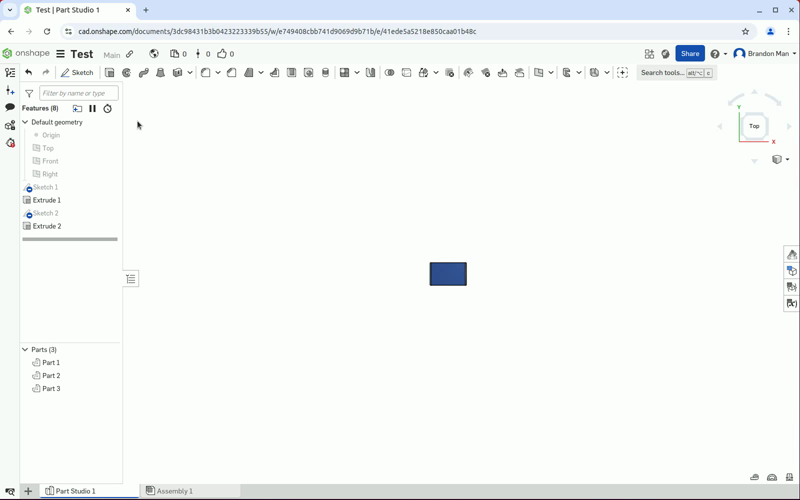
key(shift+h)
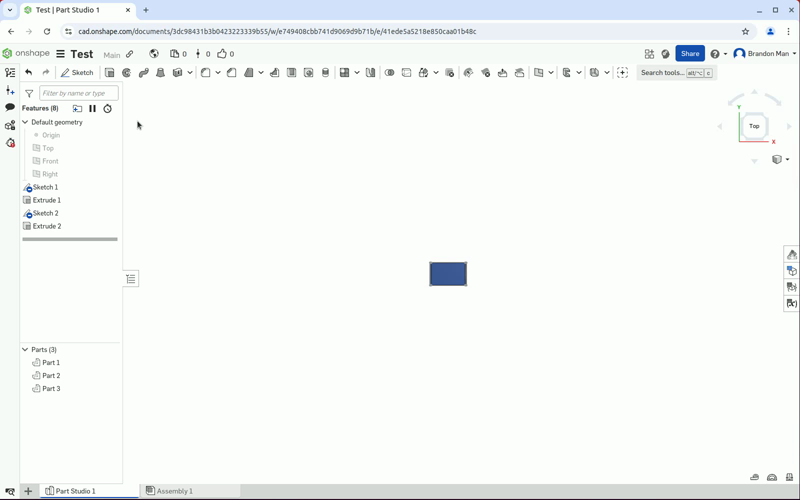
key(shift+h)
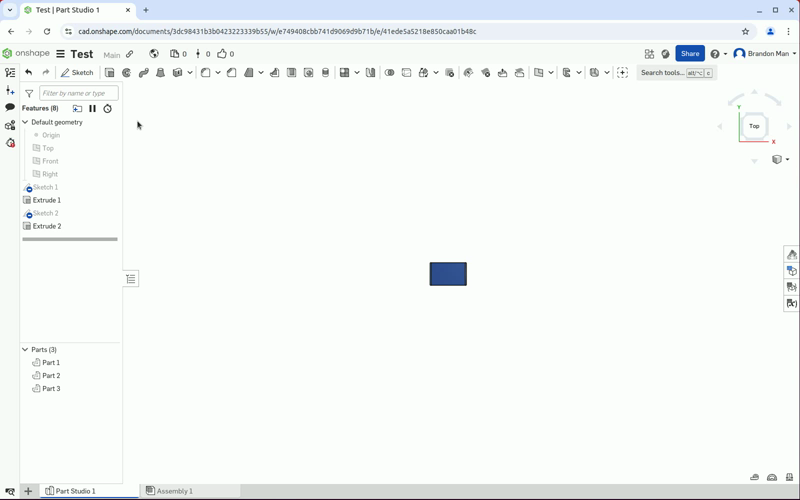
mouse_move(73, 189)
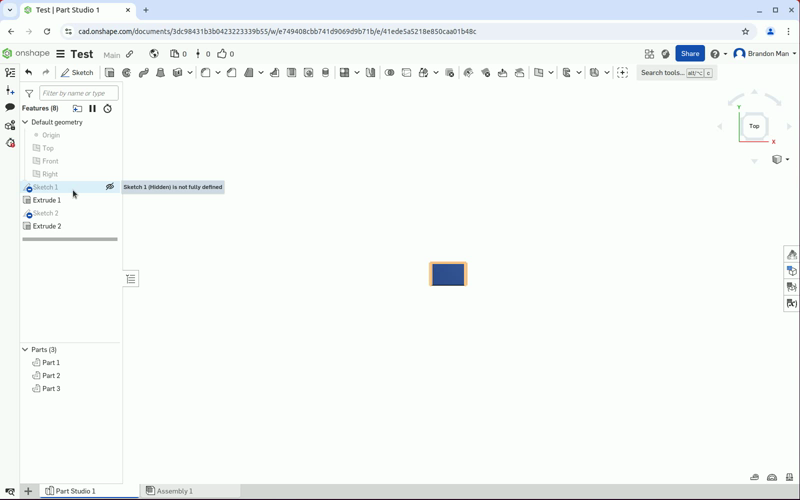
click(73, 189)
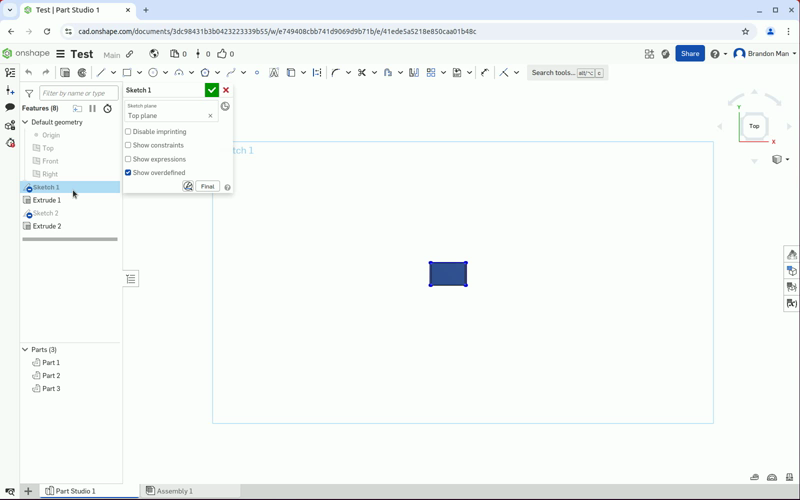
mouse_move(229, 92)
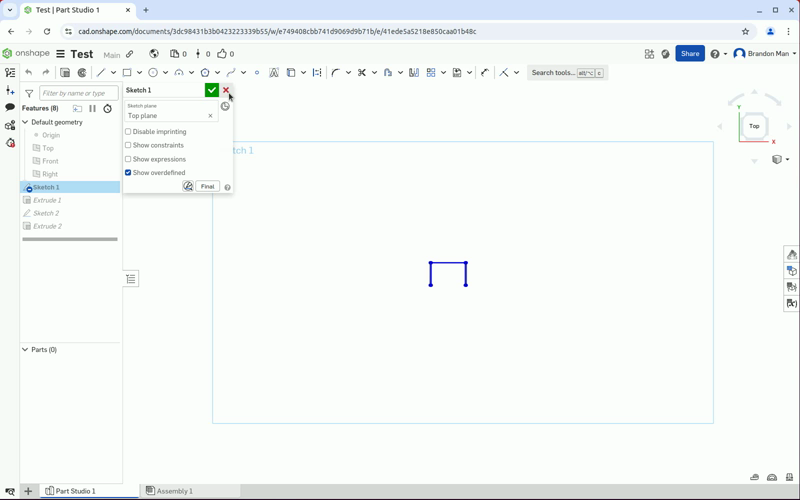
click(229, 92)
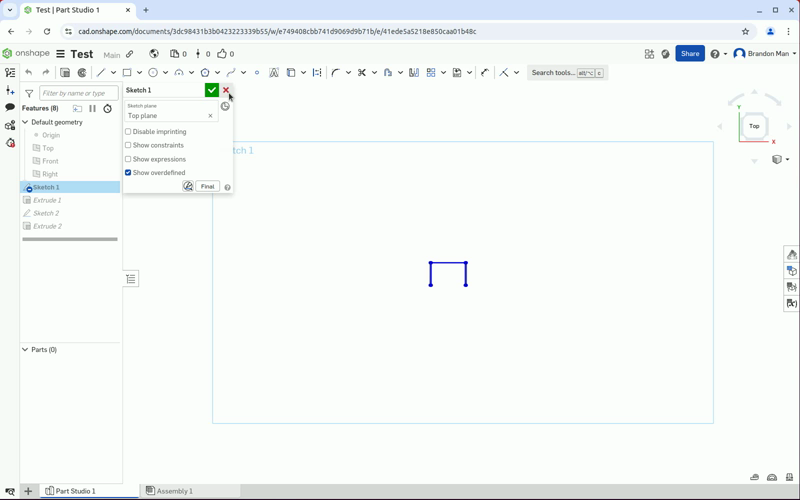
key(shift+s)
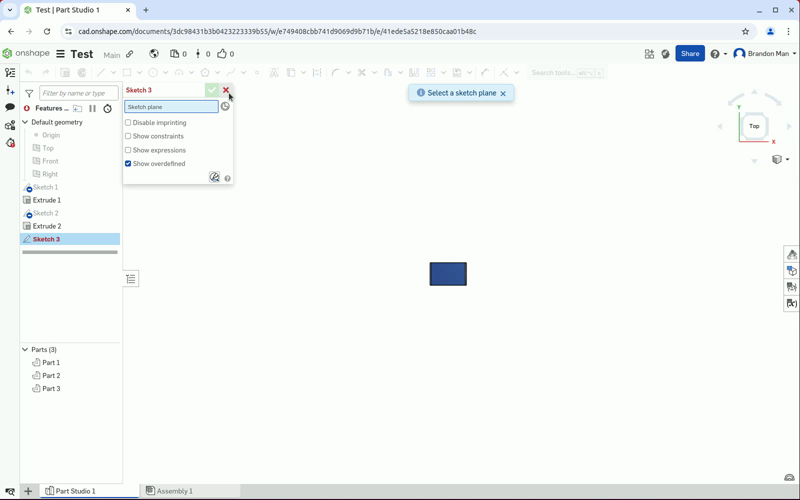
mouse_move(73, 150)
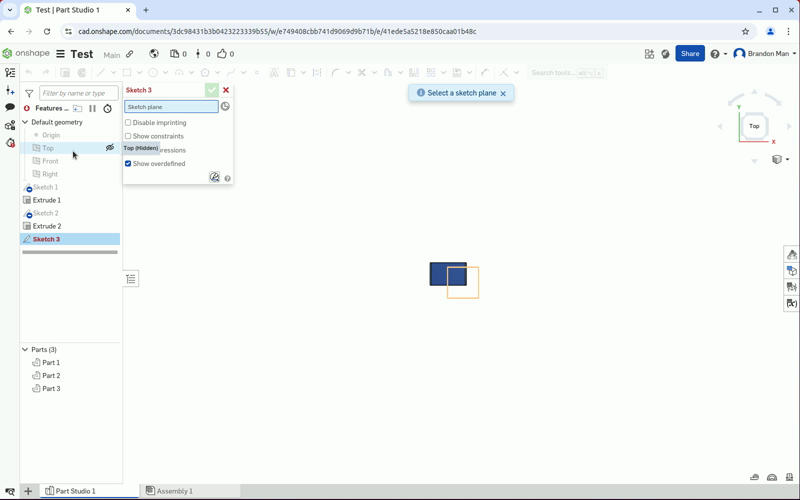
click(73, 150)
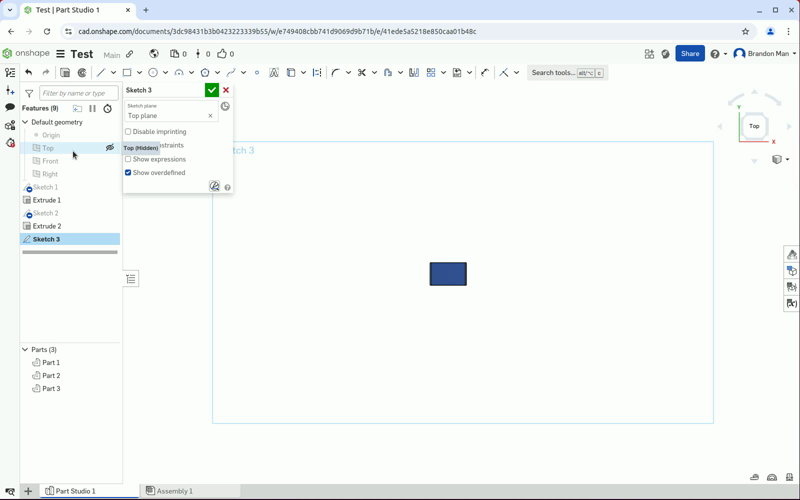
mouse_move(73, 352)
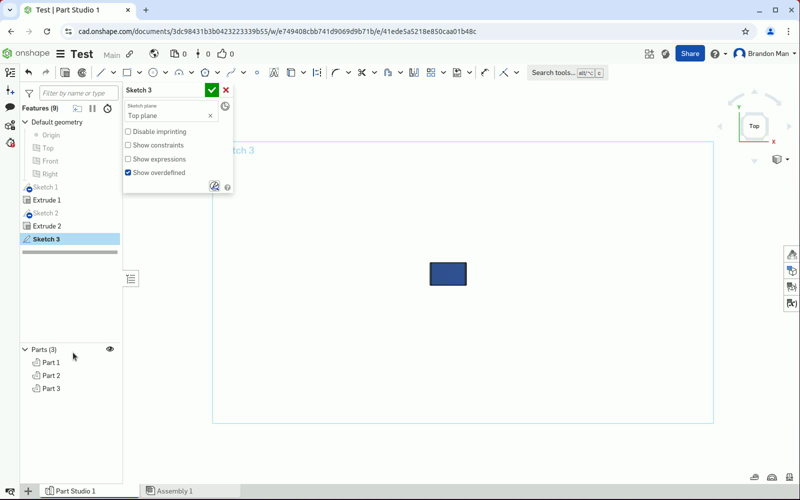
key(y)
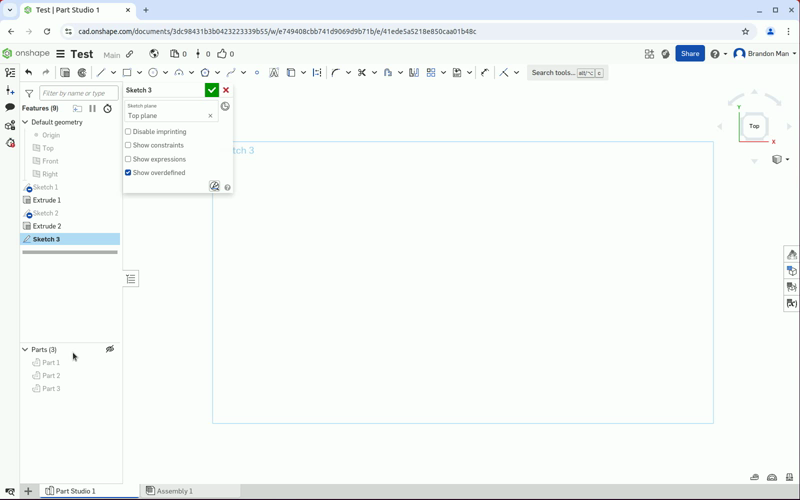
key(l)
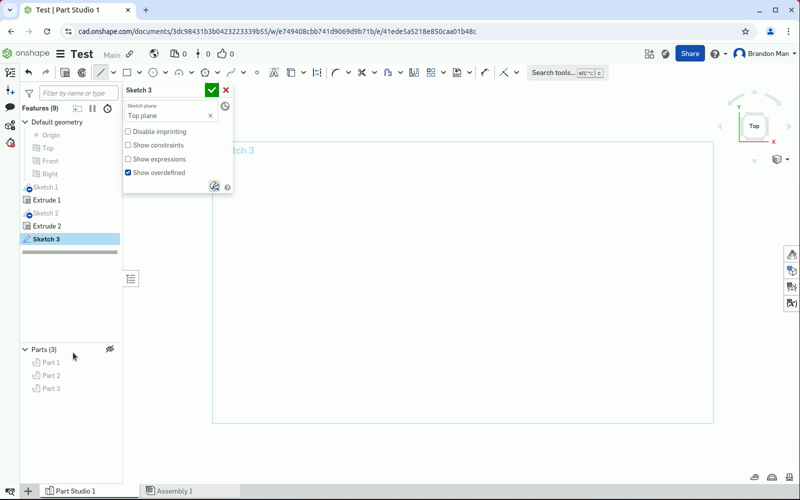
key_down(shift)
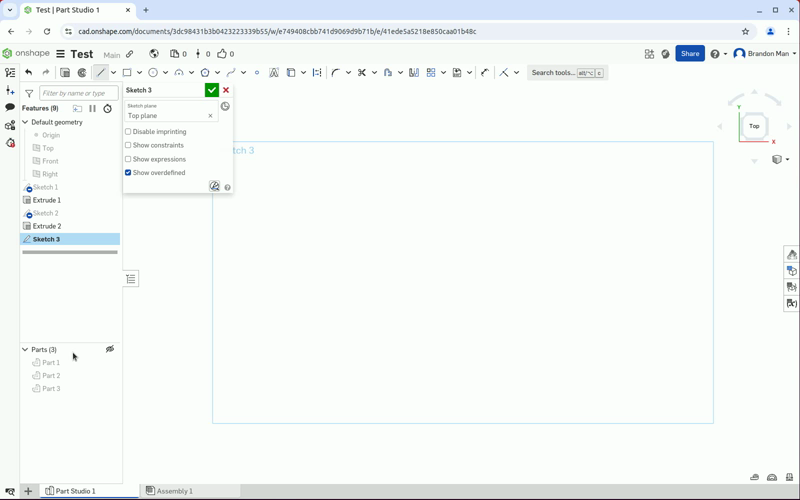
mouse_move(430, 285)
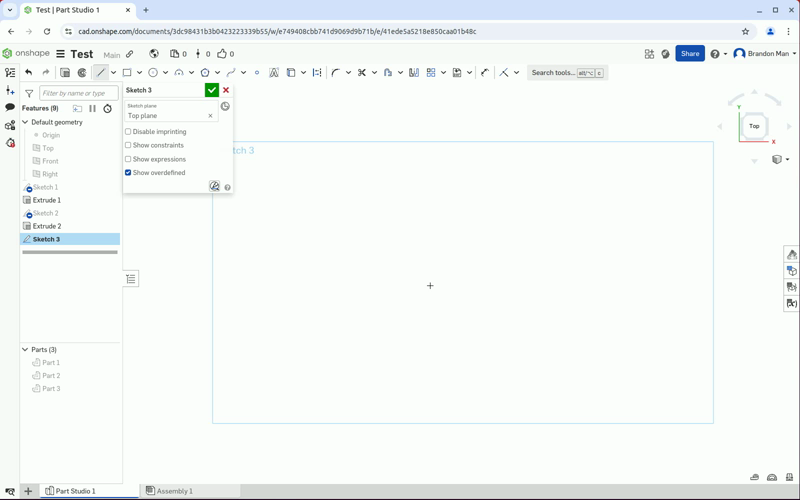
click(430, 285)
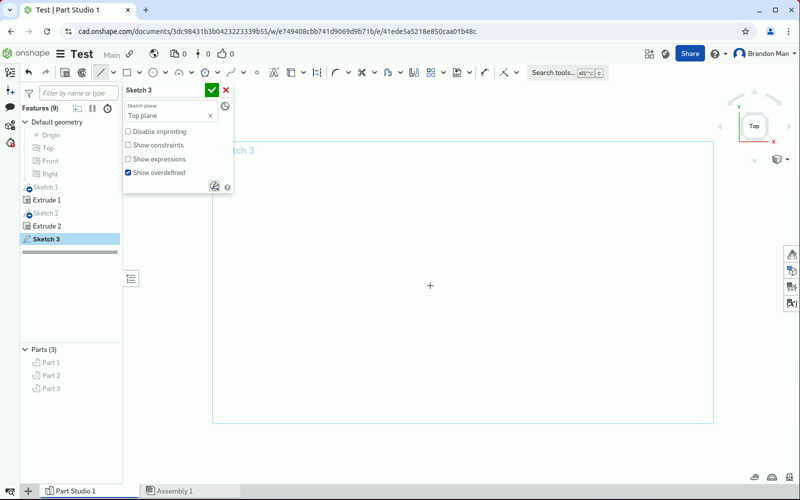
key_up(shift)
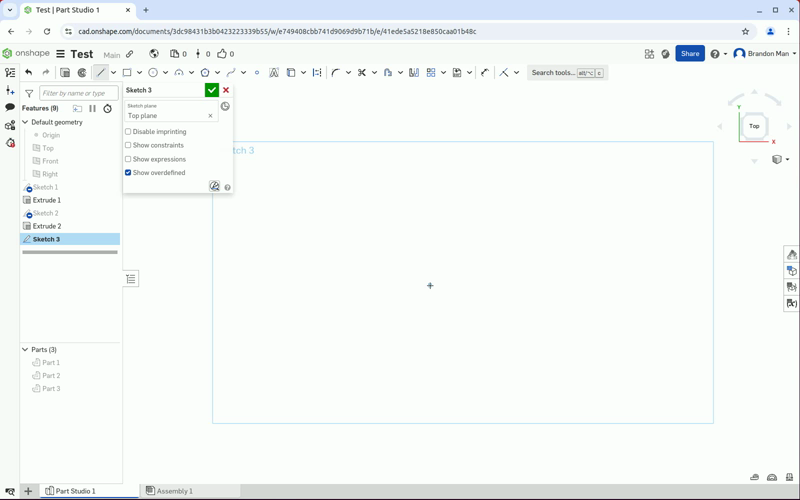
key_down(shift)
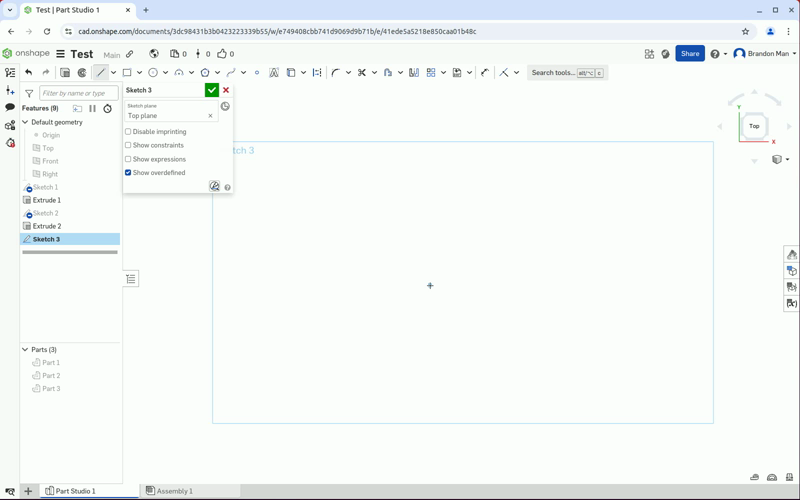
mouse_move(460, 285)
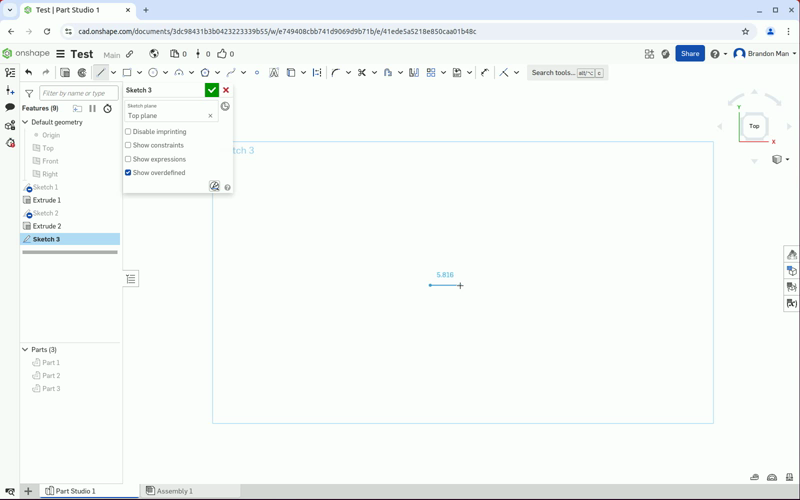
mouse_move(431, 285)
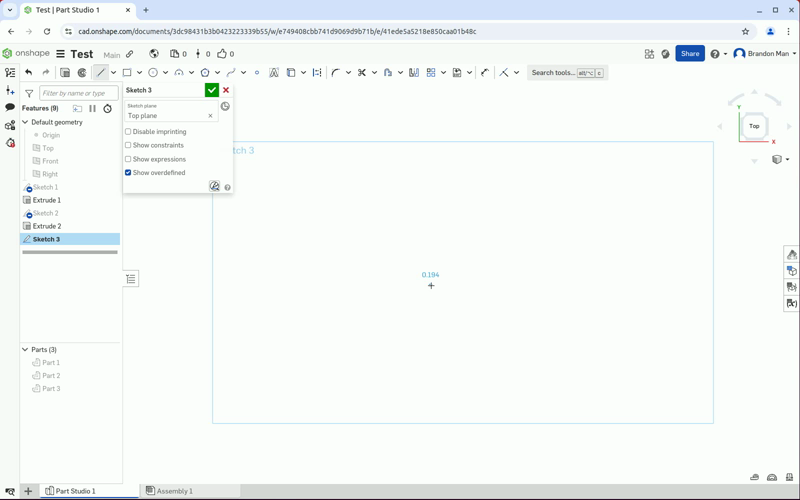
scroll(6)
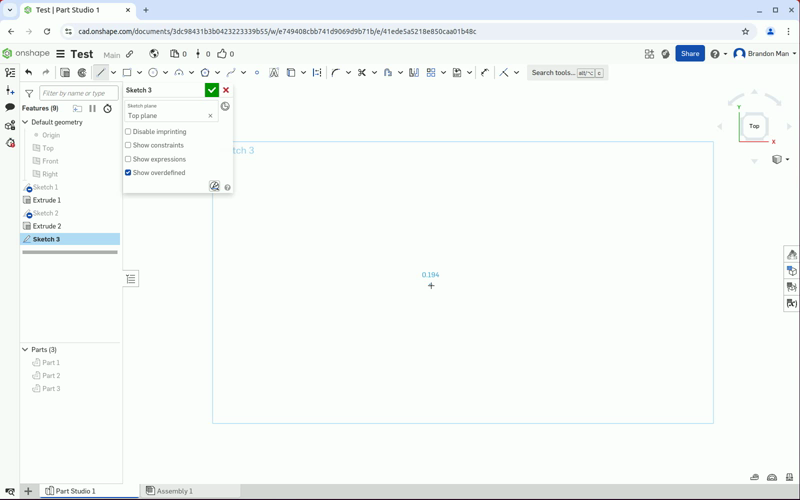
scroll(6)
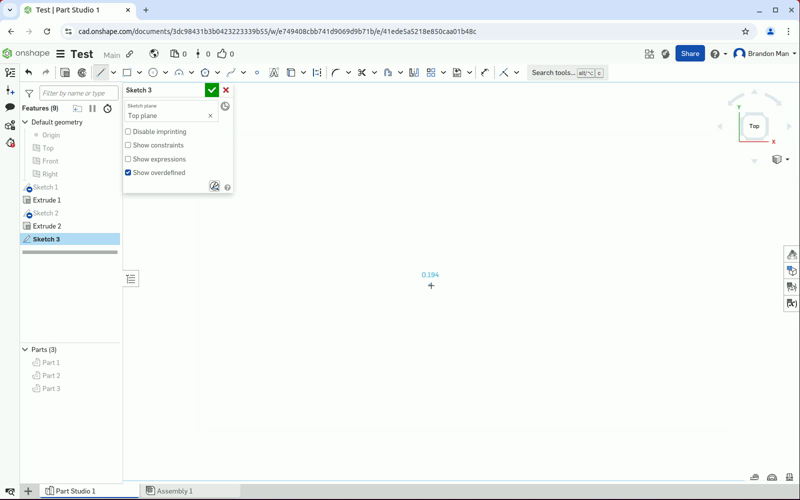
scroll(6)
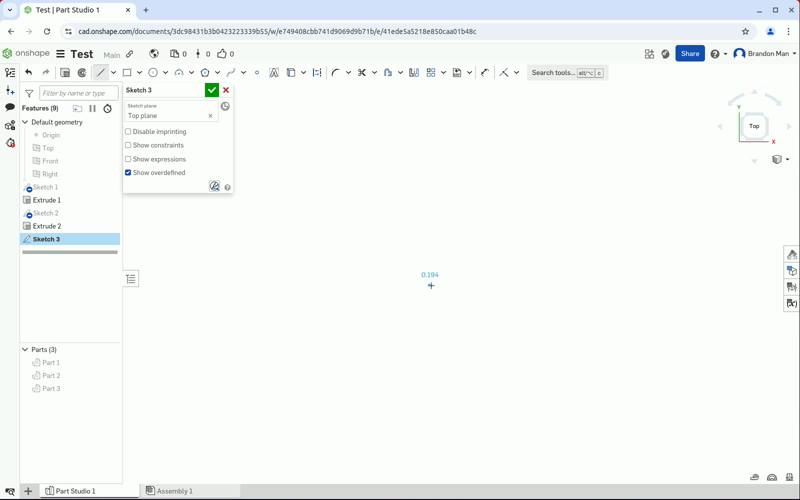
scroll(6)
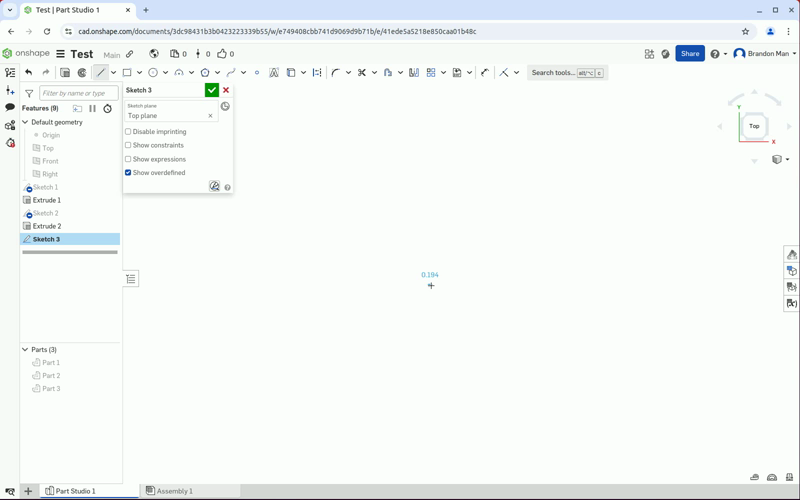
scroll(6)
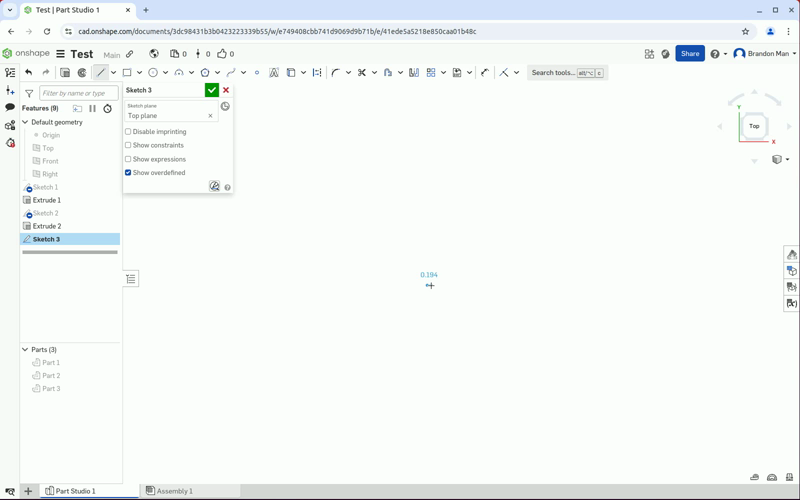
scroll(6)
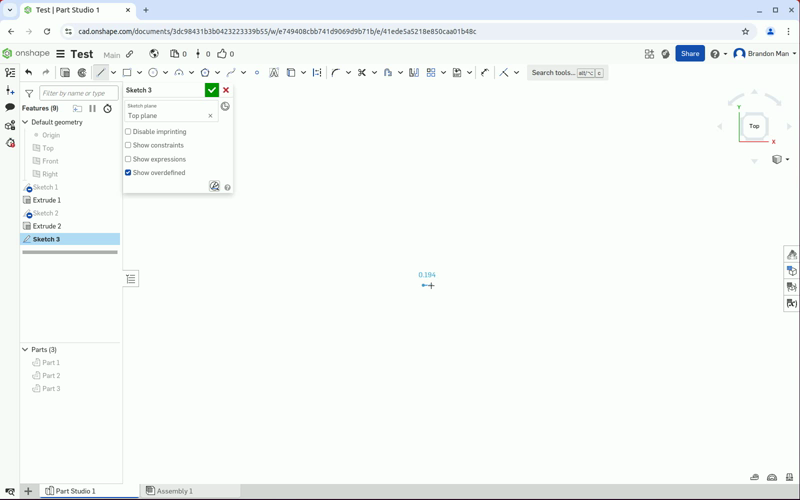
scroll(6)
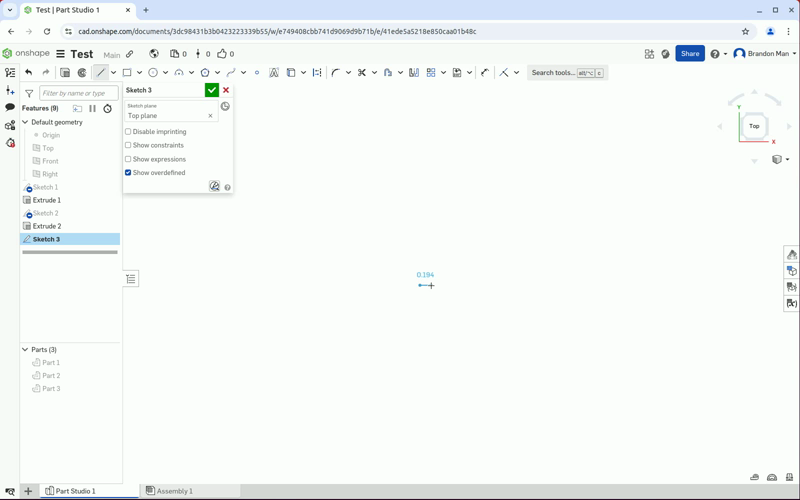
click(431, 285)
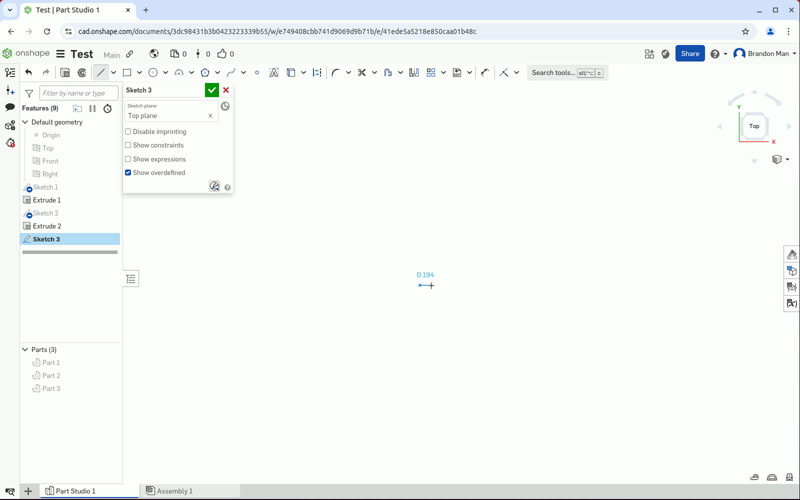
scroll(-6)
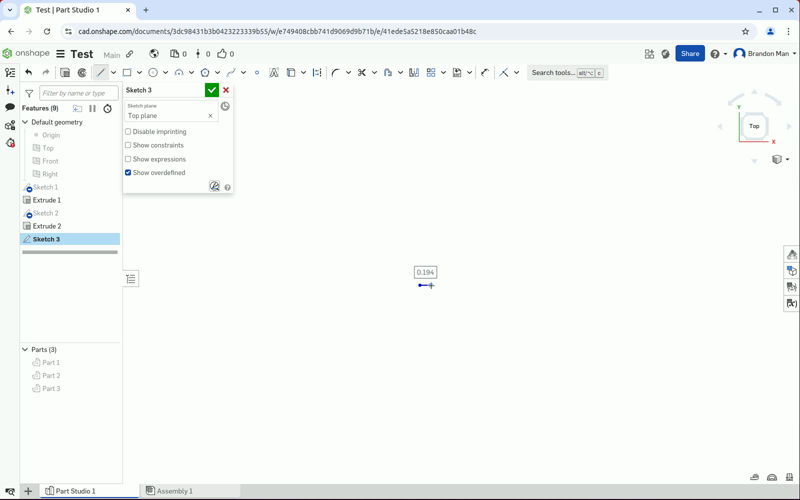
scroll(-6)
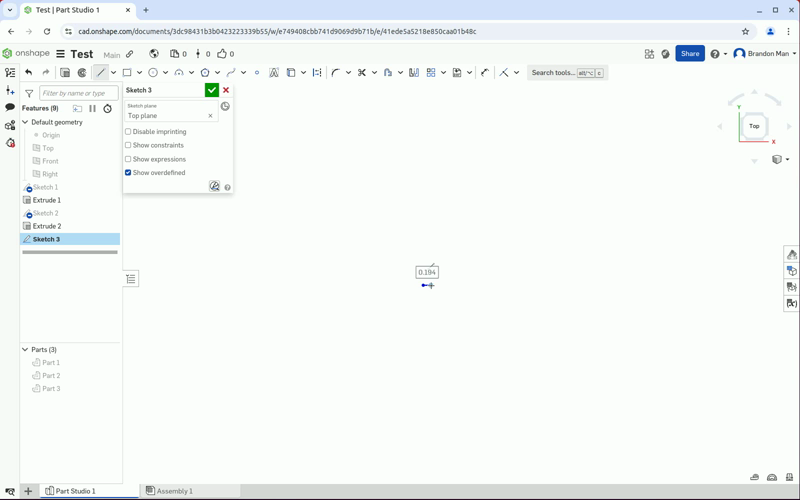
scroll(-6)
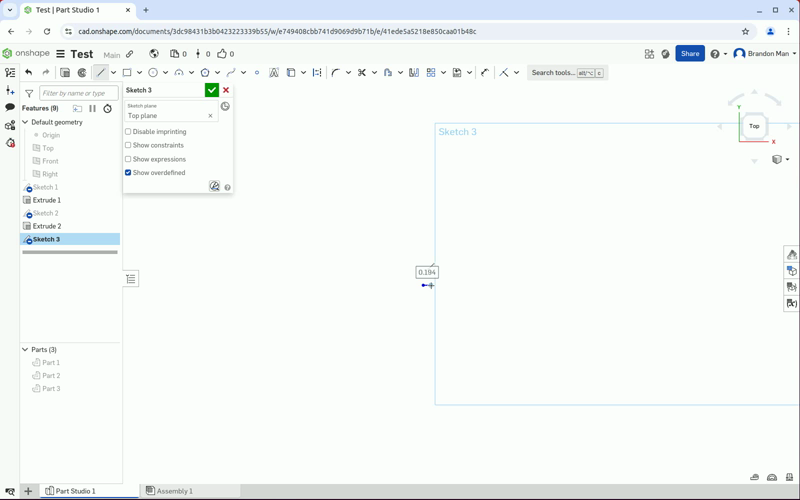
scroll(-6)
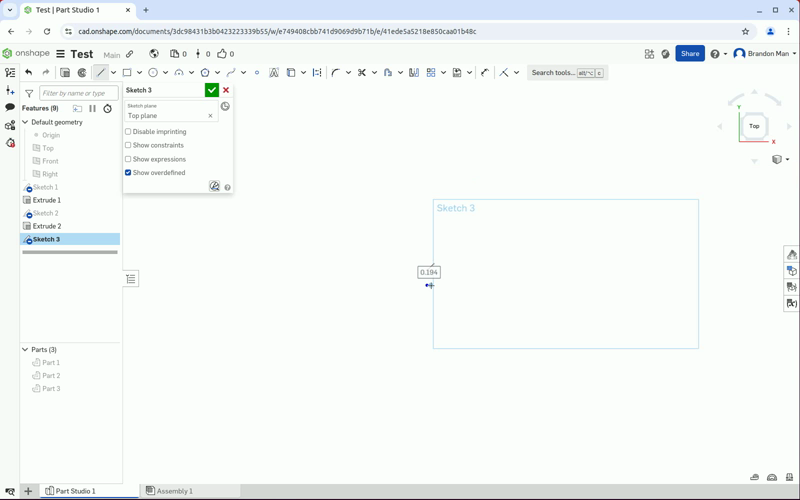
scroll(-6)
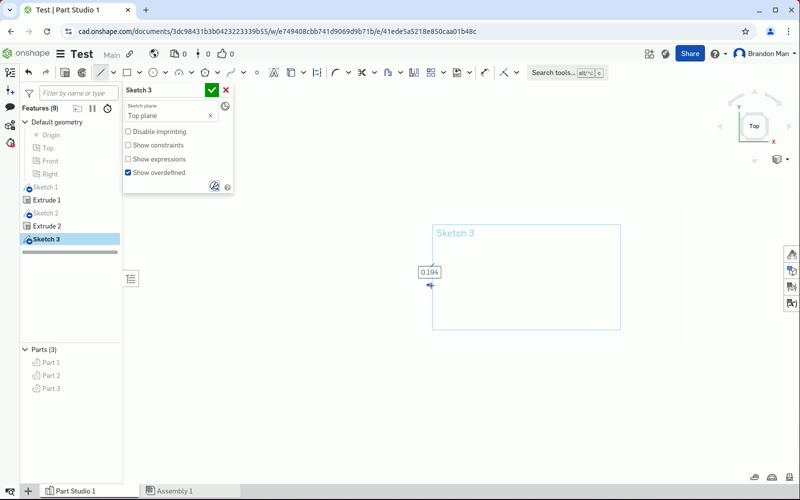
scroll(-6)
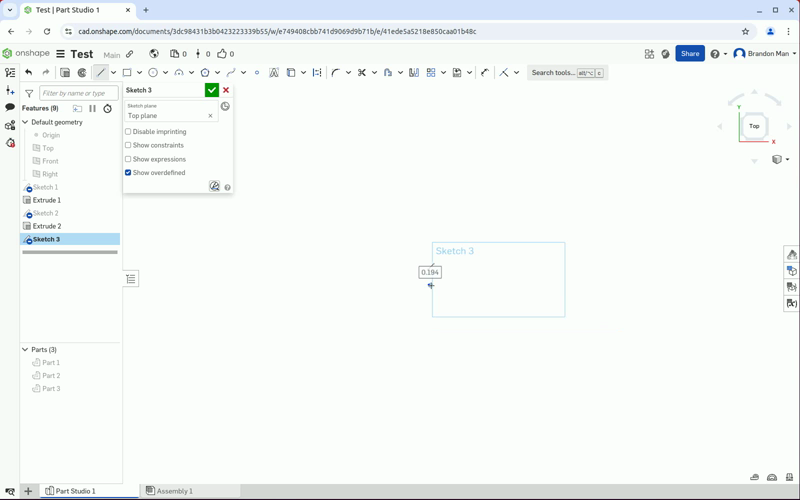
scroll(-6)
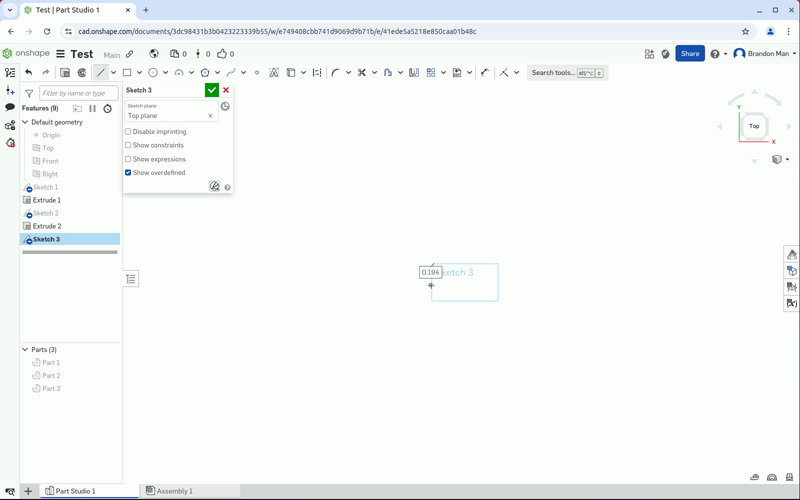
key_up(shift)
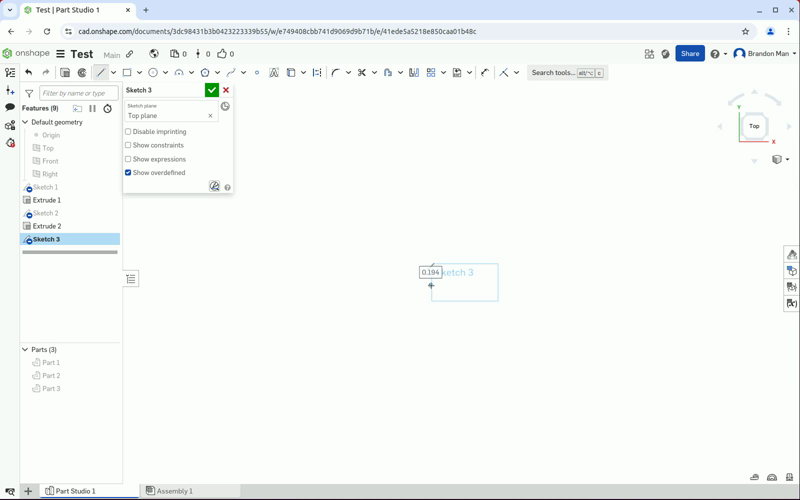
key_down(shift)
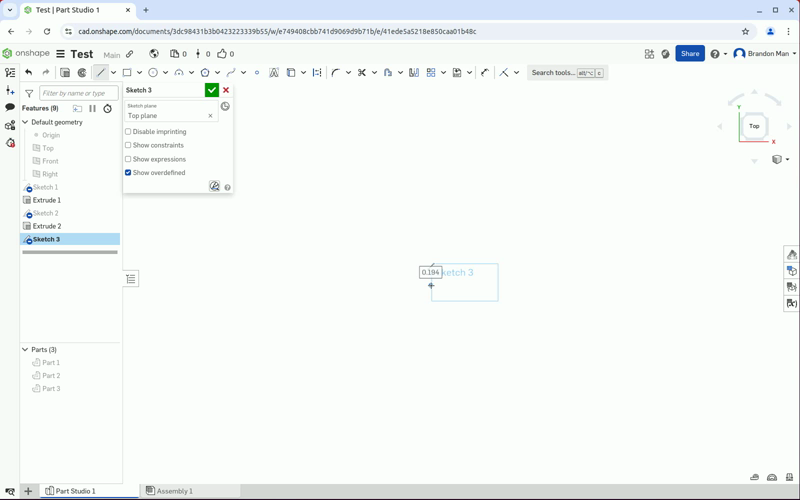
mouse_move(461, 285)
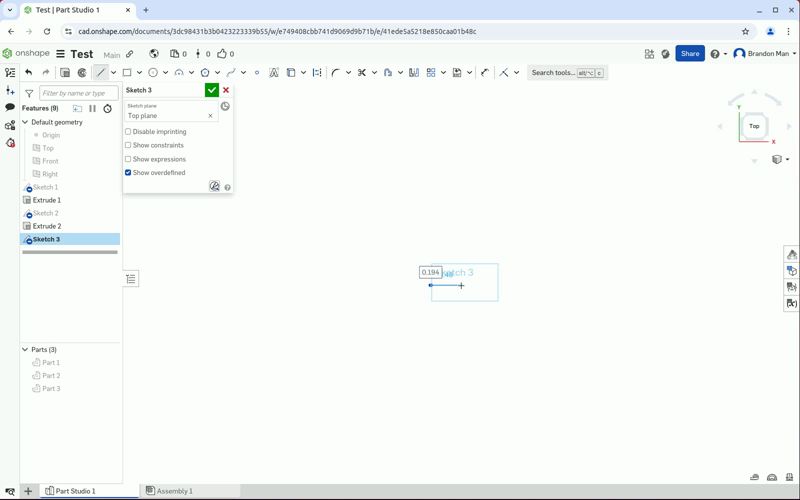
mouse_move(431, 282)
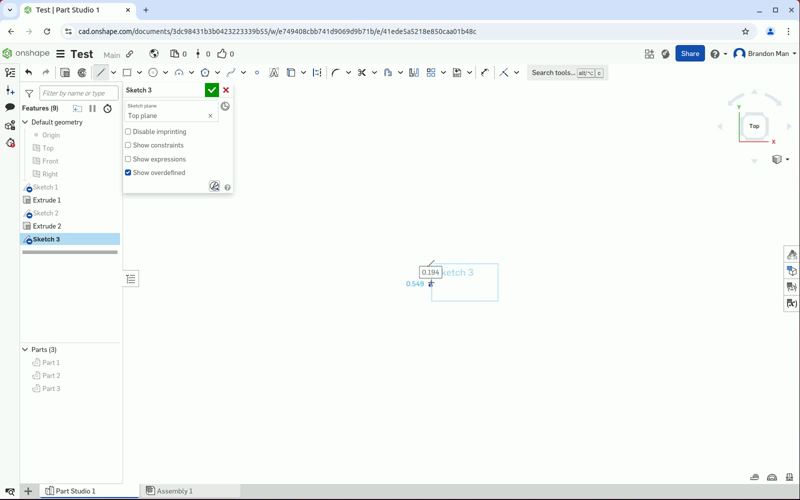
scroll(6)
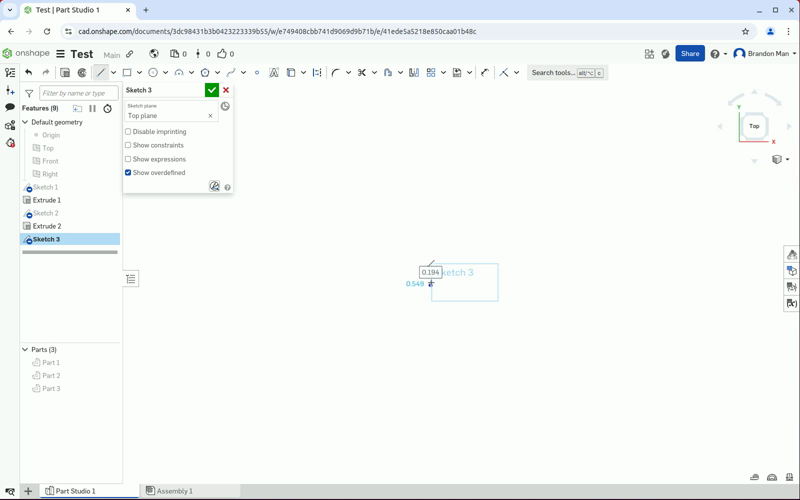
scroll(6)
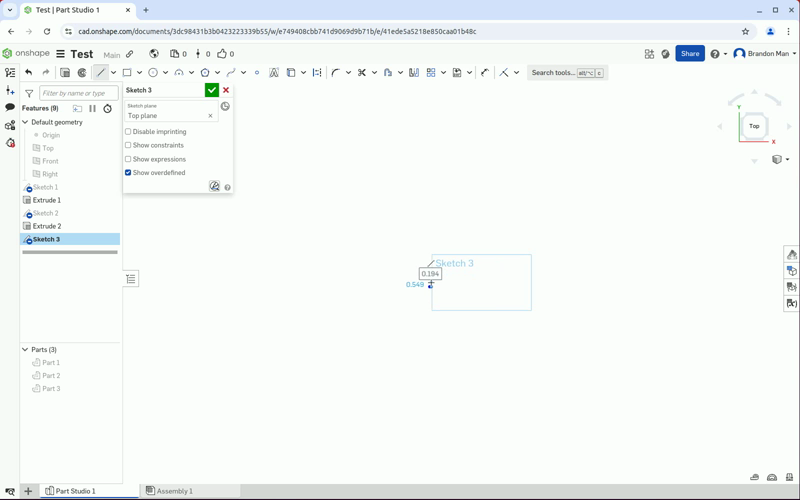
scroll(6)
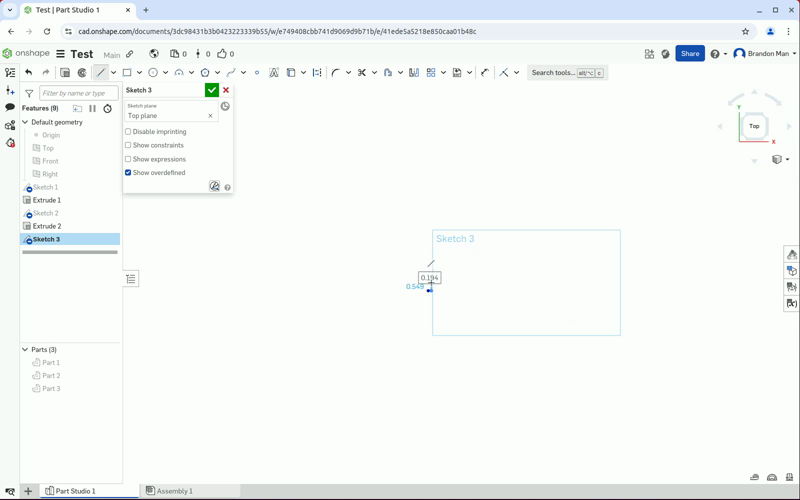
scroll(6)
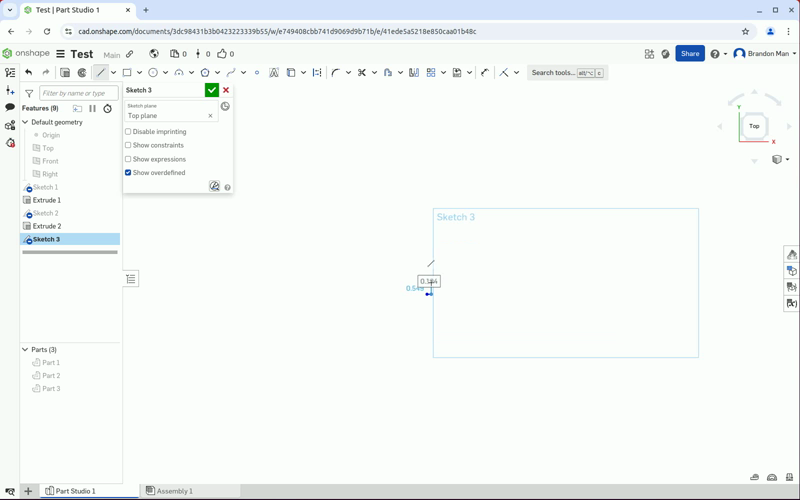
scroll(6)
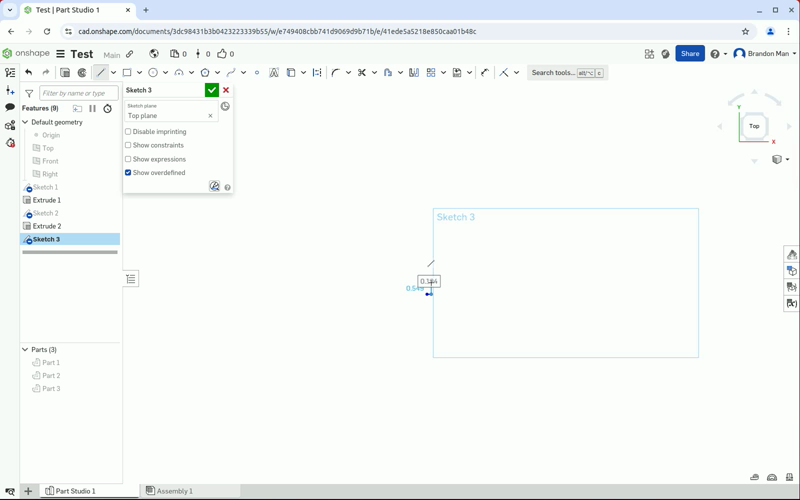
scroll(6)
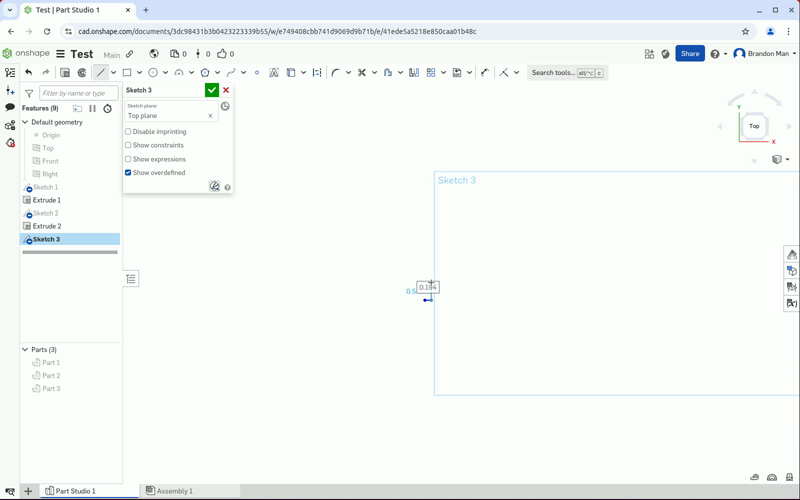
scroll(6)
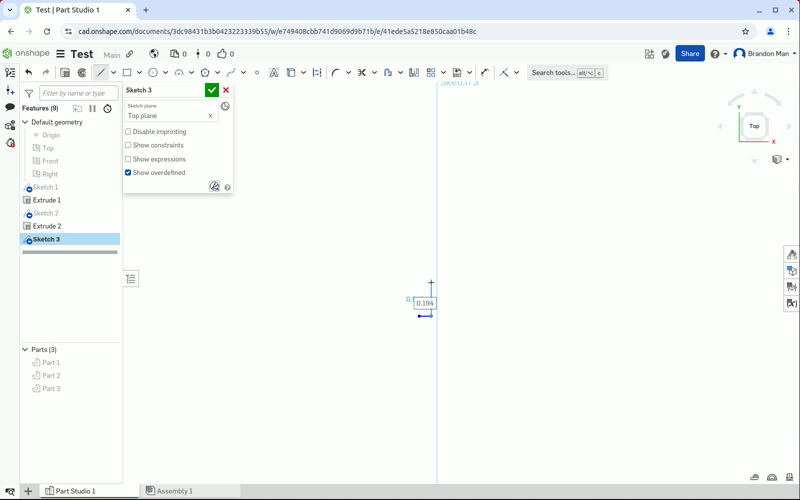
click(431, 282)
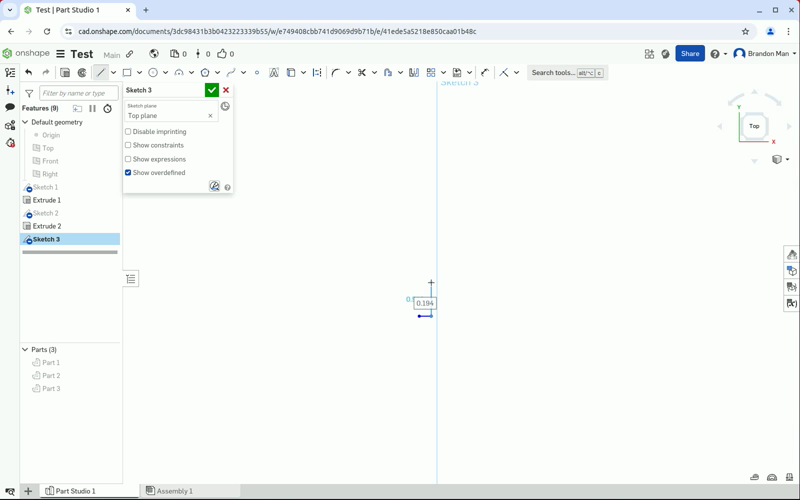
scroll(-6)
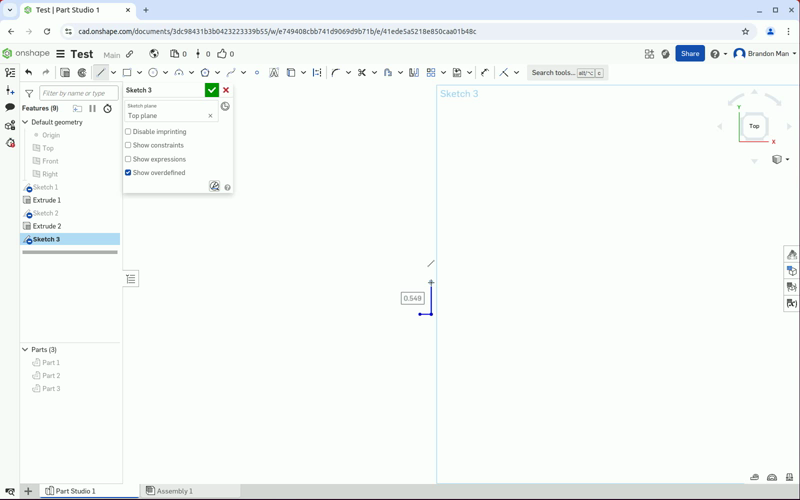
scroll(-6)
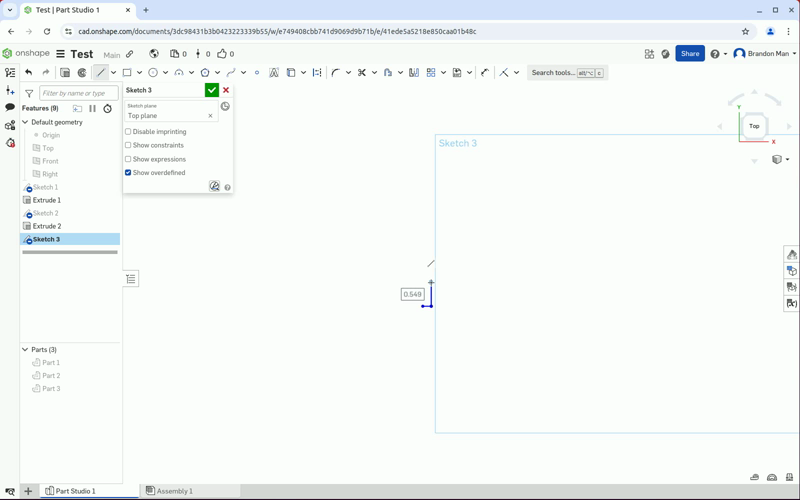
scroll(-6)
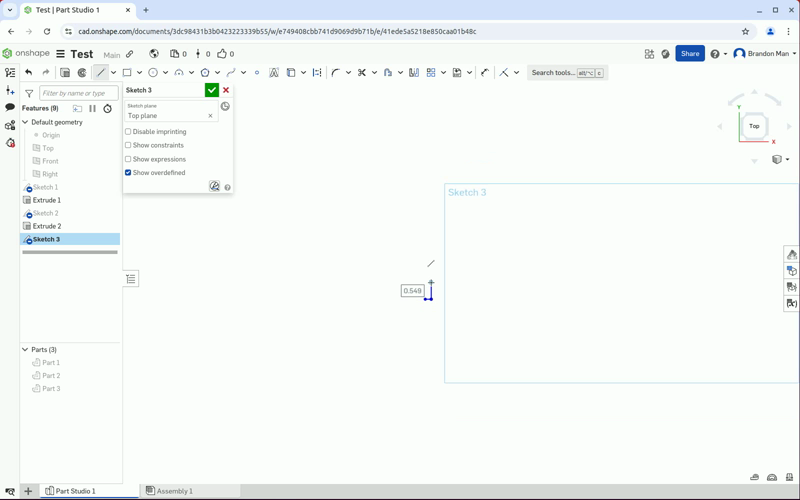
scroll(-6)
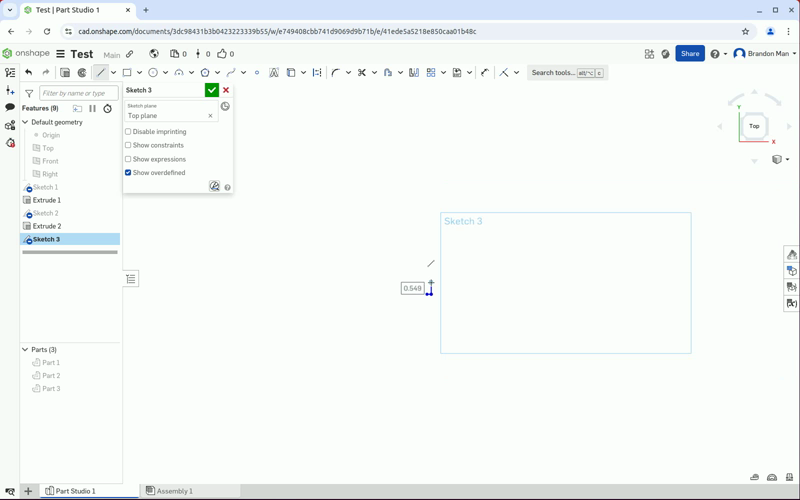
scroll(-6)
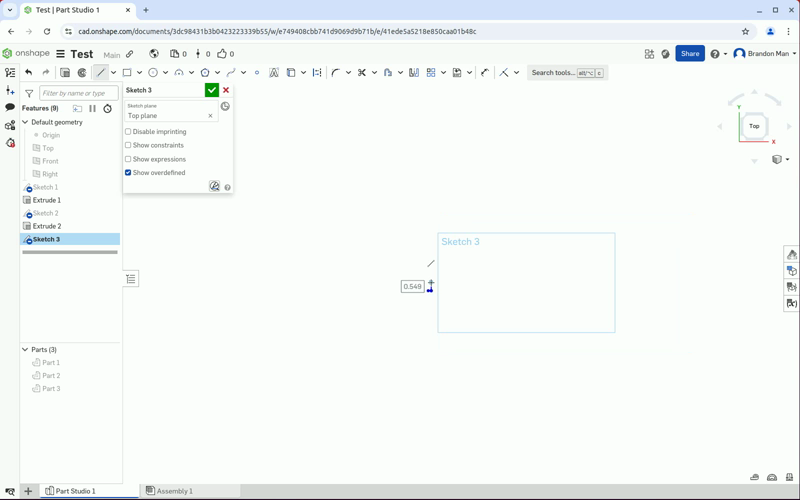
scroll(-6)
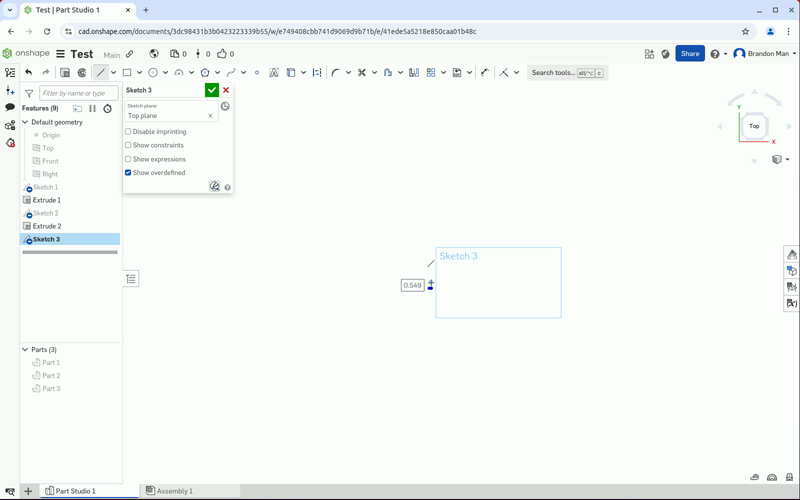
scroll(-6)
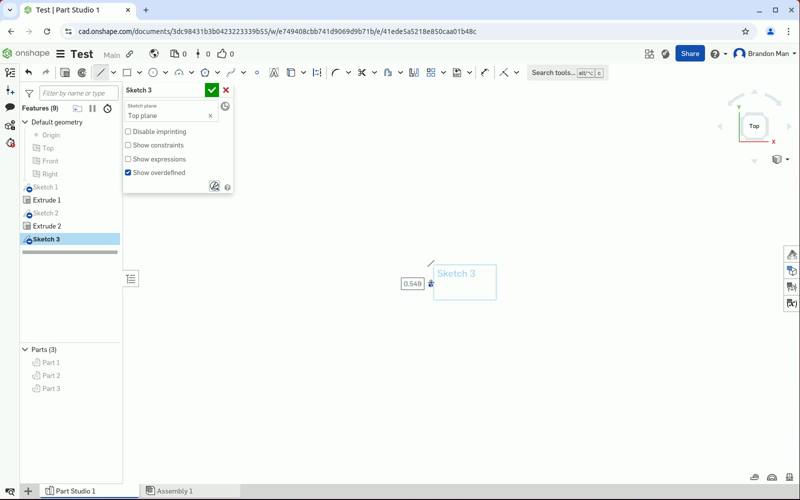
key_up(shift)
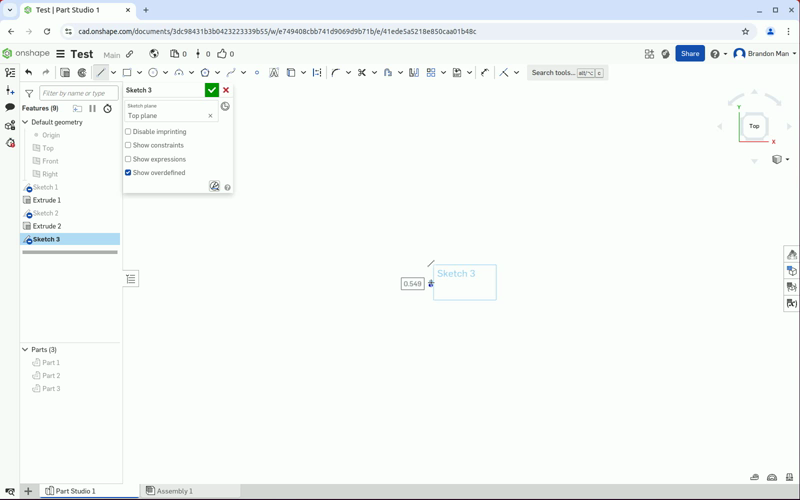
key_down(shift)
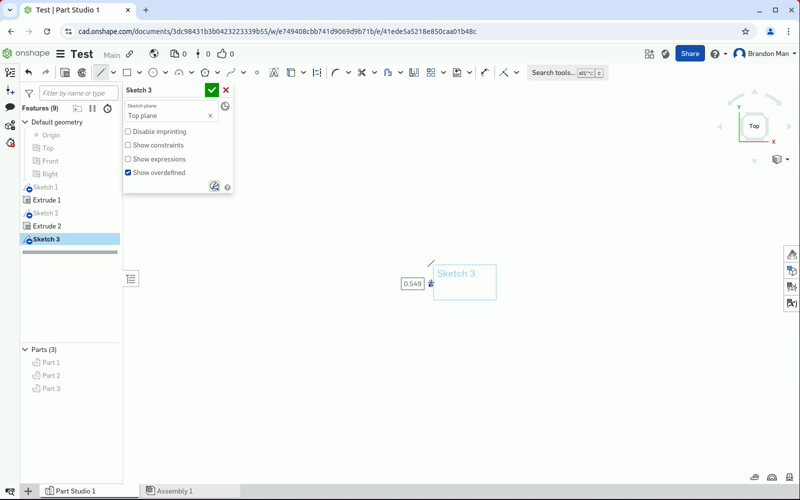
mouse_move(461, 282)
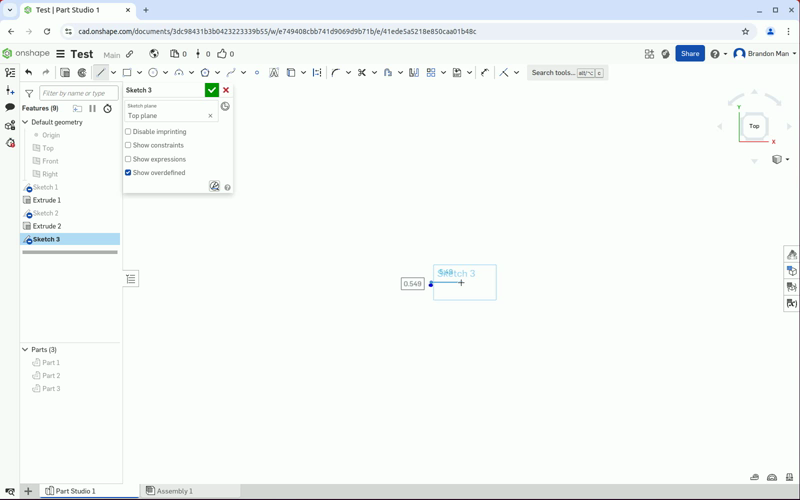
mouse_move(465, 282)
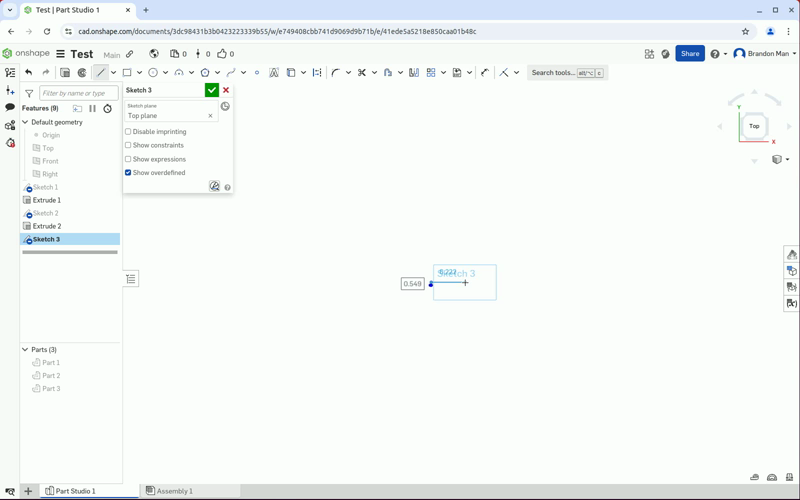
click(465, 282)
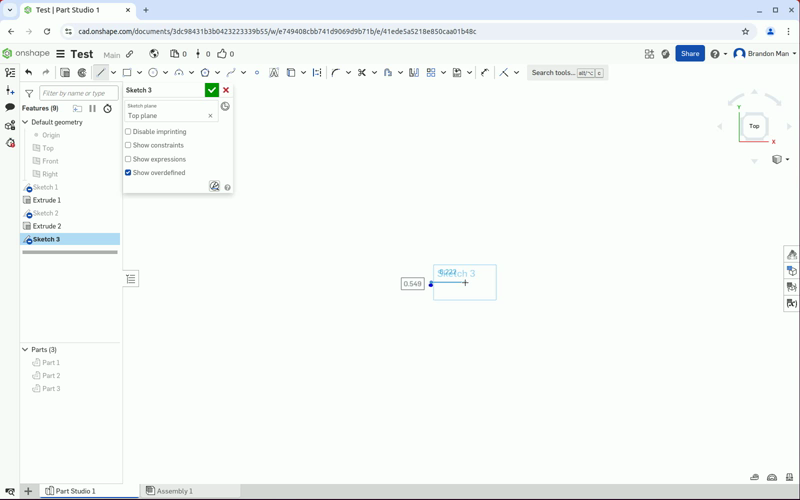
key_up(shift)
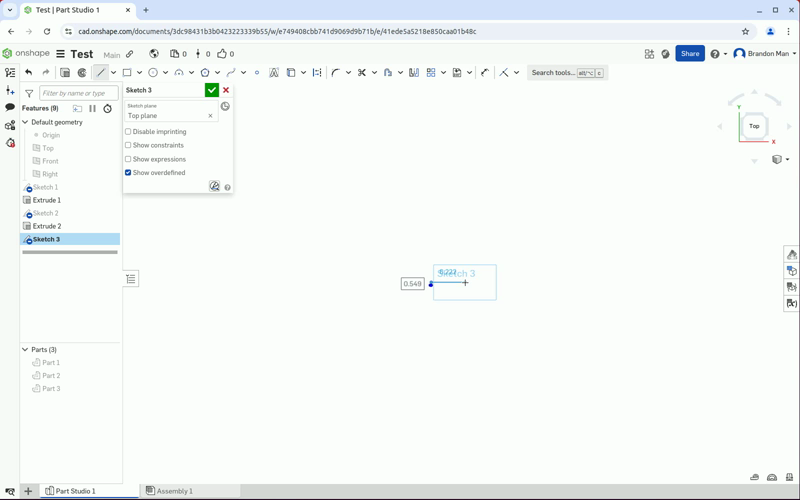
key_down(shift)
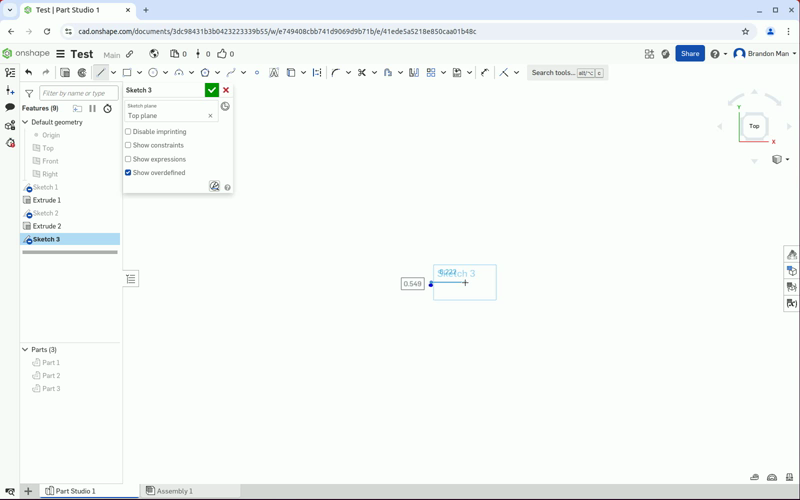
mouse_move(495, 282)
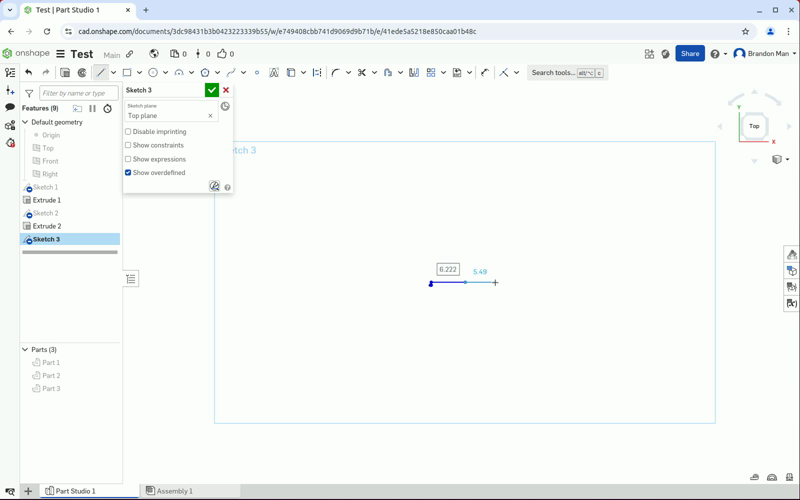
mouse_move(465, 285)
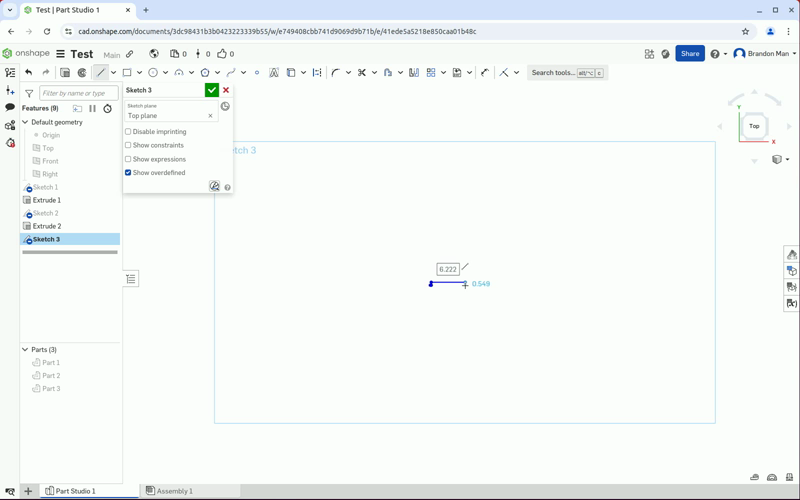
scroll(6)
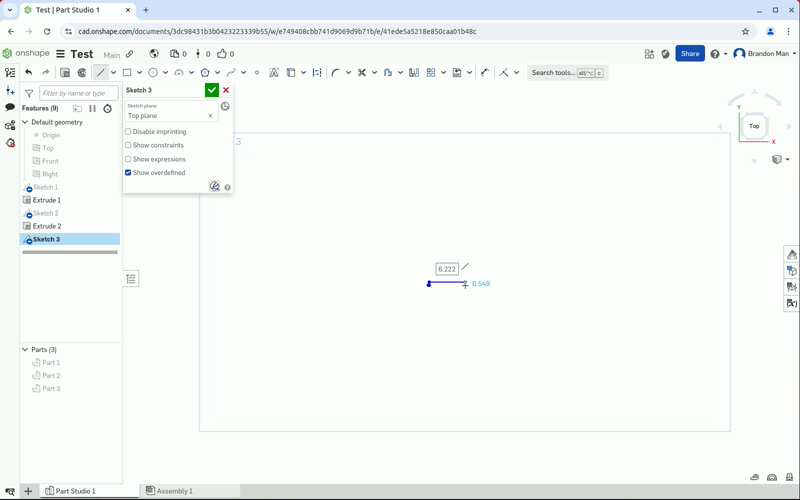
scroll(6)
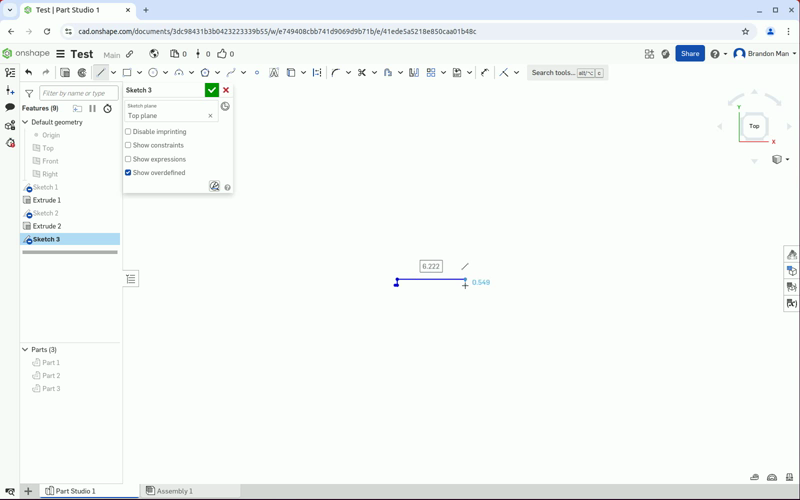
scroll(6)
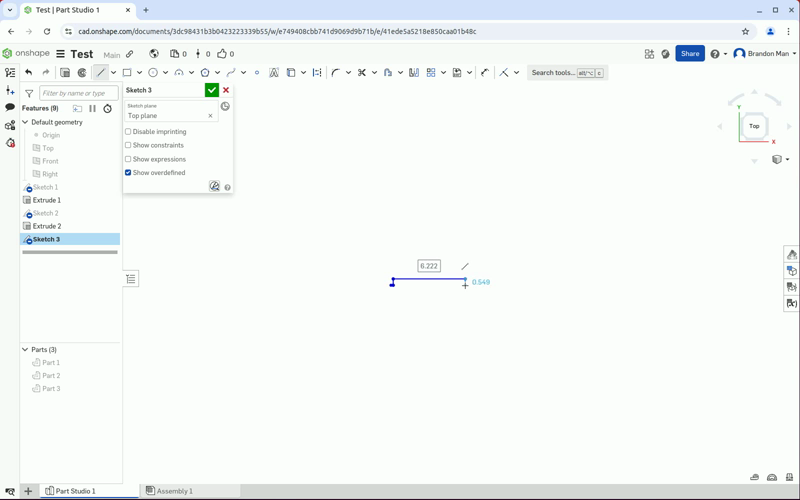
scroll(6)
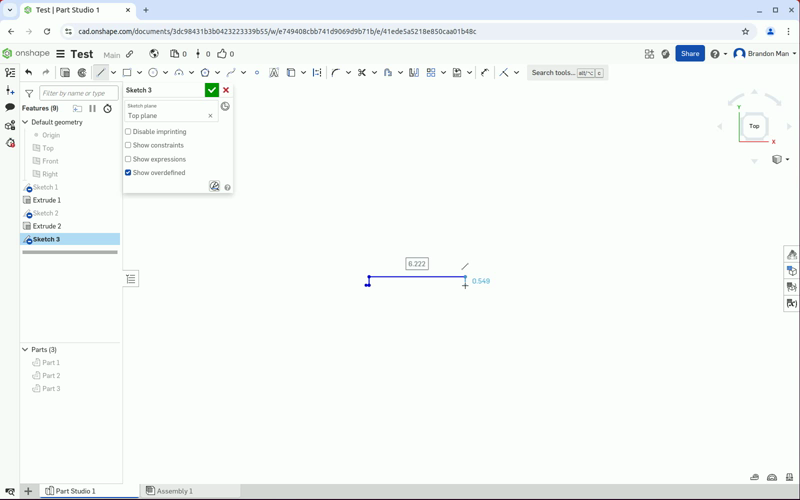
scroll(6)
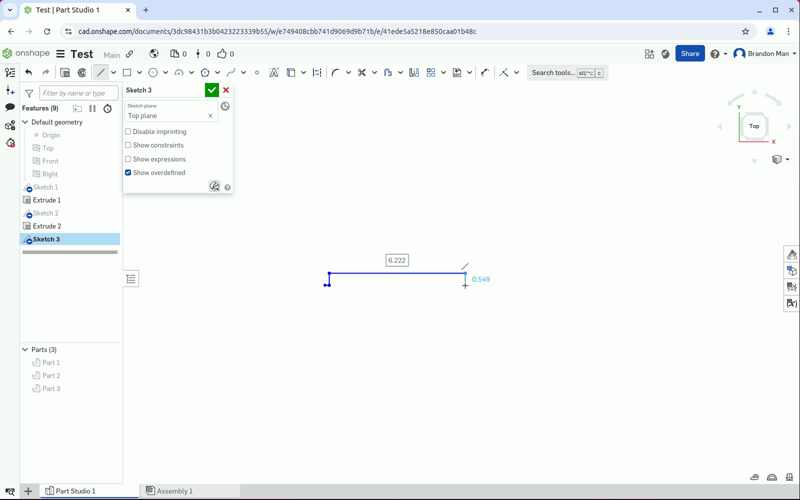
scroll(6)
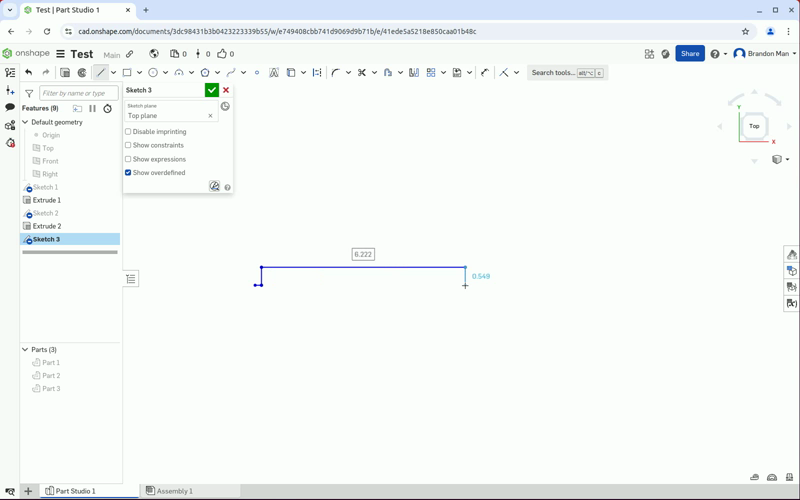
scroll(6)
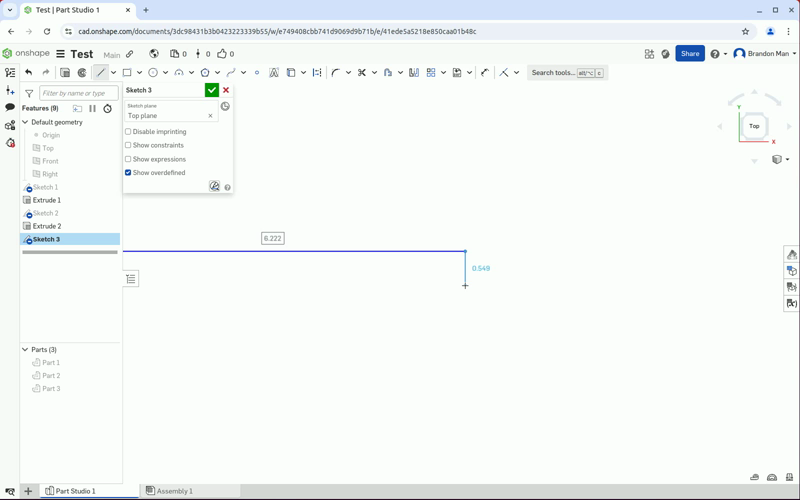
click(465, 285)
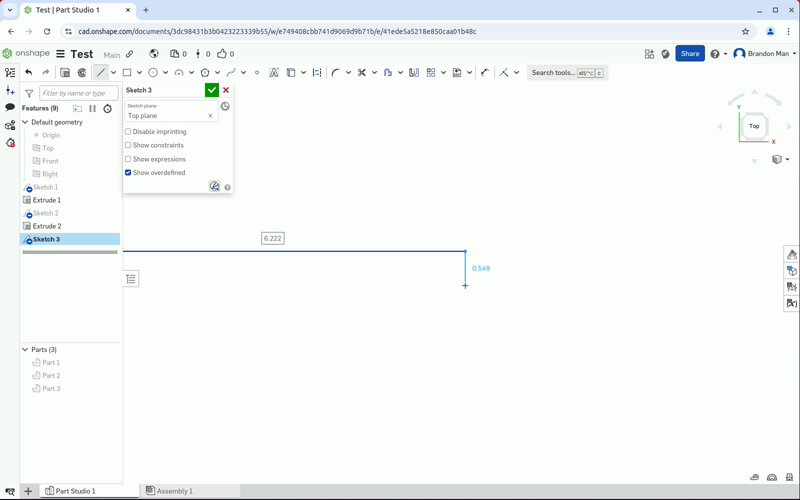
scroll(-6)
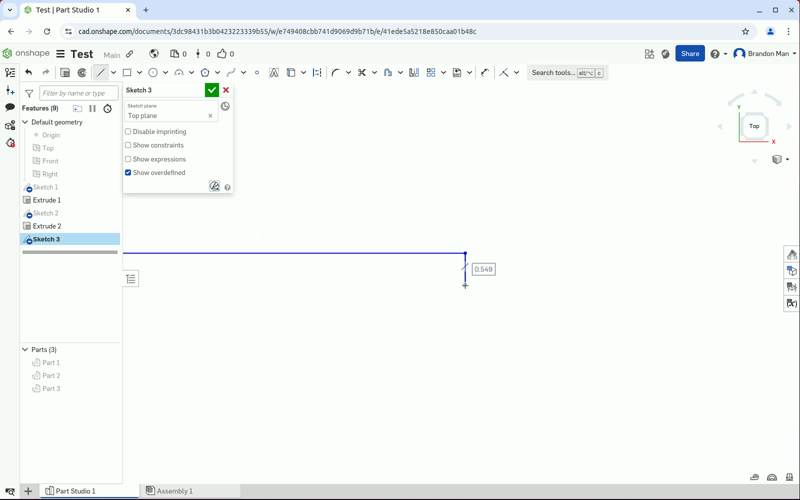
scroll(-6)
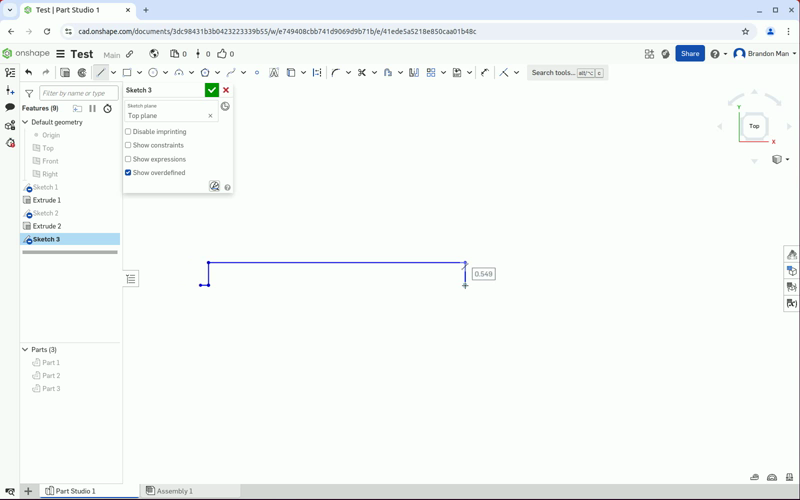
scroll(-6)
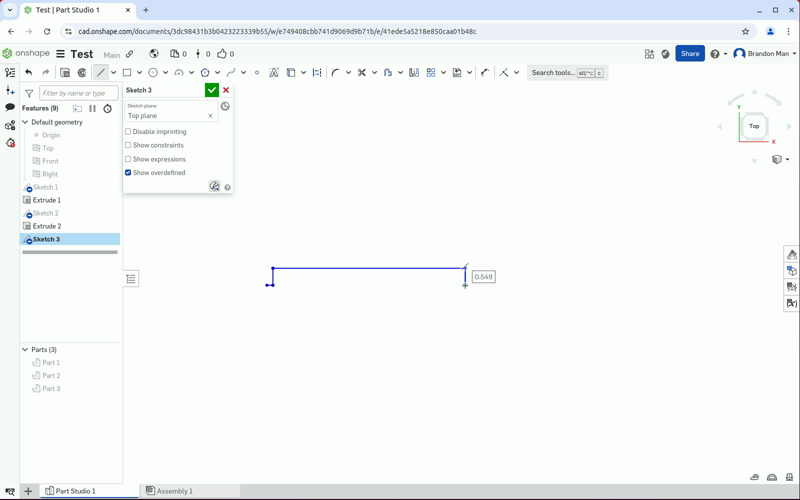
scroll(-6)
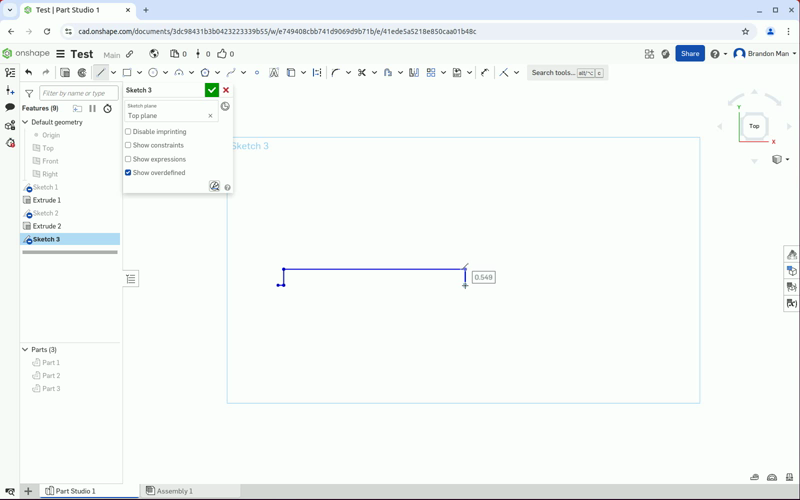
scroll(-6)
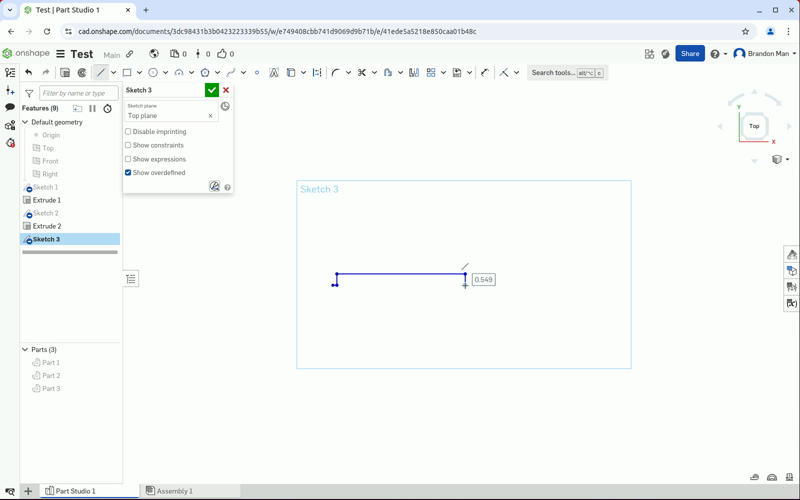
scroll(-6)
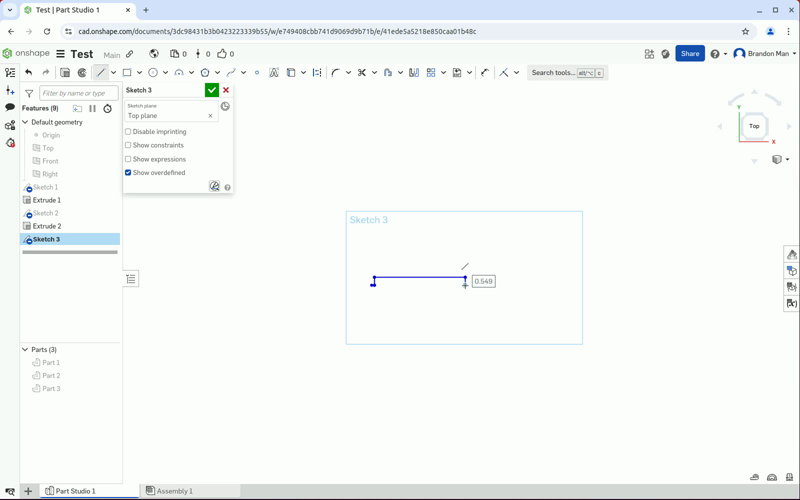
scroll(-6)
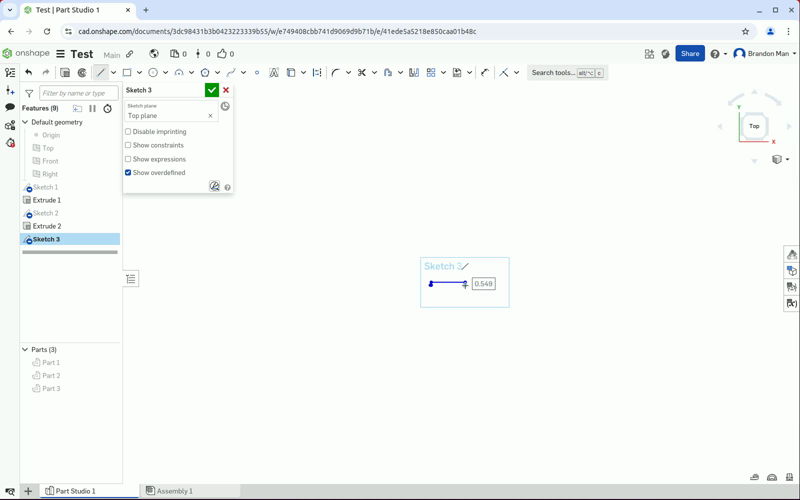
key_up(shift)
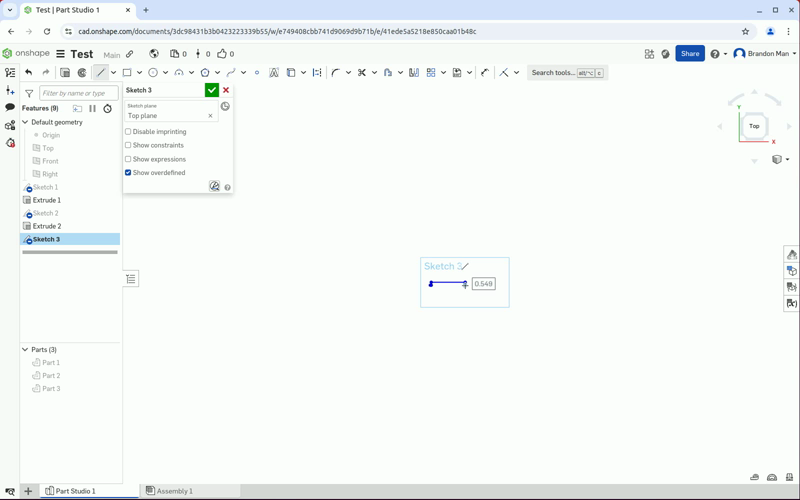
key_down(shift)
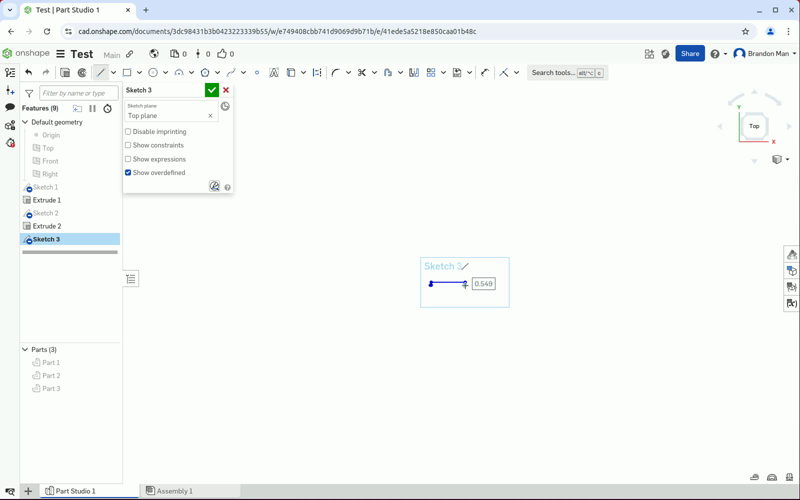
mouse_move(495, 285)
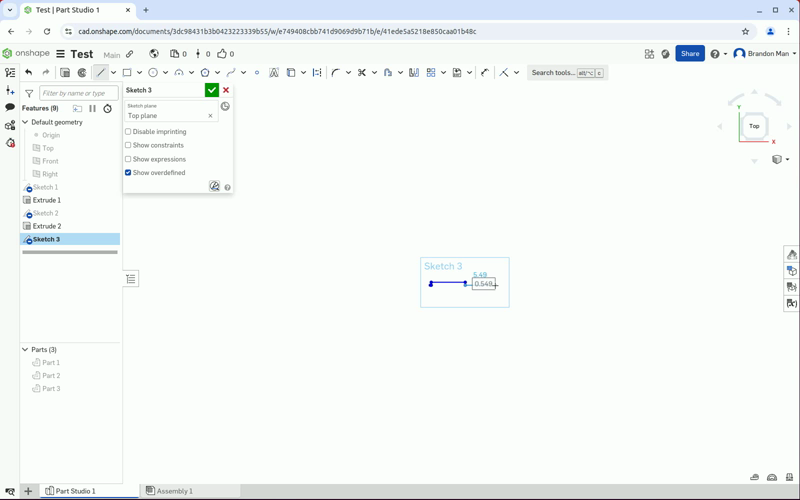
mouse_move(466, 285)
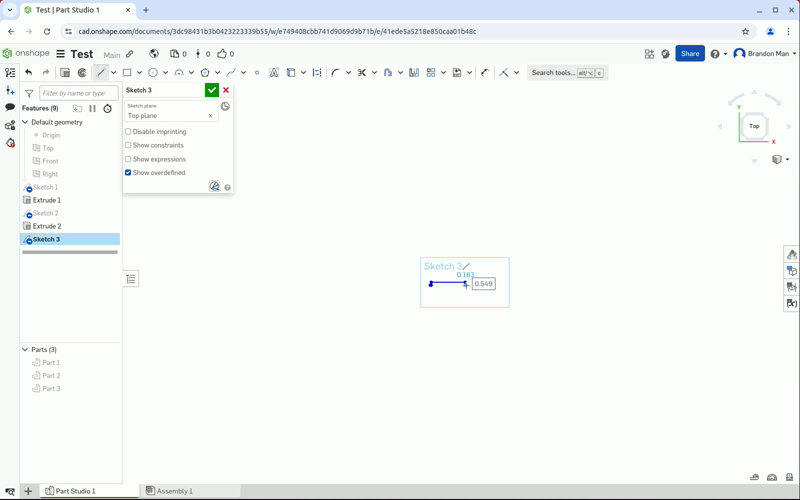
scroll(6)
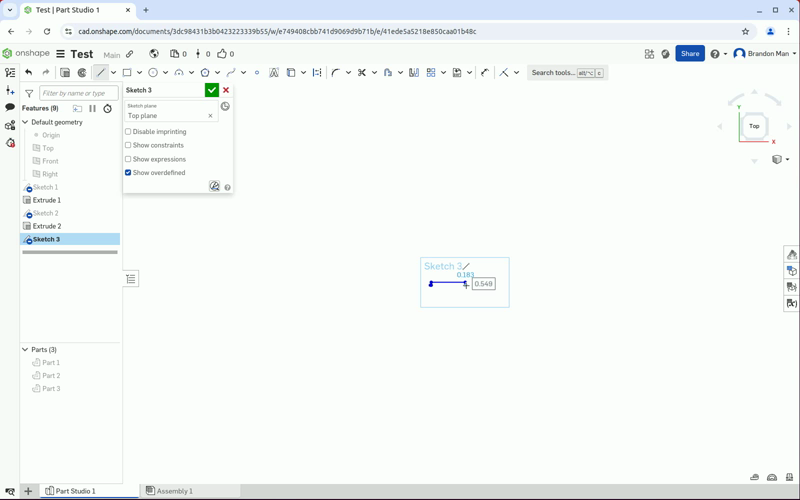
scroll(6)
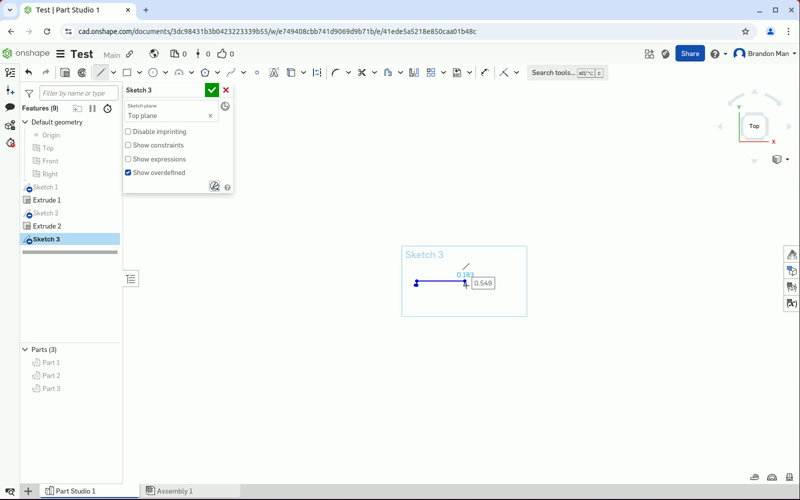
scroll(6)
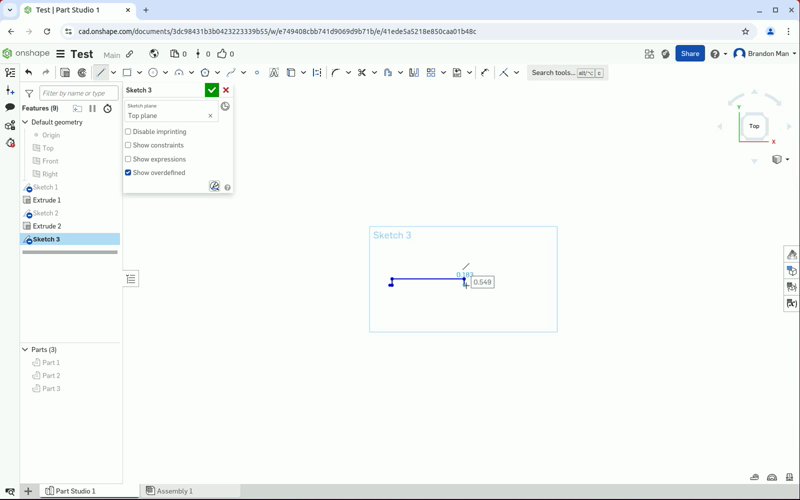
scroll(6)
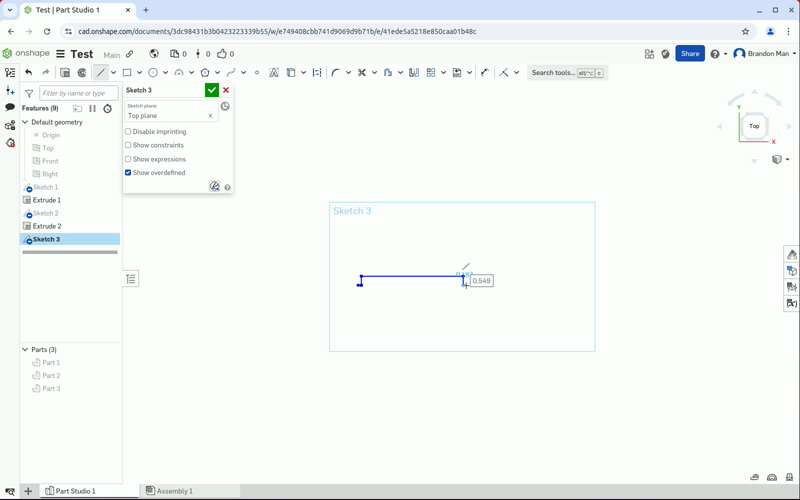
scroll(6)
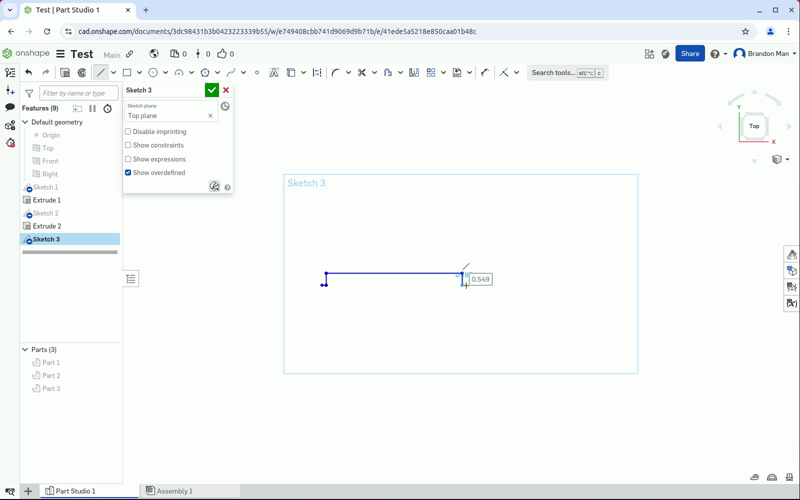
scroll(6)
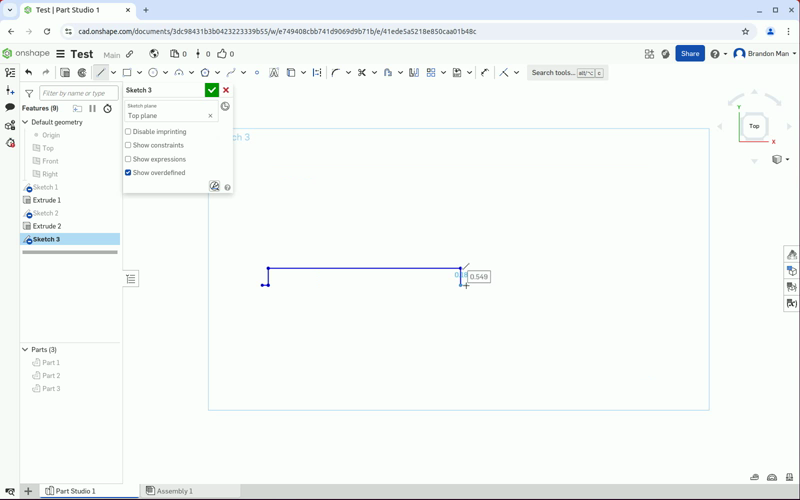
scroll(6)
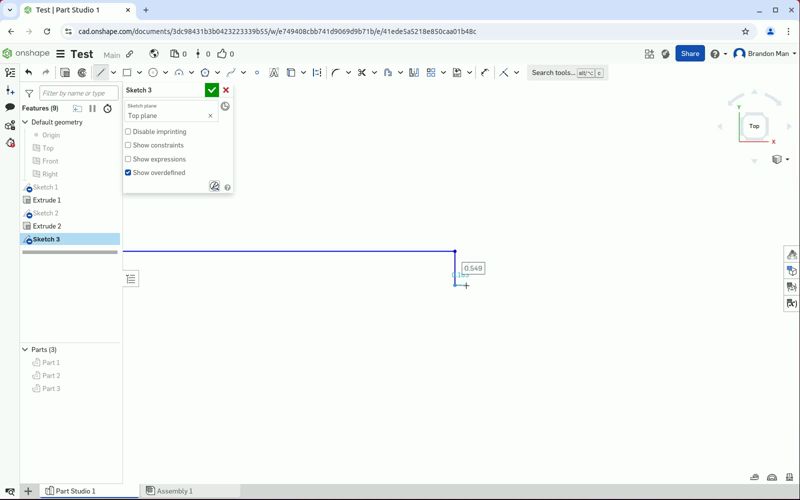
click(466, 285)
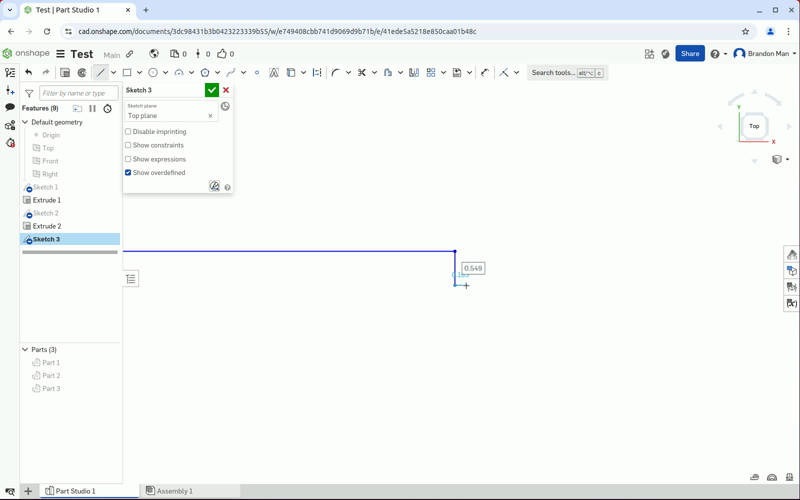
scroll(-6)
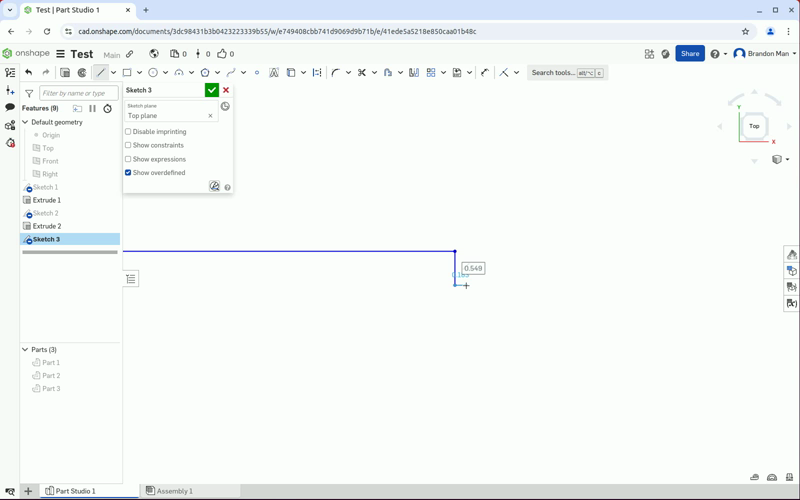
scroll(-6)
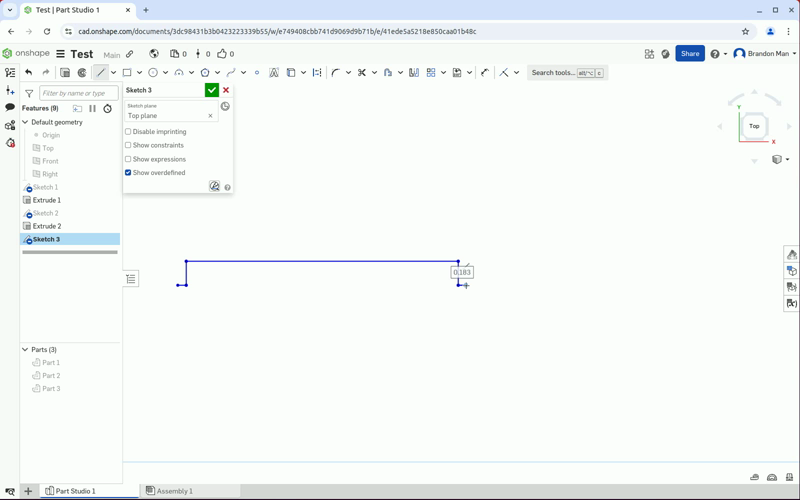
scroll(-6)
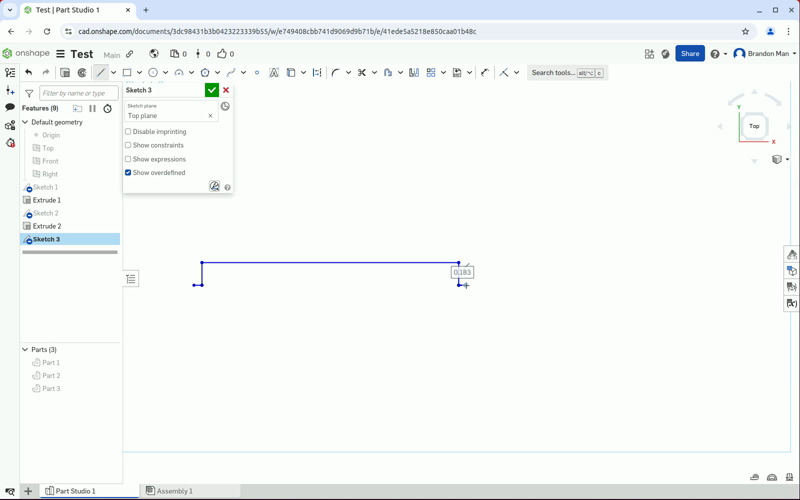
scroll(-6)
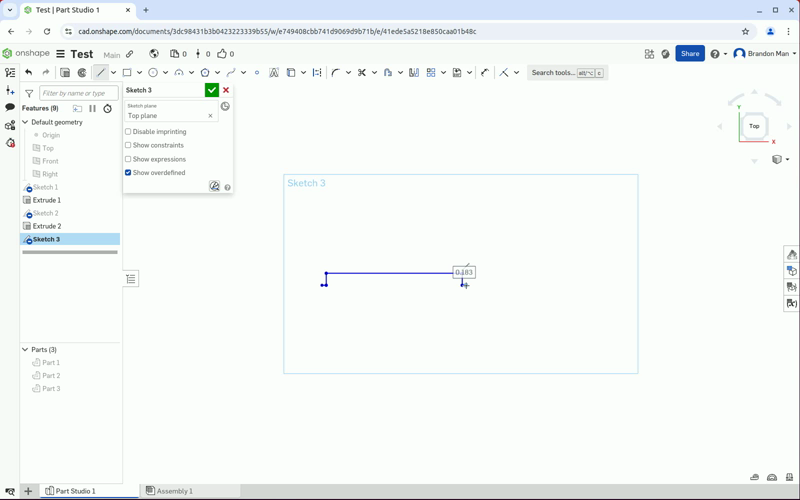
scroll(-6)
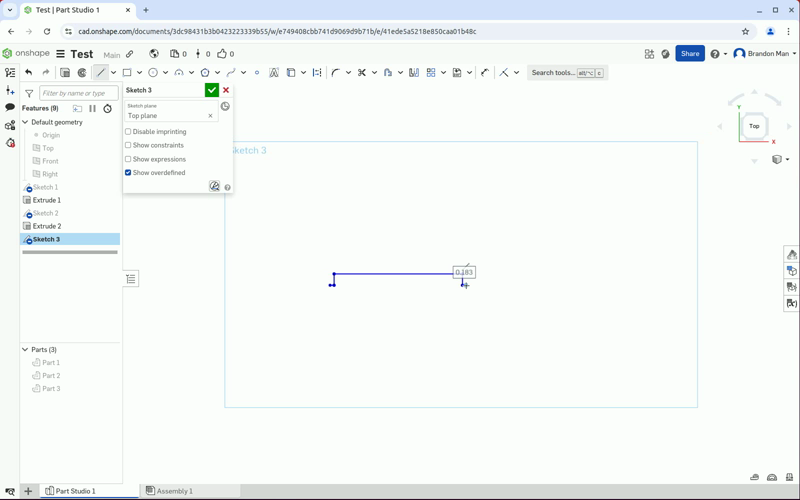
scroll(-6)
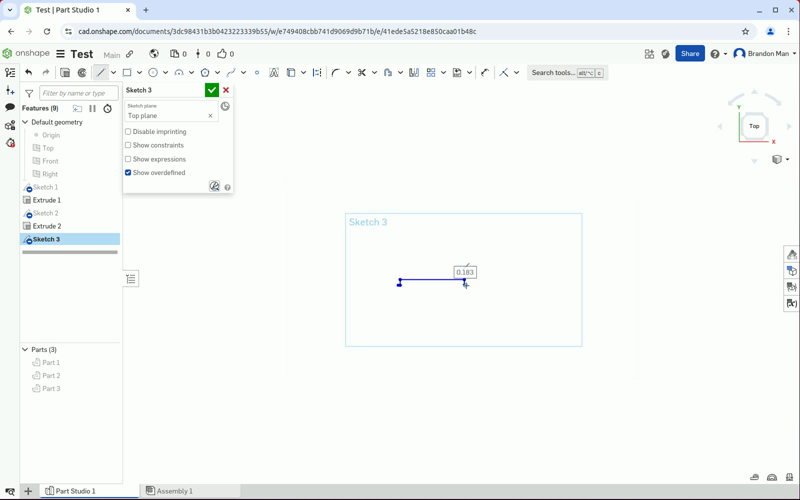
scroll(-6)
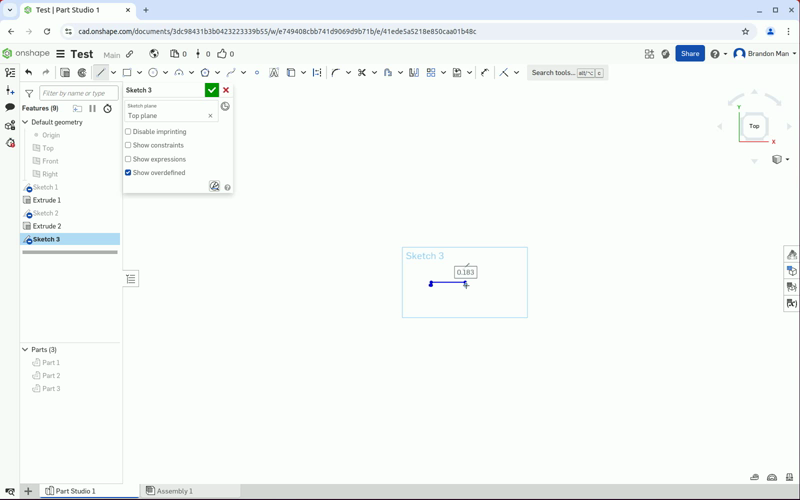
key_up(shift)
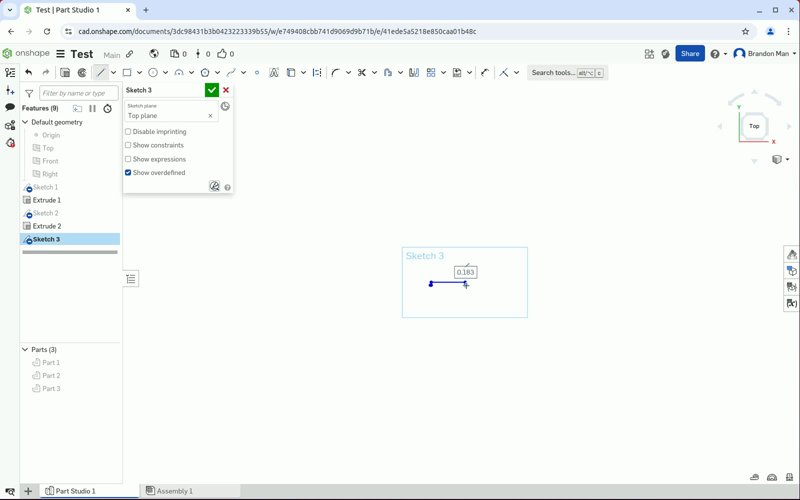
key_down(shift)
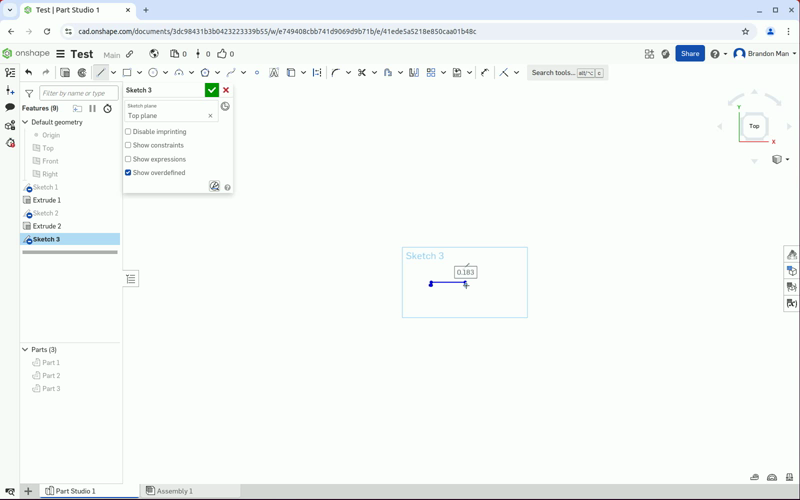
mouse_move(496, 285)
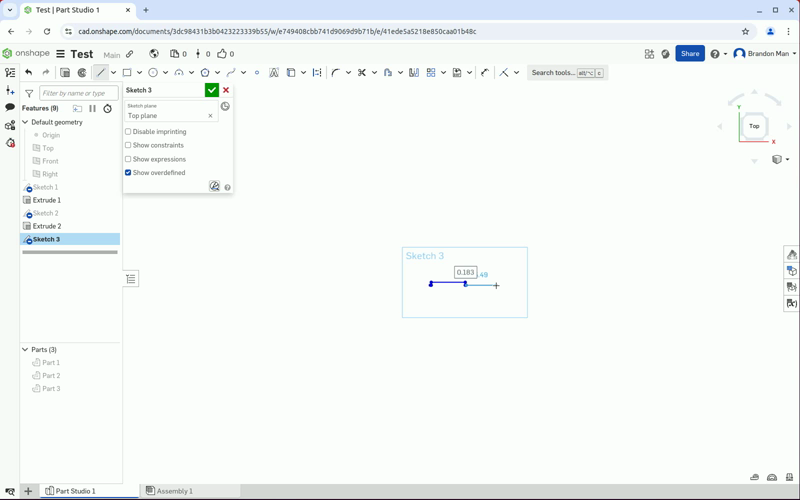
mouse_move(466, 262)
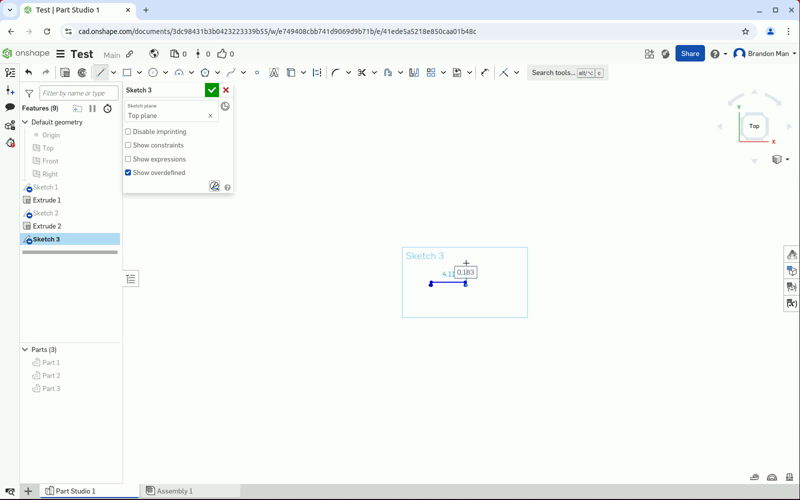
click(466, 262)
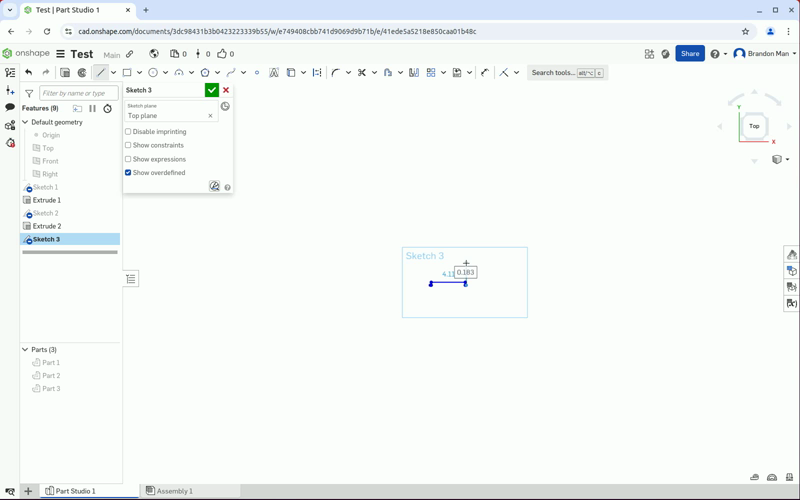
key_up(shift)
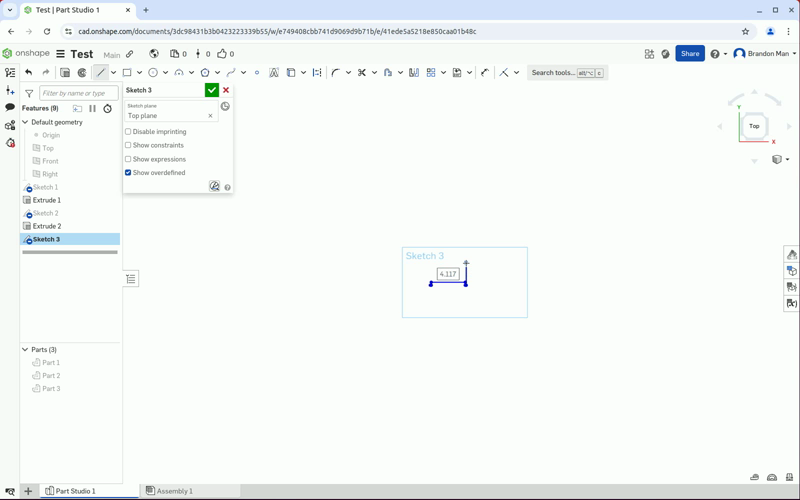
key_down(shift)
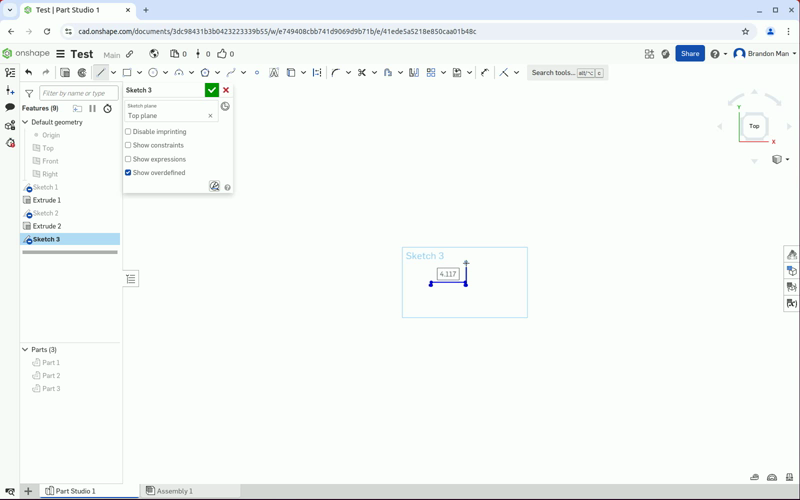
mouse_move(496, 262)
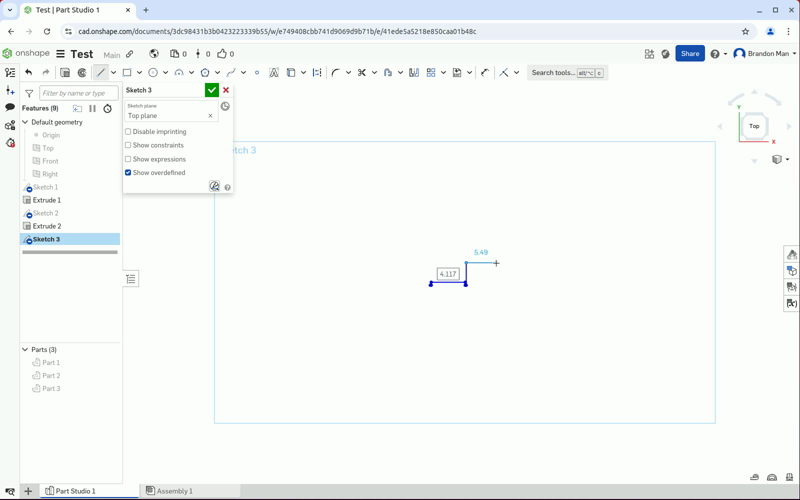
mouse_move(430, 262)
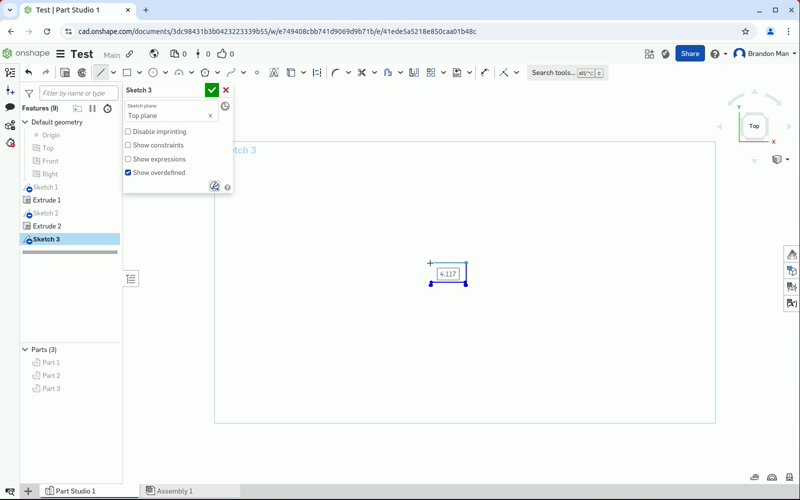
click(430, 262)
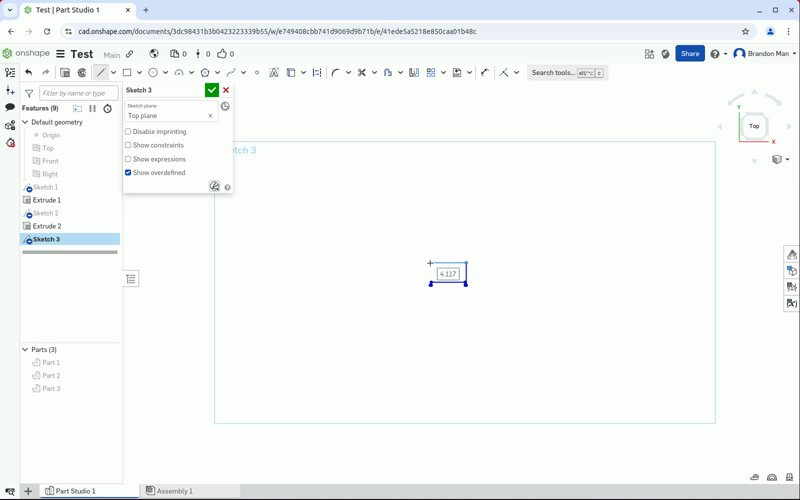
key_up(shift)
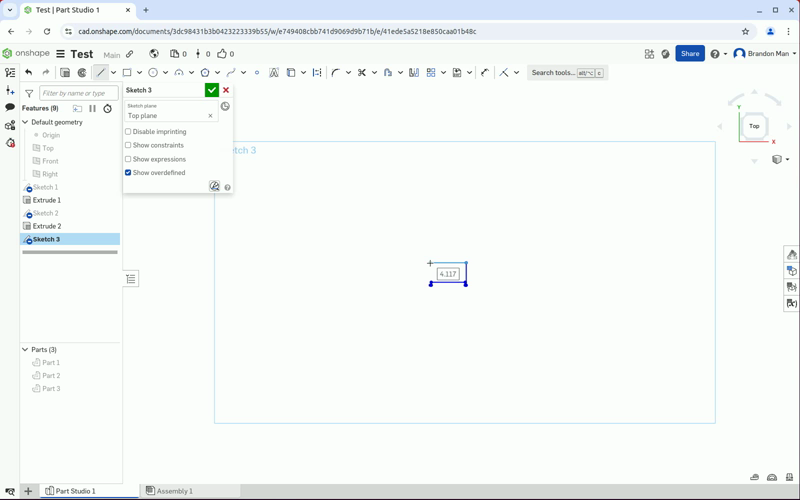
mouse_move(460, 262)
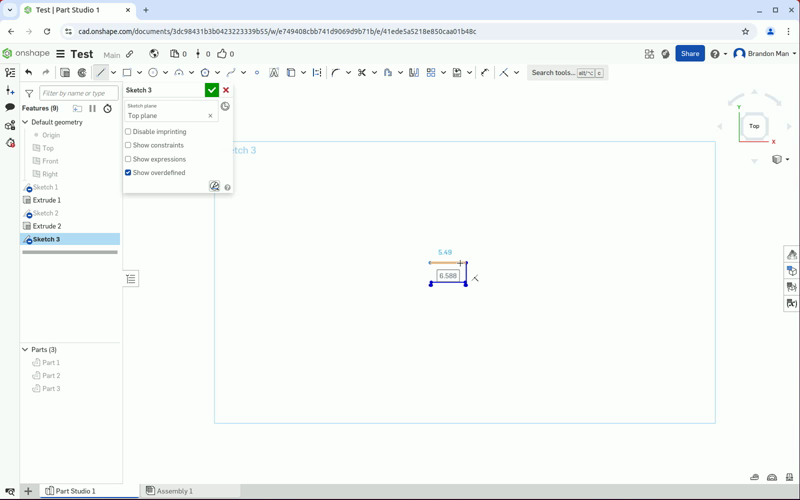
key_down(shift)
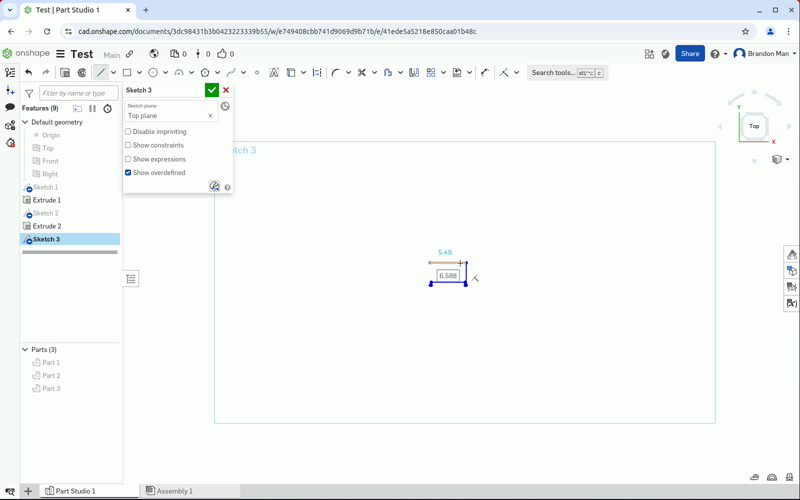
mouse_move(430, 285)
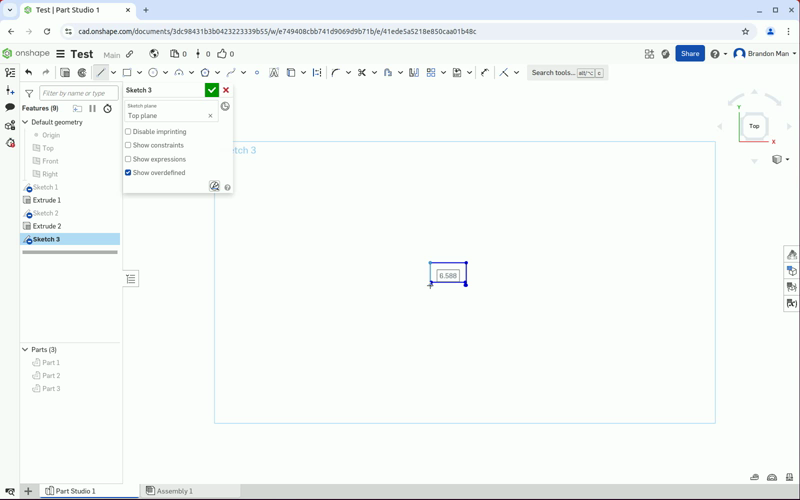
scroll(6)
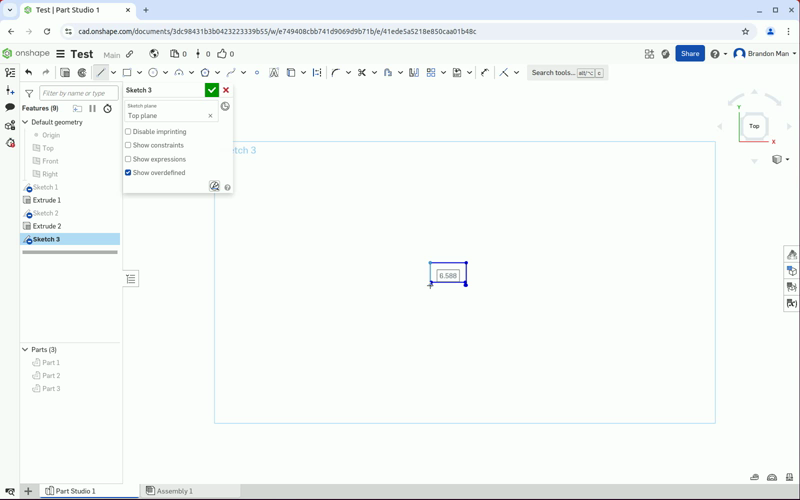
scroll(6)
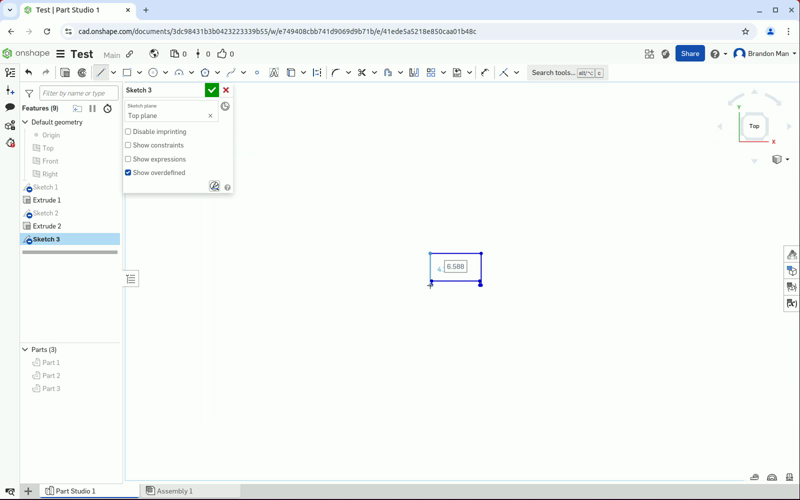
scroll(6)
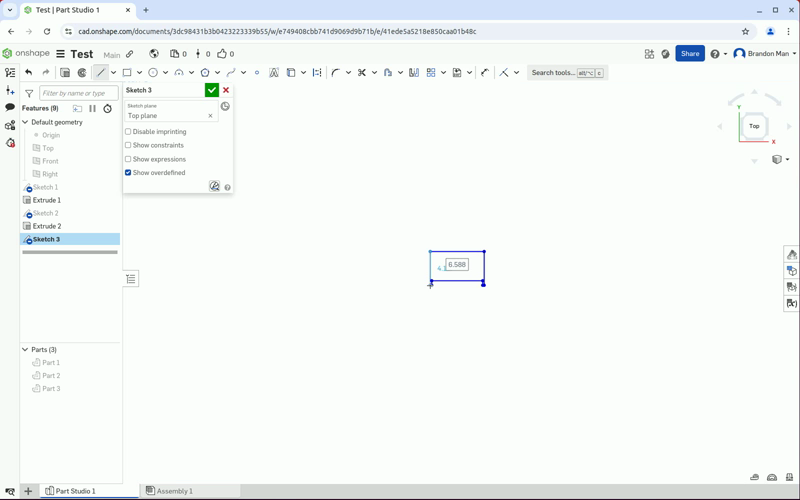
scroll(6)
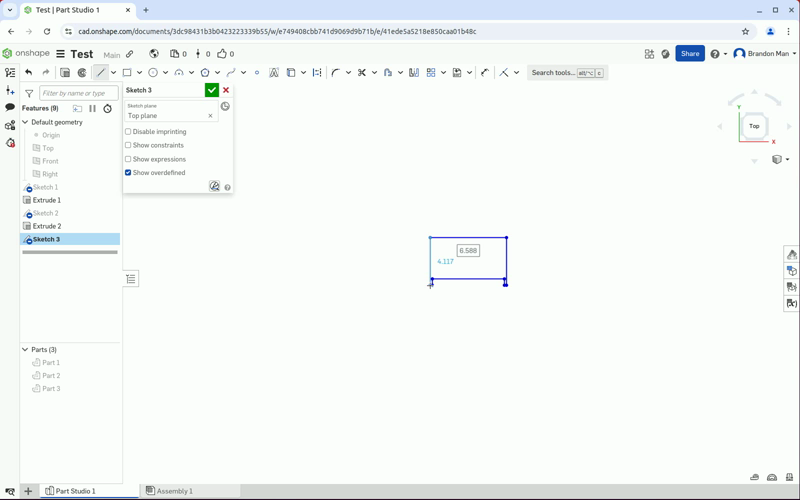
scroll(6)
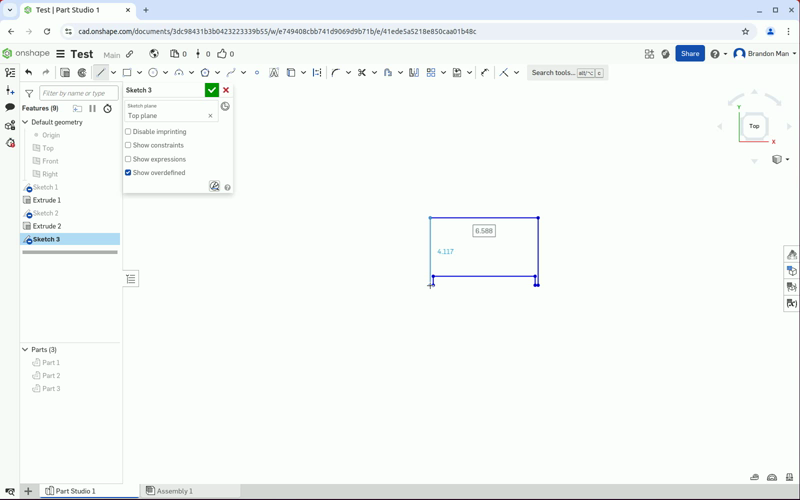
scroll(6)
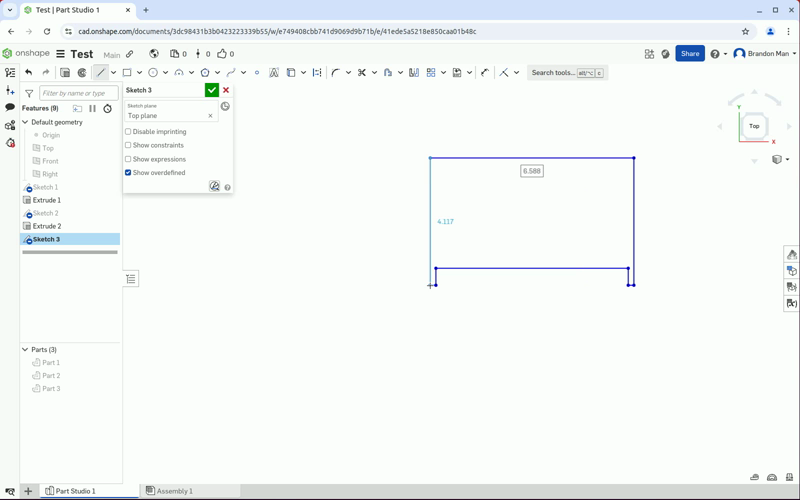
scroll(6)
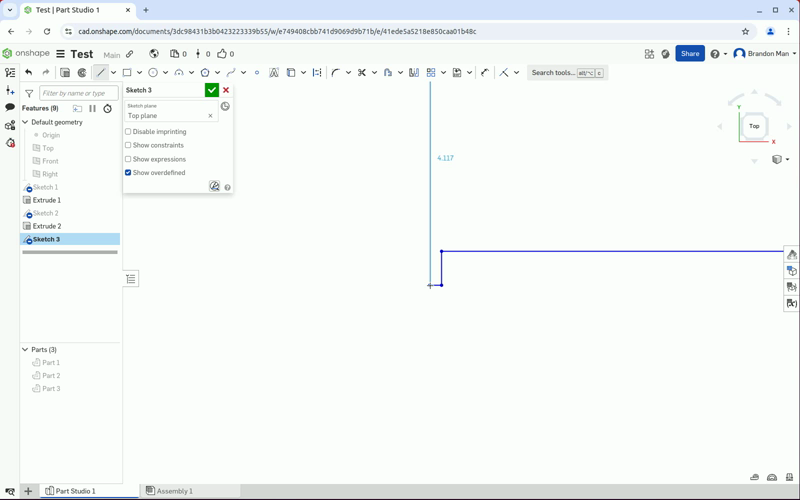
key_up(shift)
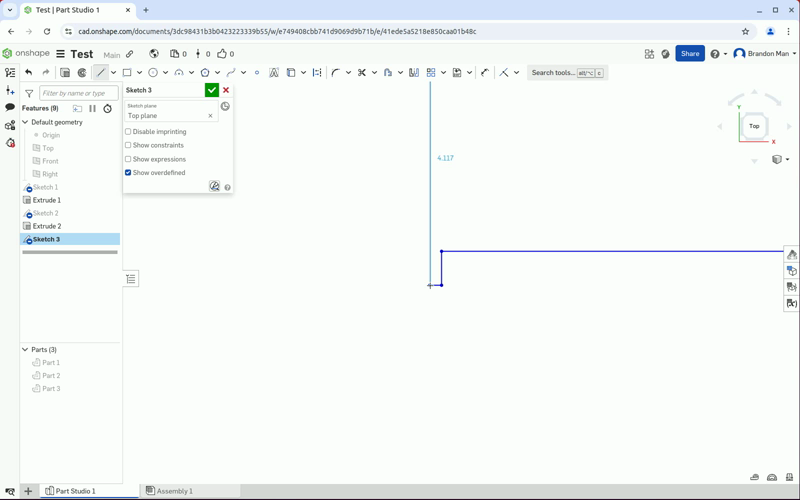
click(430, 285)
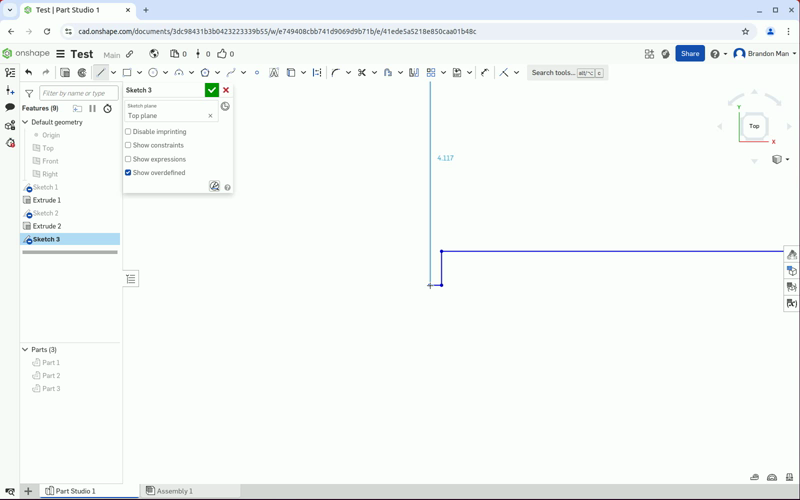
scroll(-6)
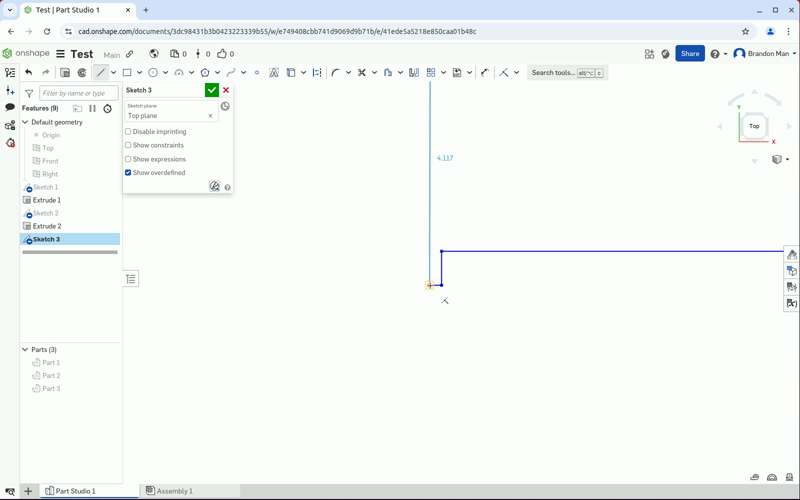
scroll(-6)
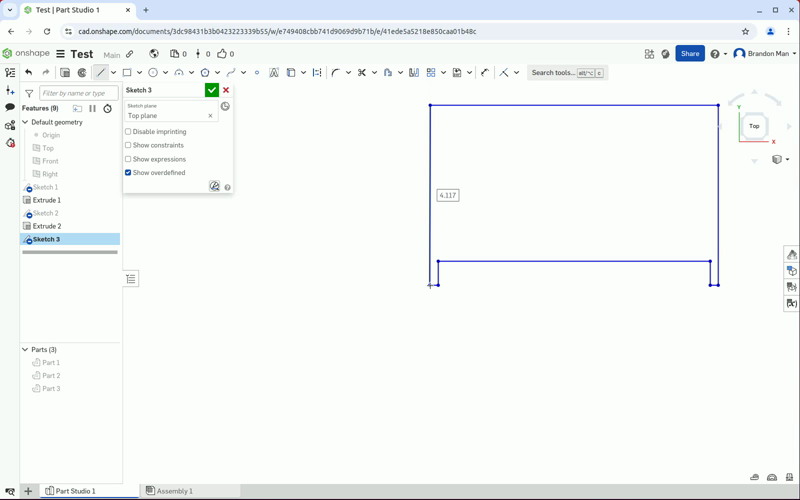
scroll(-6)
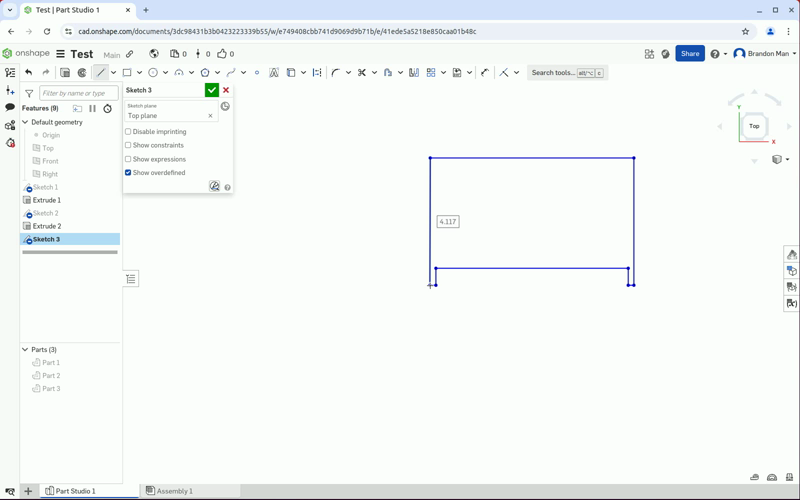
scroll(-6)
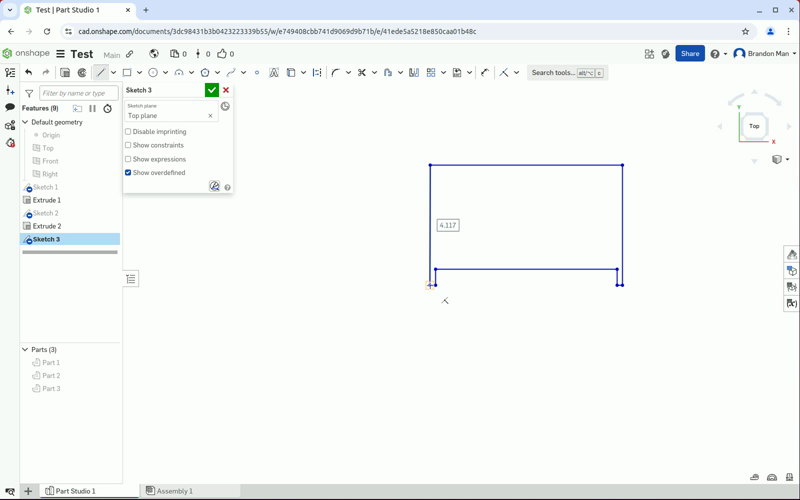
scroll(-6)
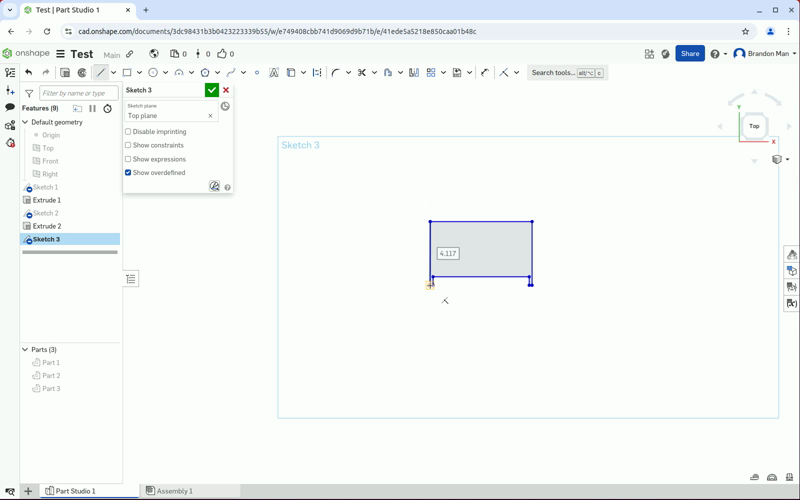
scroll(-6)
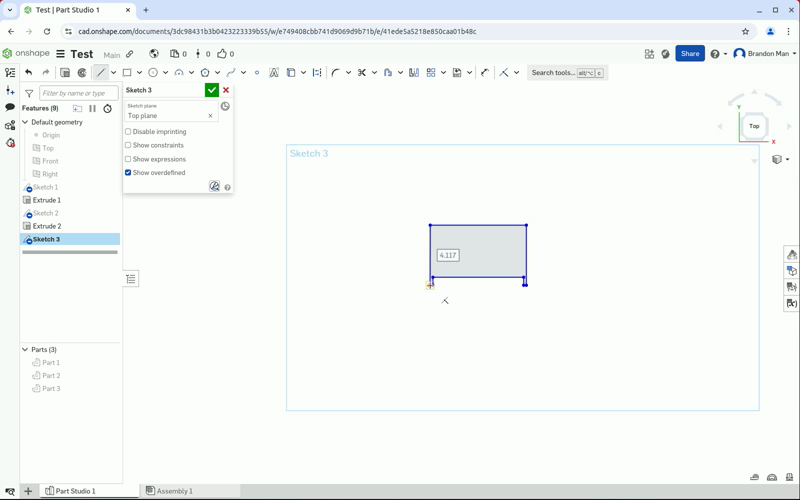
scroll(-6)
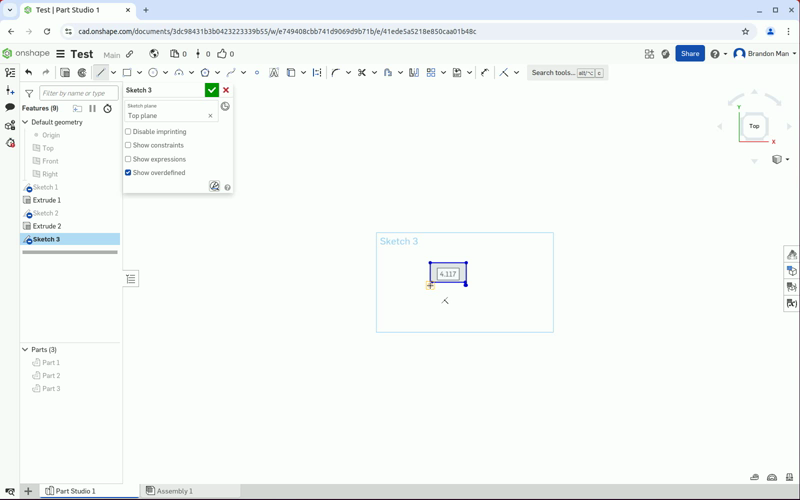
key(esc)
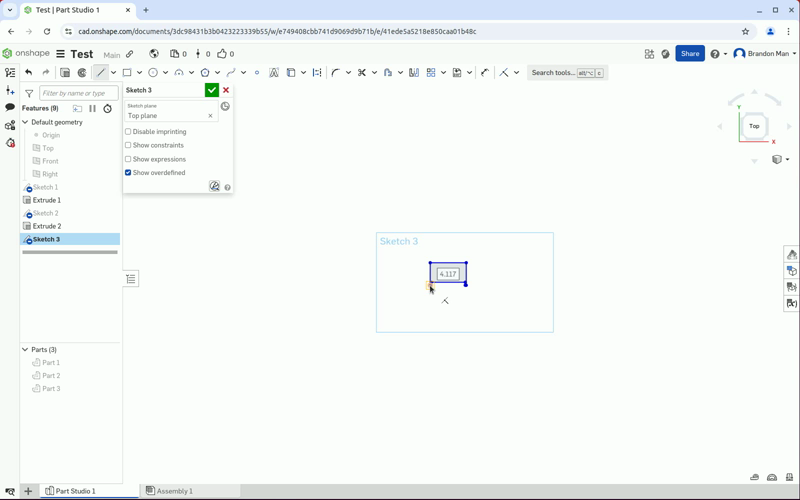
mouse_move(438, 269)
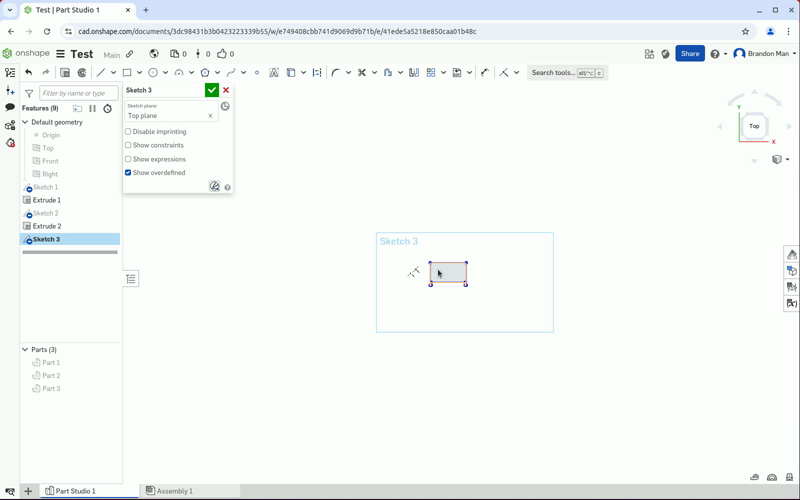
scroll(6)
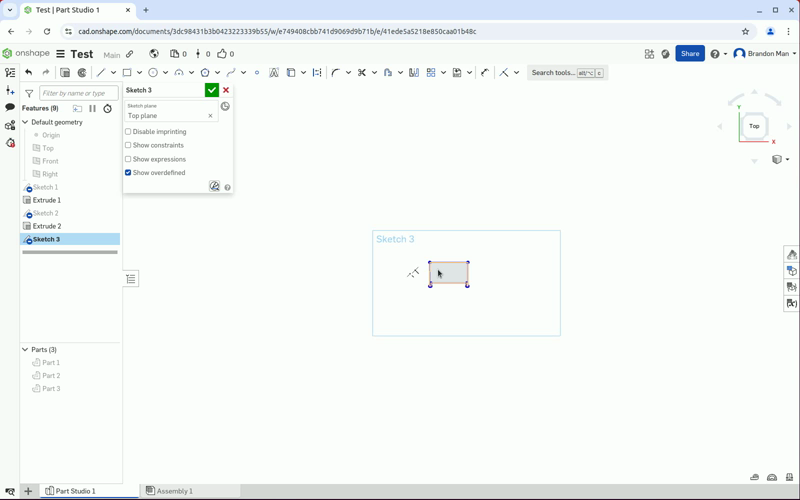
scroll(6)
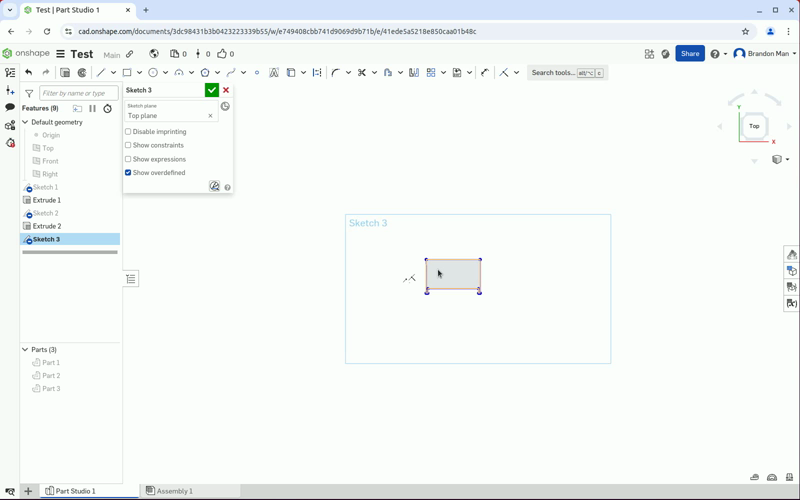
scroll(6)
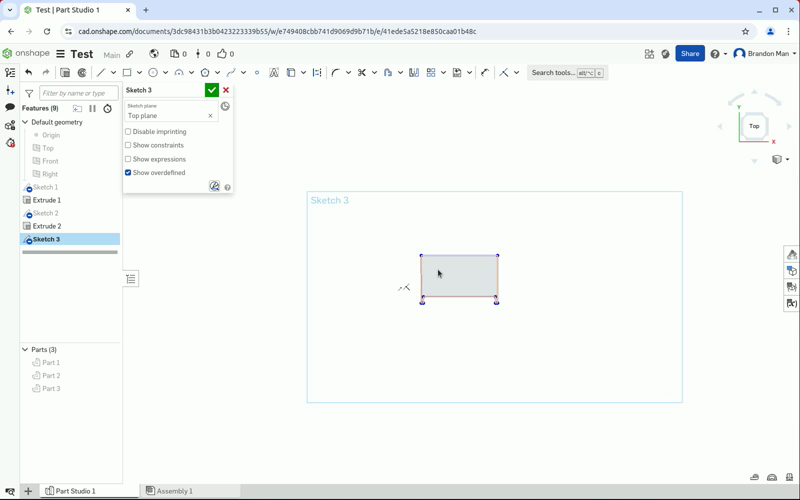
scroll(6)
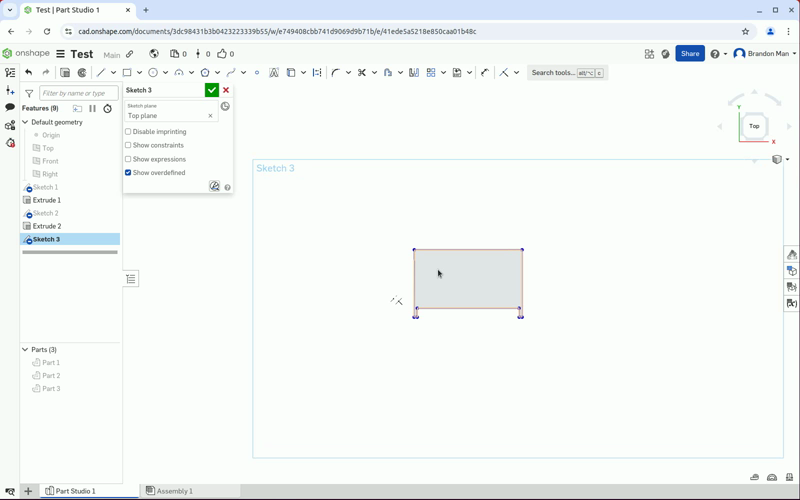
scroll(6)
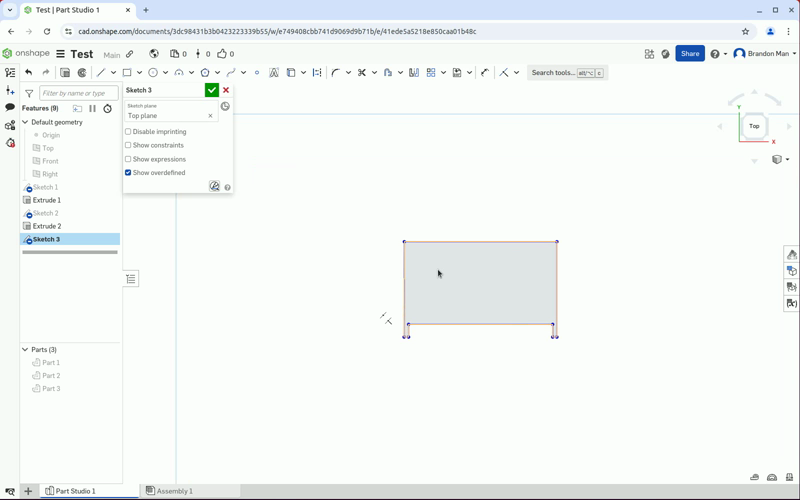
scroll(6)
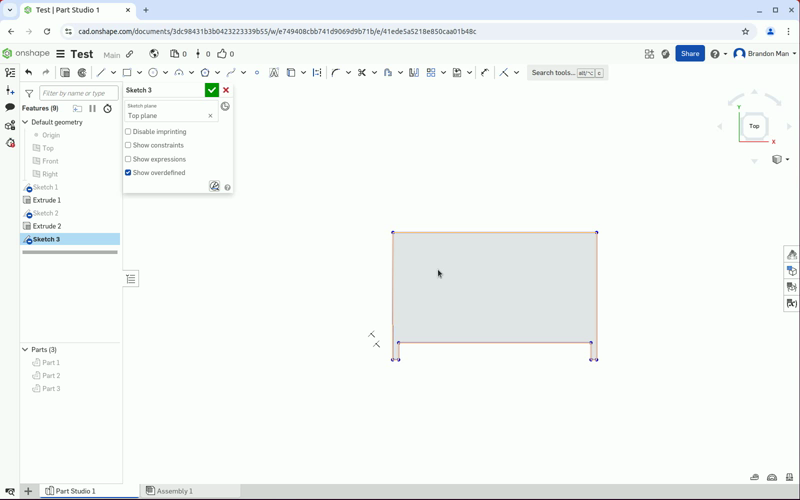
scroll(6)
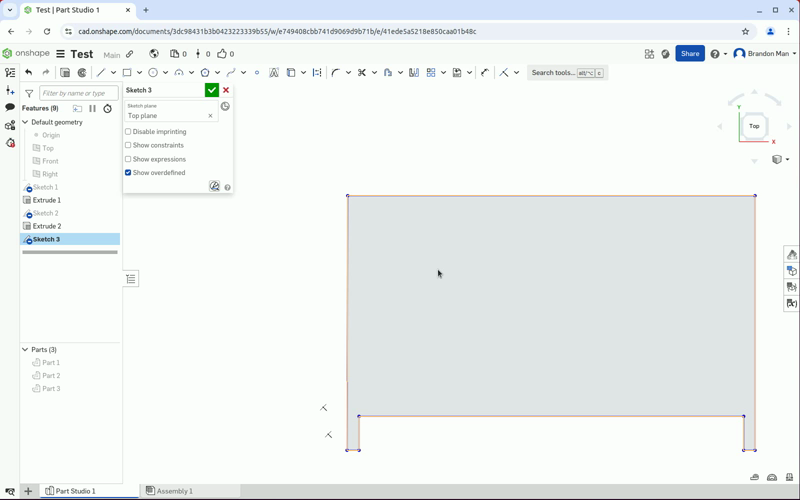
click(438, 269)
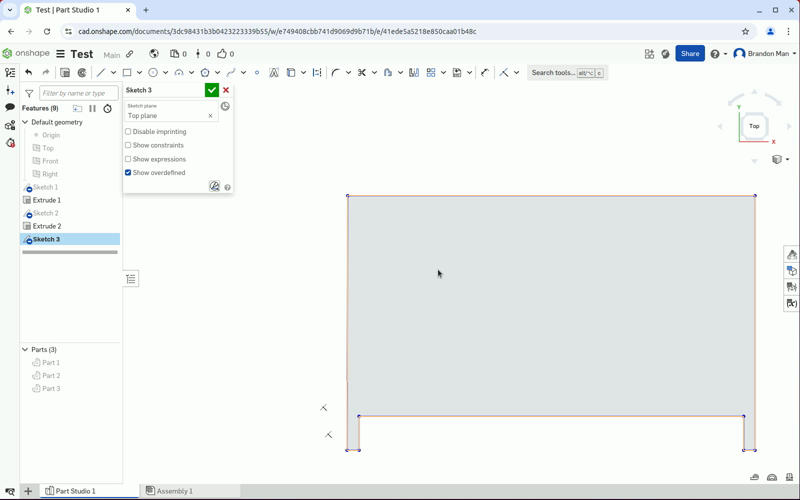
scroll(-6)
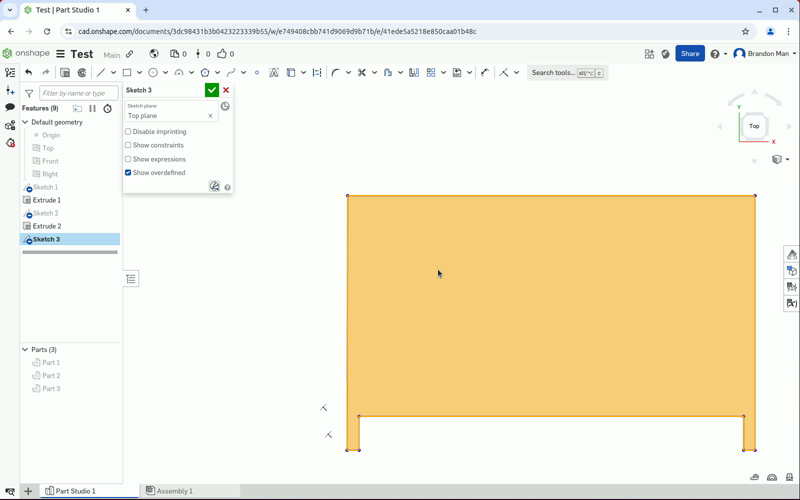
scroll(-6)
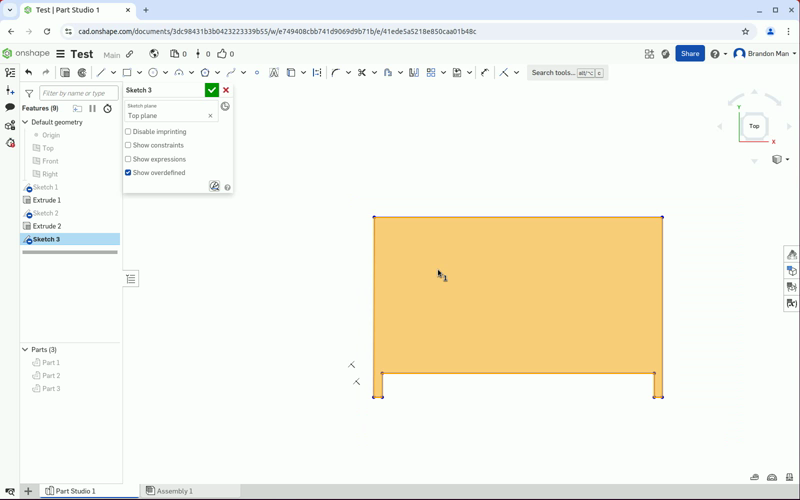
scroll(-6)
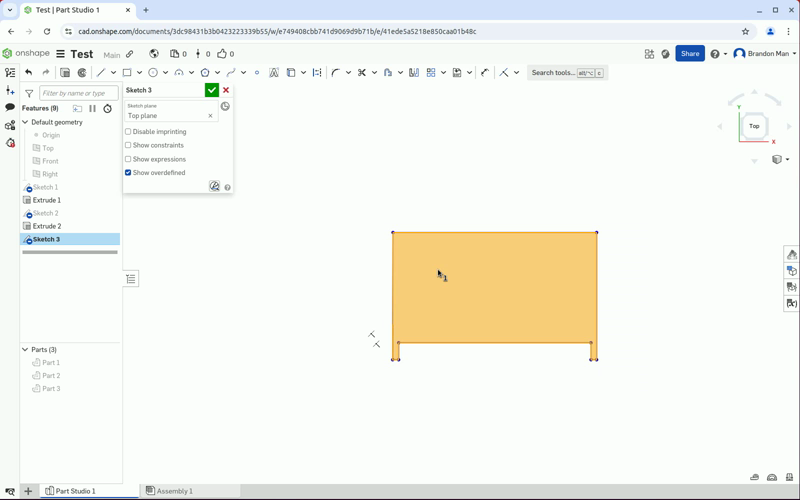
scroll(-6)
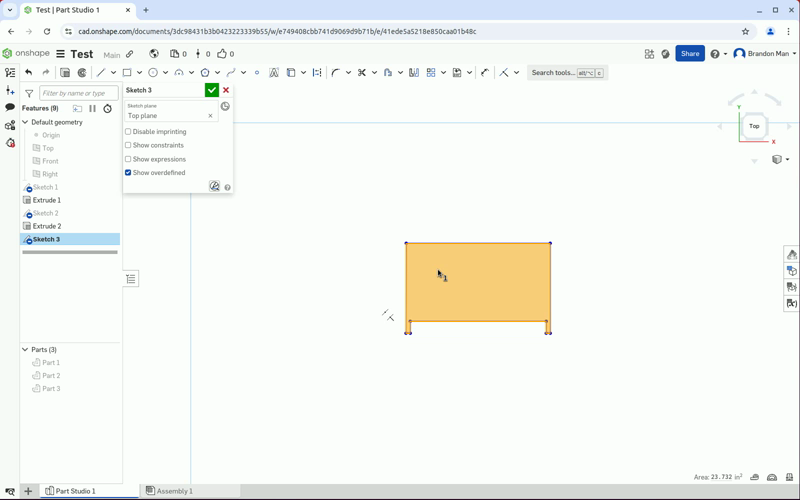
scroll(-6)
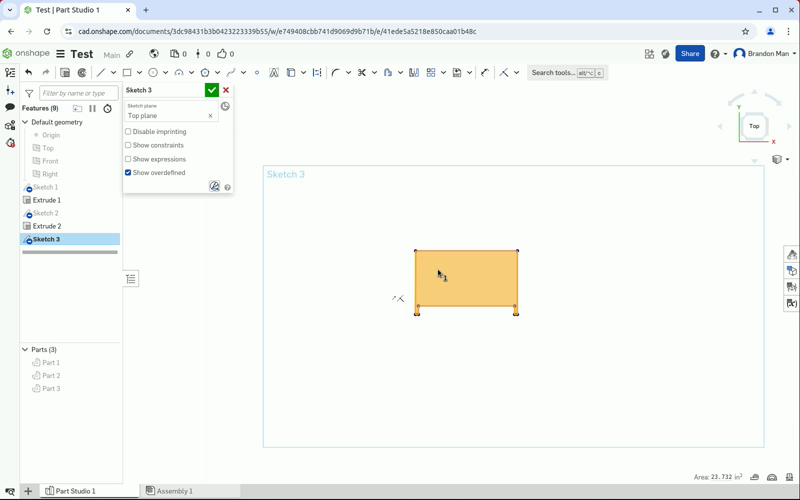
scroll(-6)
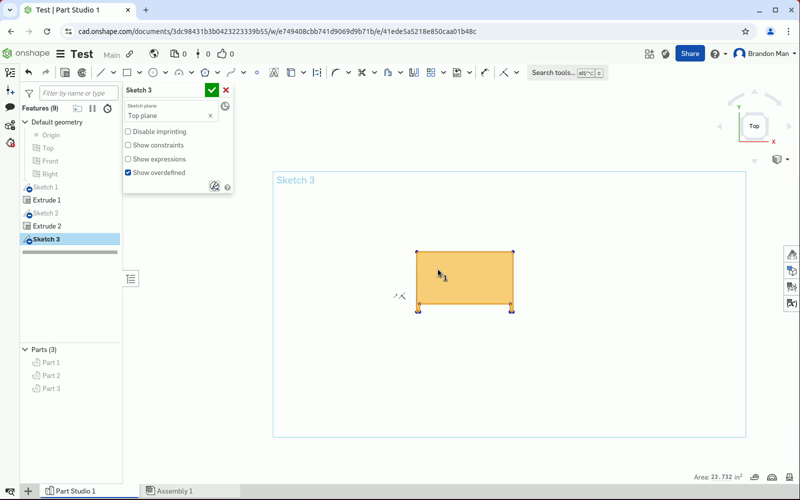
scroll(-6)
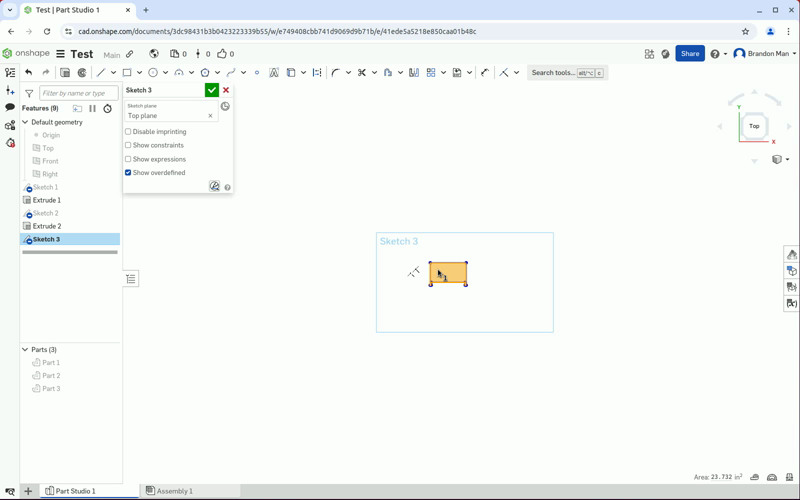
mouse_move(73, 352)
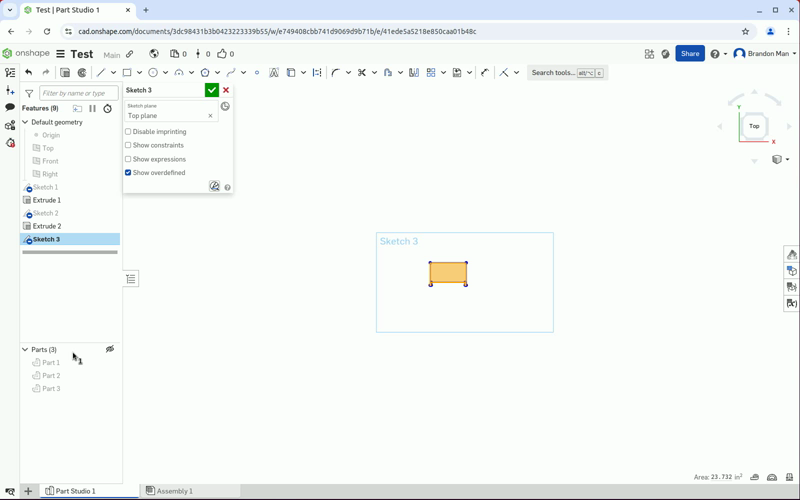
key(shift+y)
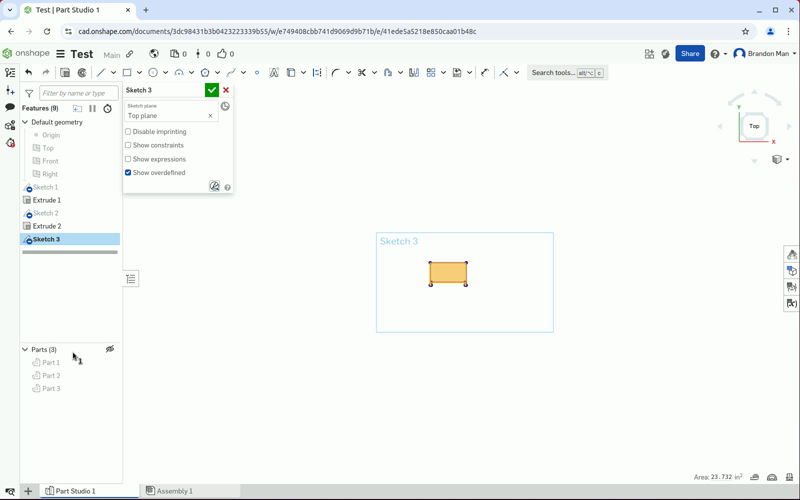
key(shift+e)
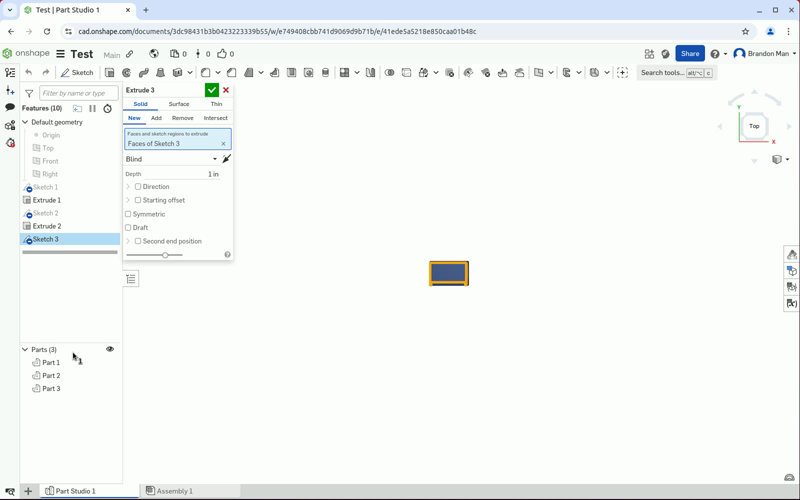
mouse_move(143, 106)
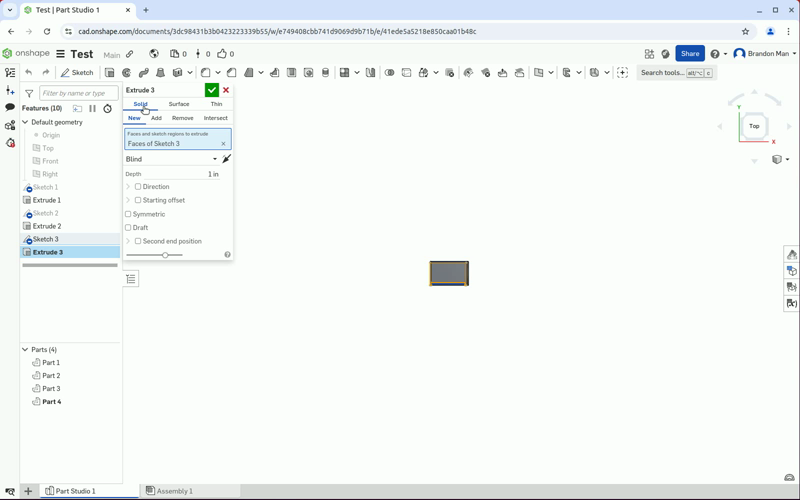
click(143, 106)
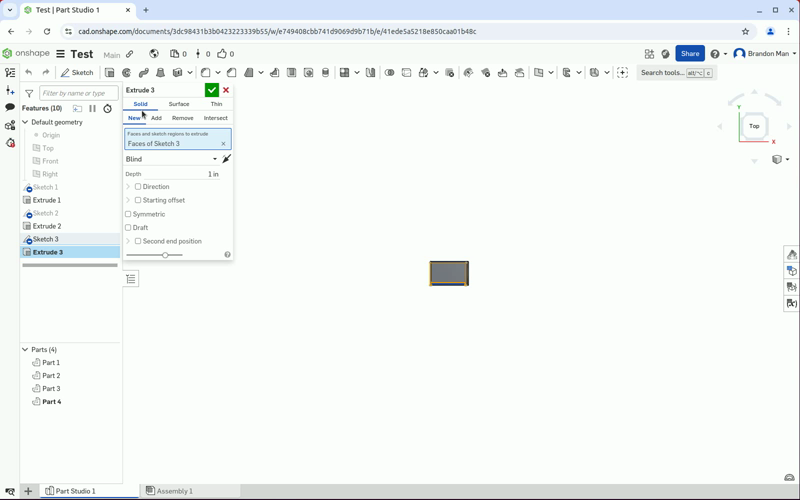
mouse_move(137, 120)
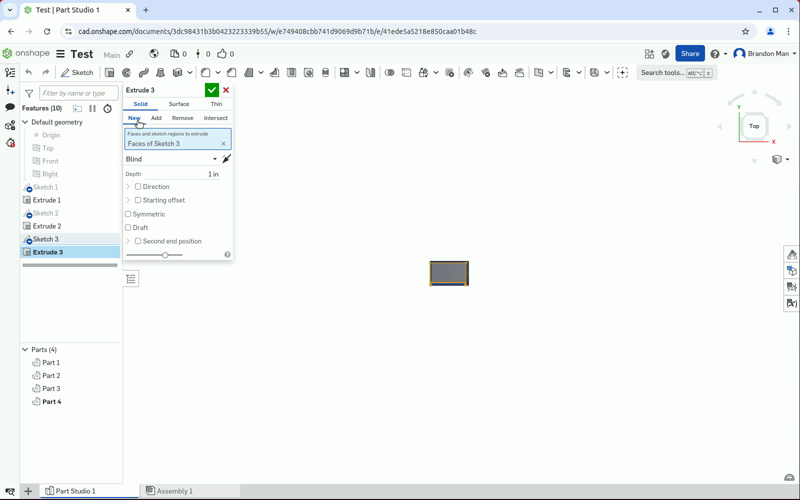
click(137, 120)
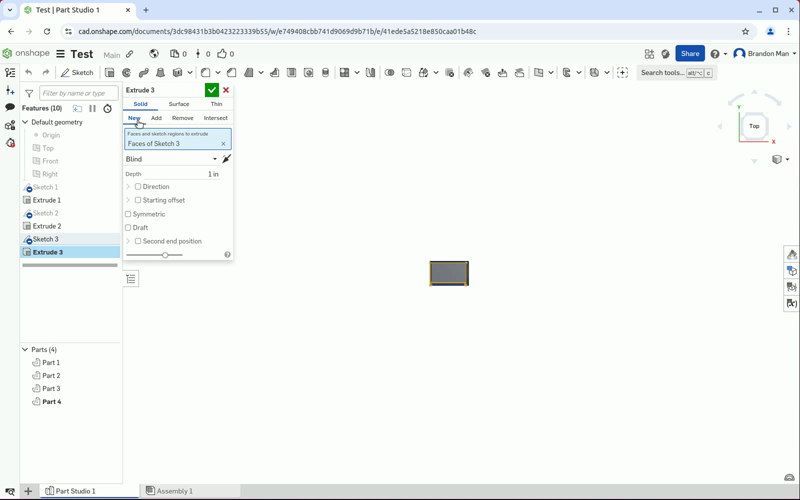
key(tab, 4)
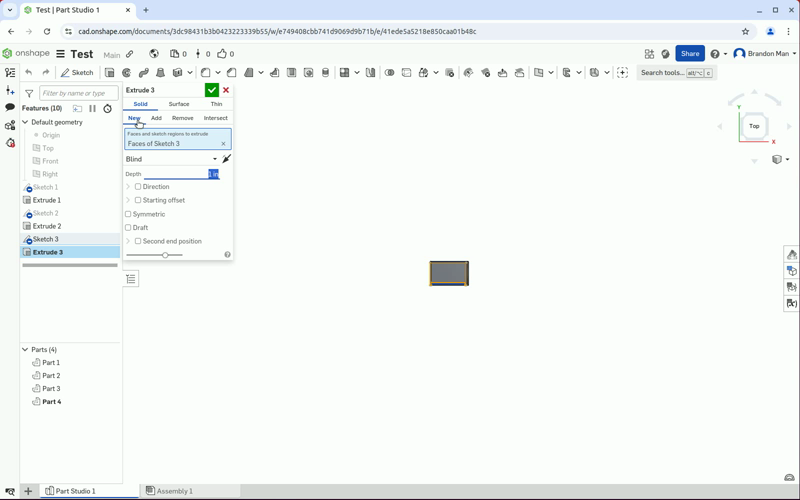
text(-1.685)
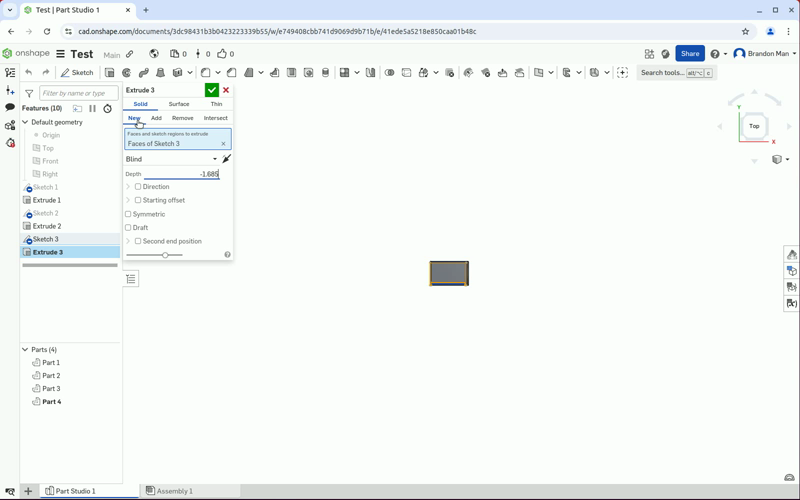
key(enter)
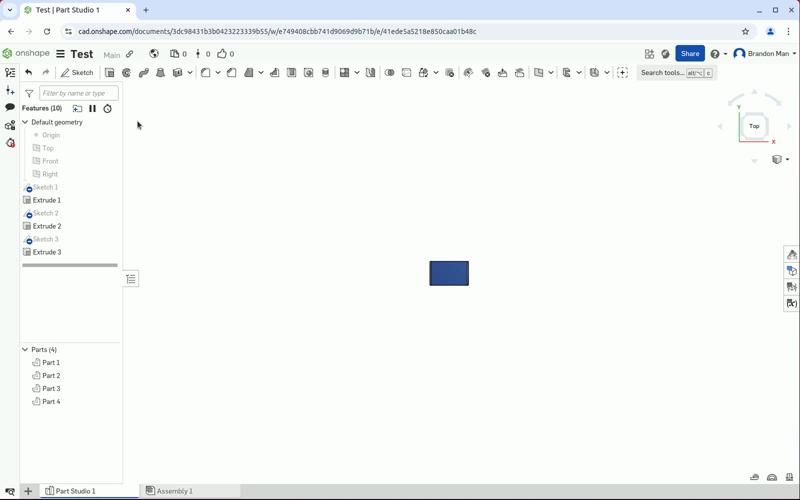
key(shift+h)
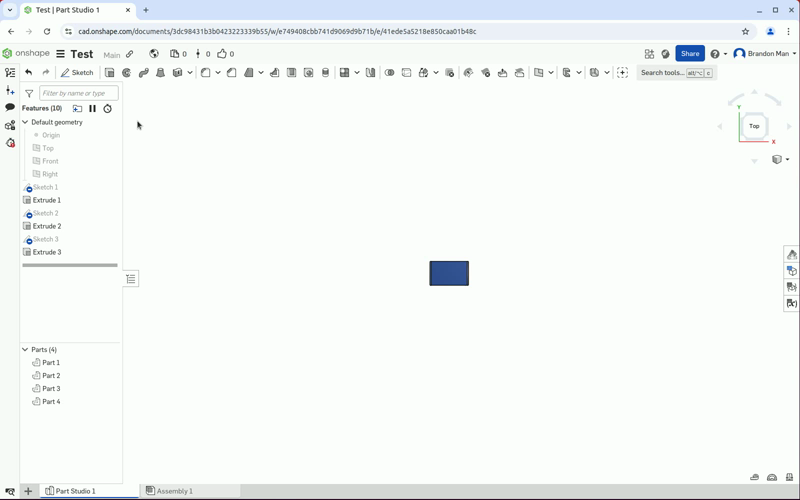
key(shift+h)
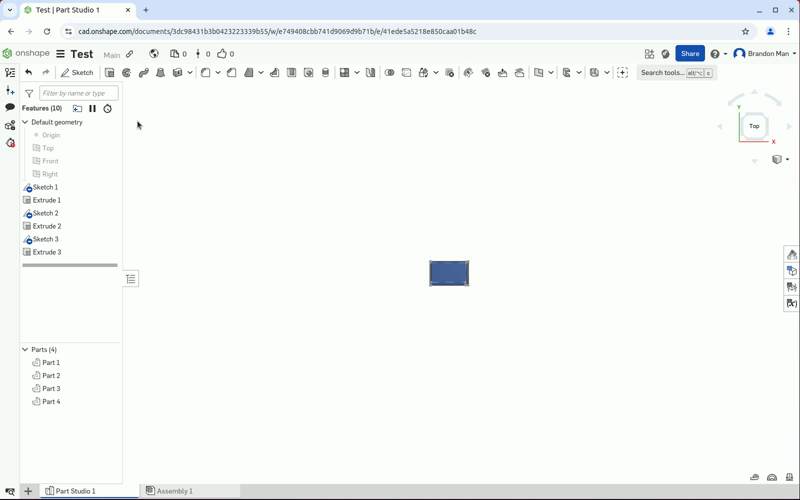
key(shift+7)
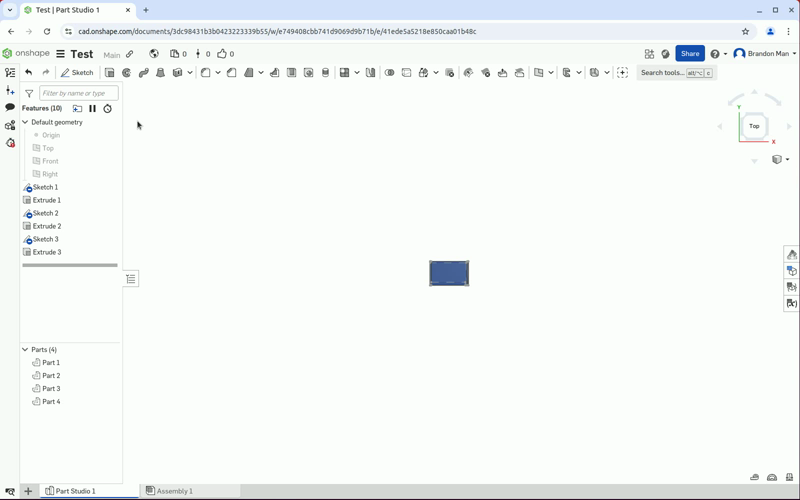
key(up, 3)
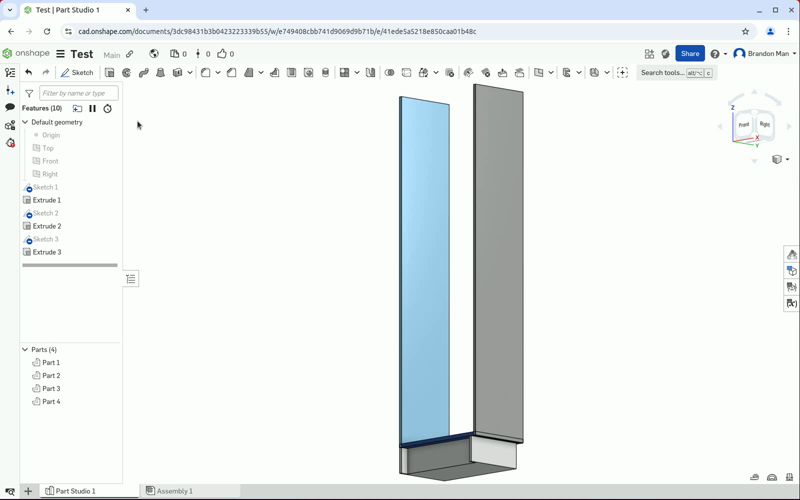
key(left, 3)
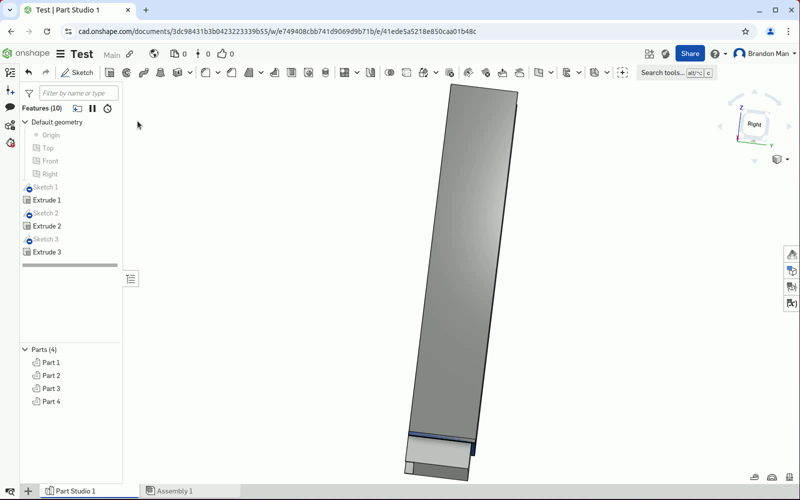
key(right, 3)
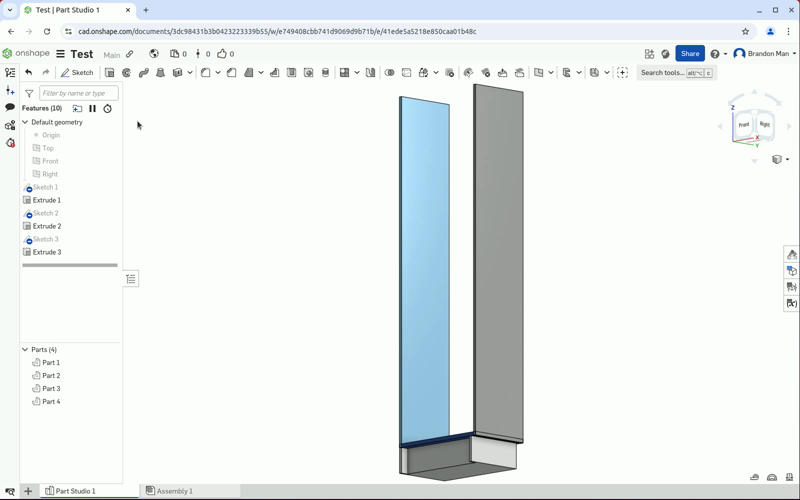
key(down, 3)
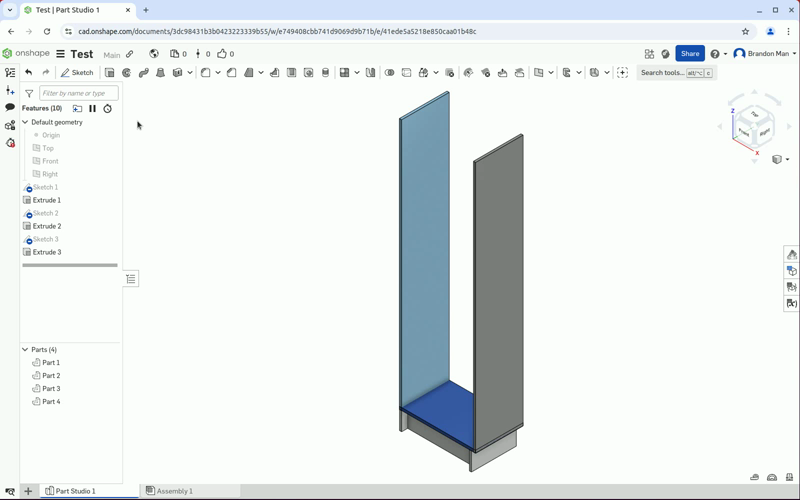
mouse_move(73, 189)
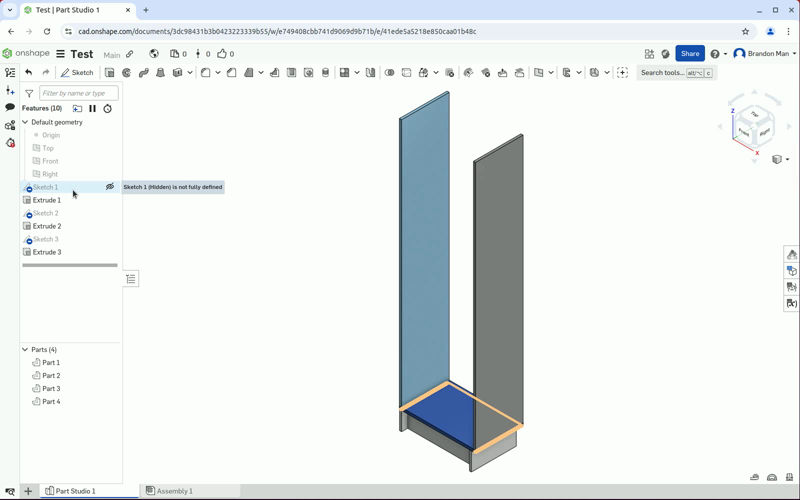
click(73, 189)